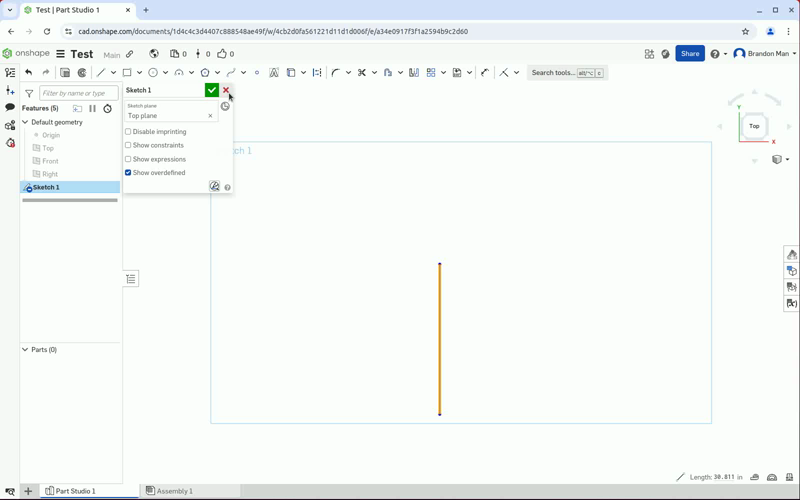
key(shift+h)
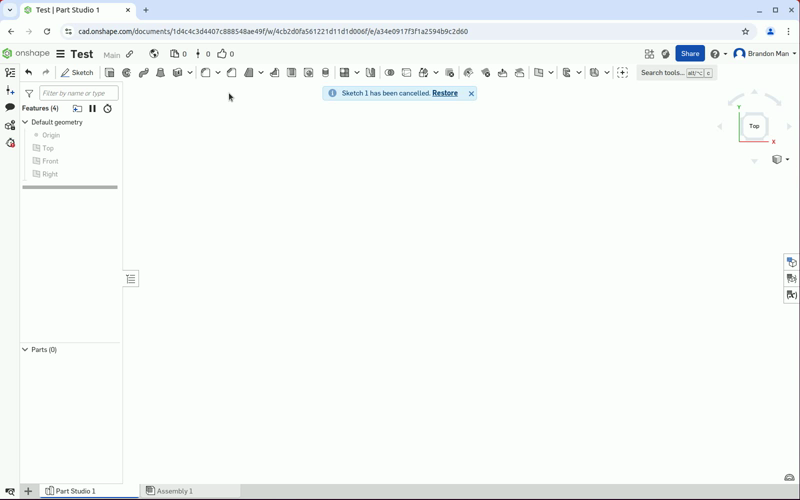
mouse_move(73, 352)
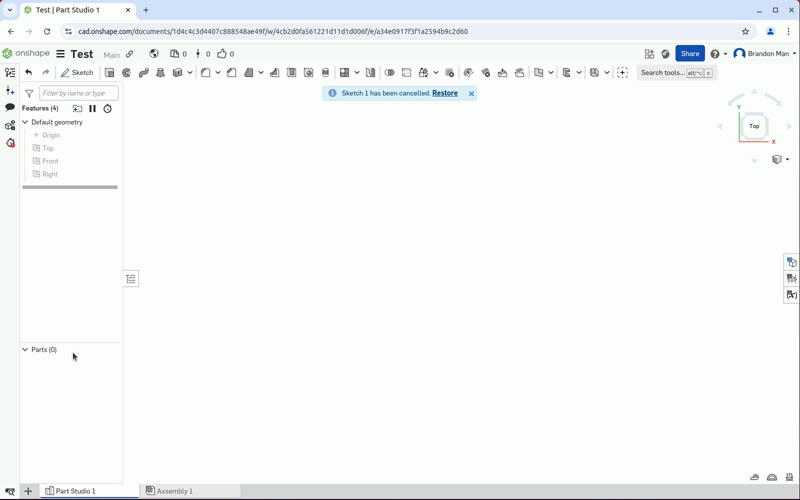
key(y)
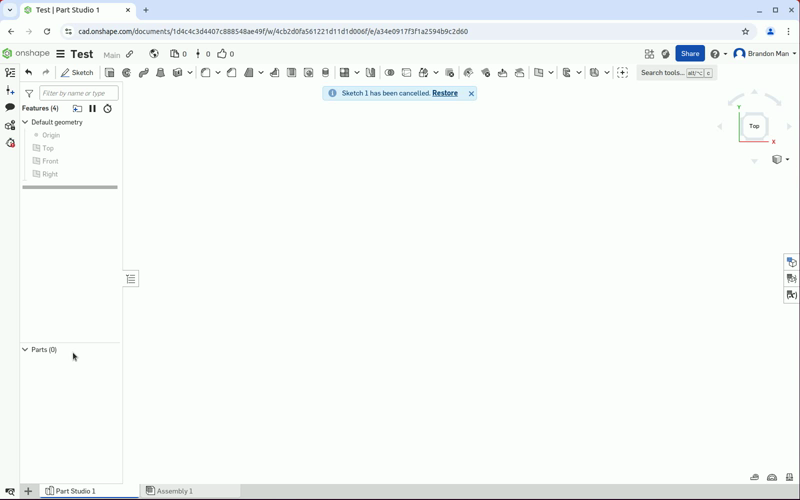
key(shift+p)
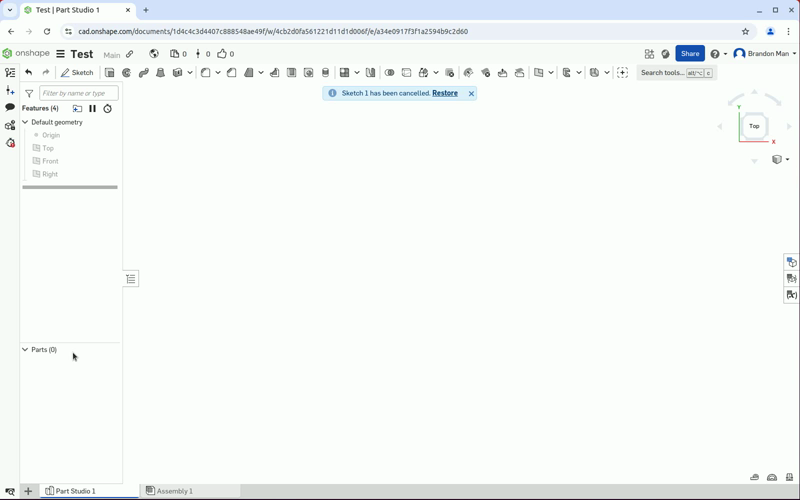
key(space)
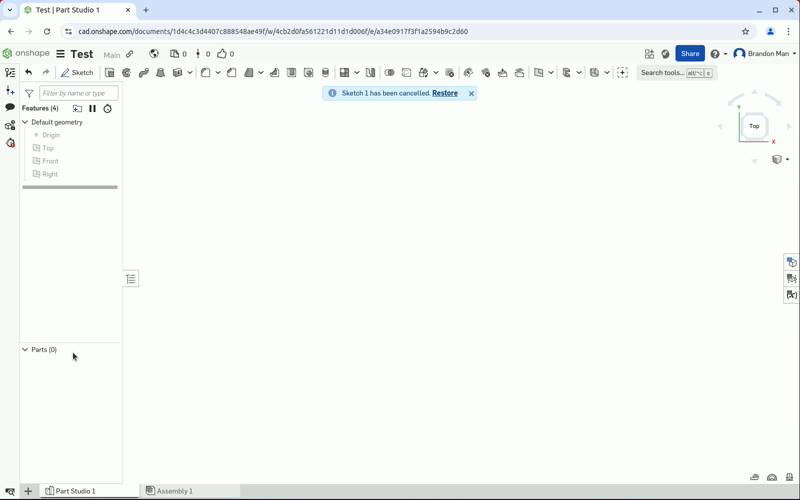
key_down(shift)
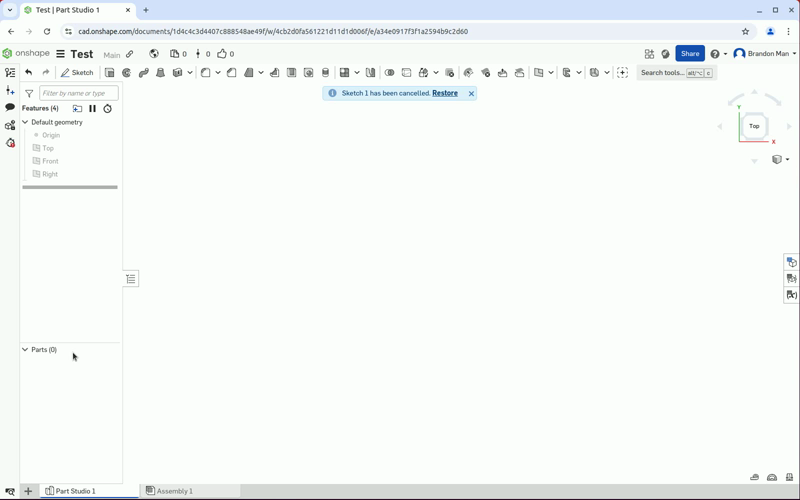
key(up)
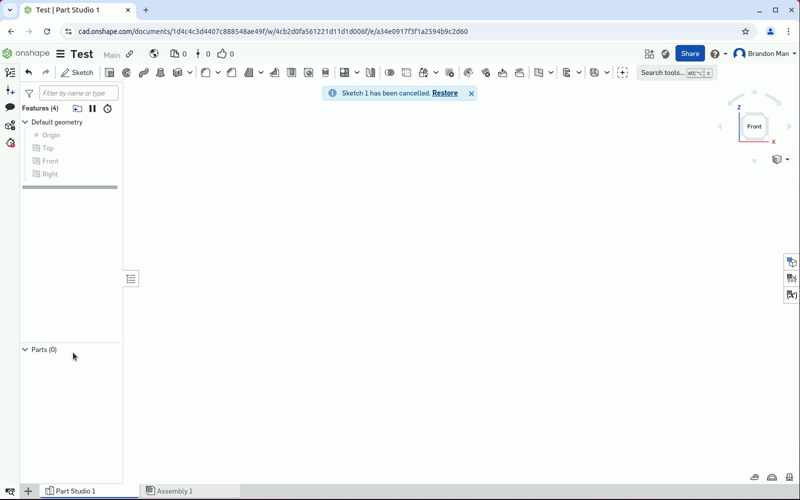
key_up(shift)
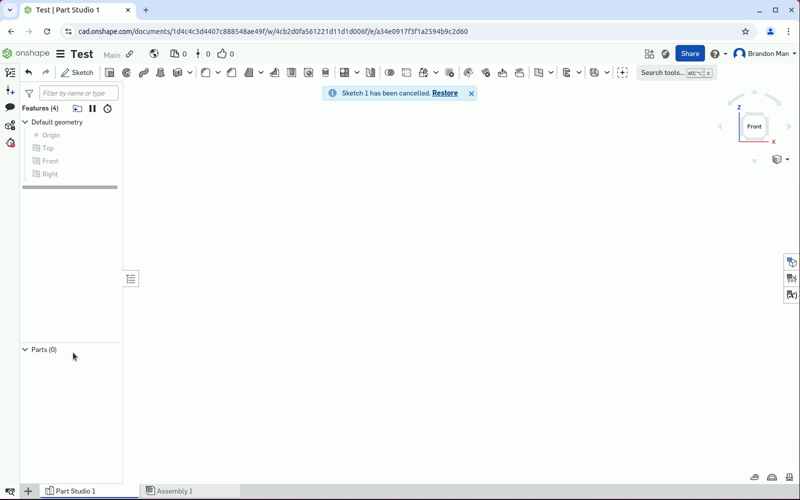
mouse_move(73, 352)
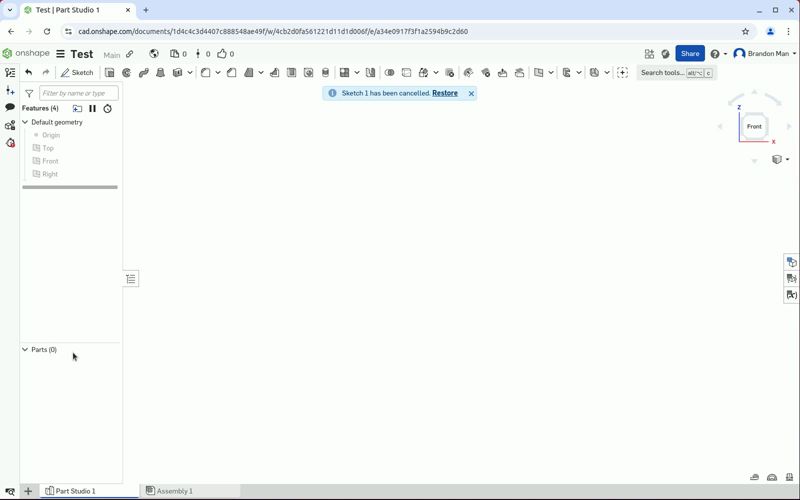
key(shift+y)
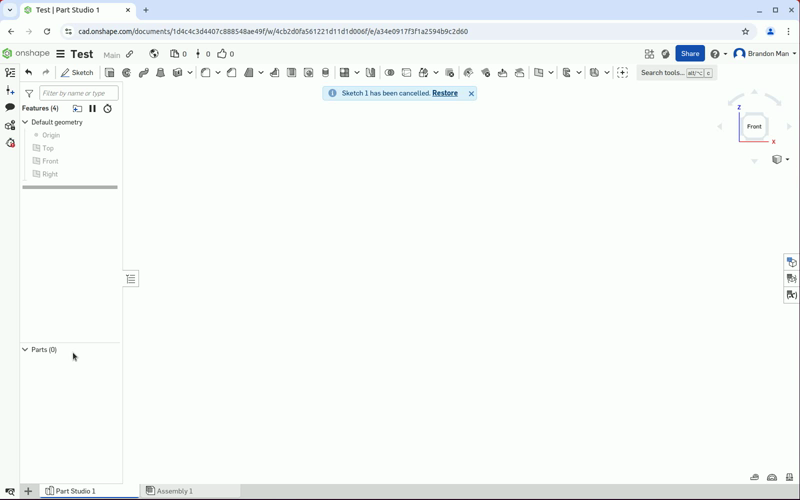
key(shift+s)
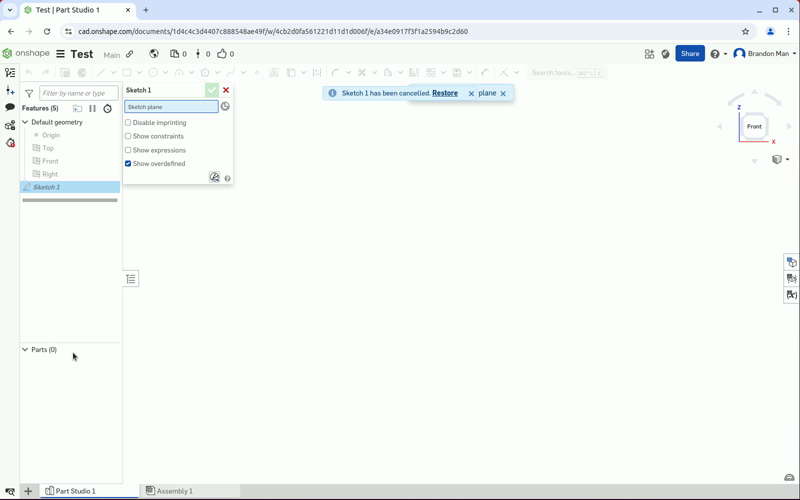
mouse_move(73, 163)
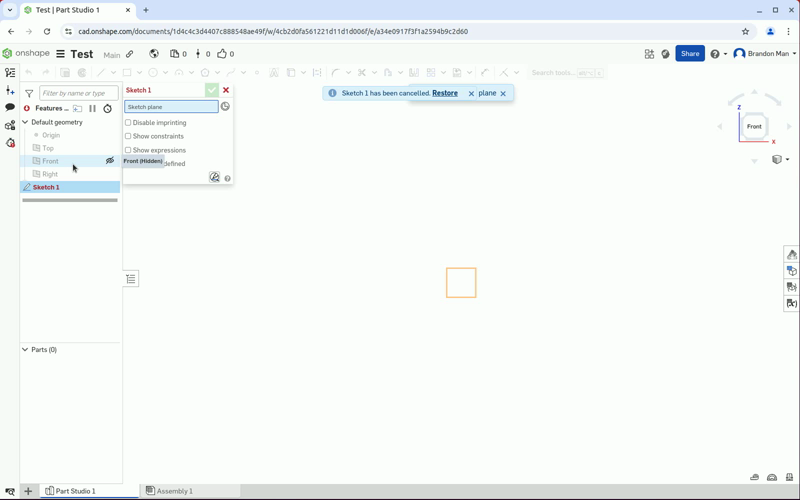
click(73, 163)
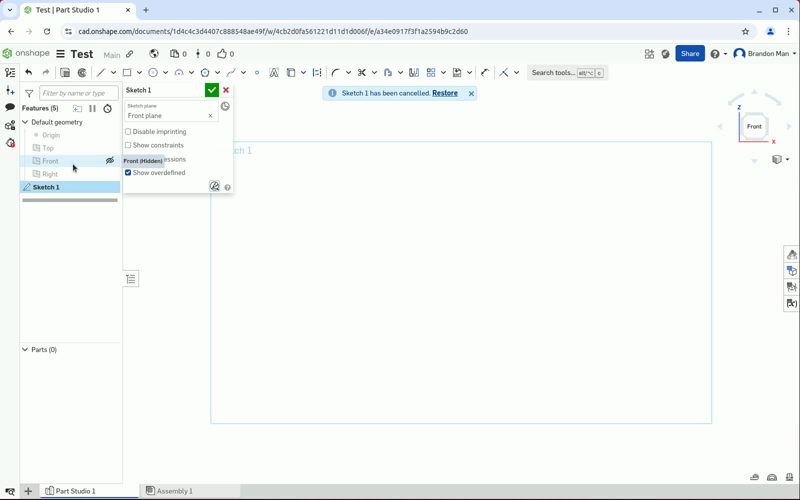
mouse_move(73, 352)
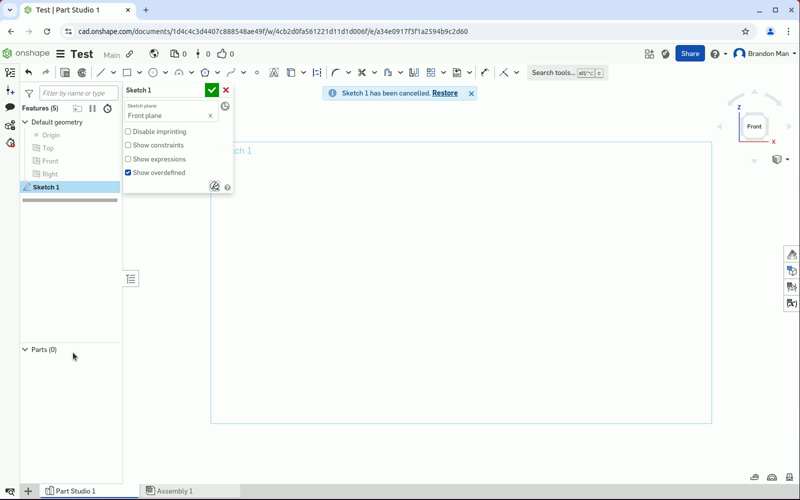
key(y)
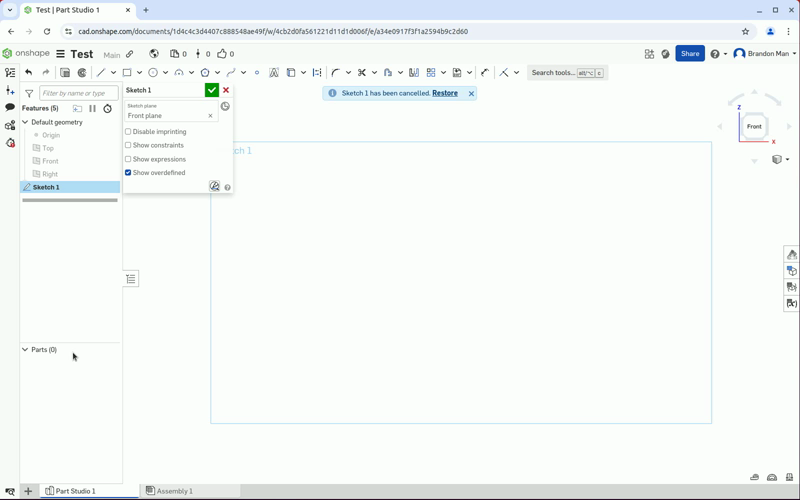
key(a)
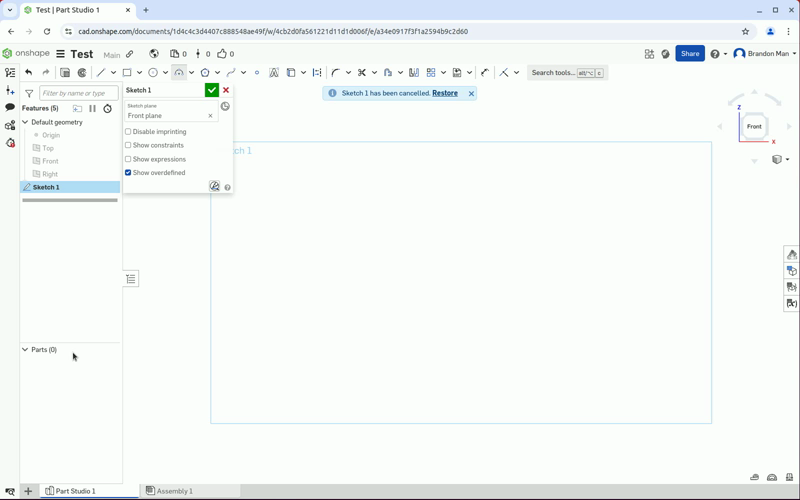
key_down(shift)
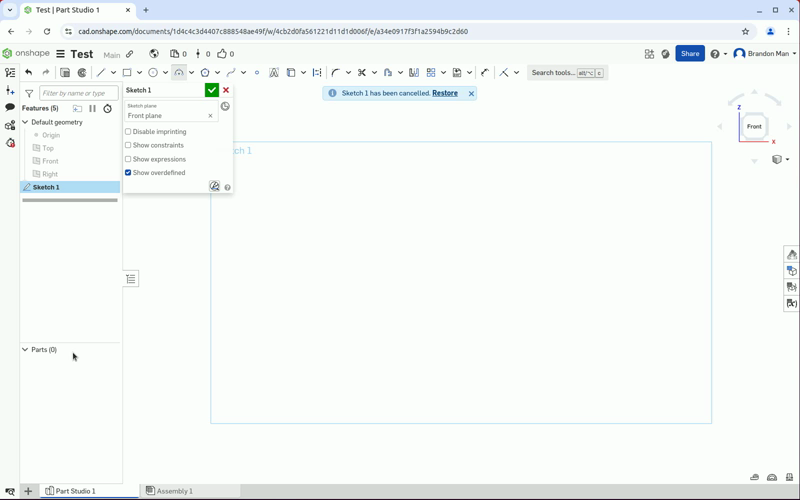
mouse_move(388, 348)
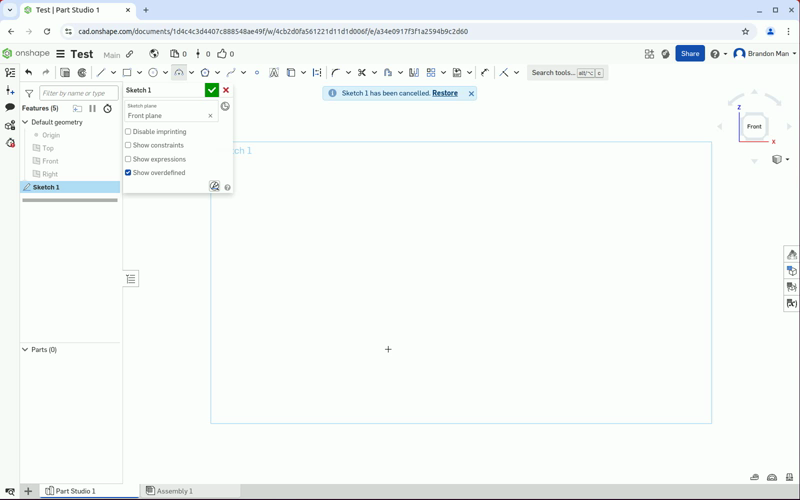
click(388, 348)
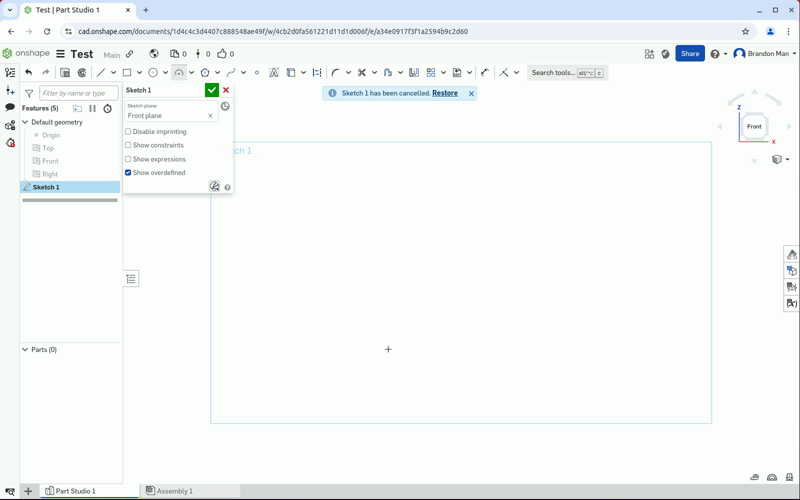
key_up(shift)
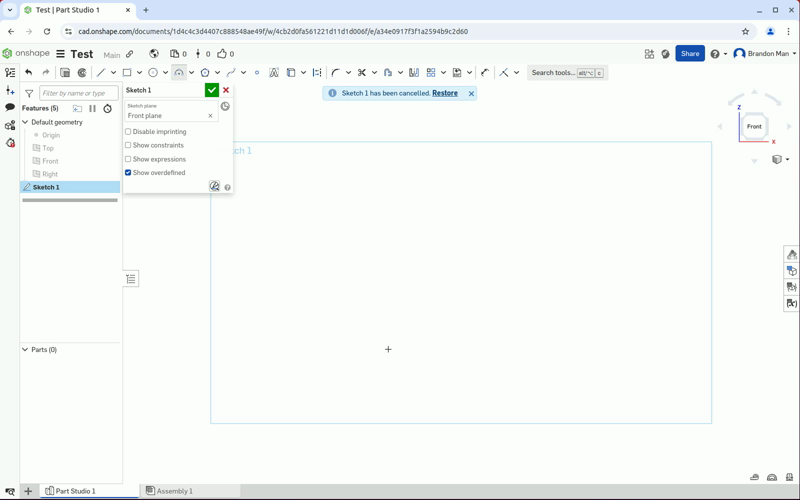
key_down(shift)
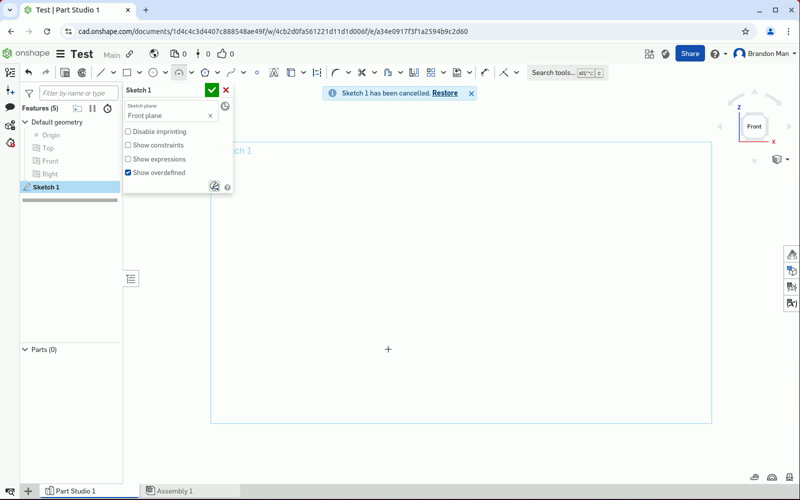
mouse_move(409, 369)
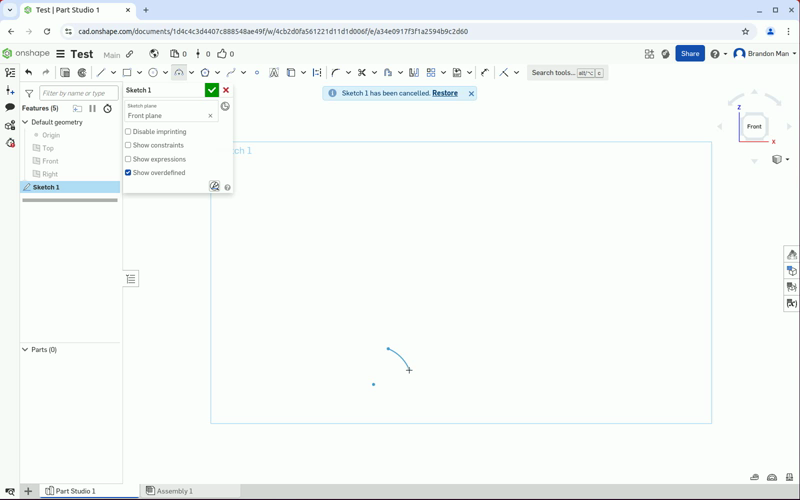
click(409, 369)
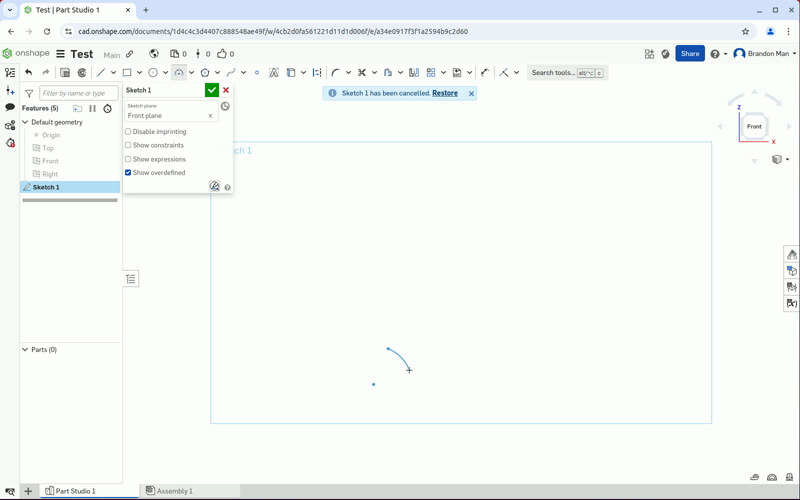
mouse_move(394, 363)
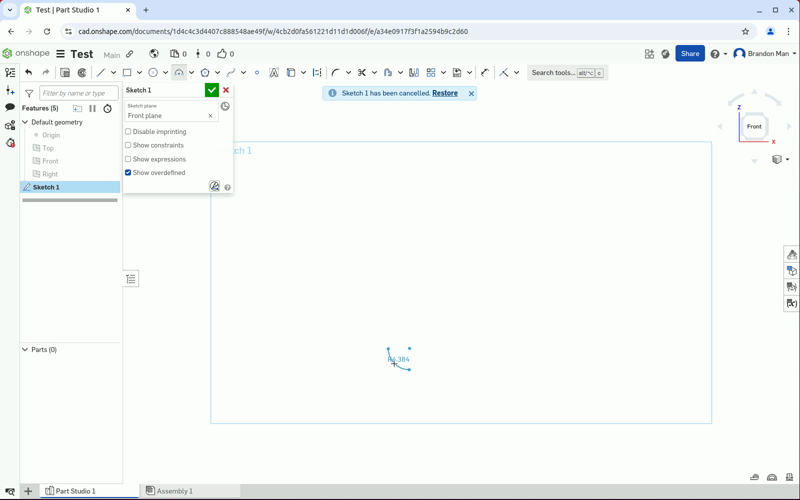
click(394, 363)
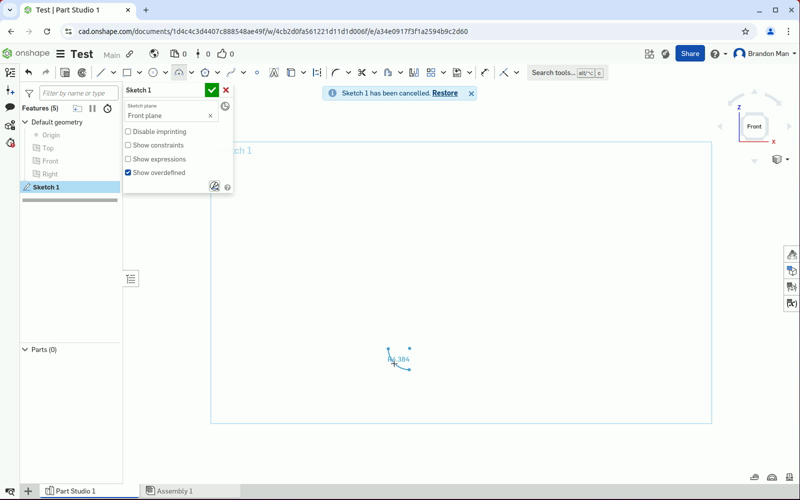
key_up(shift)
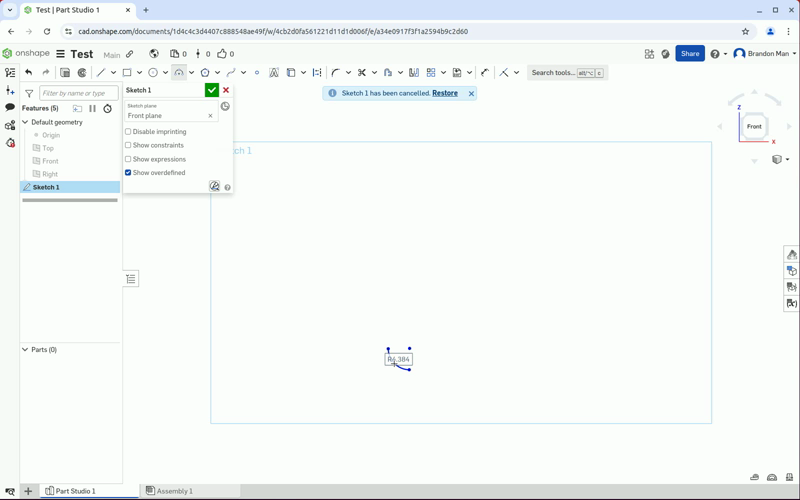
key(esc)
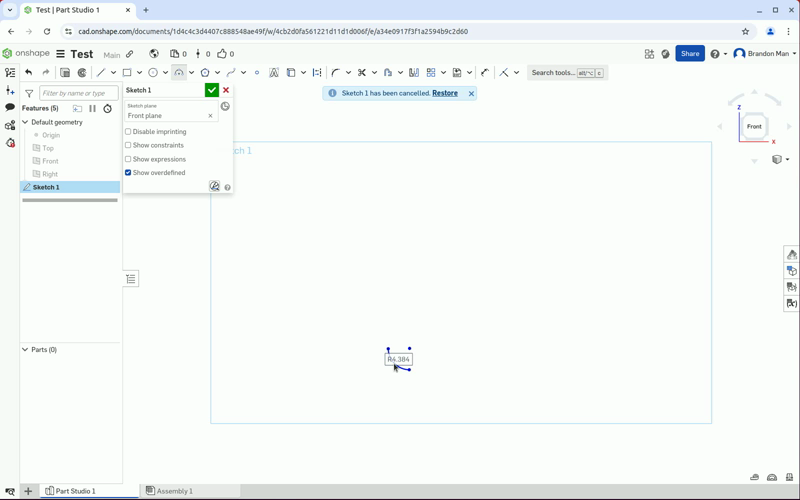
key(l)
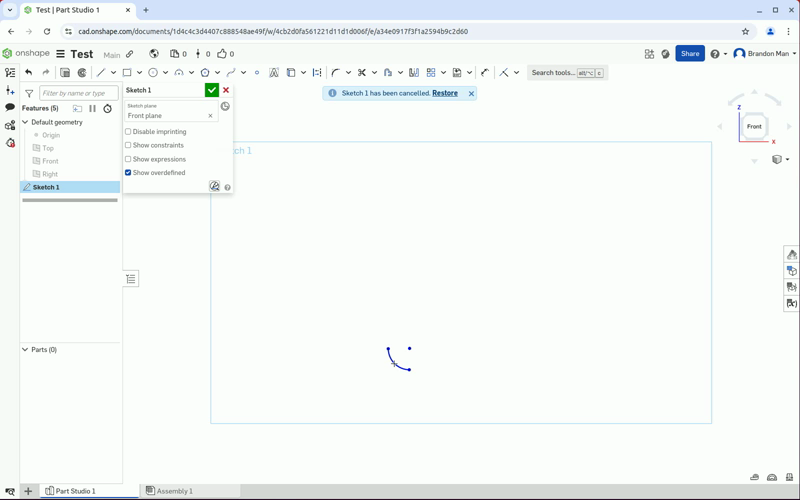
mouse_move(409, 369)
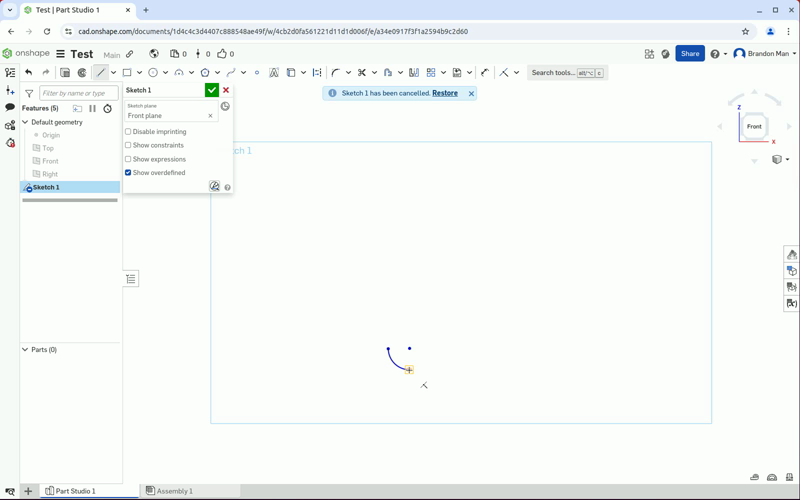
click(409, 369)
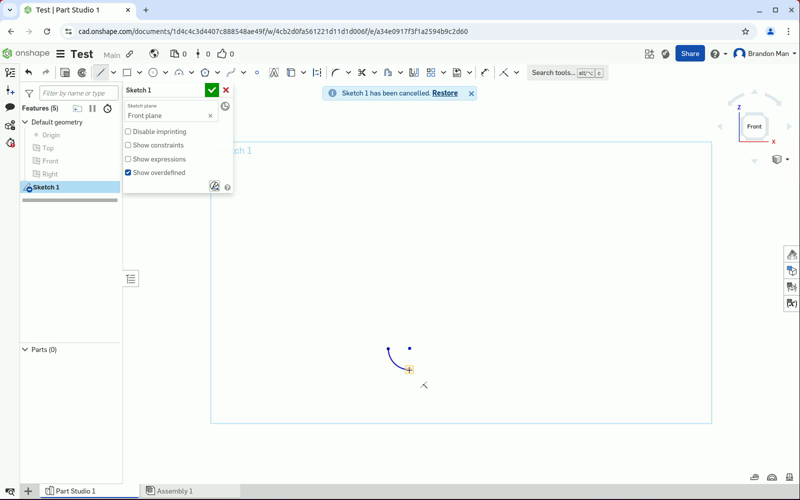
key_down(shift)
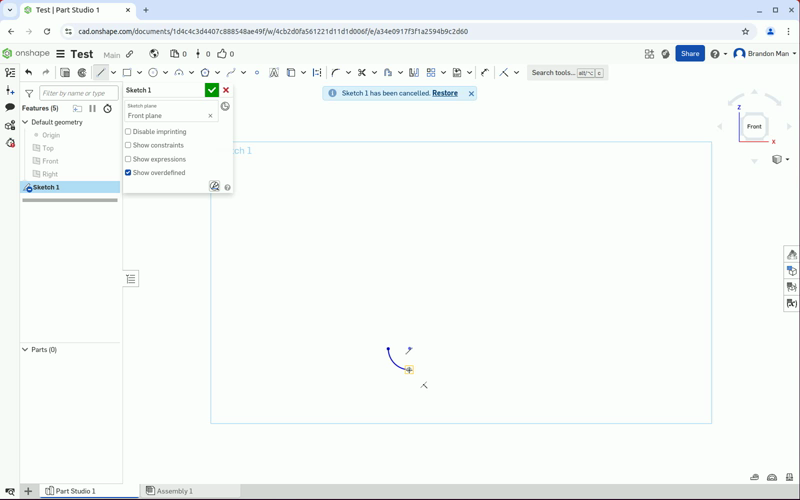
mouse_move(513, 369)
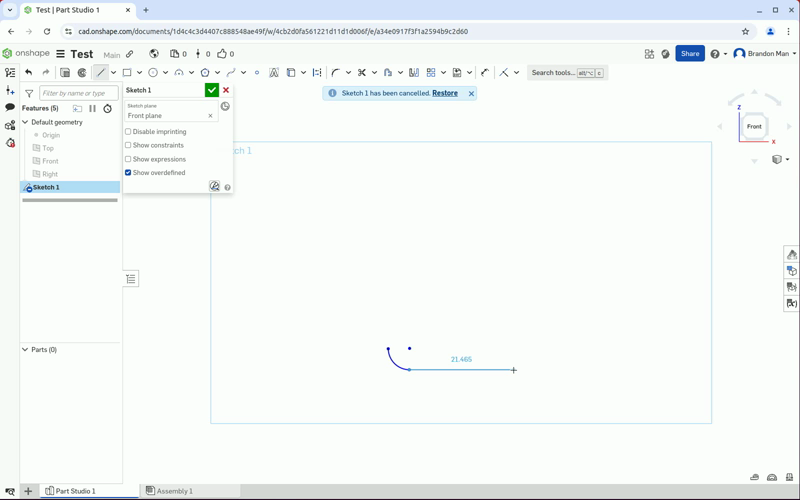
click(513, 369)
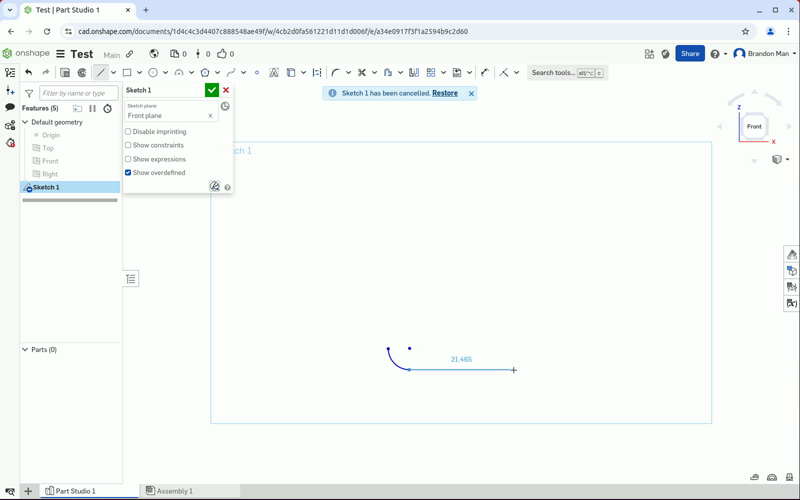
key_up(shift)
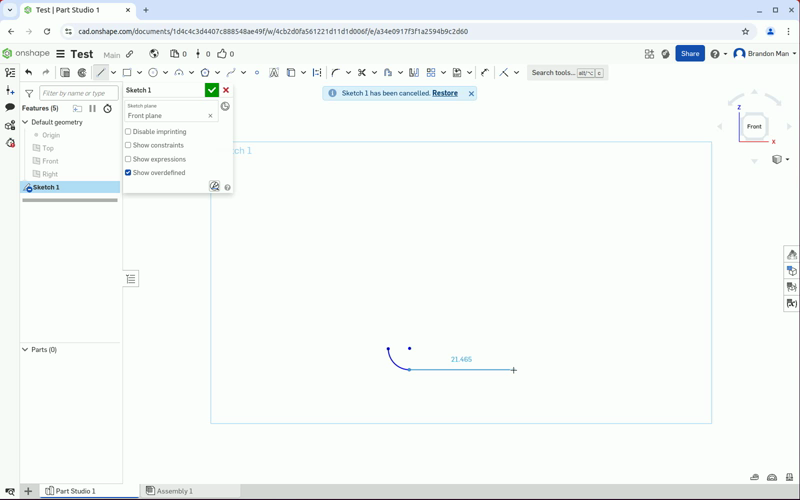
key(esc)
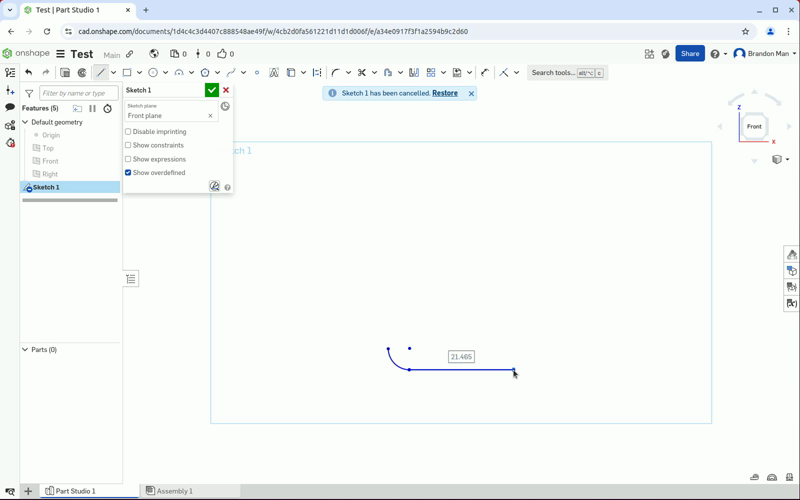
key(a)
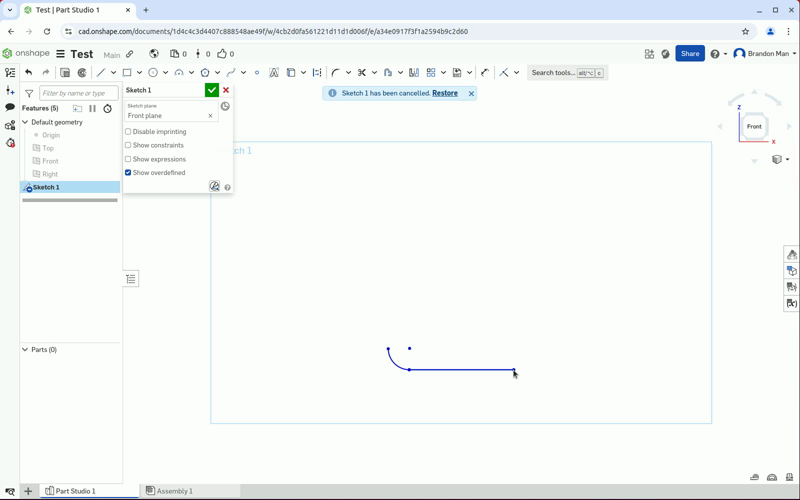
mouse_move(513, 369)
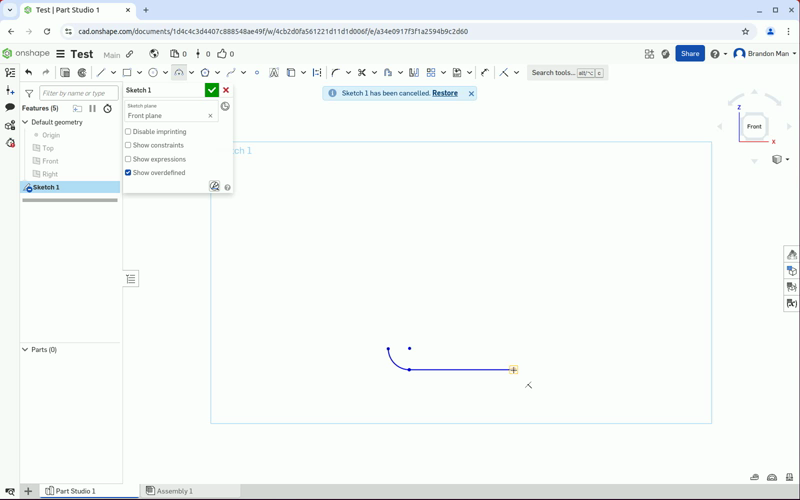
click(513, 369)
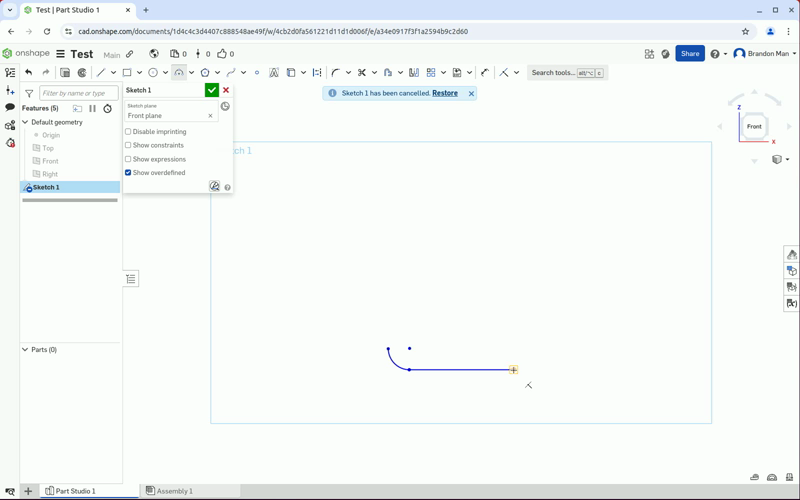
key_down(shift)
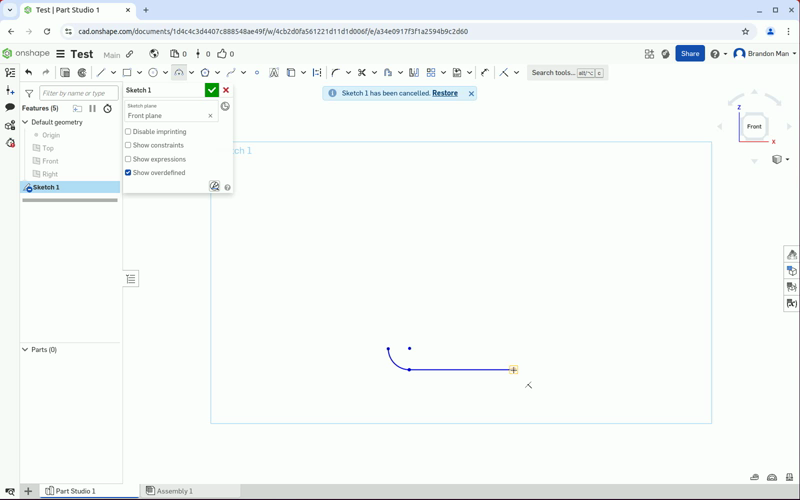
mouse_move(534, 348)
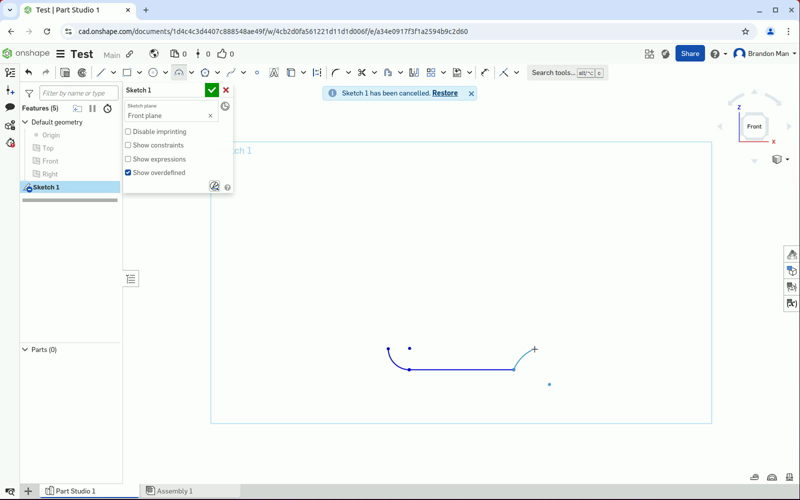
click(534, 348)
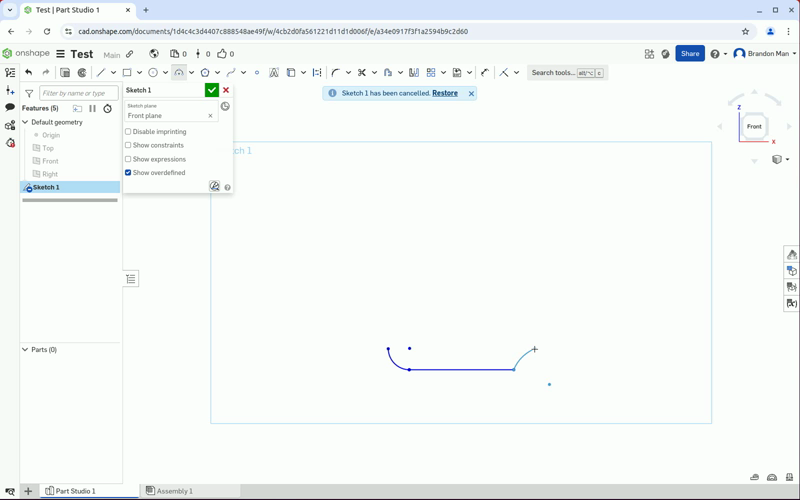
mouse_move(528, 363)
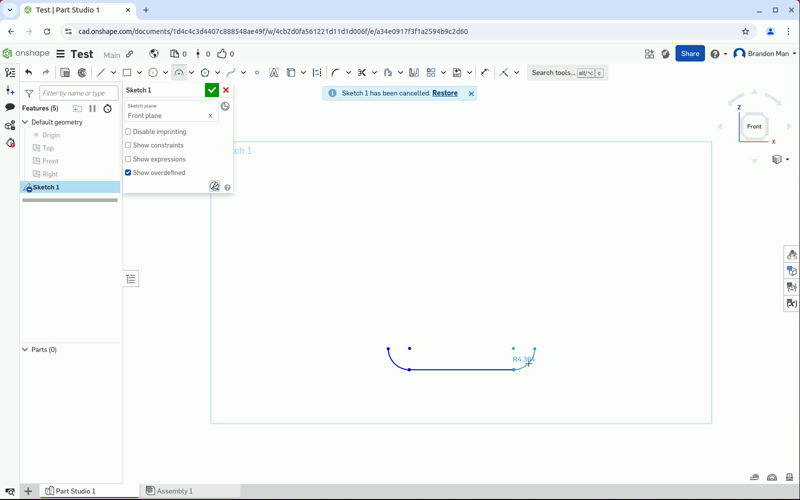
click(528, 363)
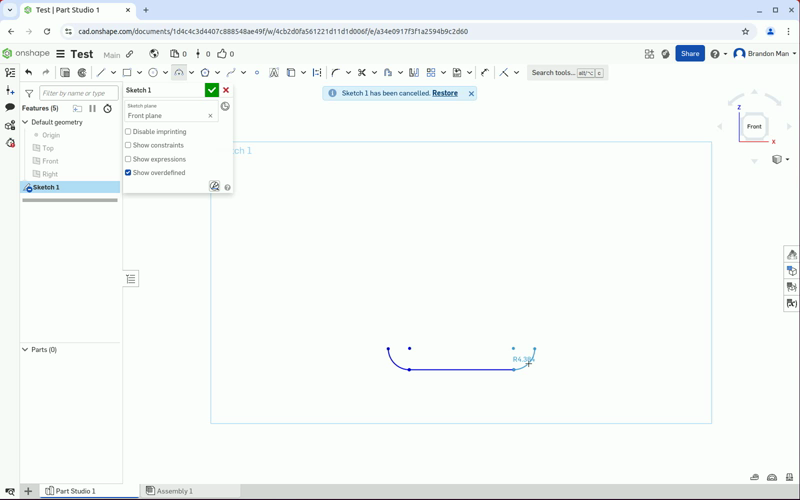
key_up(shift)
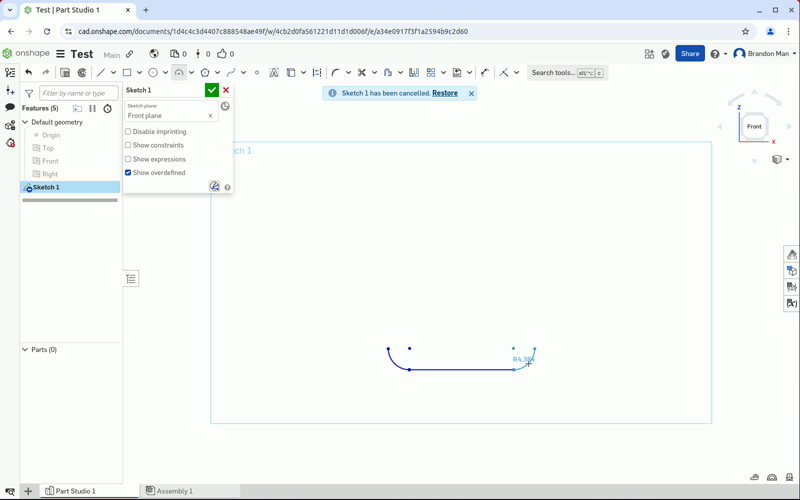
key(esc)
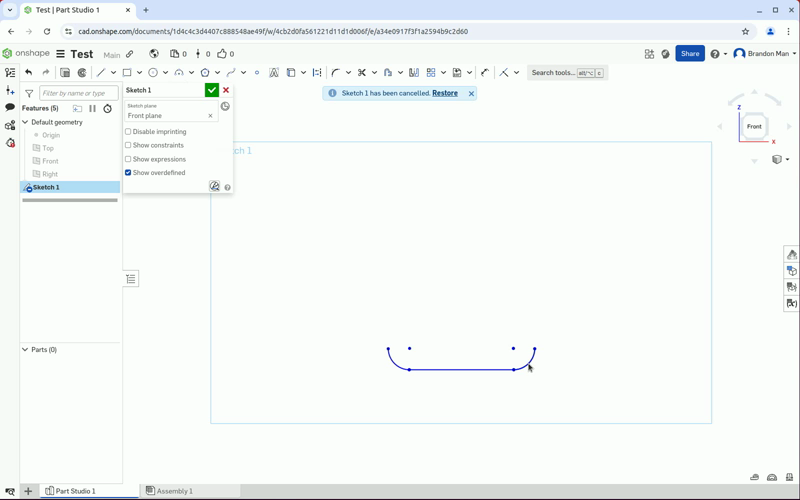
key(l)
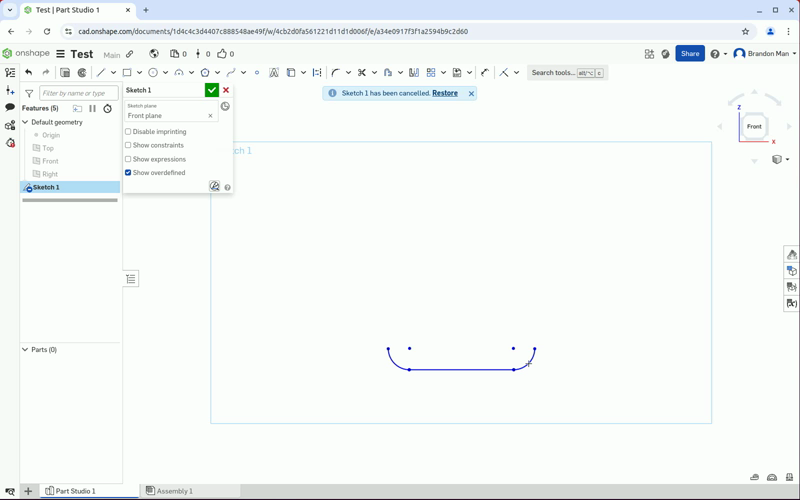
mouse_move(534, 348)
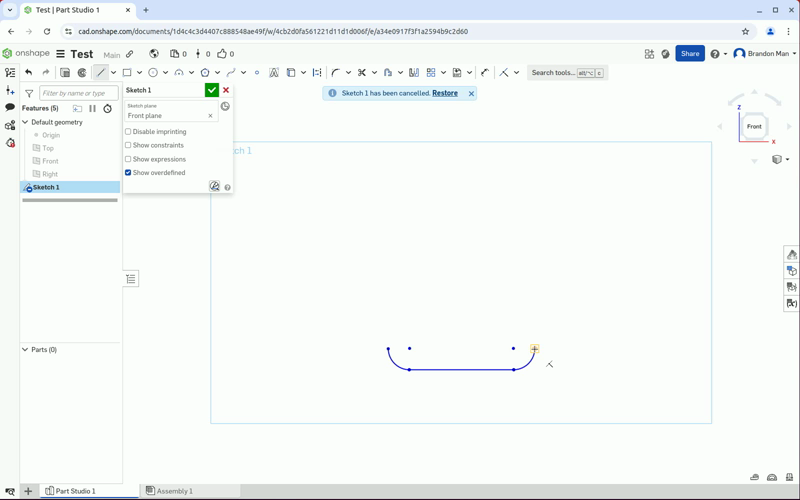
click(534, 348)
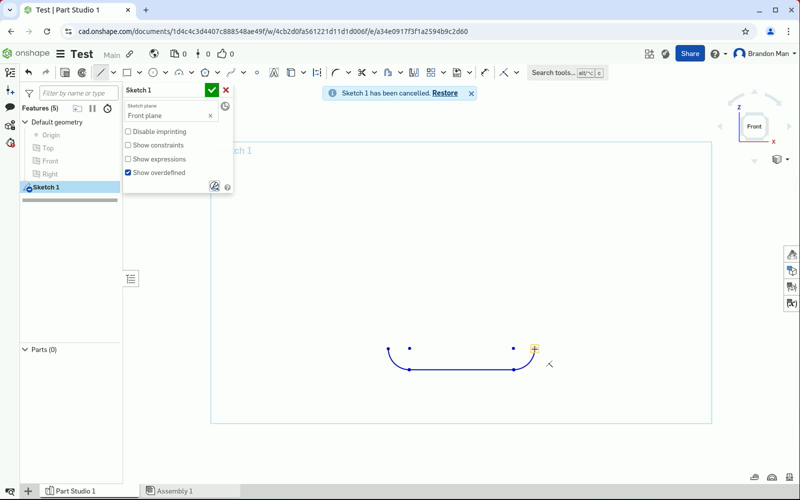
key_down(shift)
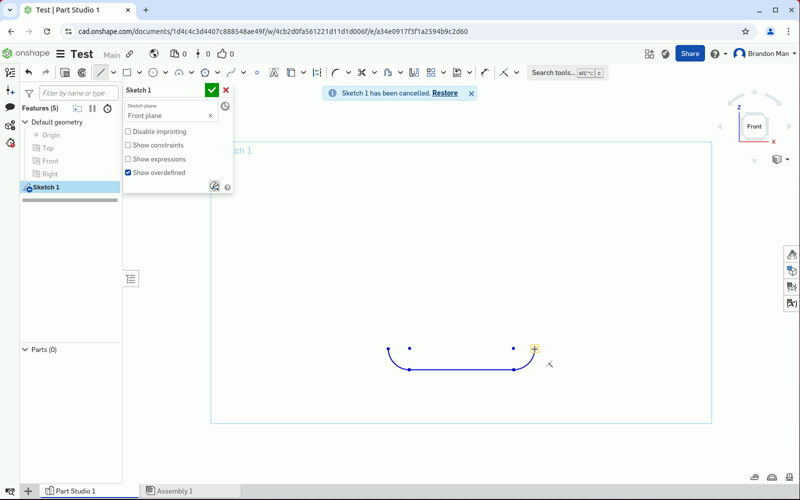
mouse_move(534, 216)
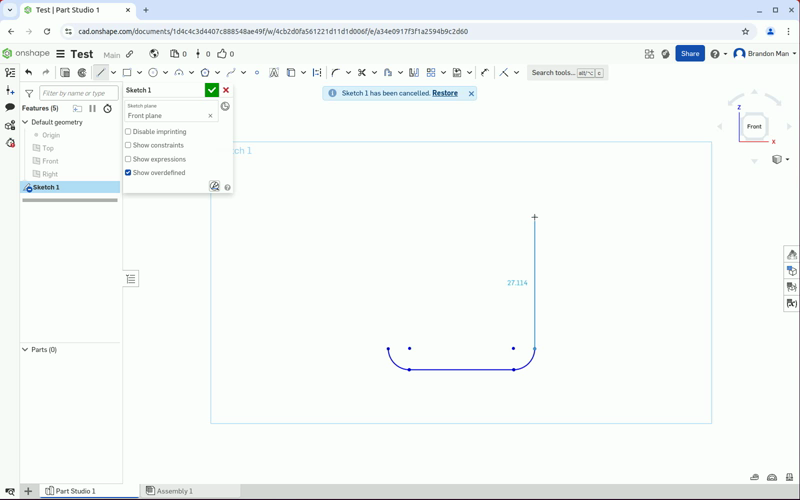
click(534, 216)
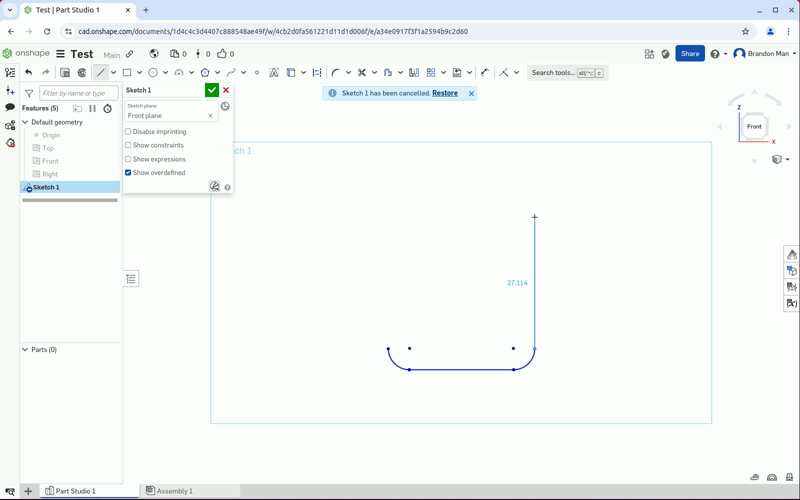
key_up(shift)
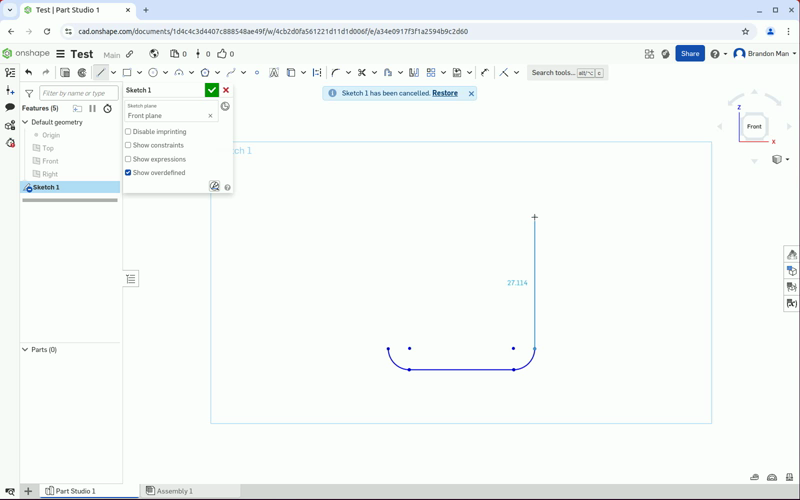
key(esc)
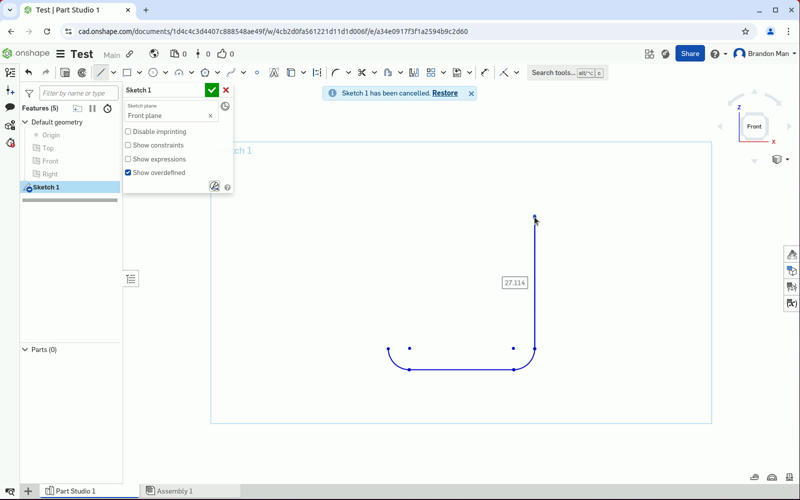
key(a)
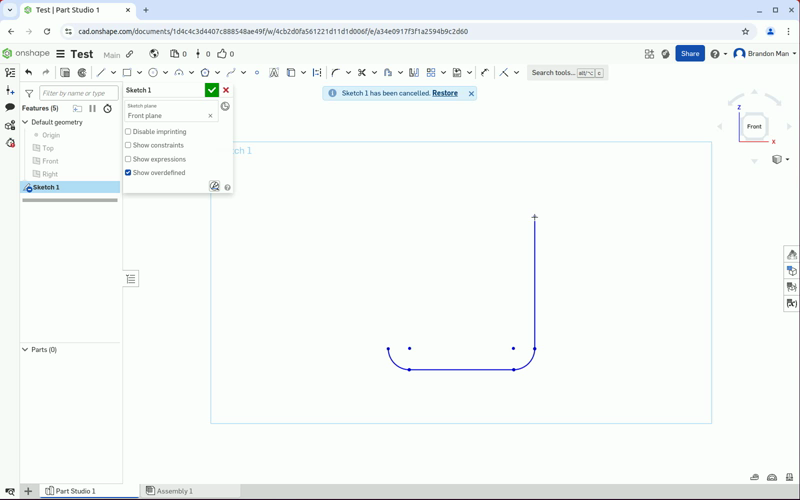
mouse_move(534, 216)
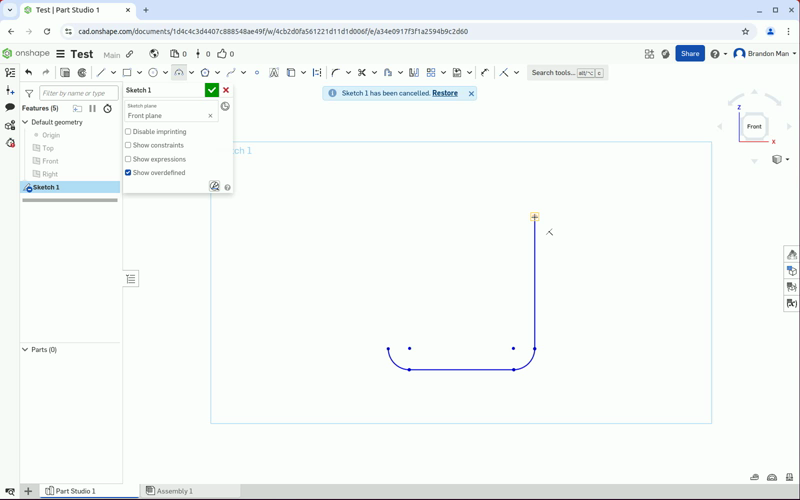
click(534, 216)
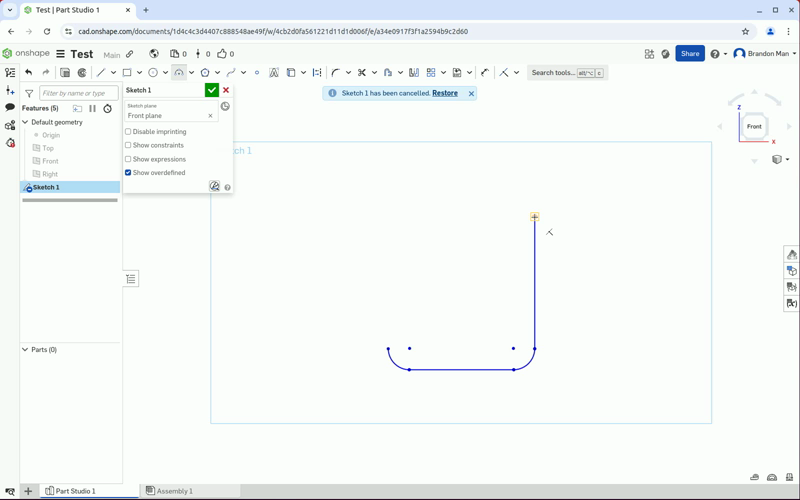
key_down(shift)
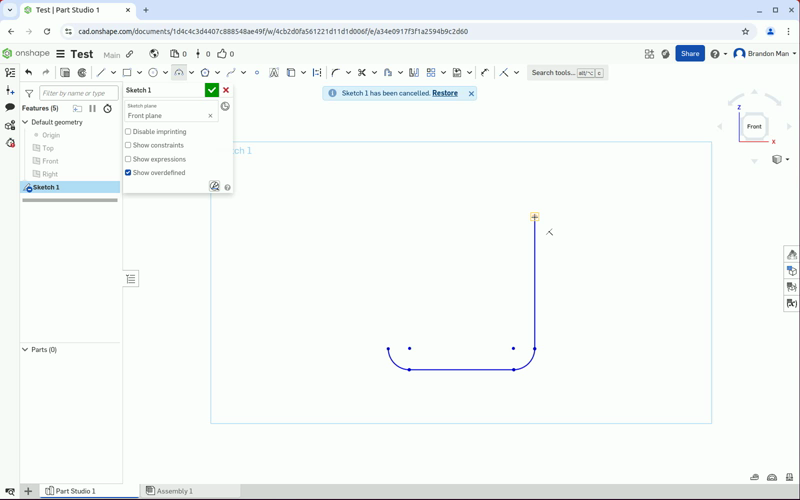
mouse_move(513, 195)
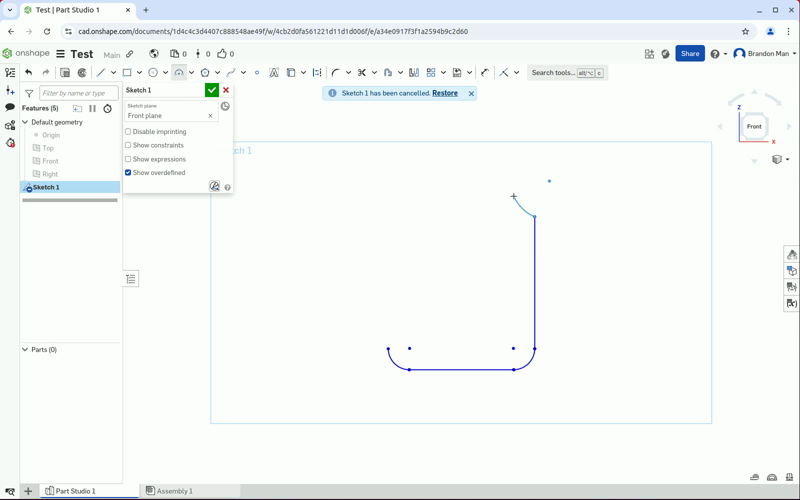
click(513, 195)
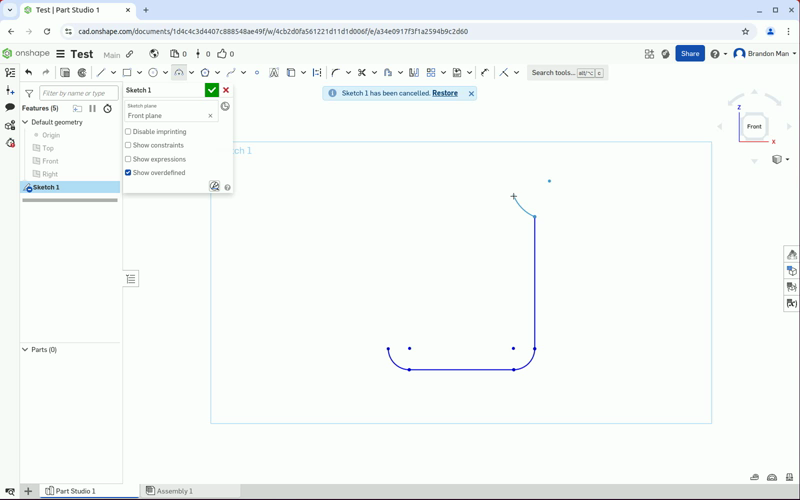
mouse_move(528, 201)
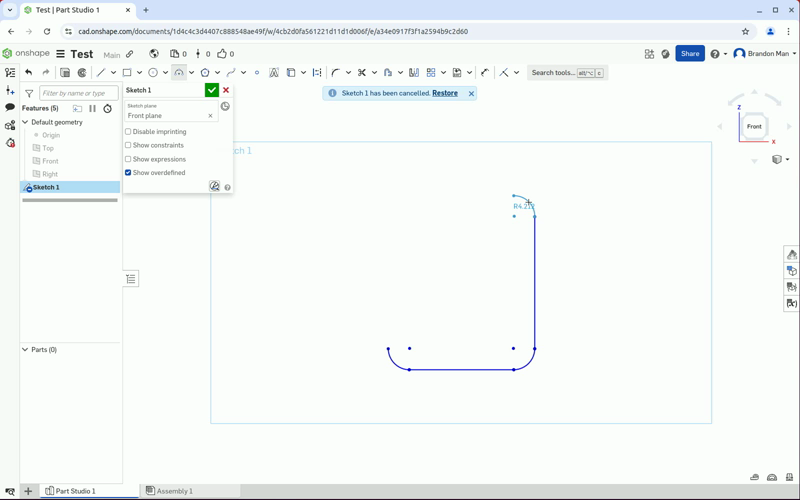
click(528, 201)
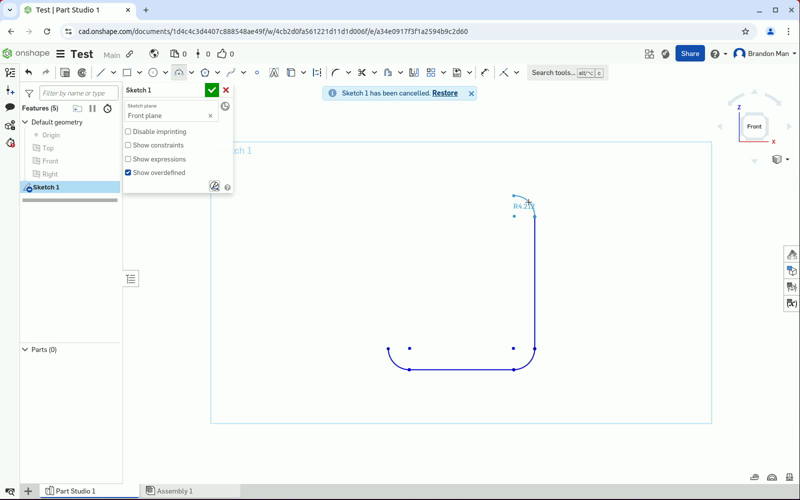
key_up(shift)
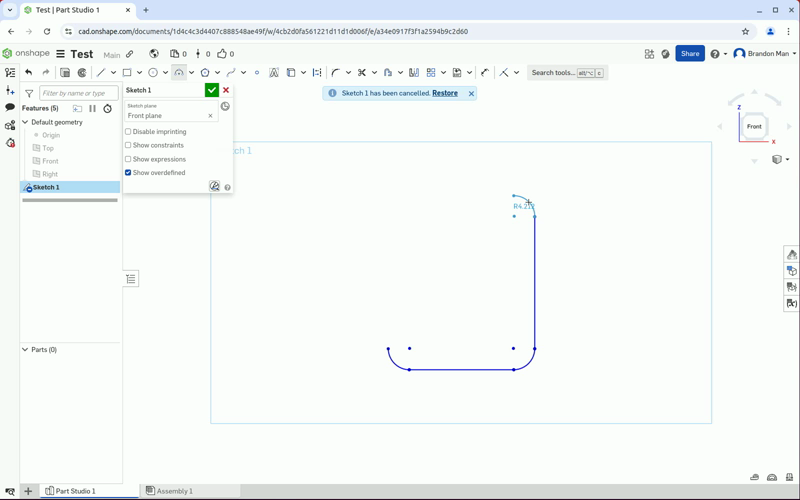
key(esc)
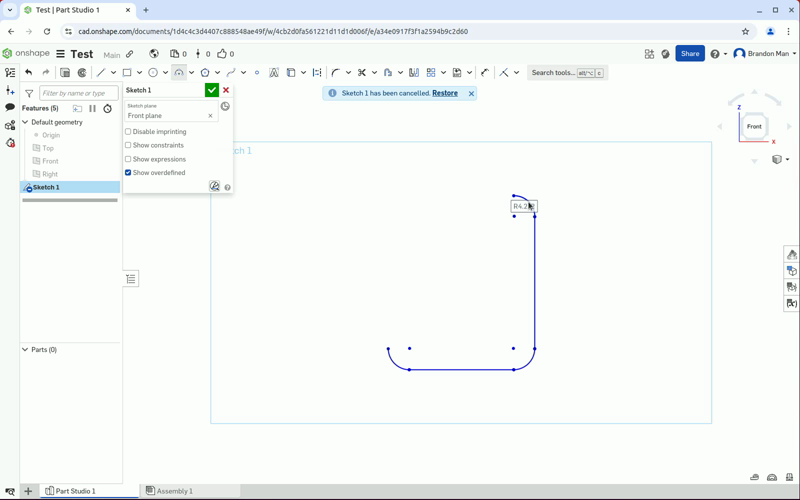
key(l)
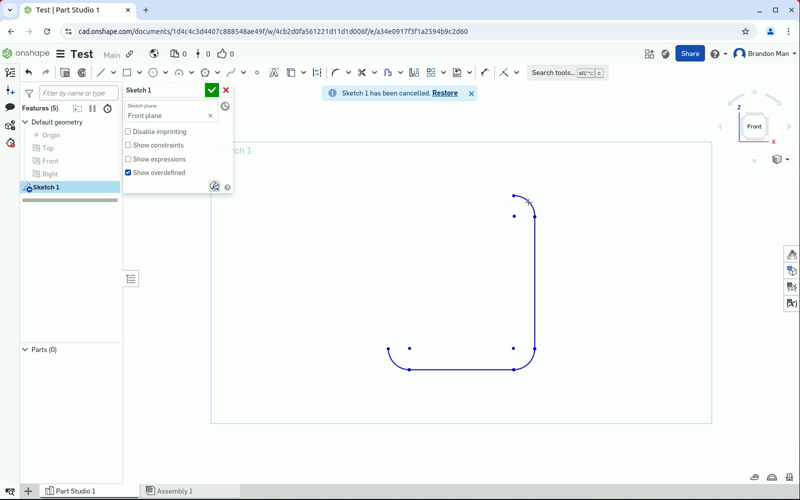
mouse_move(513, 195)
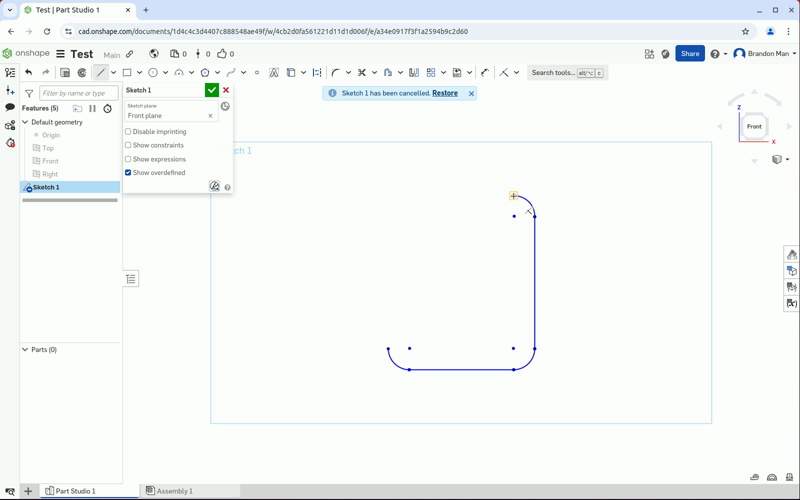
click(513, 195)
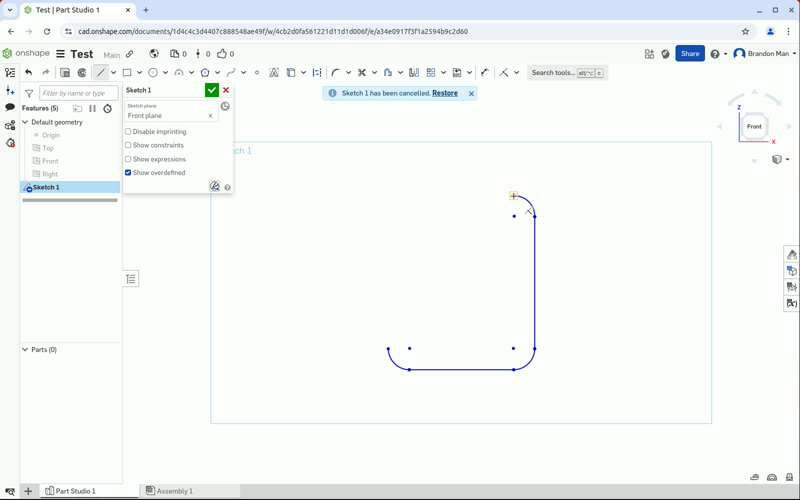
key_down(shift)
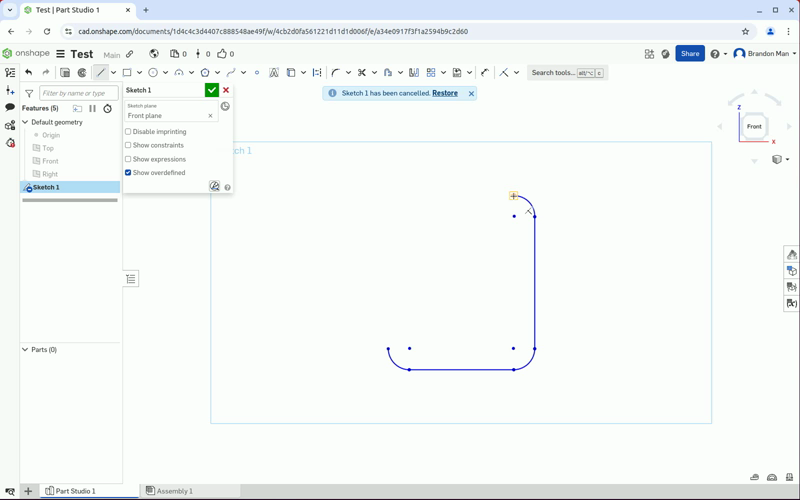
mouse_move(409, 195)
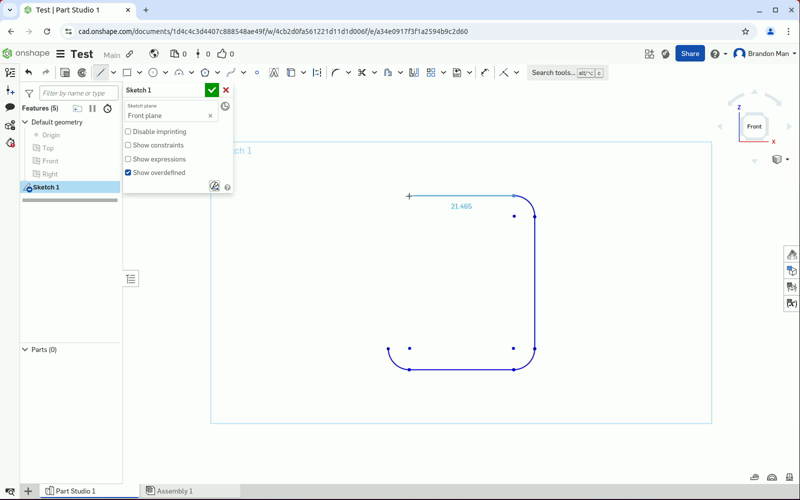
click(409, 195)
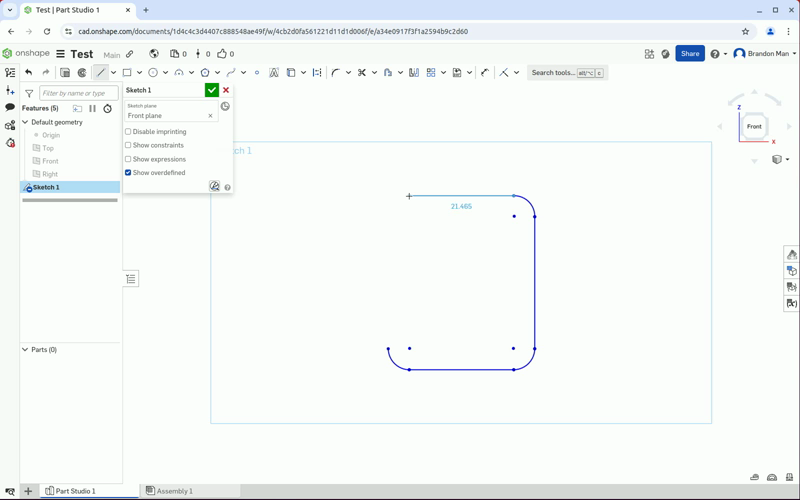
key_up(shift)
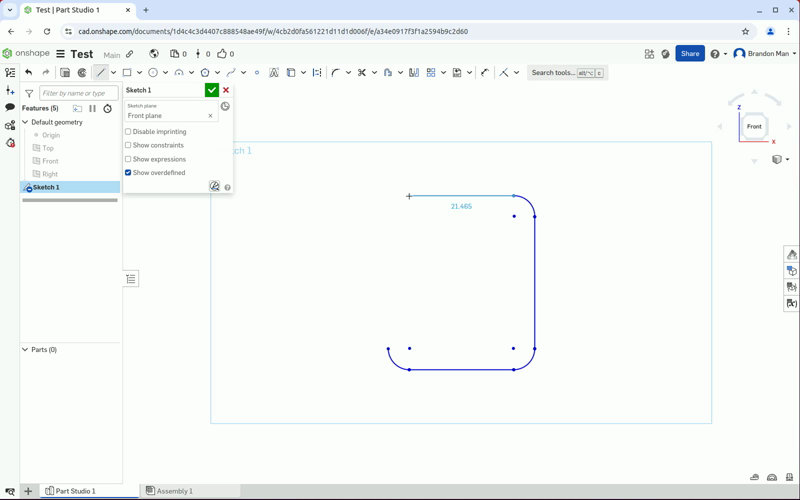
key(esc)
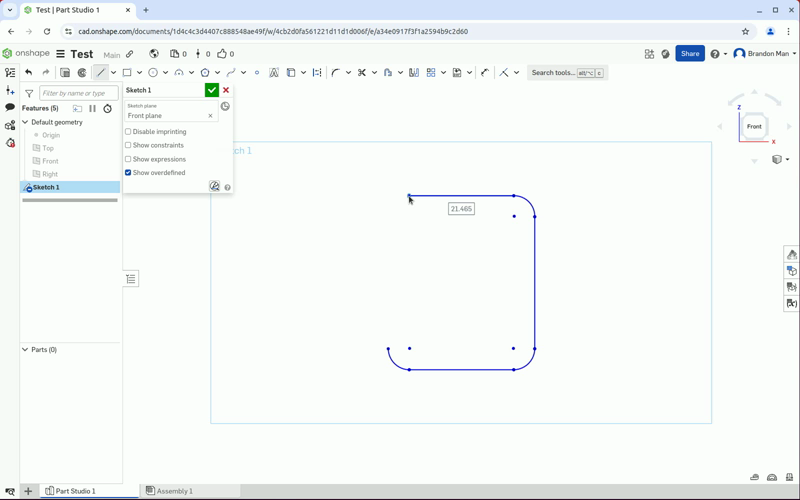
key(a)
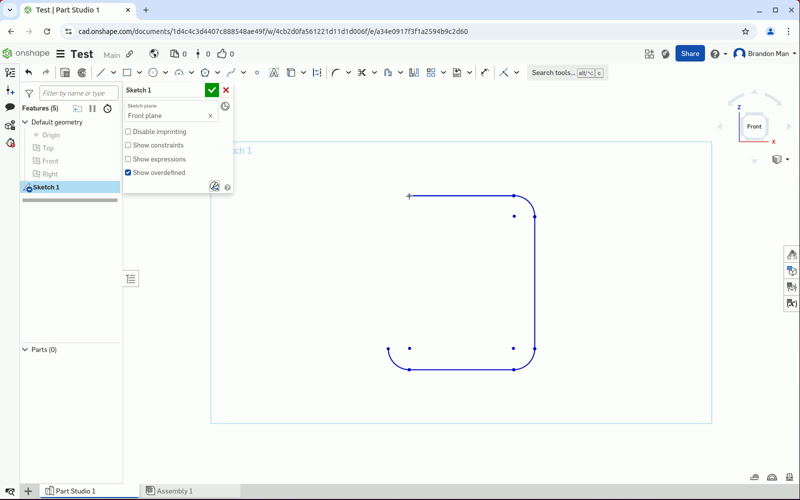
mouse_move(409, 195)
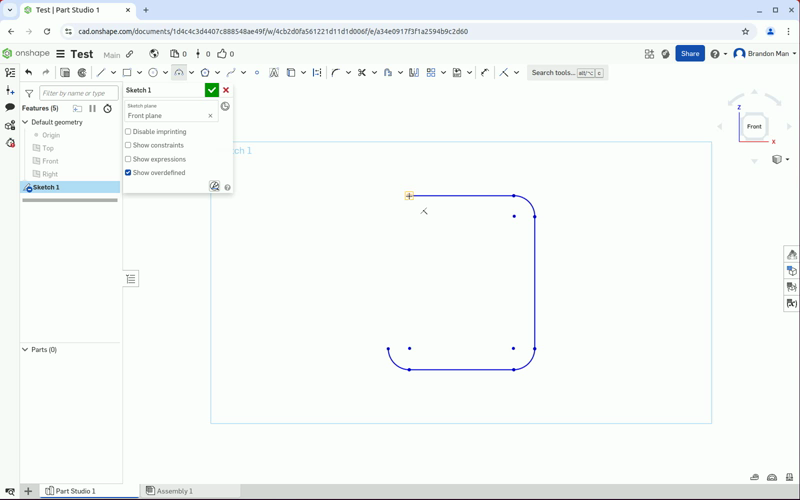
click(409, 195)
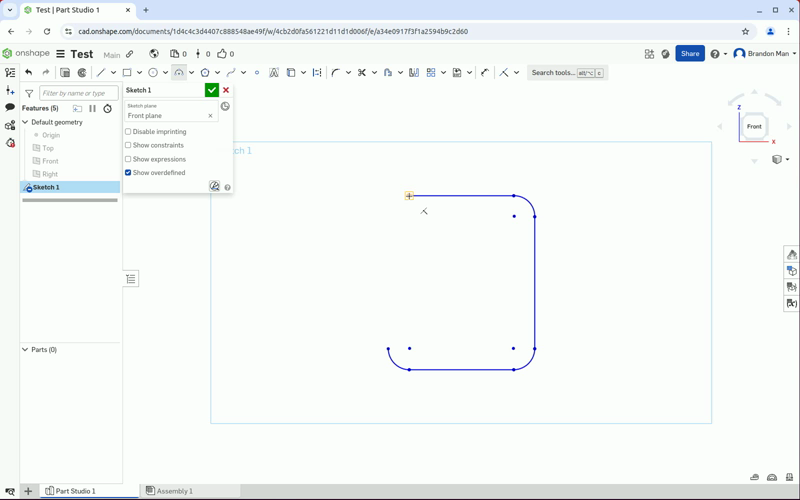
key_down(shift)
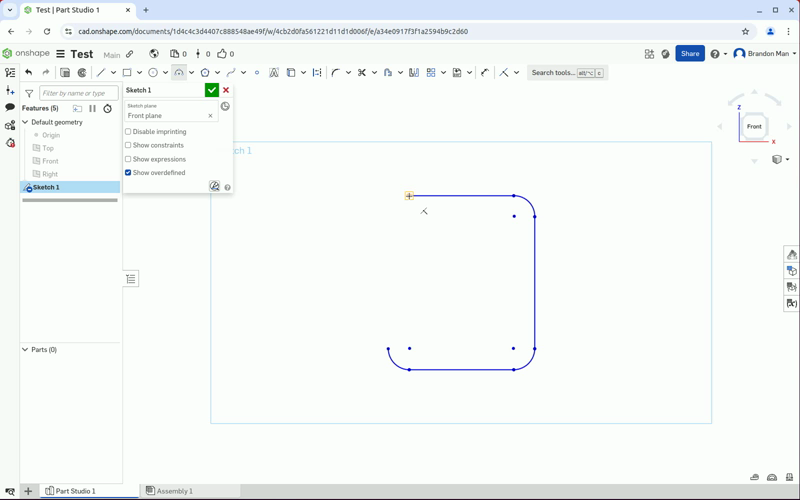
mouse_move(388, 216)
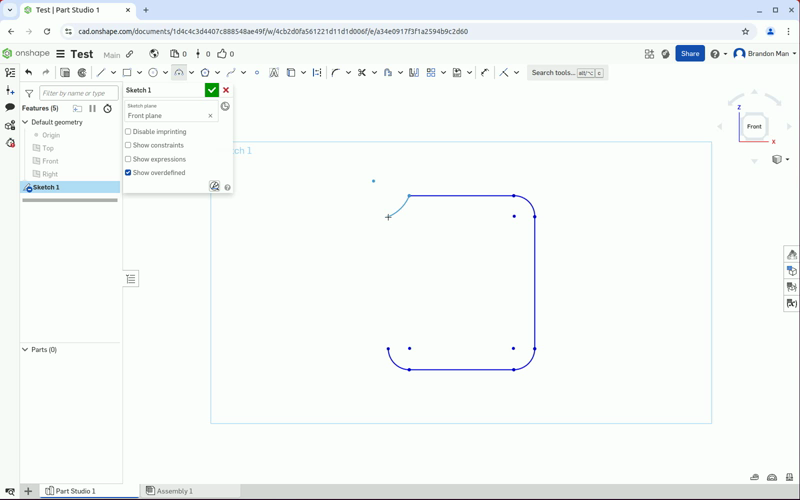
click(388, 216)
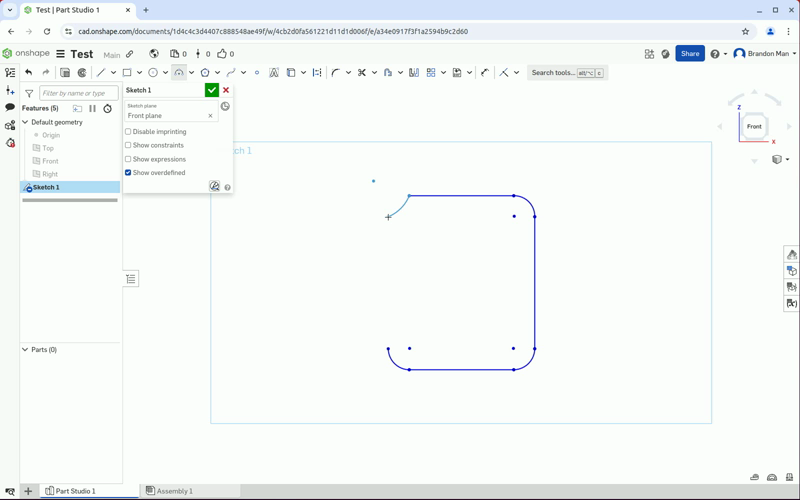
mouse_move(394, 201)
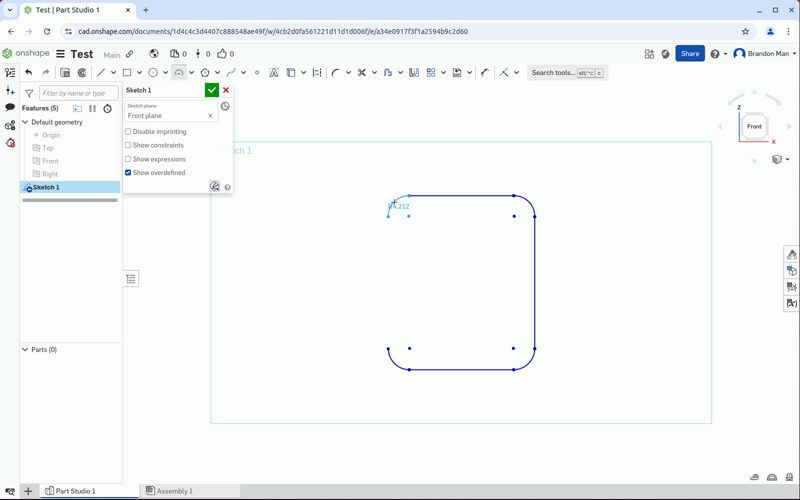
click(394, 201)
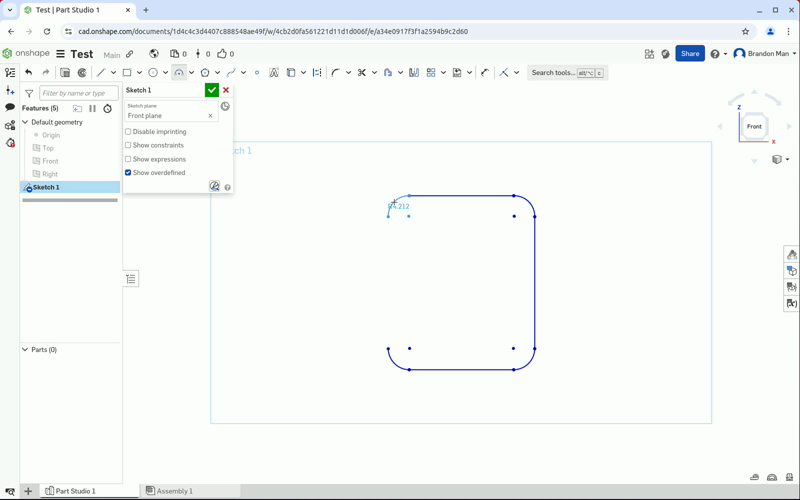
key_up(shift)
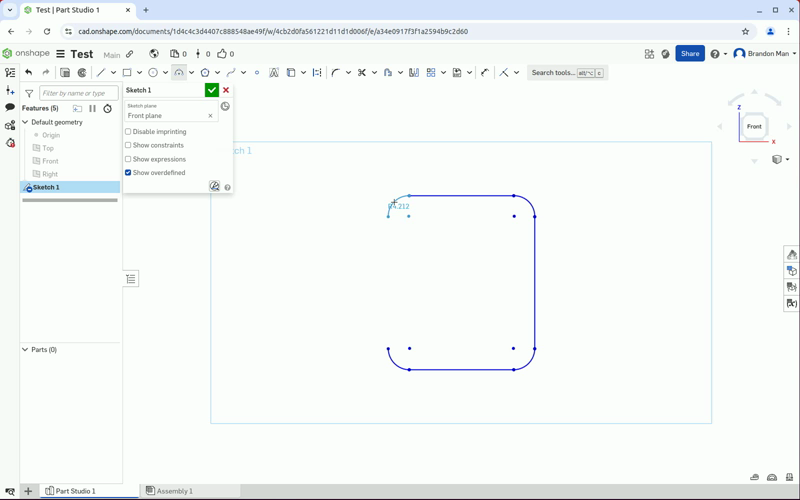
key(esc)
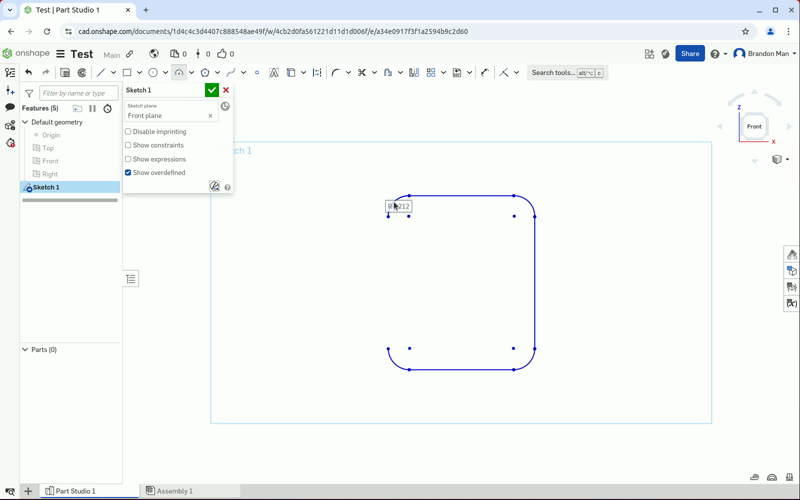
key(l)
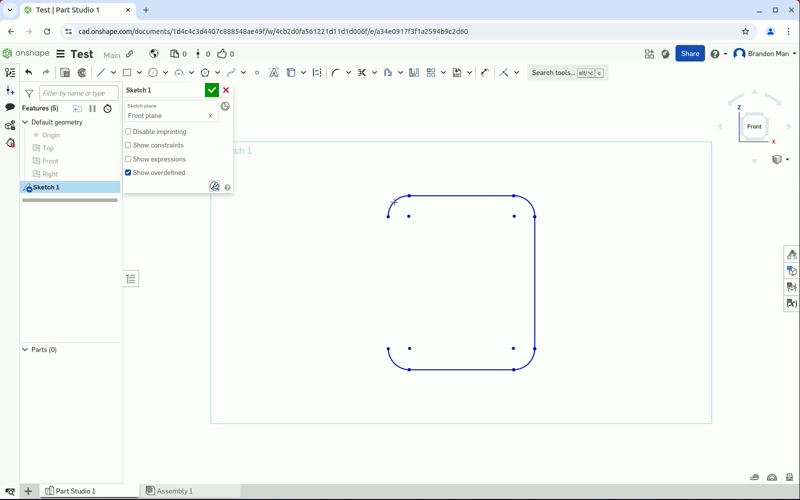
mouse_move(388, 216)
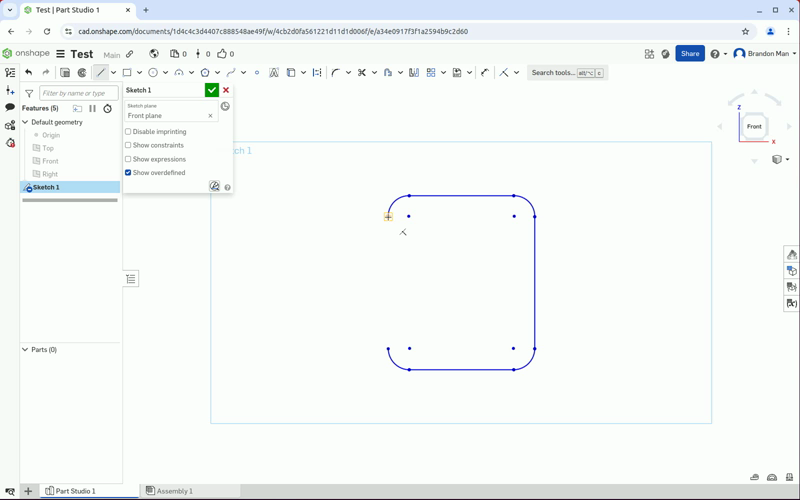
click(388, 216)
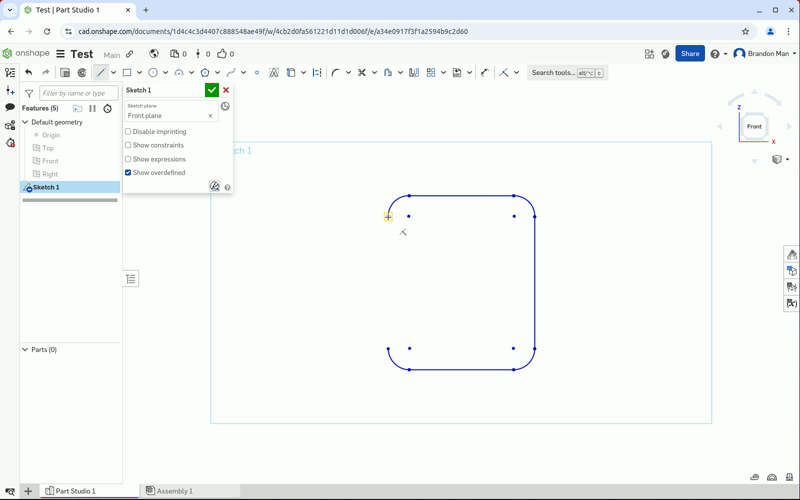
key_down(shift)
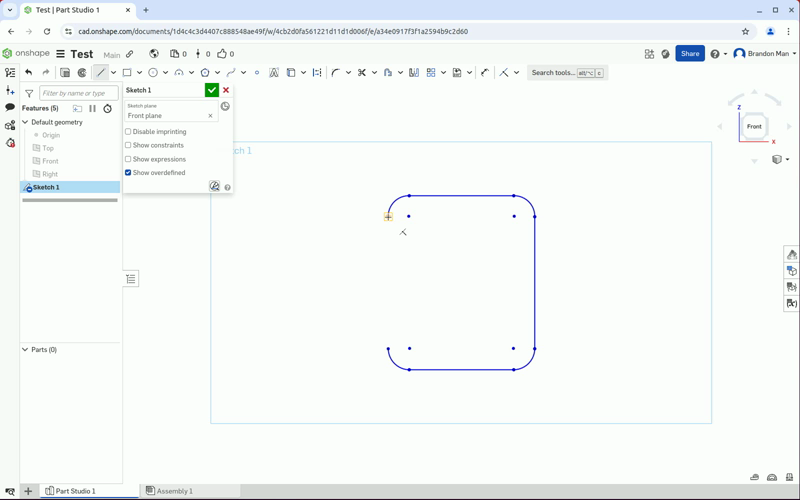
mouse_move(388, 348)
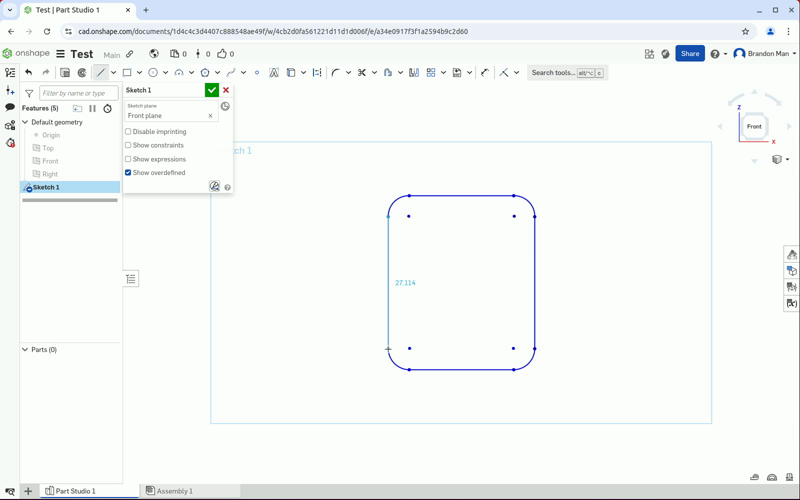
key_up(shift)
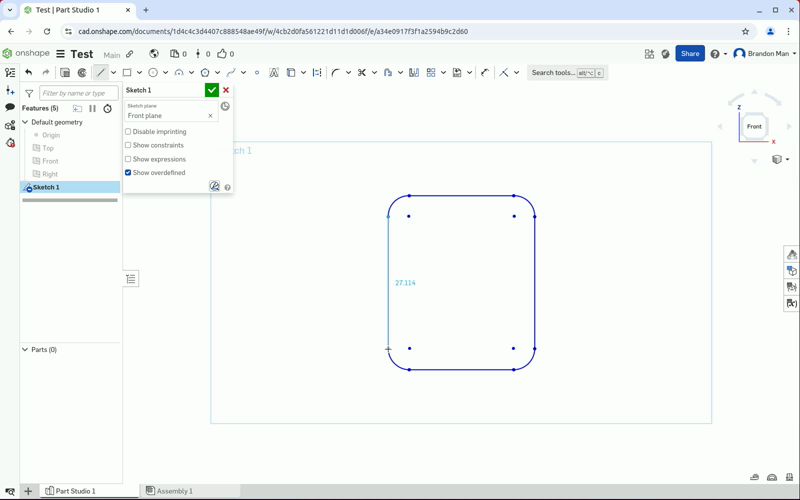
click(388, 348)
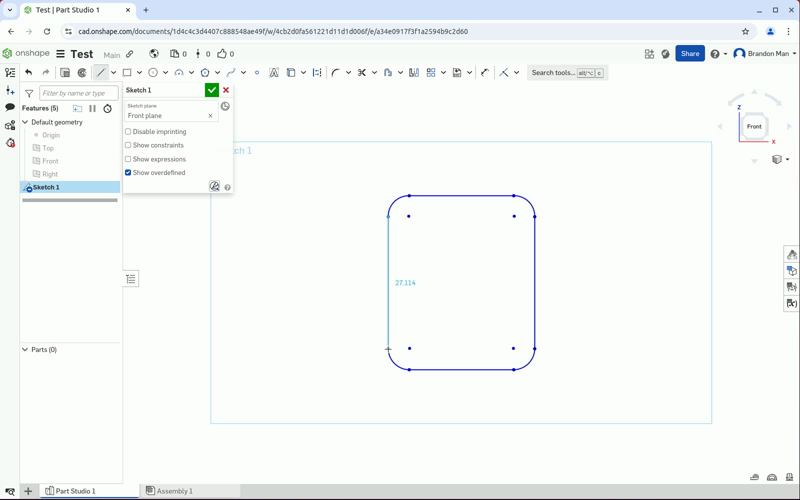
key(esc)
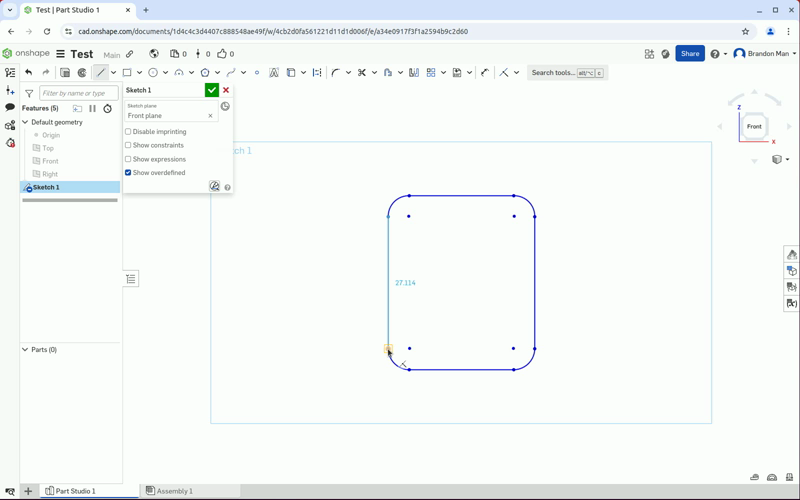
key(a)
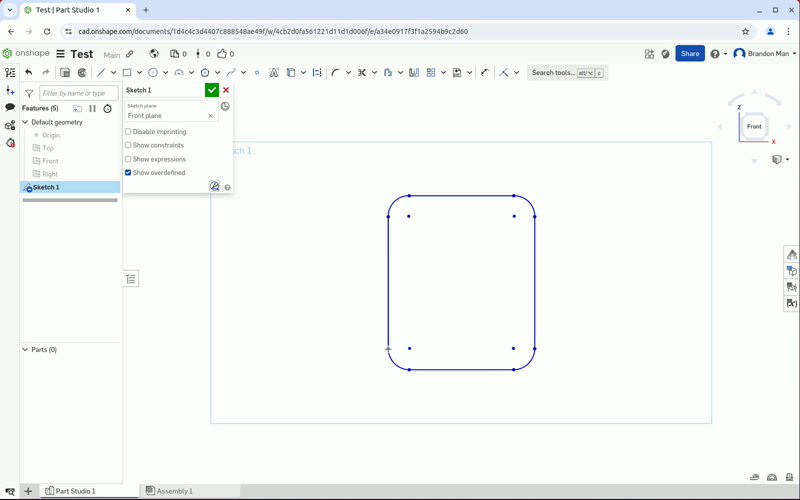
key_down(shift)
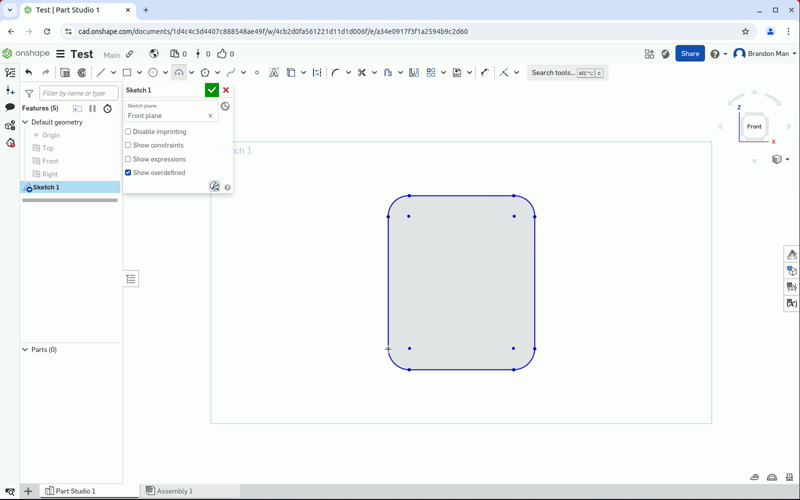
mouse_move(391, 348)
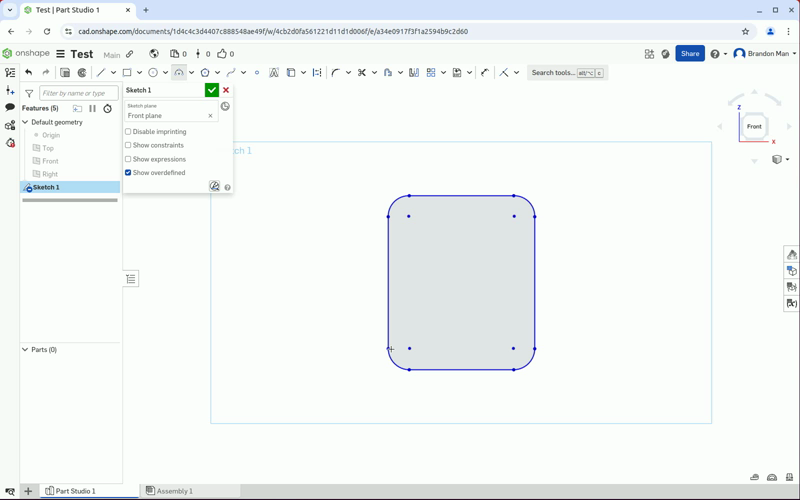
scroll(6)
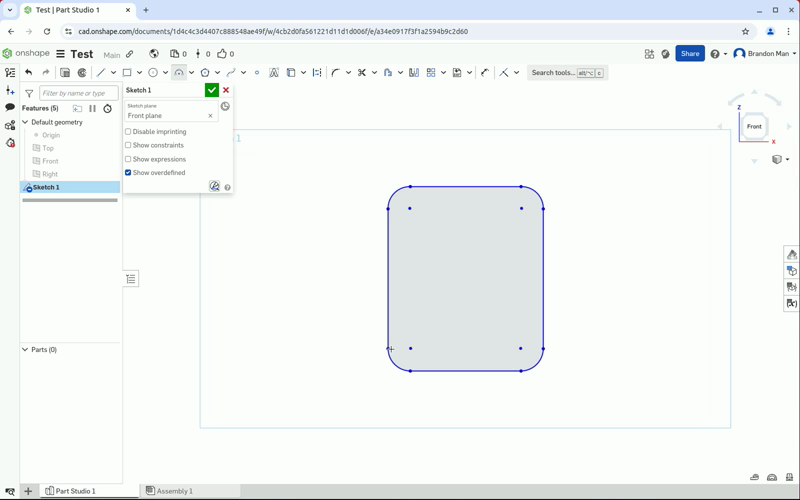
scroll(6)
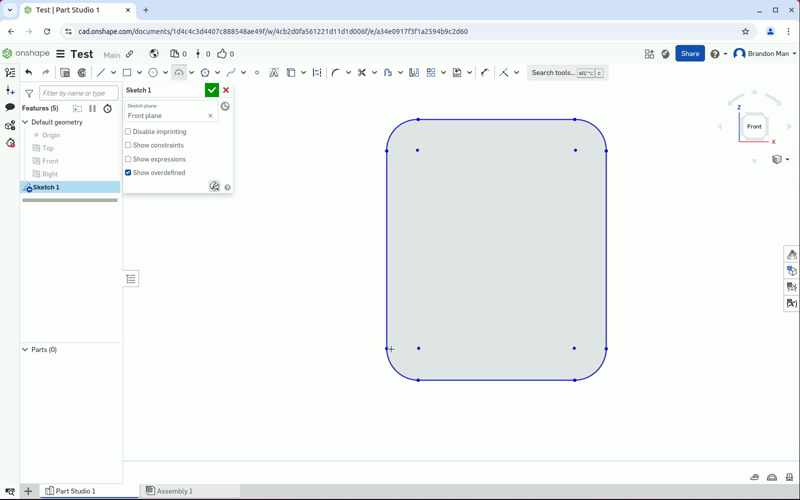
scroll(6)
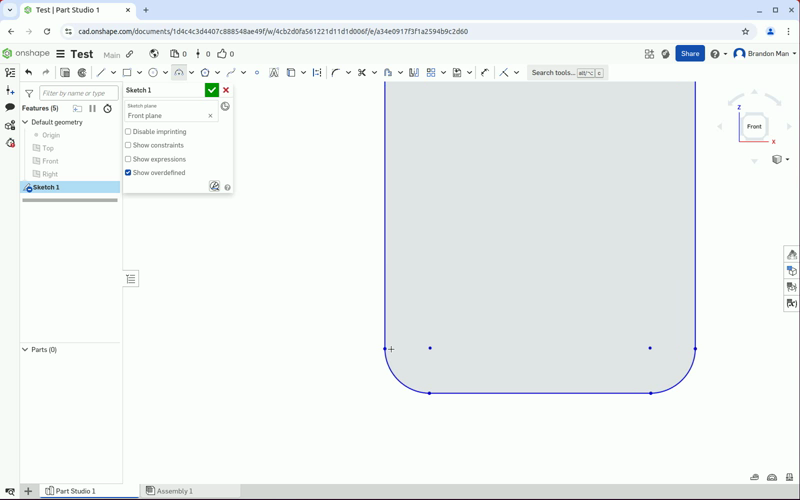
scroll(6)
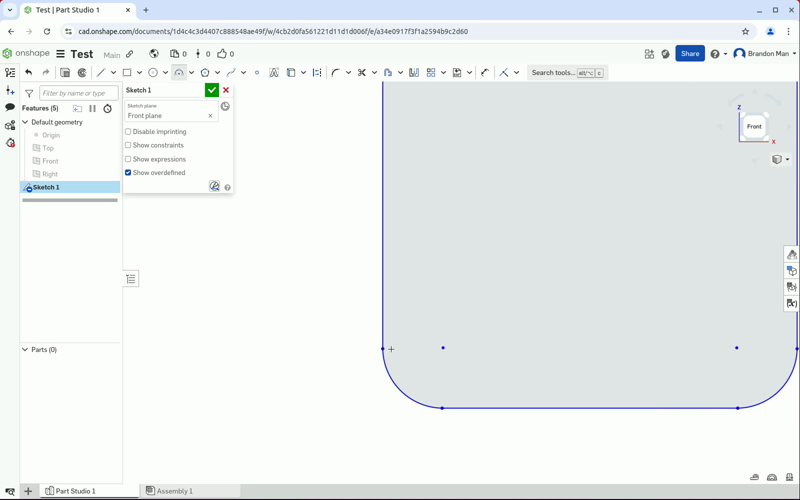
scroll(6)
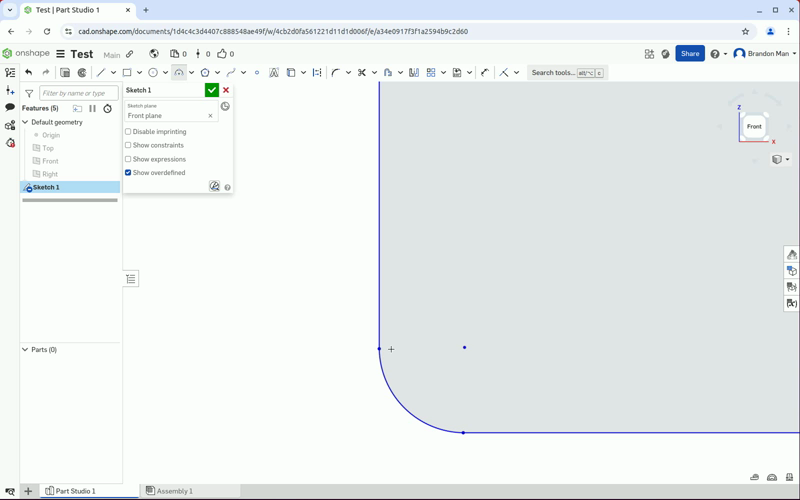
scroll(6)
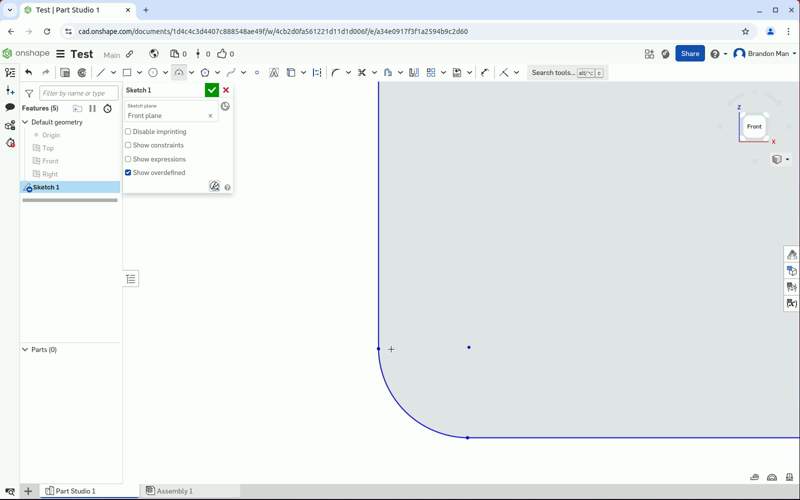
scroll(6)
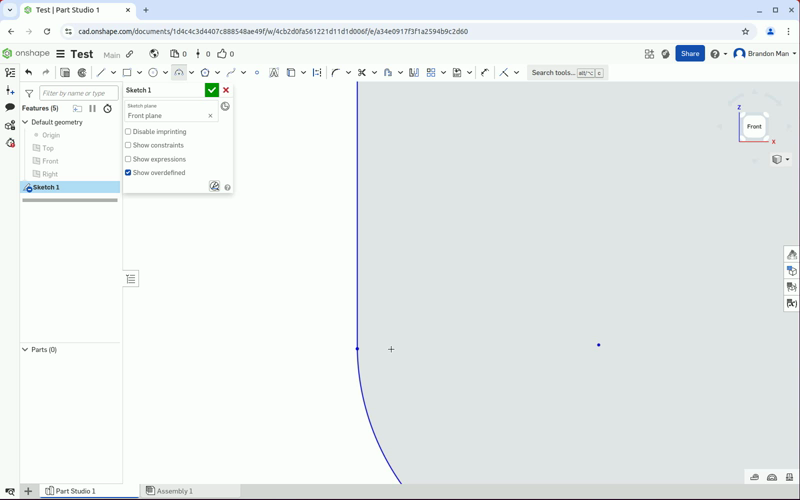
click(391, 348)
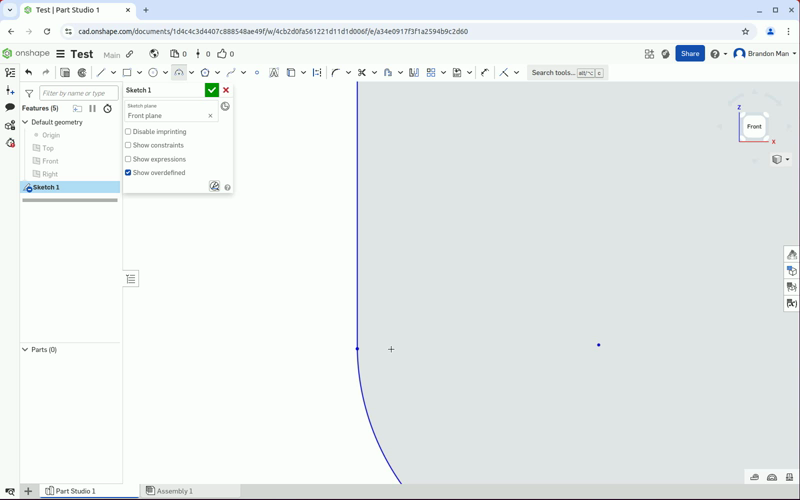
scroll(-6)
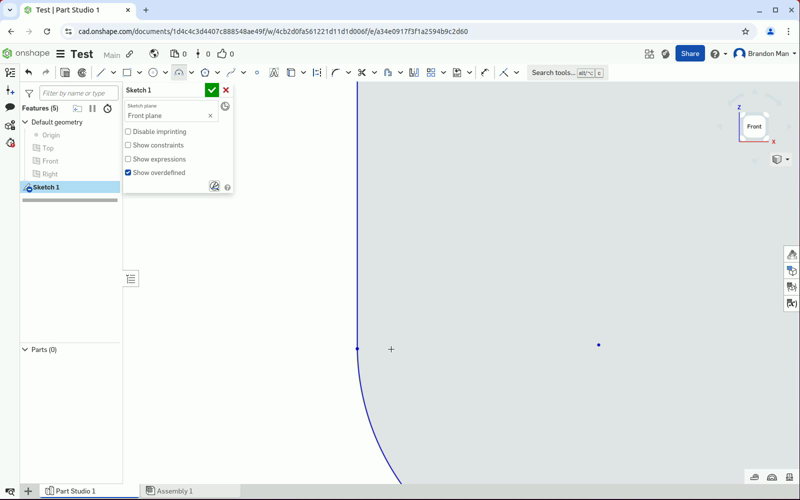
scroll(-6)
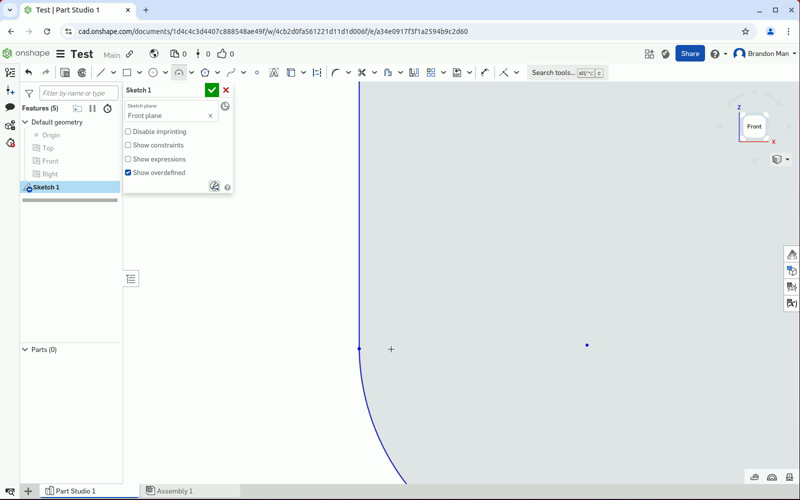
scroll(-6)
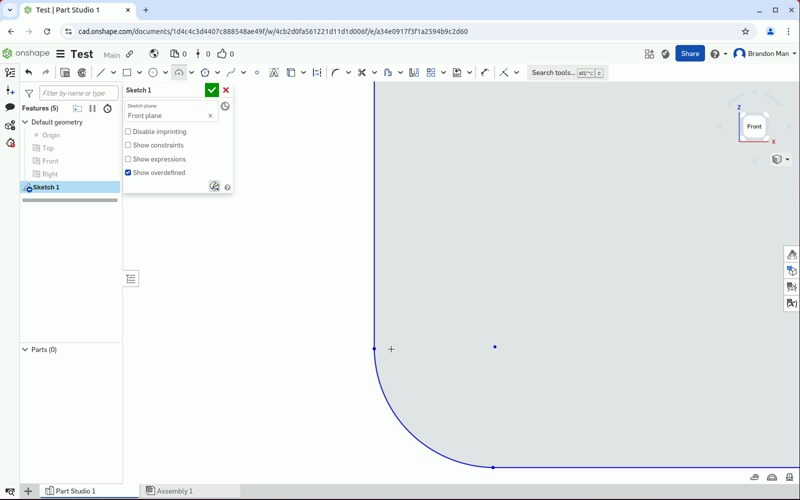
scroll(-6)
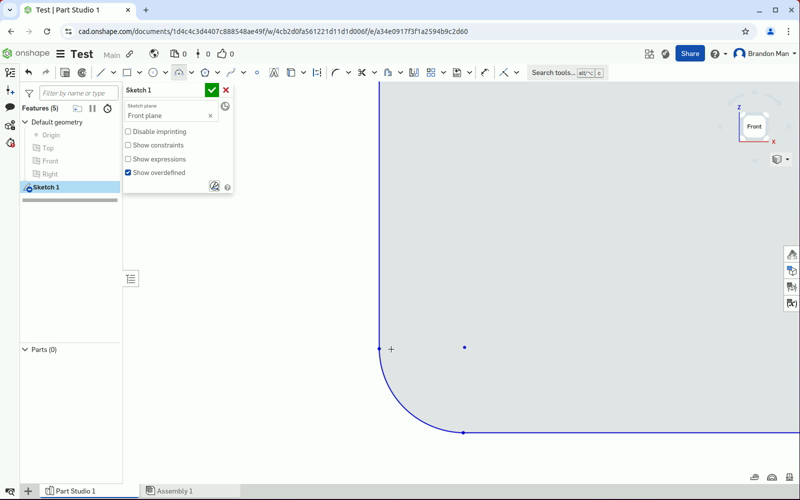
scroll(-6)
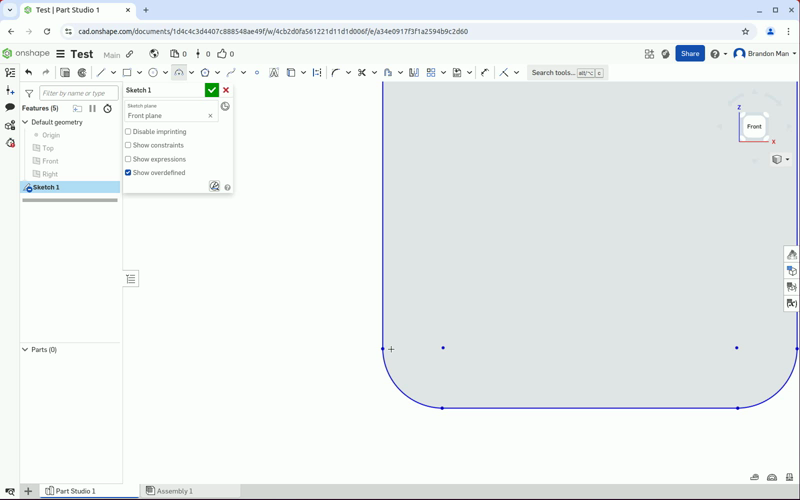
scroll(-6)
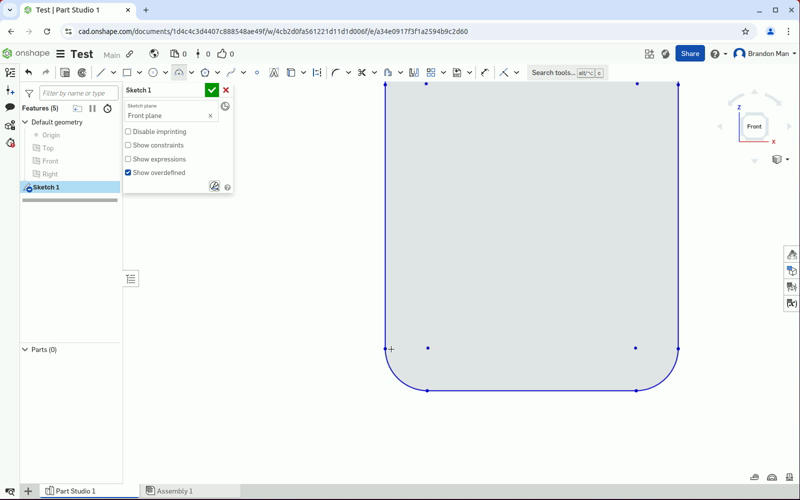
scroll(-6)
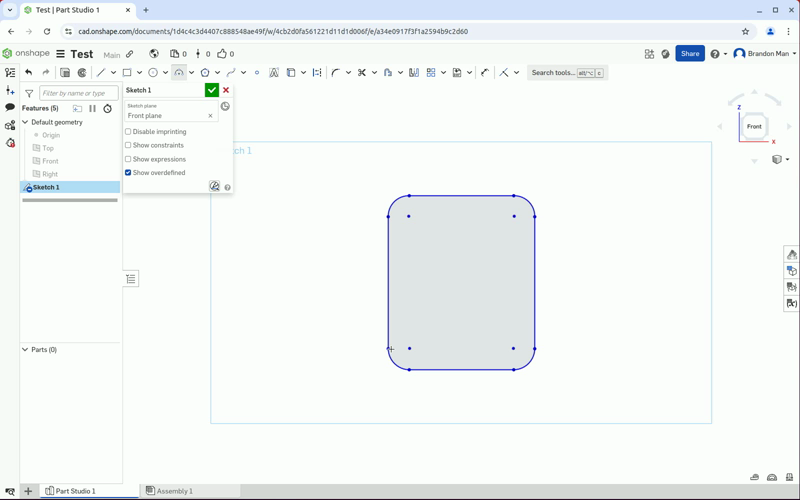
key_up(shift)
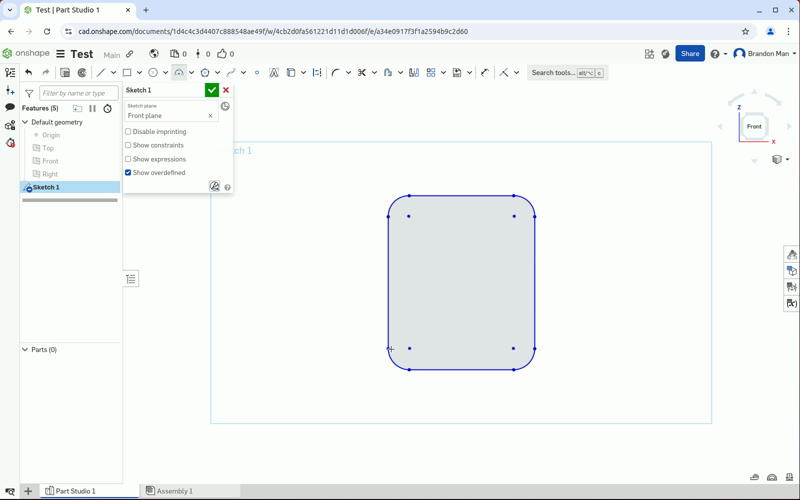
key_down(shift)
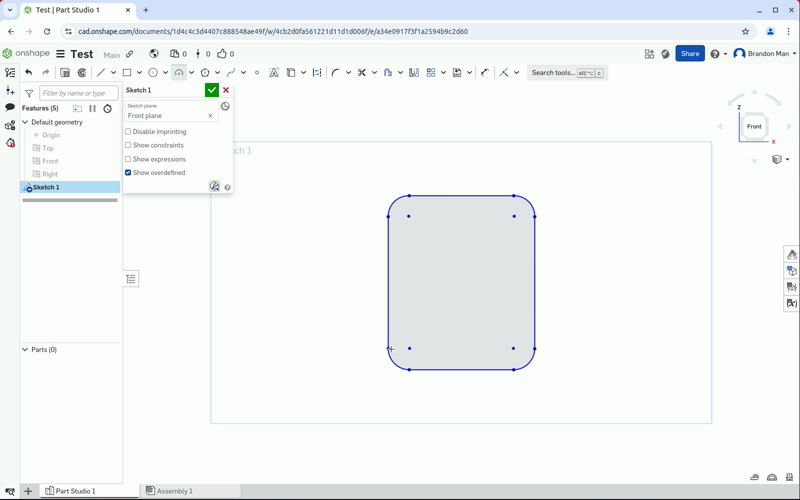
mouse_move(409, 366)
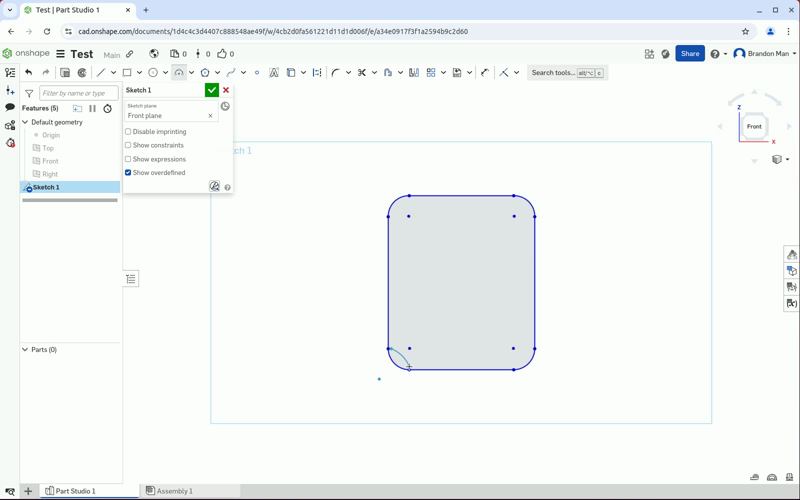
scroll(6)
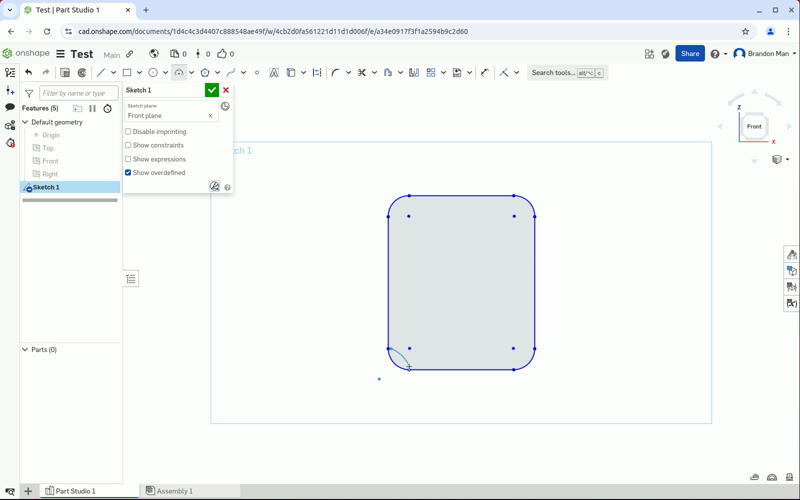
scroll(6)
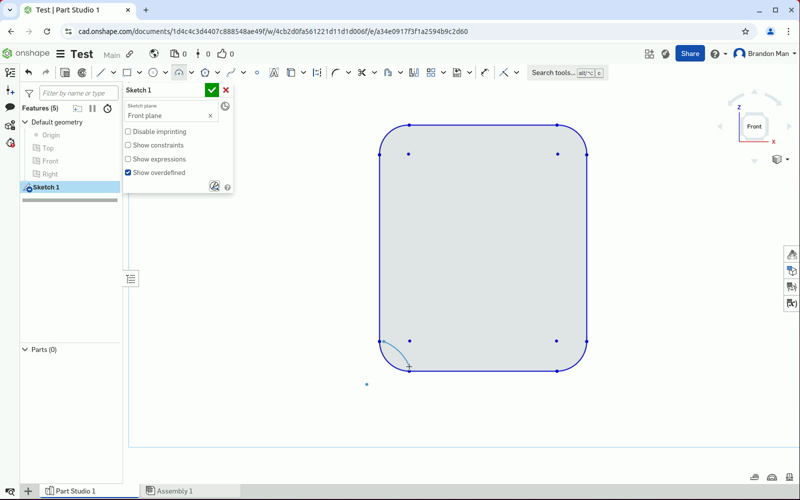
scroll(6)
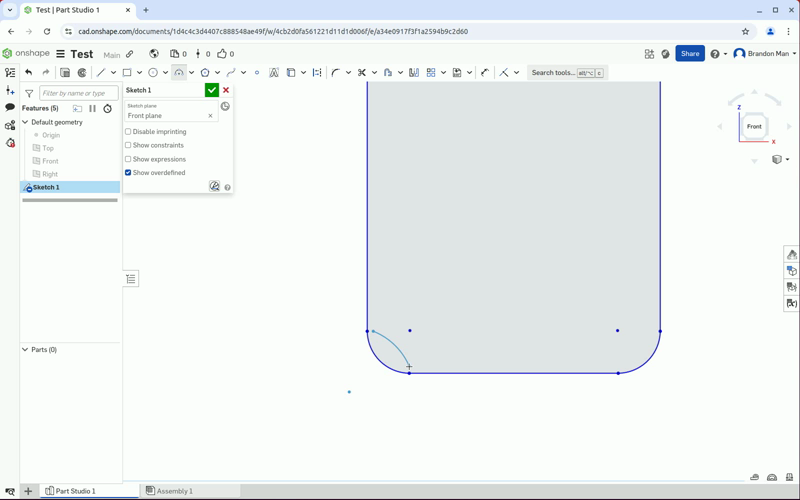
scroll(6)
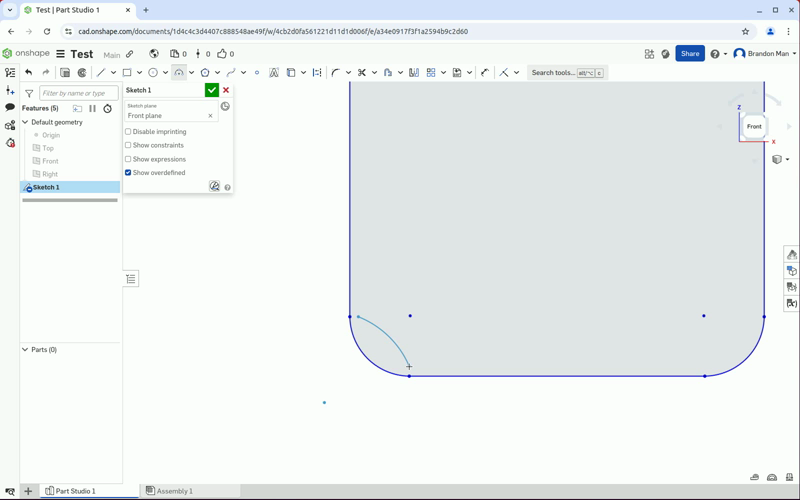
scroll(6)
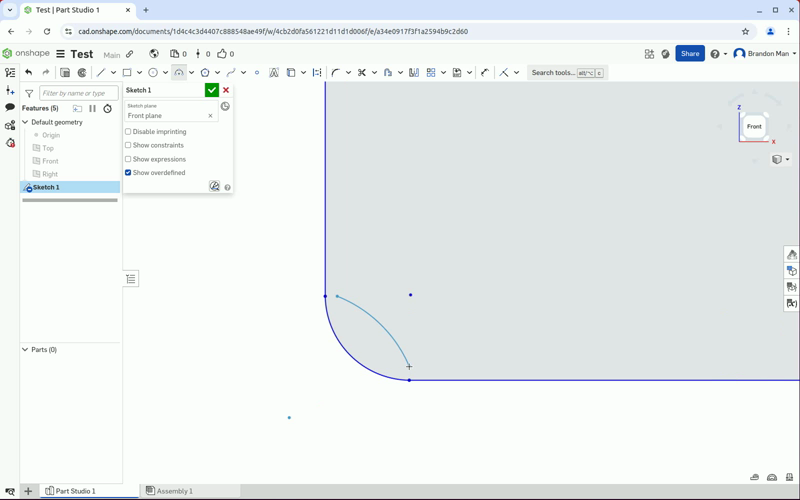
scroll(6)
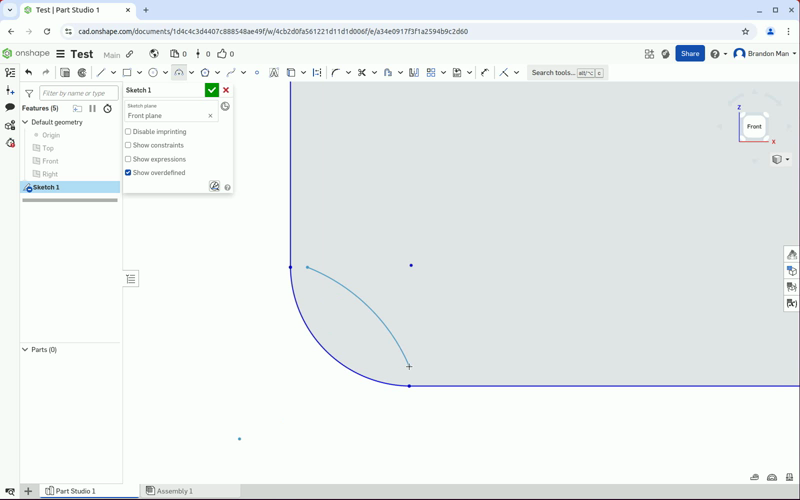
scroll(6)
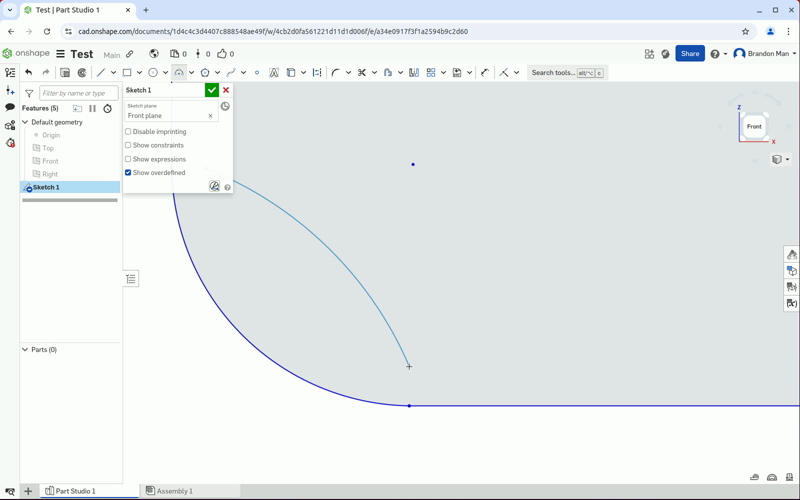
click(409, 366)
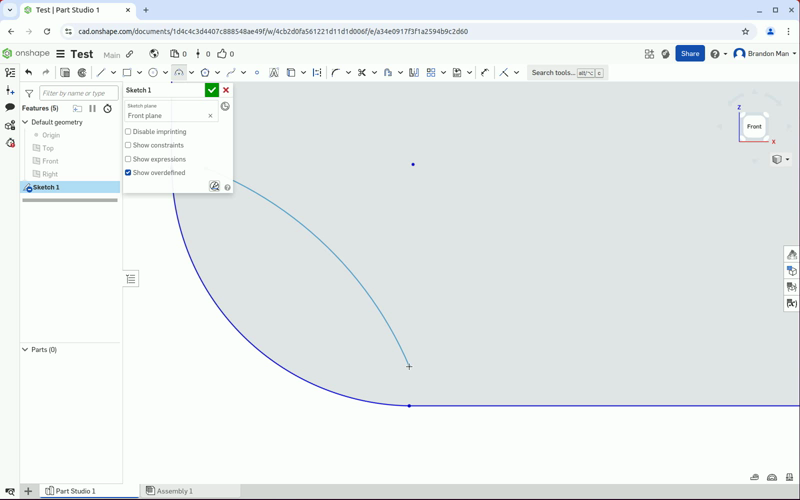
scroll(-6)
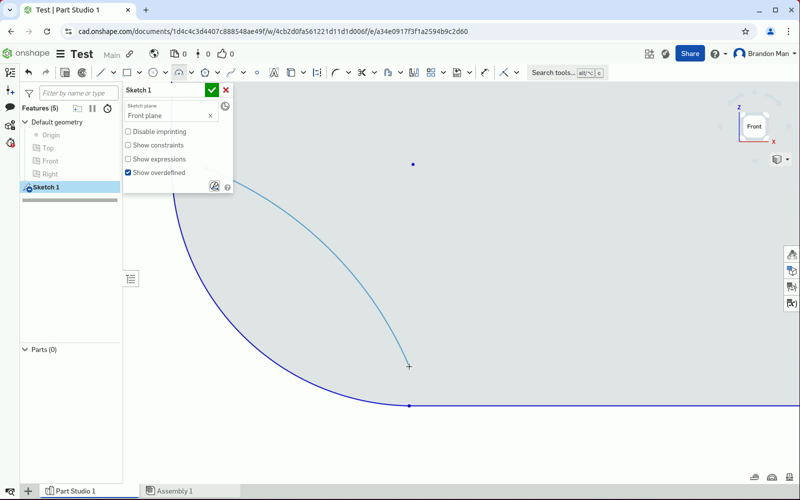
scroll(-6)
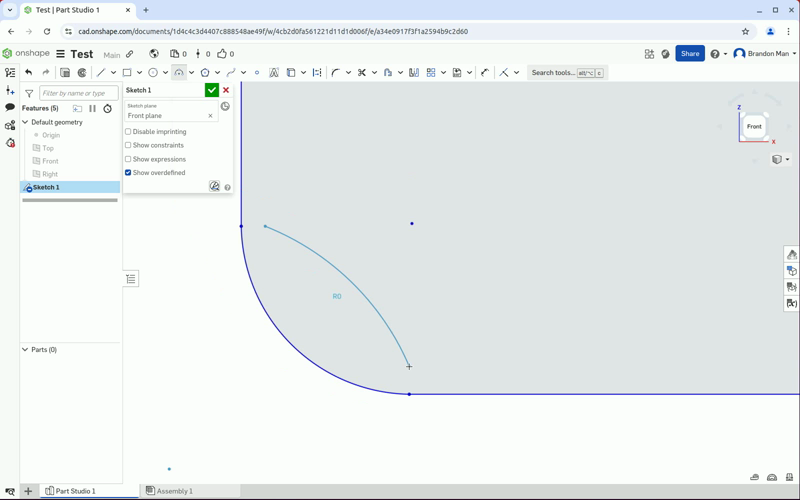
scroll(-6)
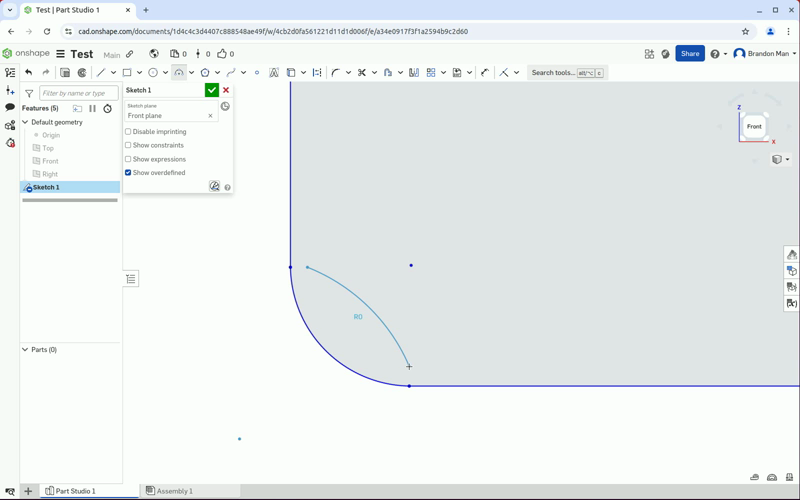
scroll(-6)
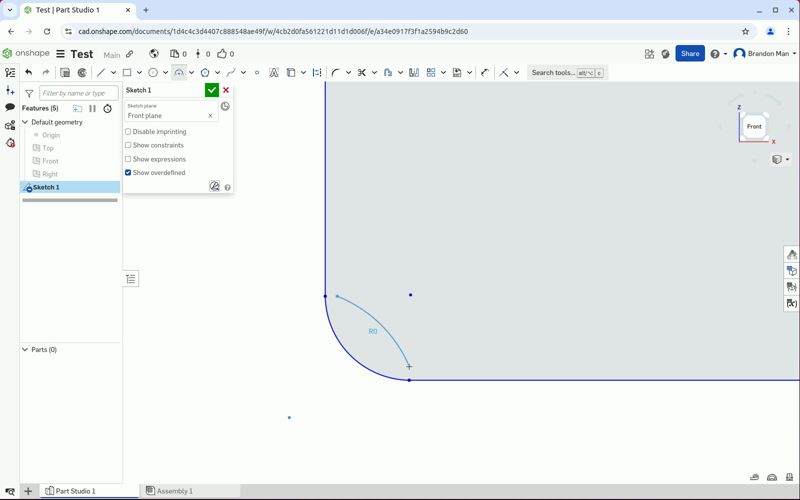
scroll(-6)
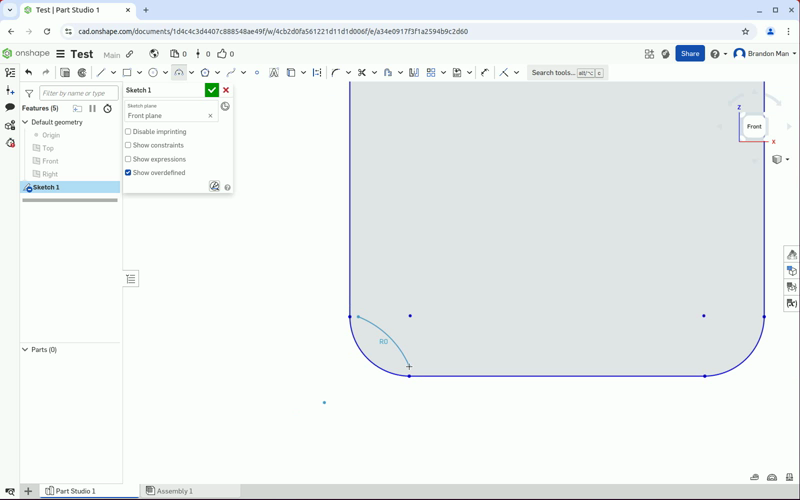
scroll(-6)
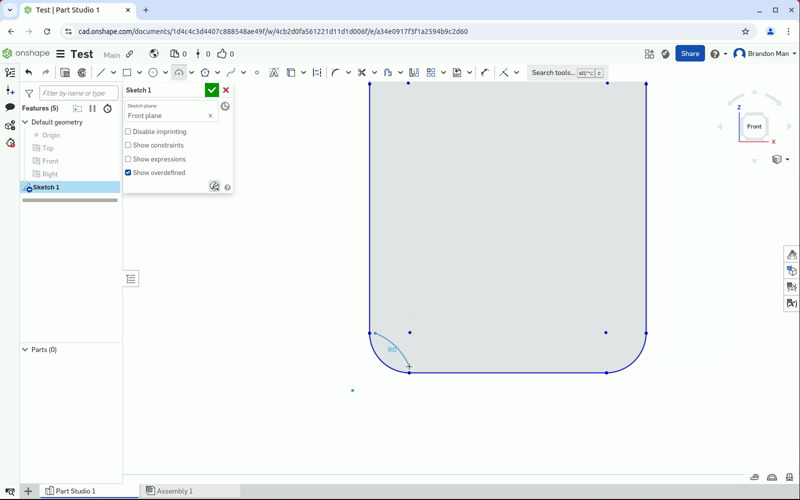
scroll(-6)
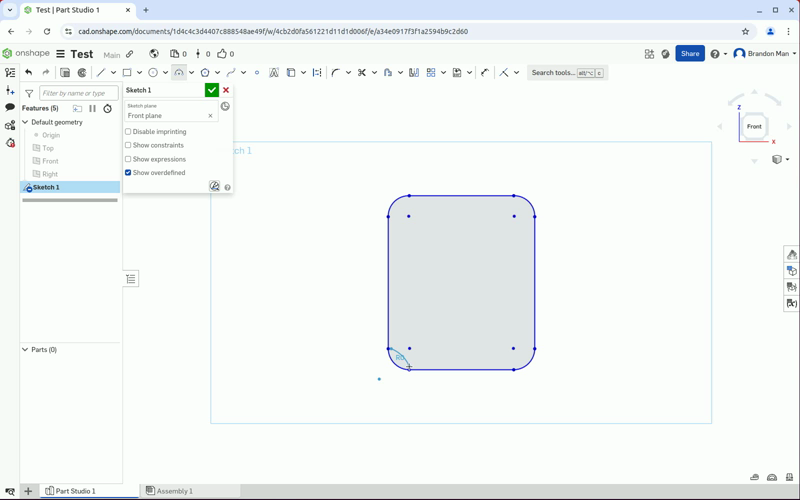
mouse_move(396, 361)
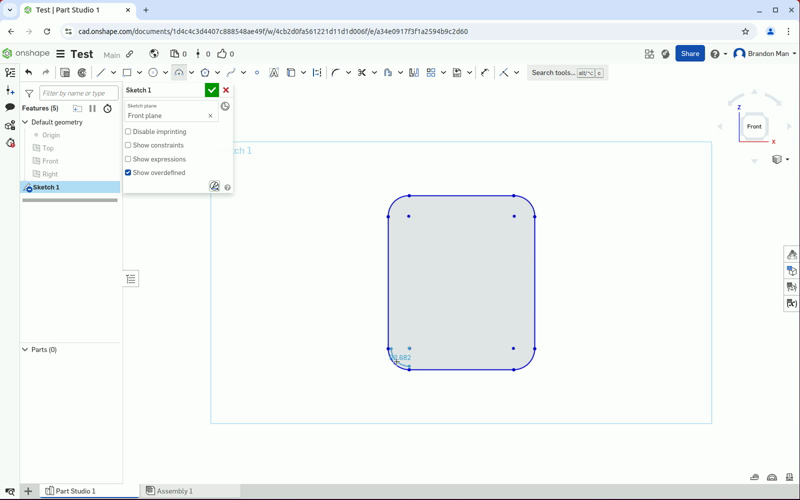
scroll(6)
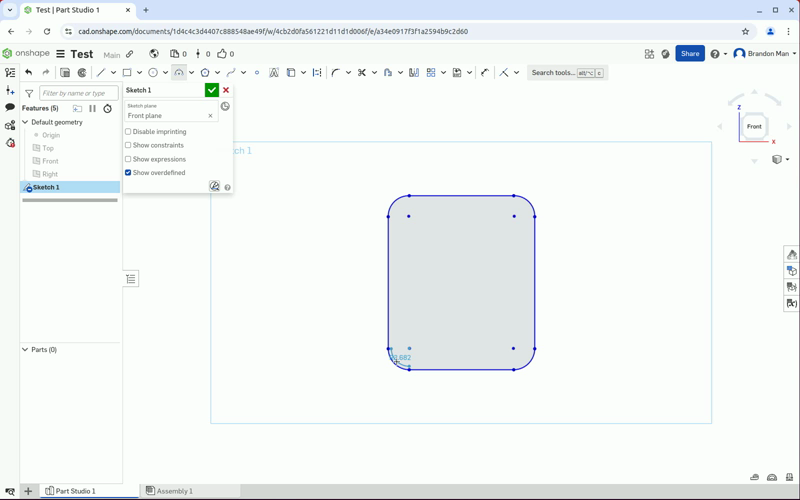
scroll(6)
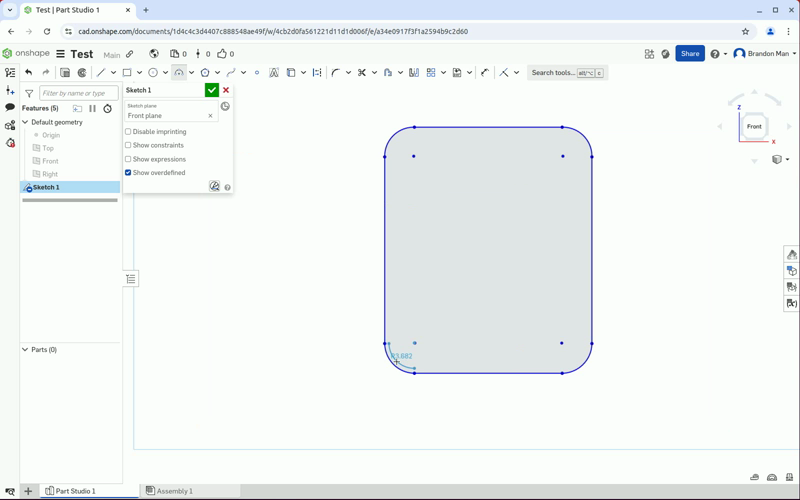
scroll(6)
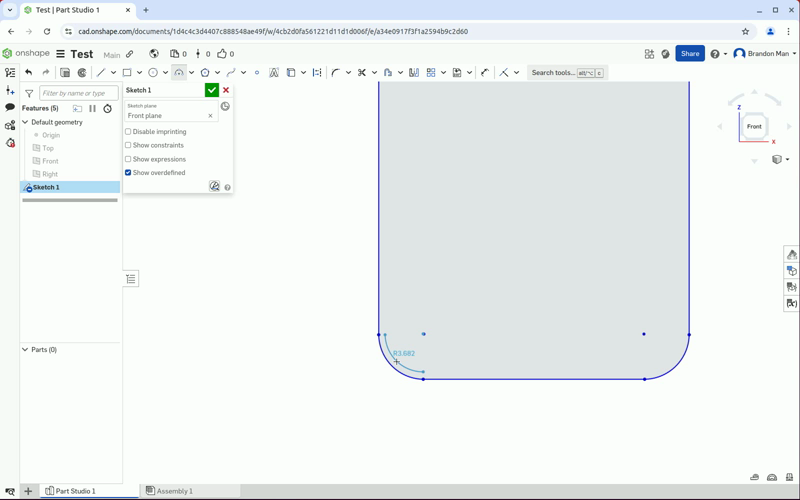
scroll(6)
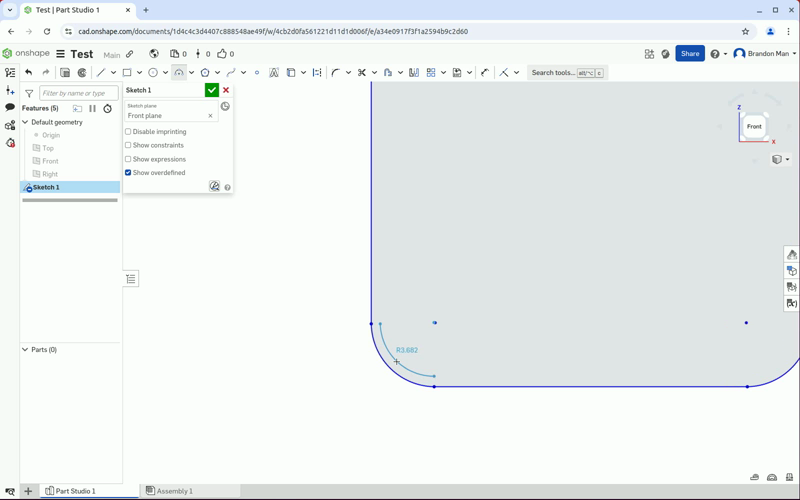
scroll(6)
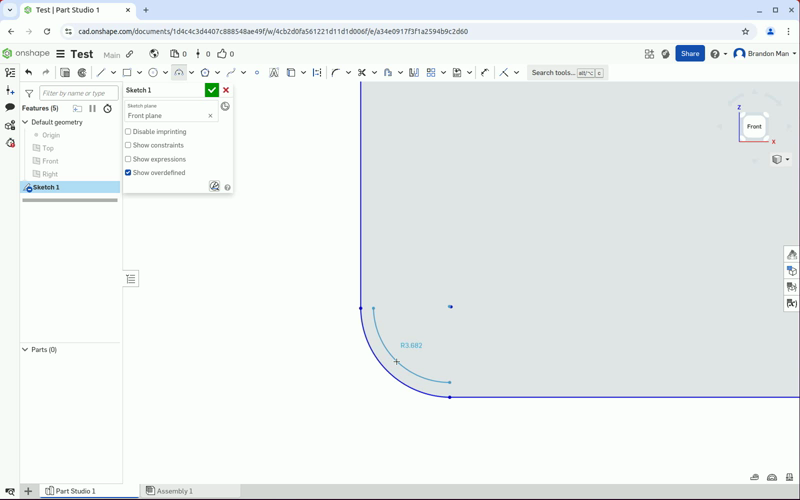
scroll(6)
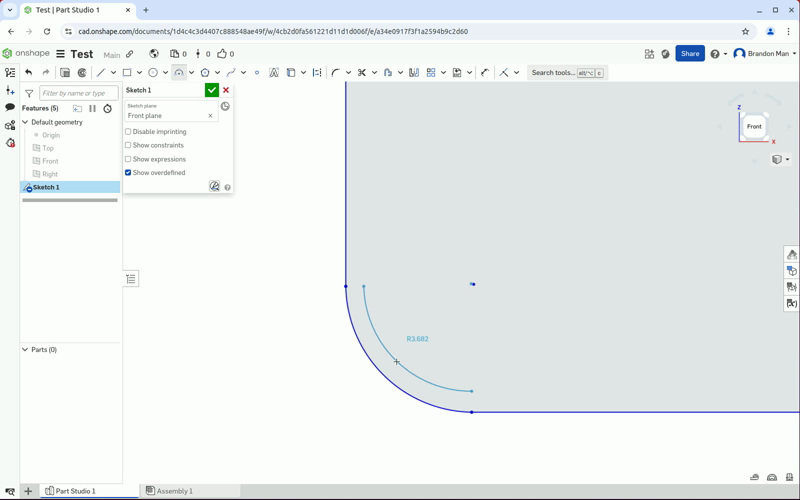
scroll(6)
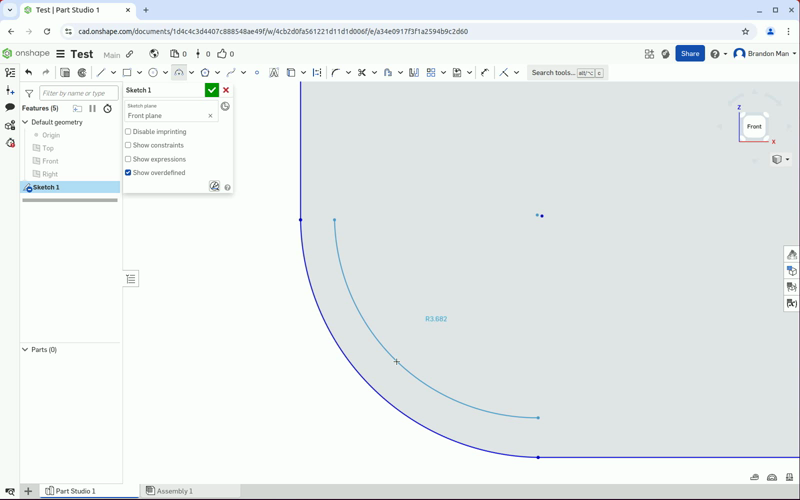
click(396, 361)
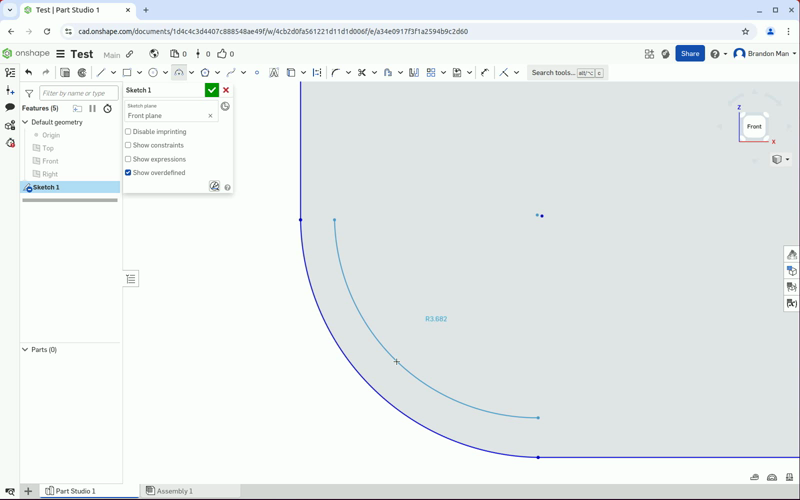
scroll(-6)
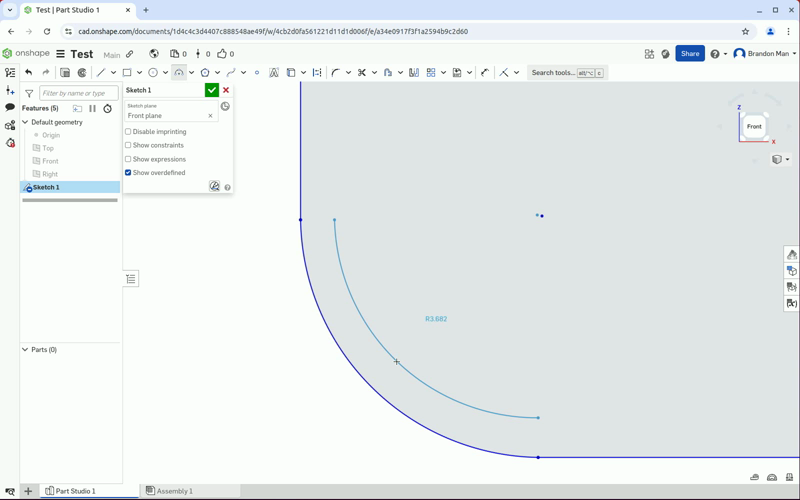
scroll(-6)
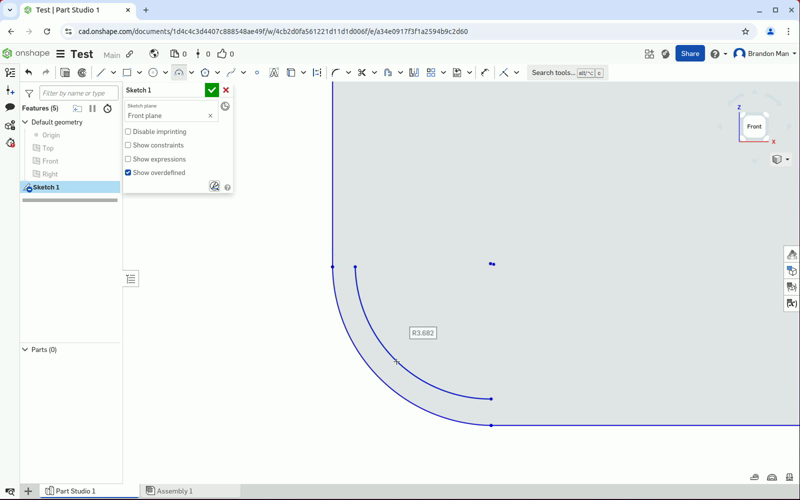
scroll(-6)
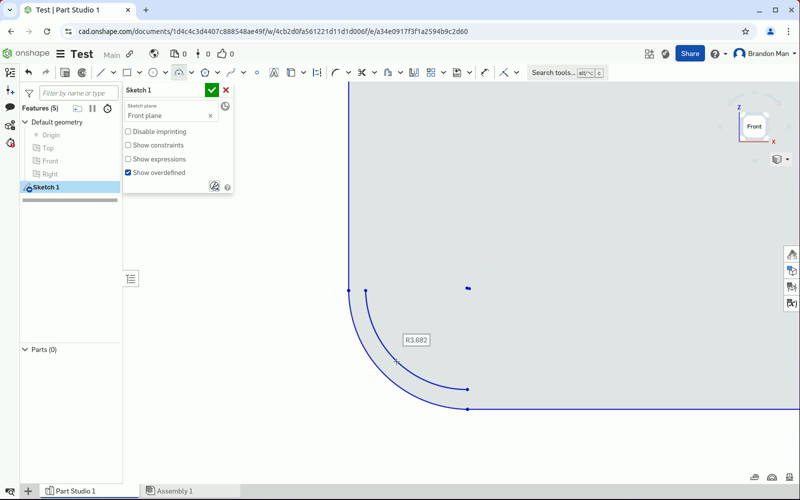
scroll(-6)
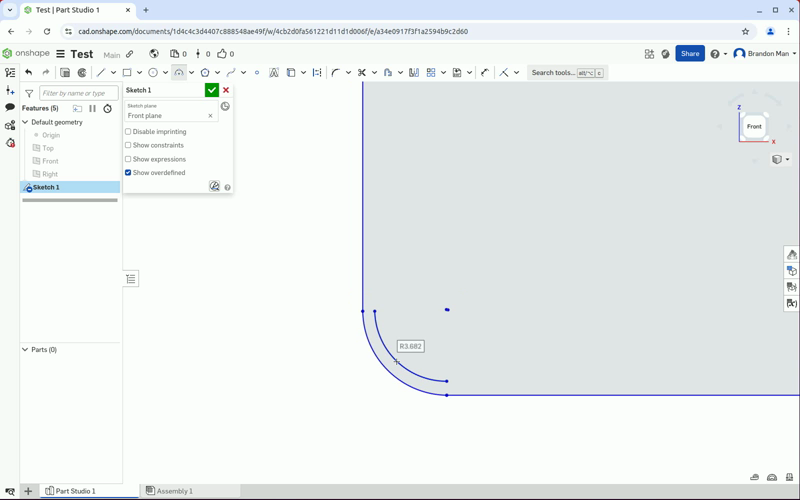
scroll(-6)
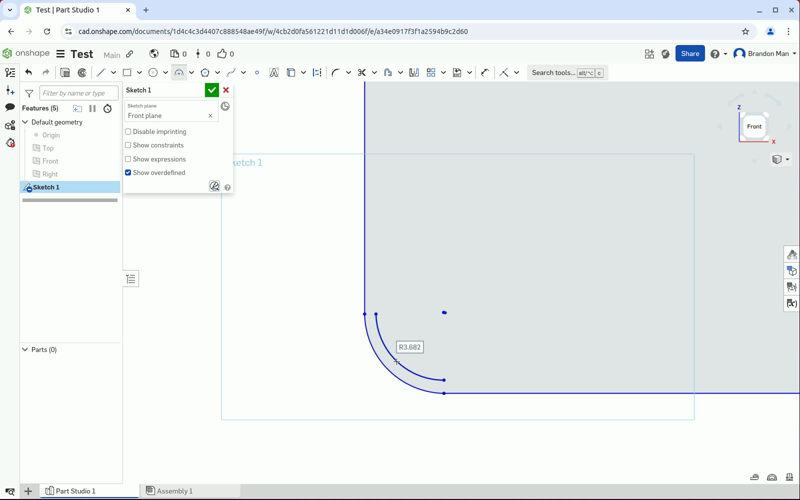
scroll(-6)
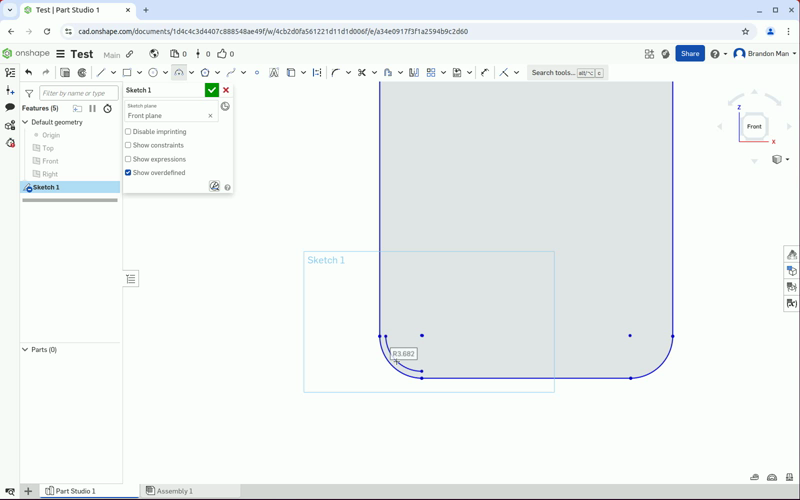
scroll(-6)
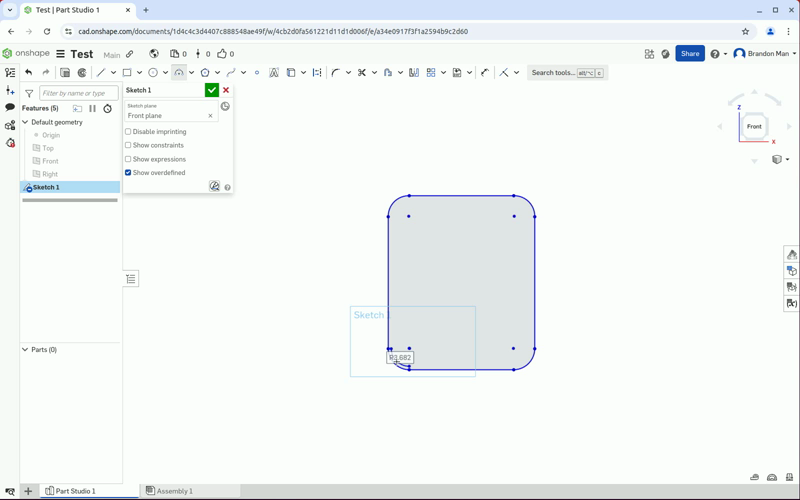
key_up(shift)
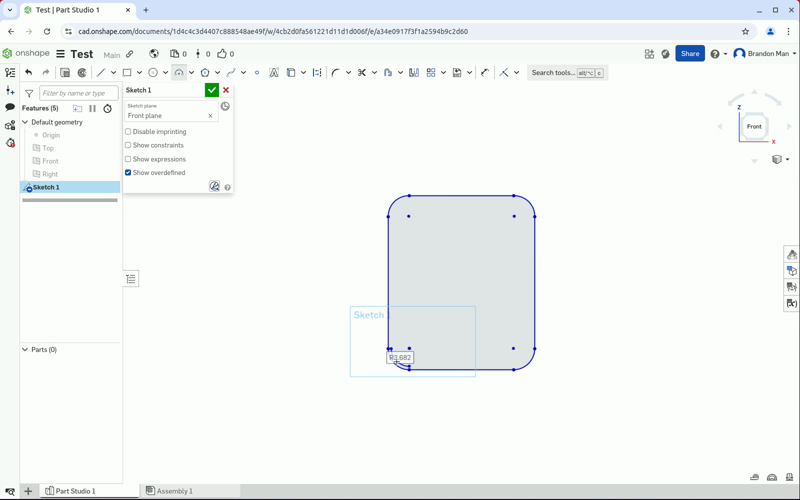
key(esc)
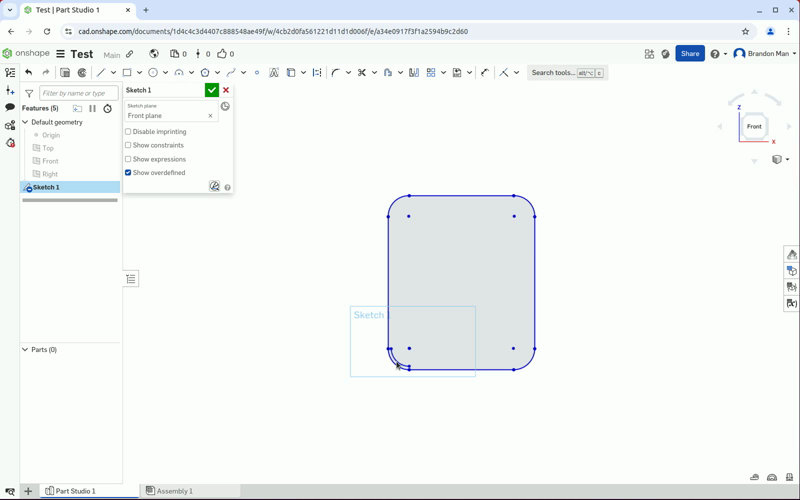
key(l)
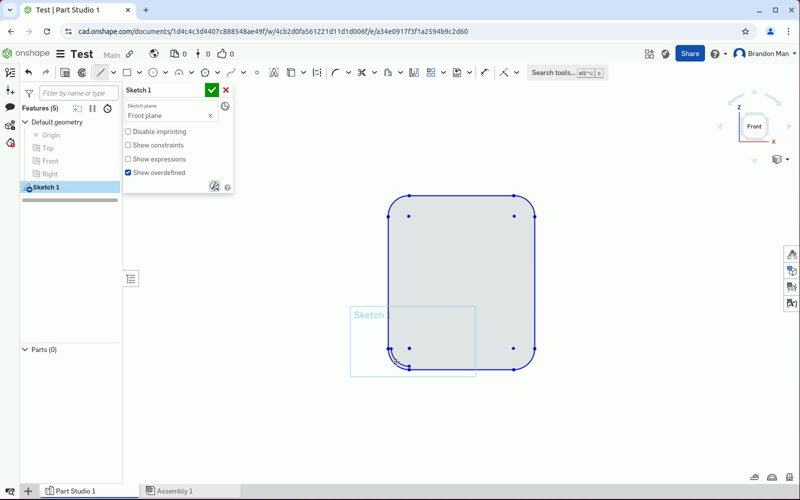
mouse_move(409, 366)
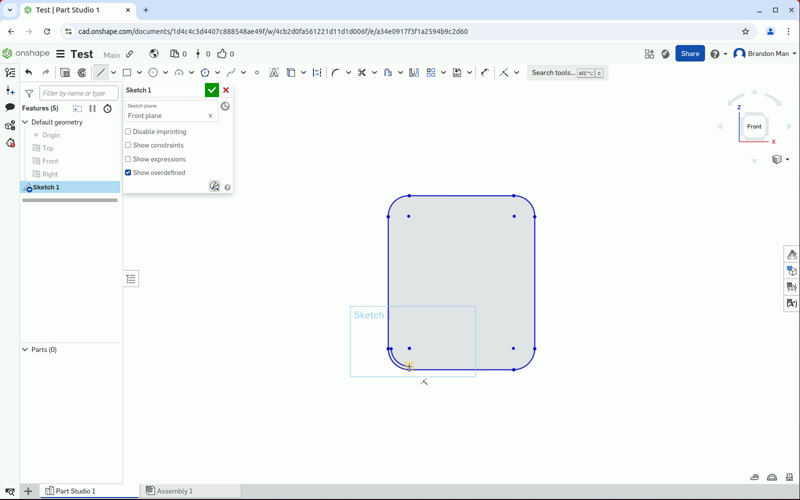
scroll(6)
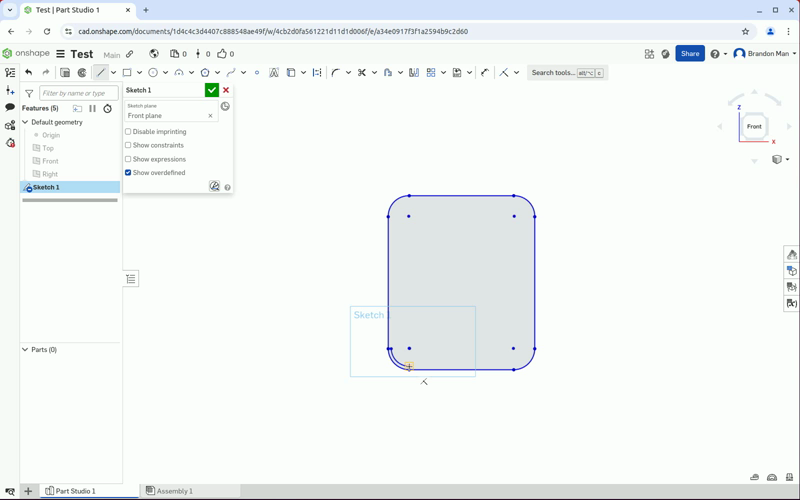
scroll(6)
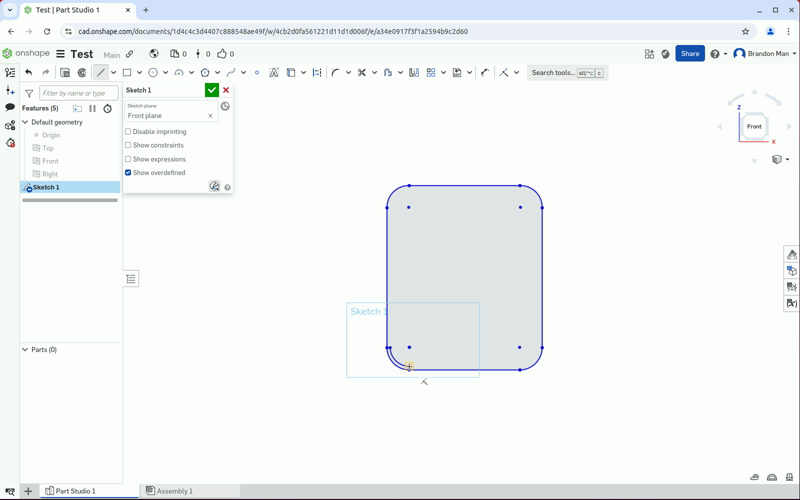
scroll(6)
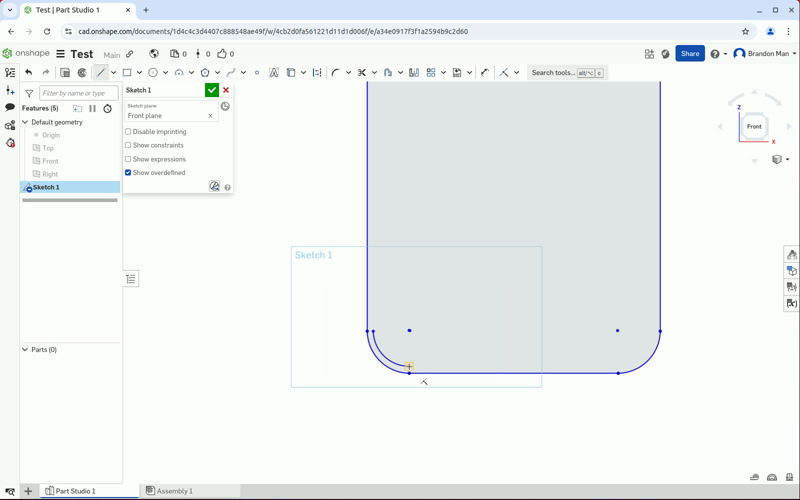
scroll(6)
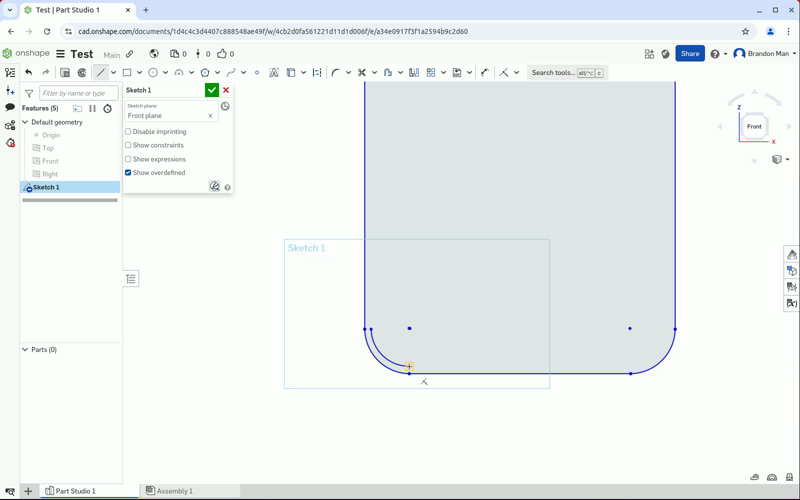
scroll(6)
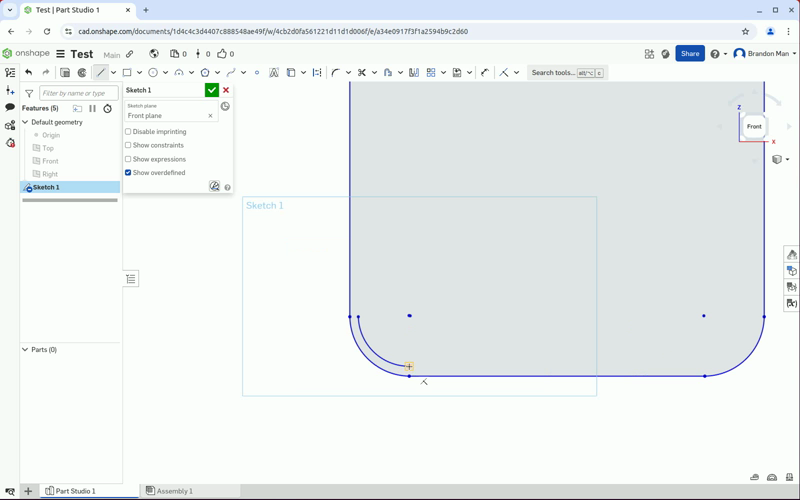
scroll(6)
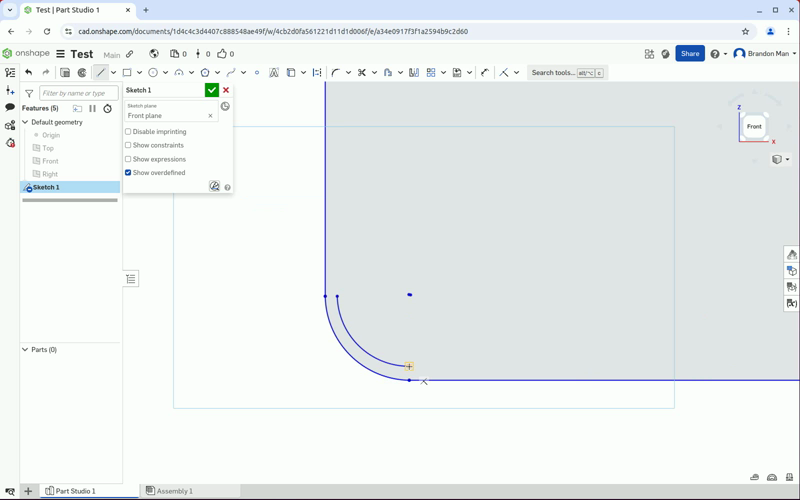
scroll(6)
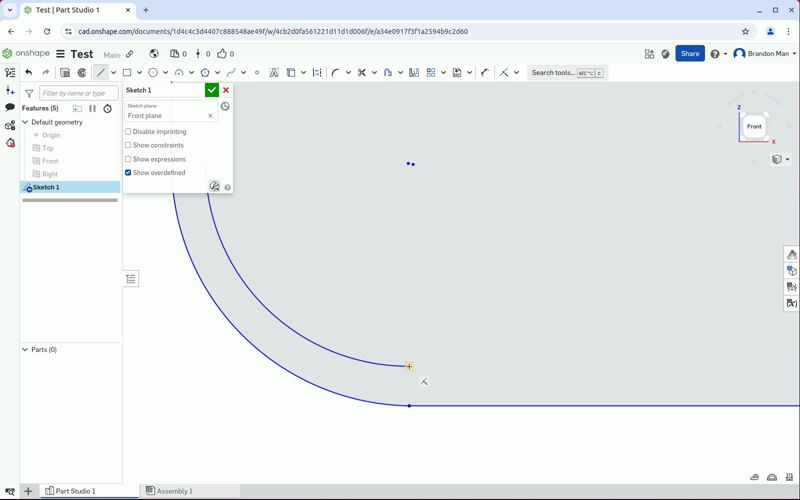
click(409, 366)
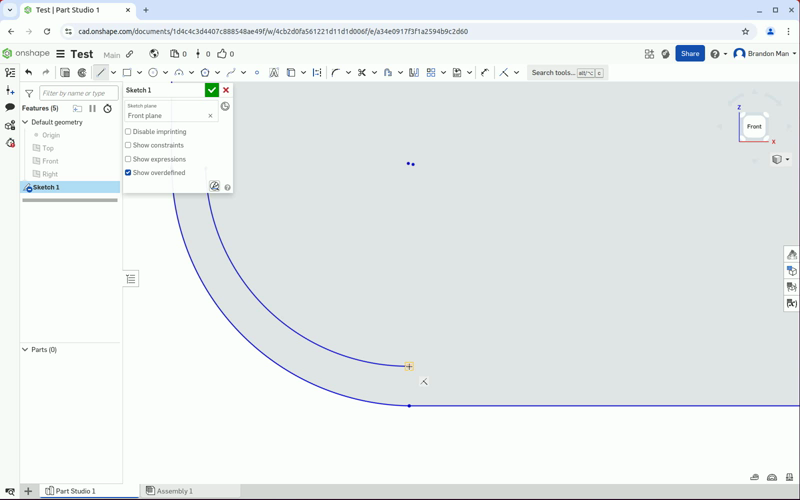
scroll(-6)
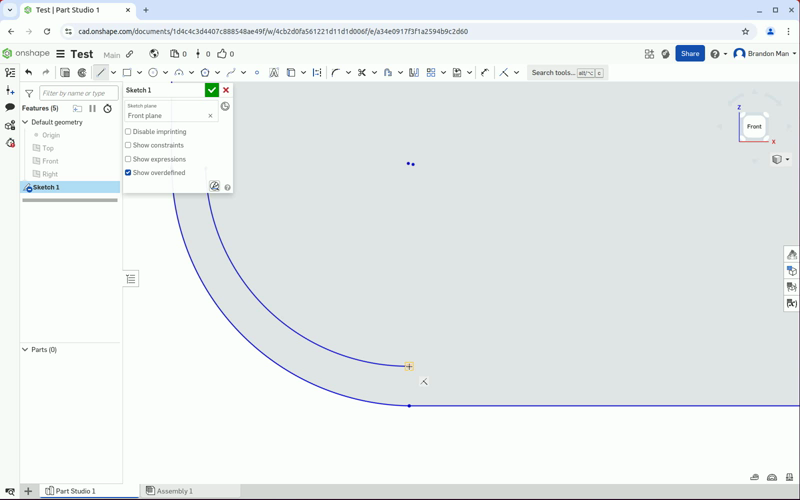
scroll(-6)
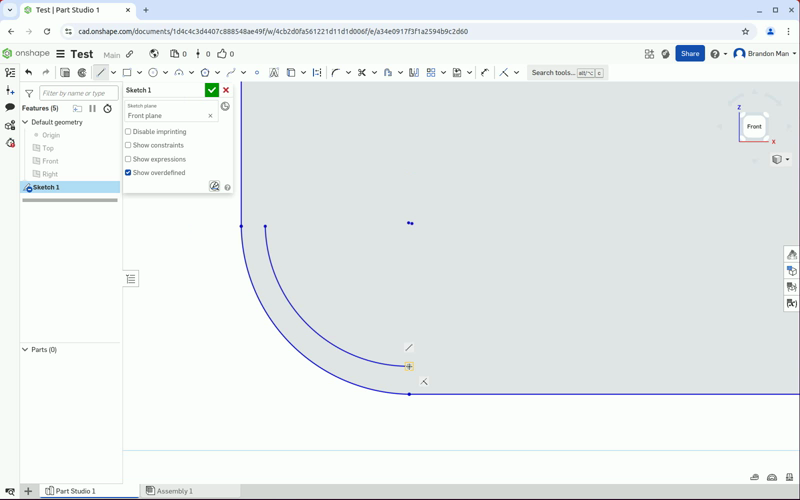
scroll(-6)
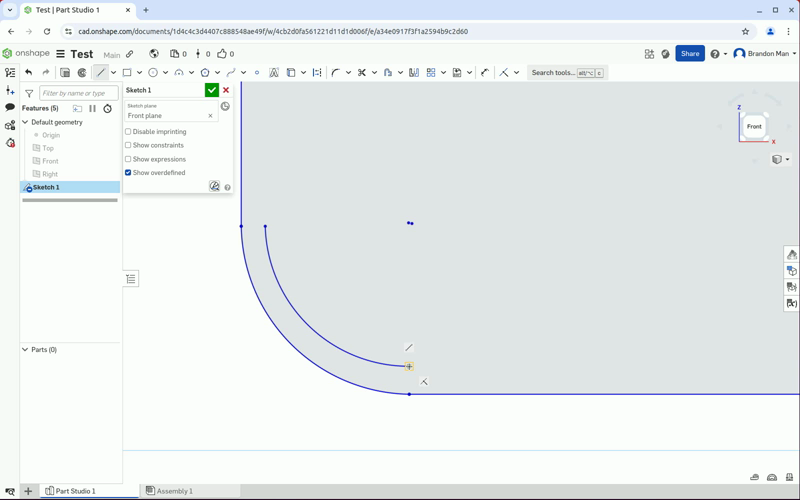
scroll(-6)
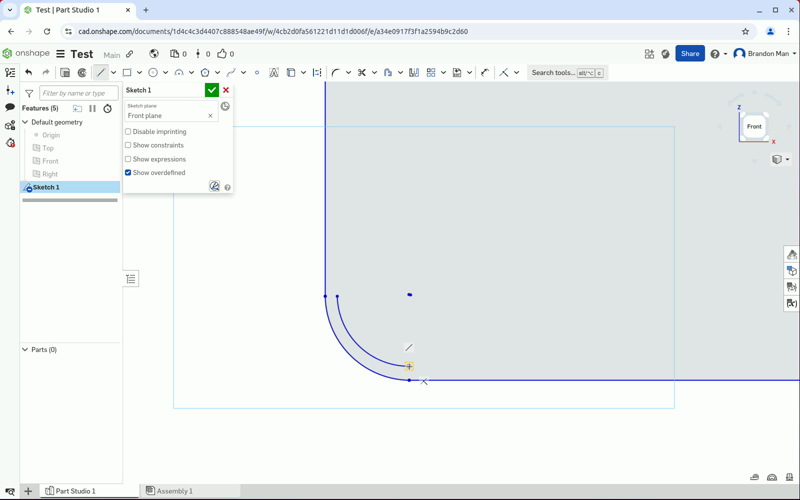
scroll(-6)
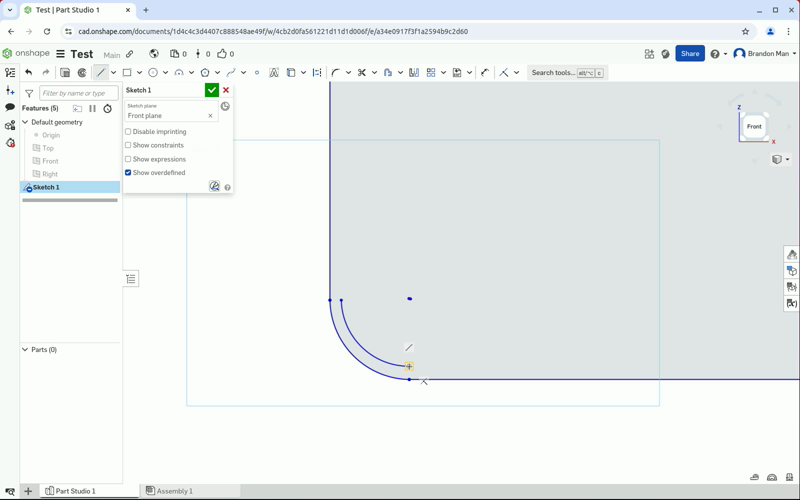
scroll(-6)
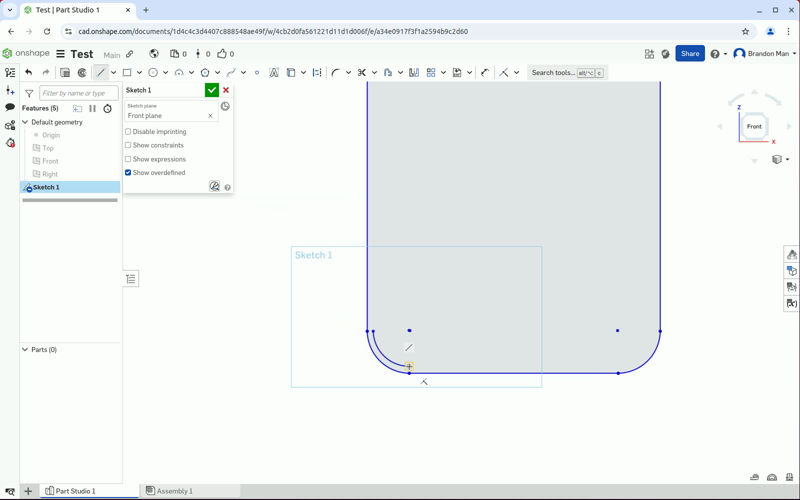
scroll(-6)
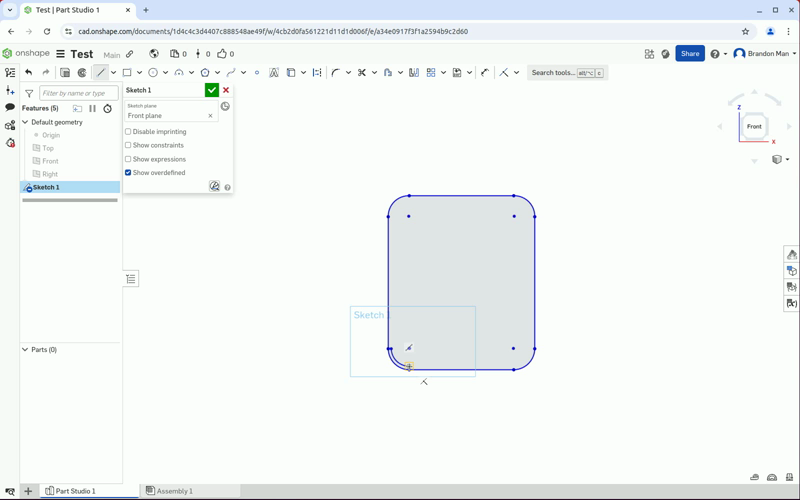
key_down(shift)
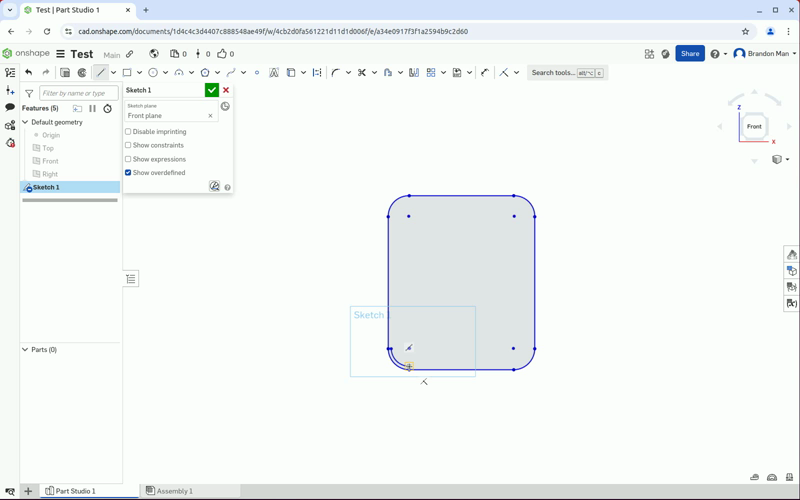
mouse_move(513, 366)
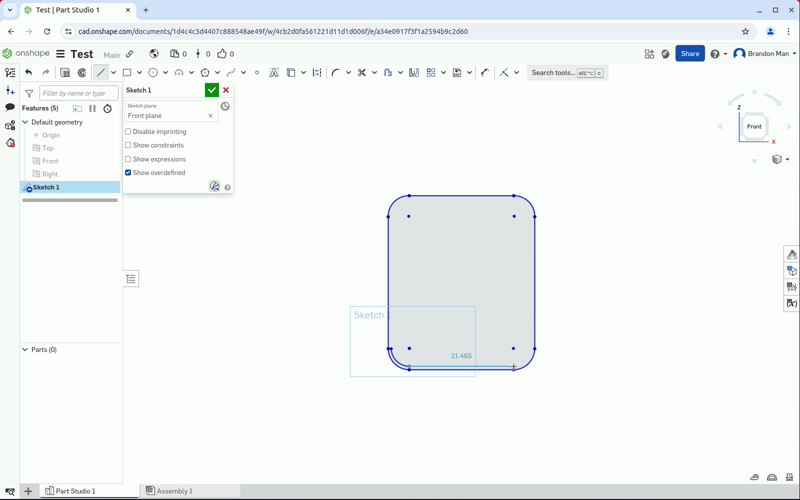
scroll(6)
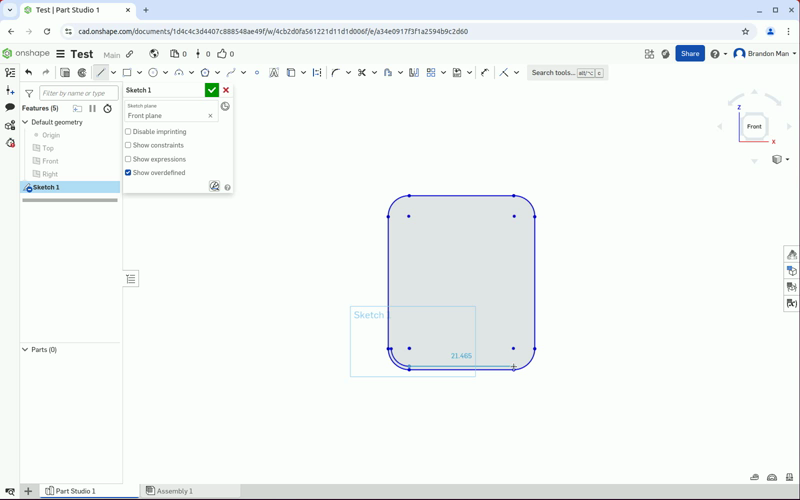
scroll(6)
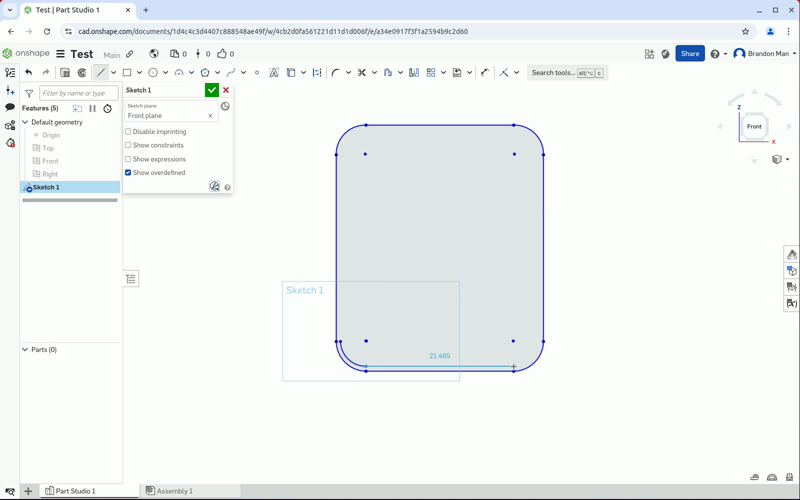
scroll(6)
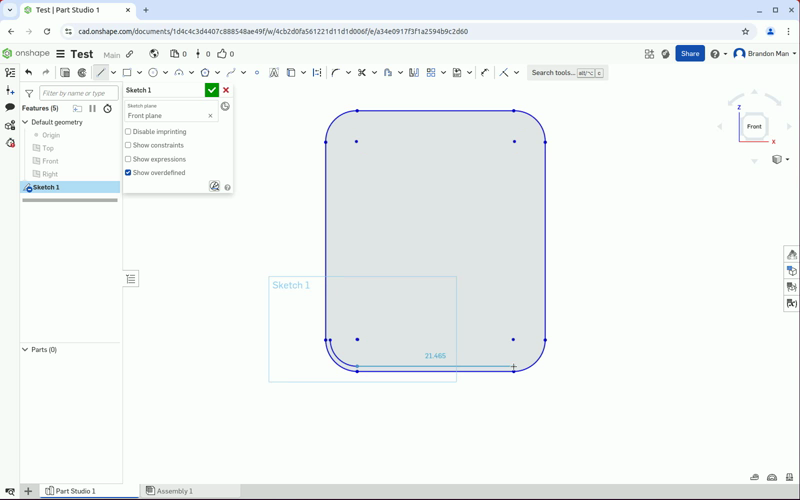
scroll(6)
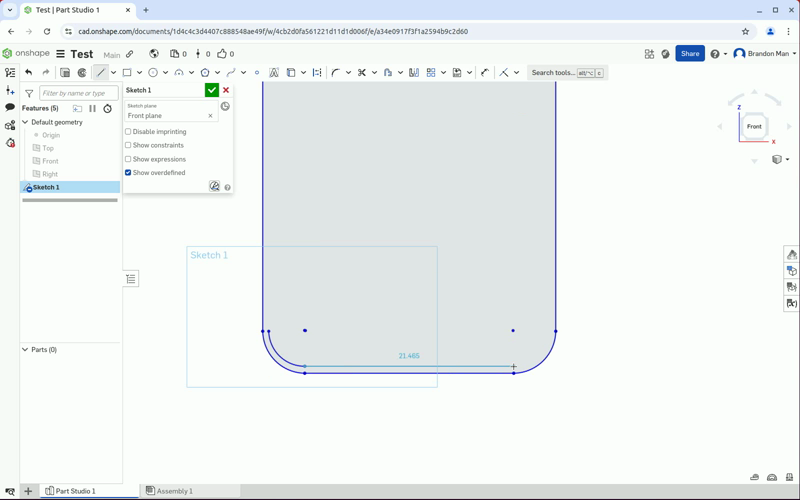
scroll(6)
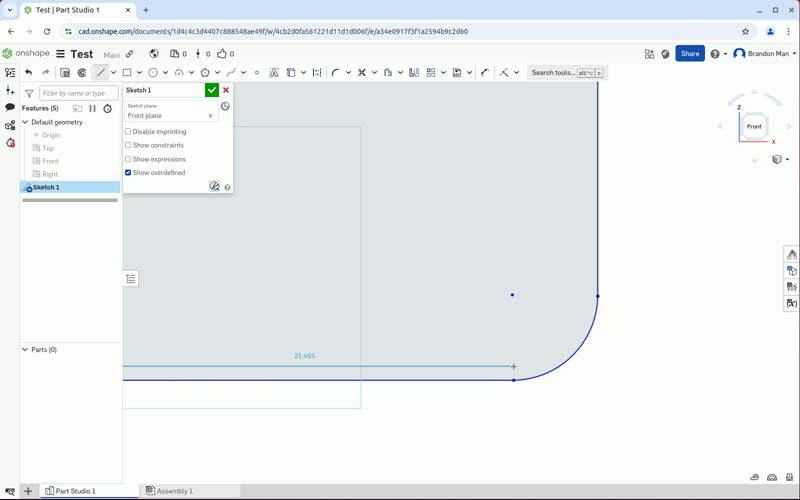
scroll(6)
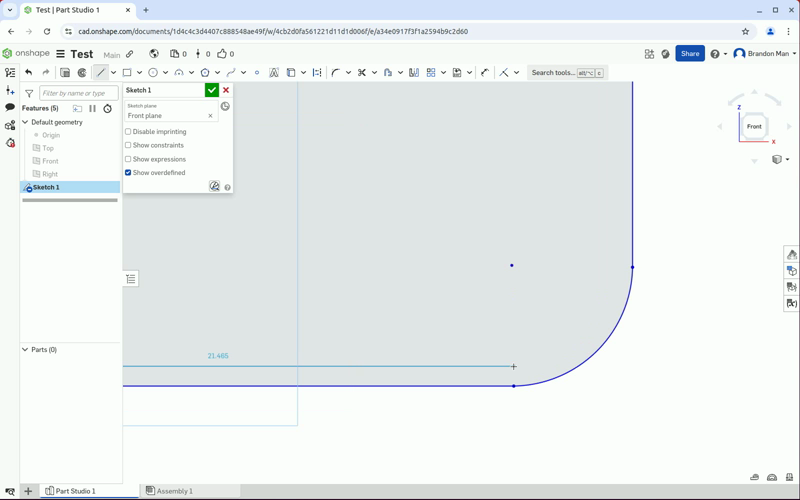
scroll(6)
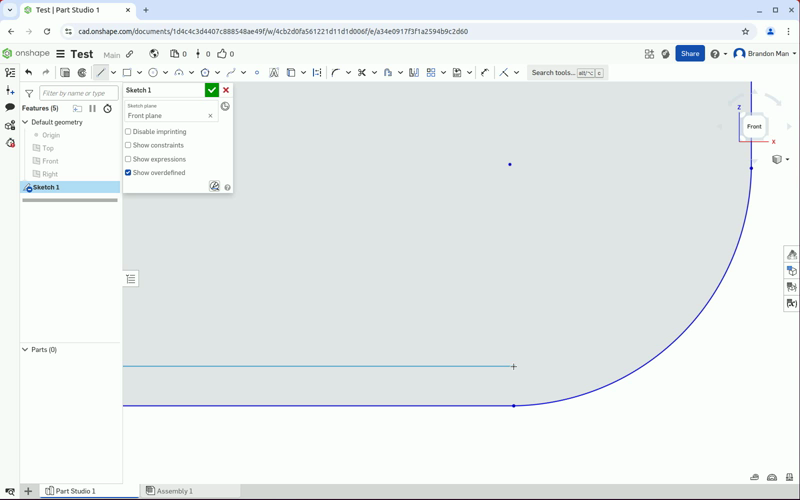
click(513, 366)
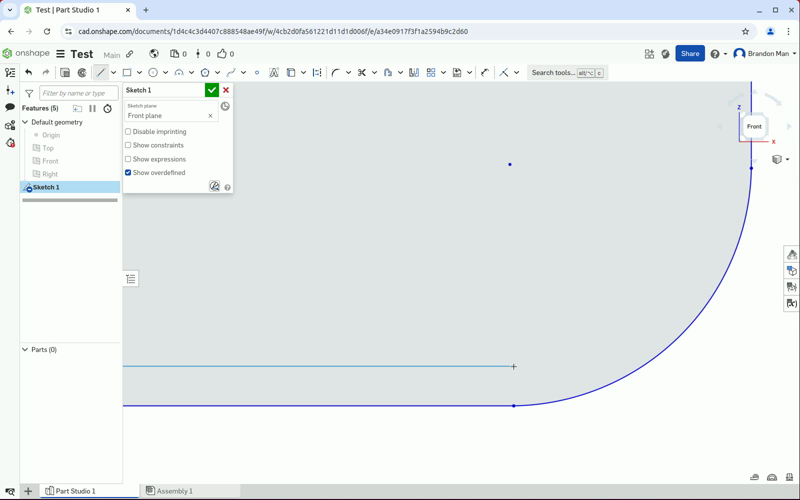
scroll(-6)
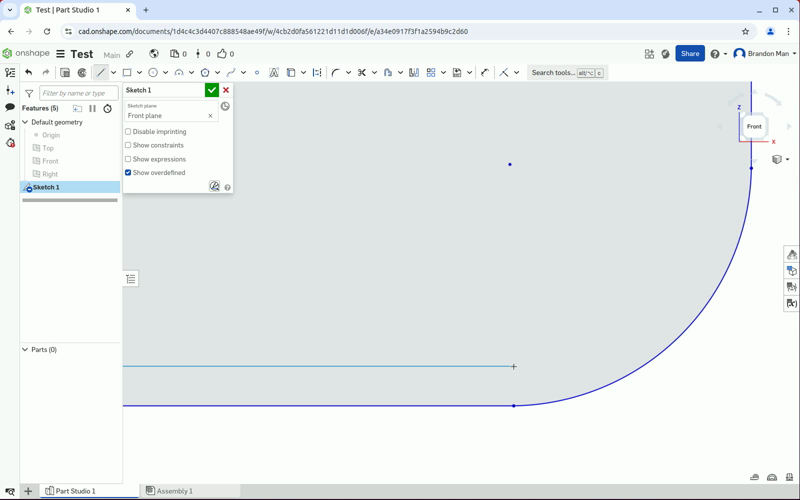
scroll(-6)
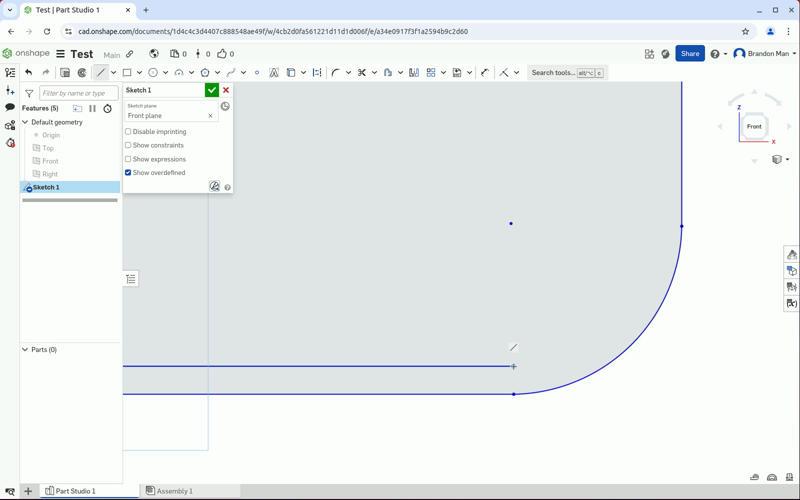
scroll(-6)
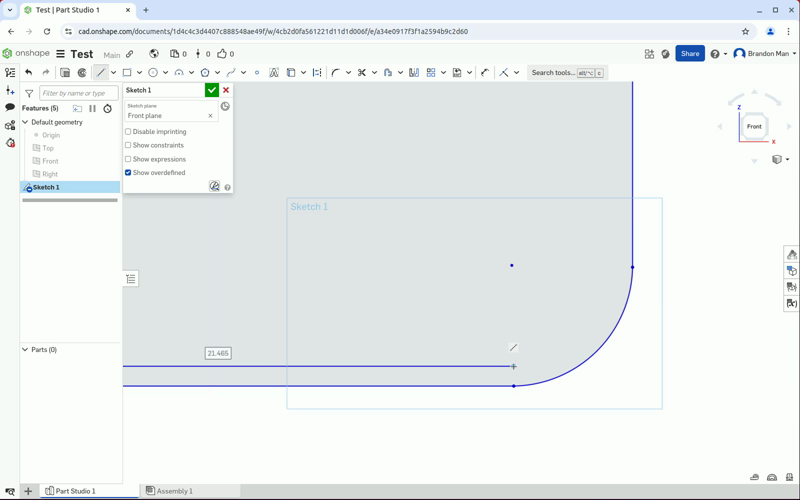
scroll(-6)
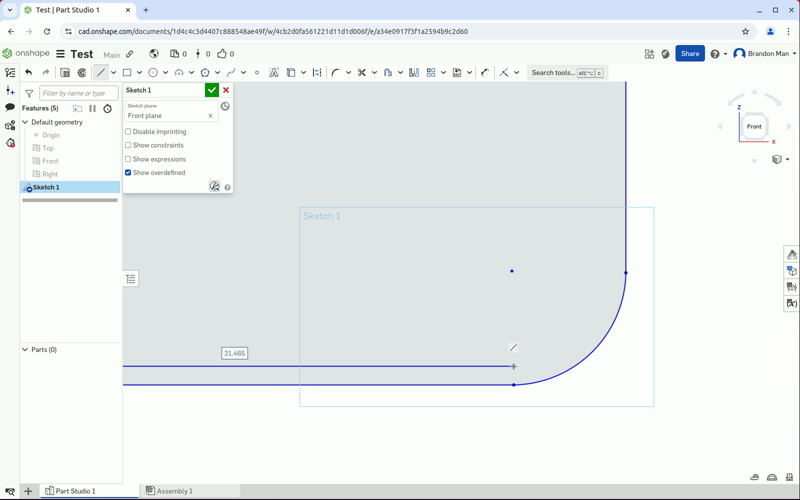
scroll(-6)
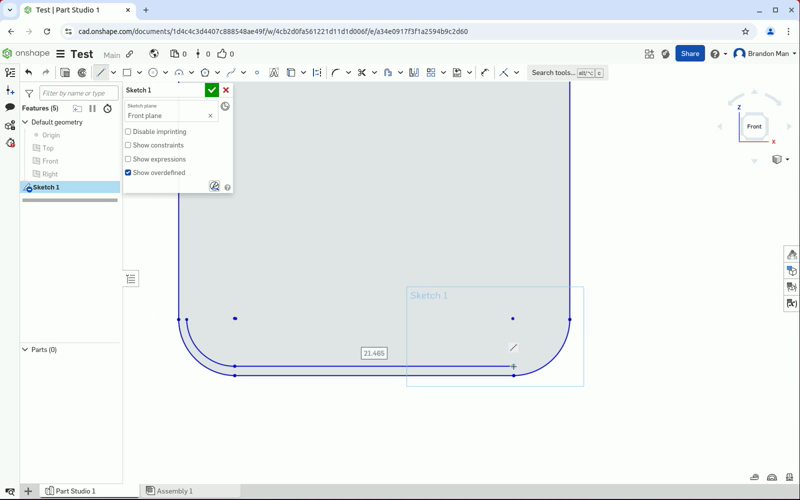
scroll(-6)
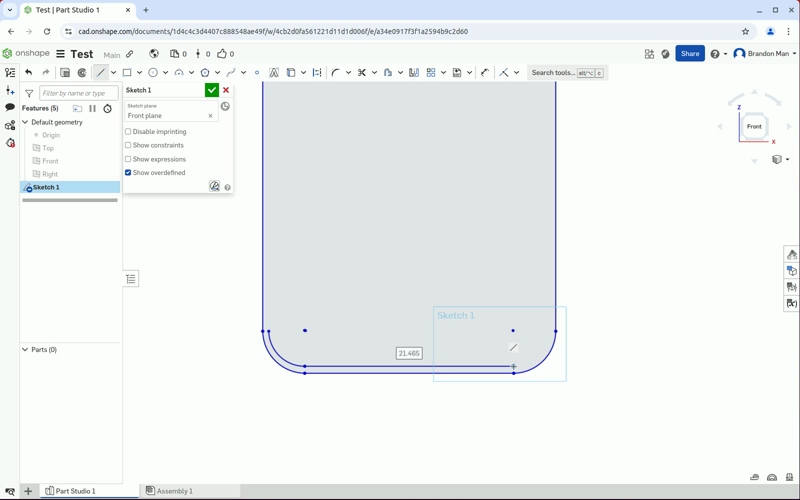
scroll(-6)
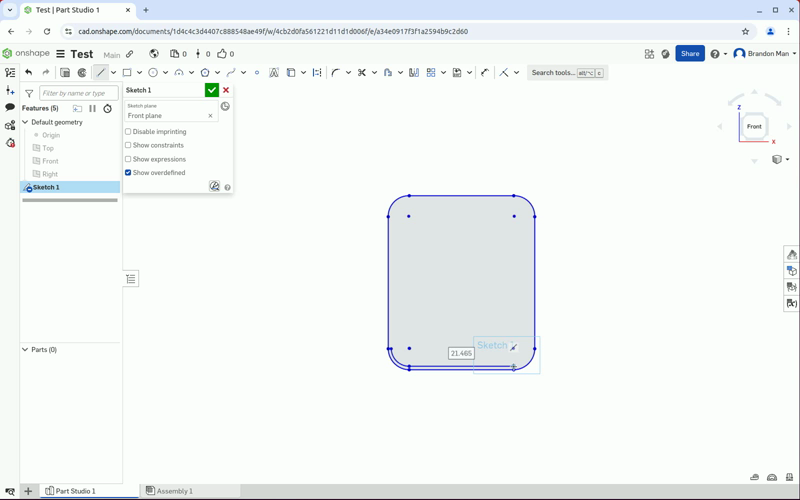
key_up(shift)
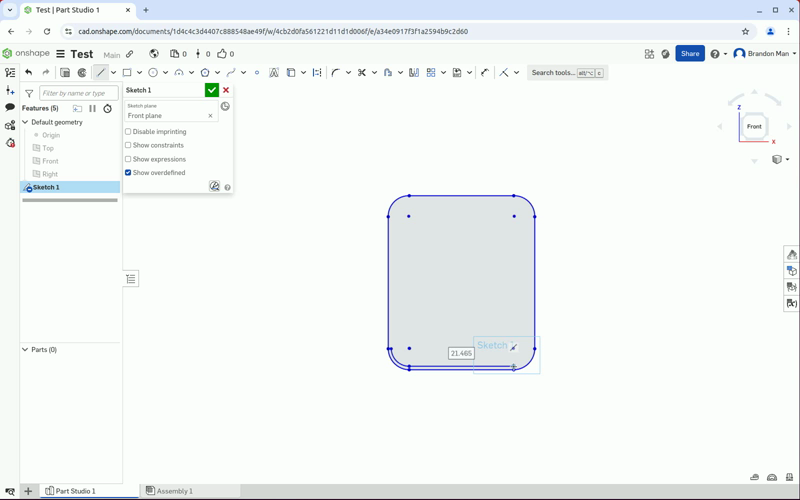
key(esc)
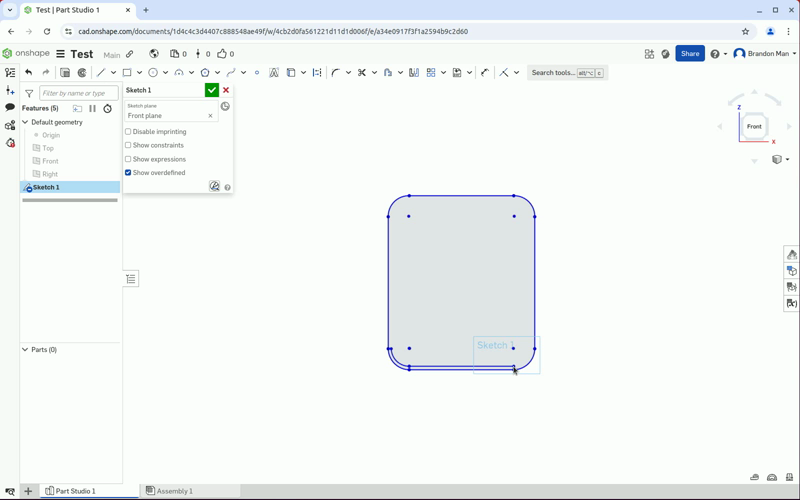
key(a)
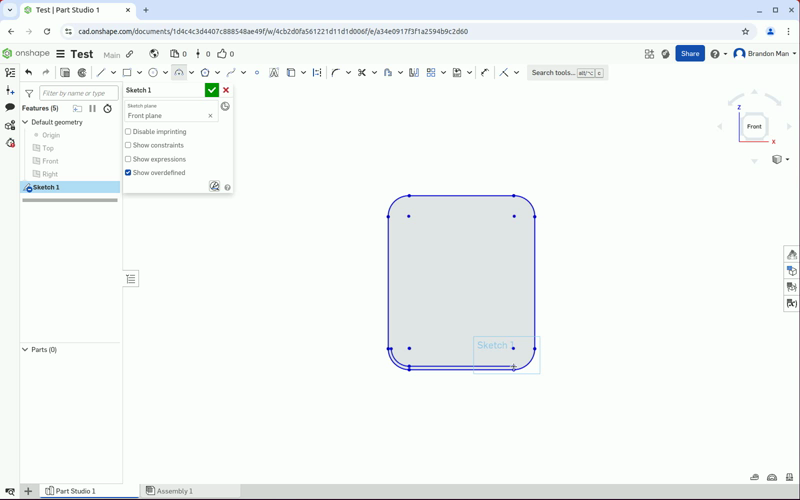
mouse_move(513, 366)
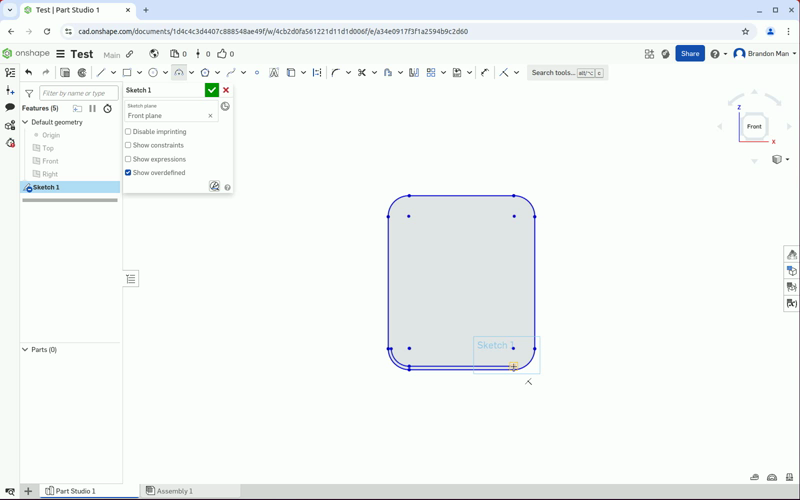
scroll(6)
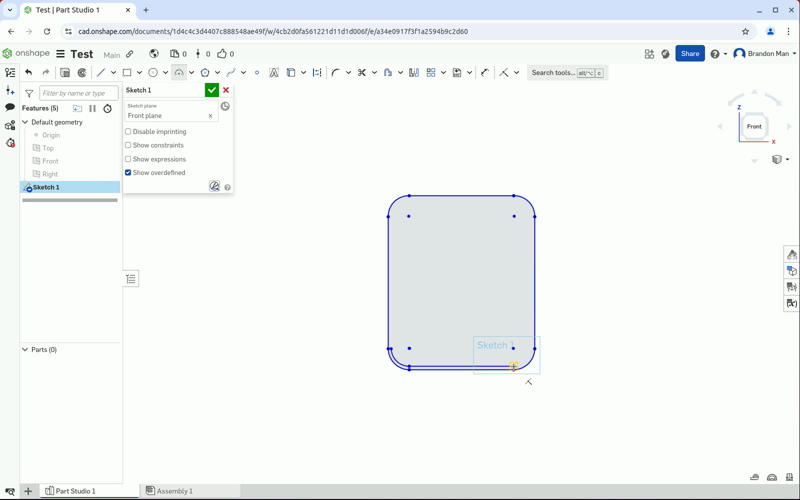
scroll(6)
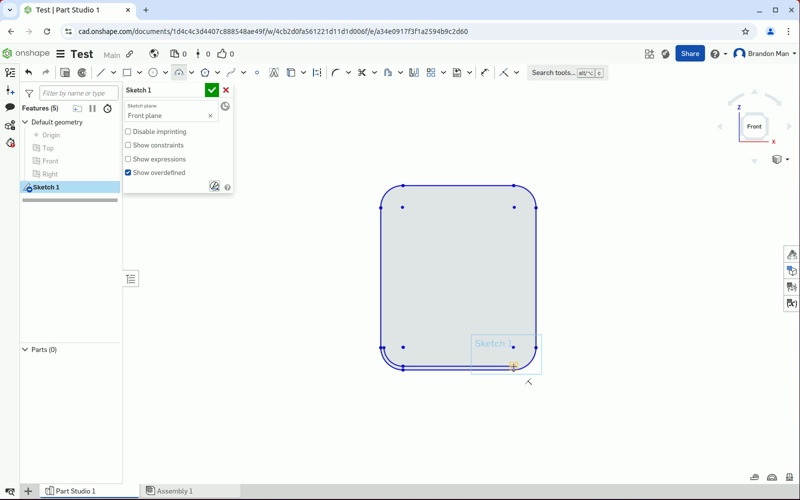
scroll(6)
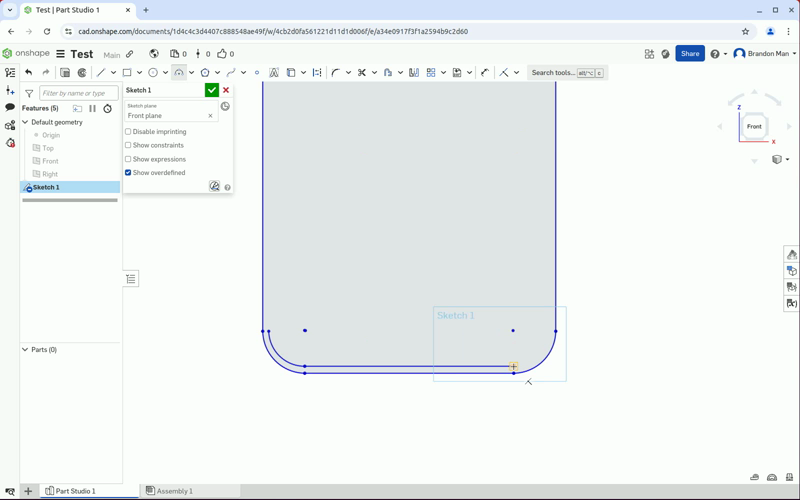
scroll(6)
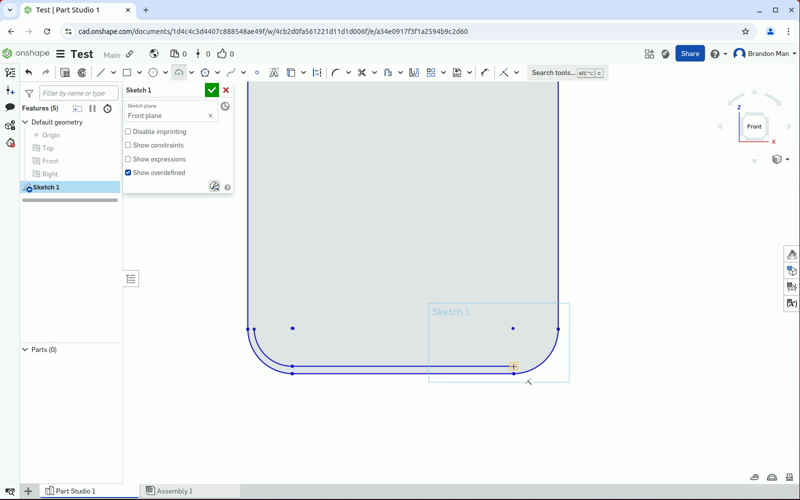
scroll(6)
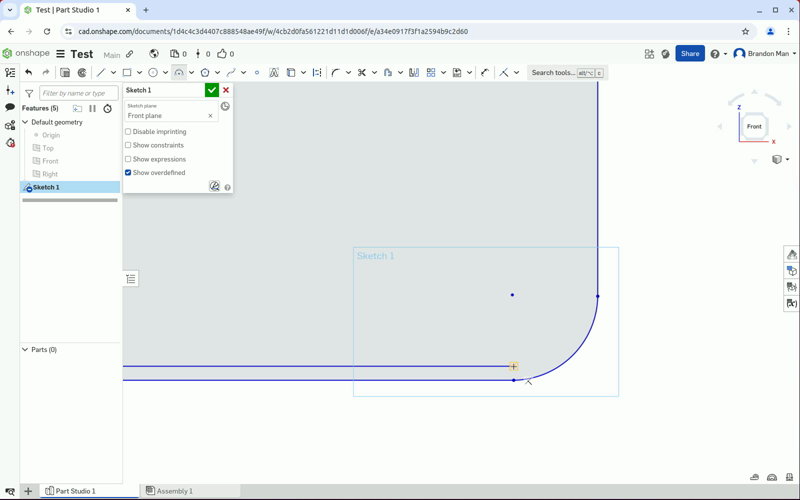
scroll(6)
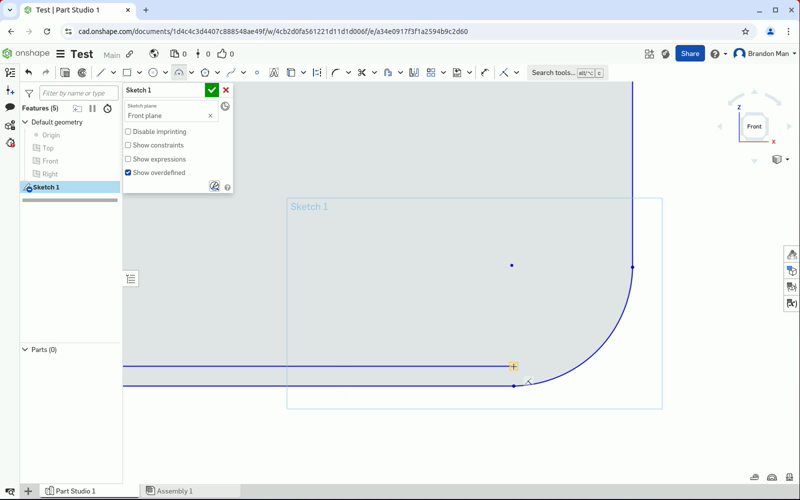
scroll(6)
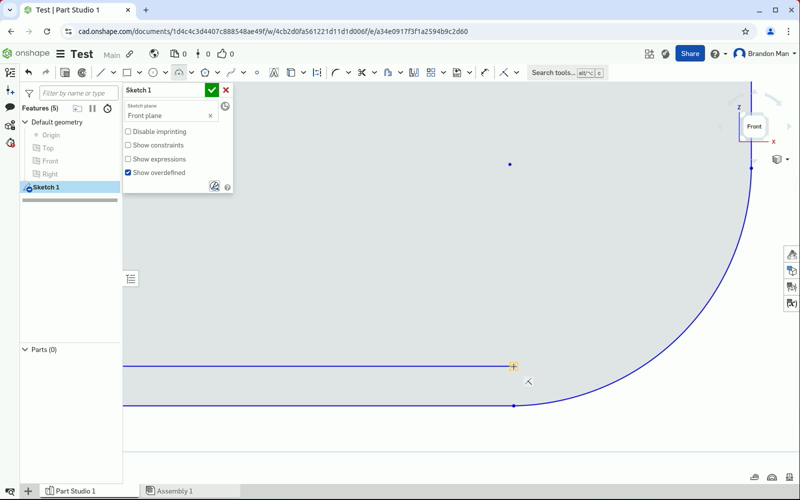
click(513, 366)
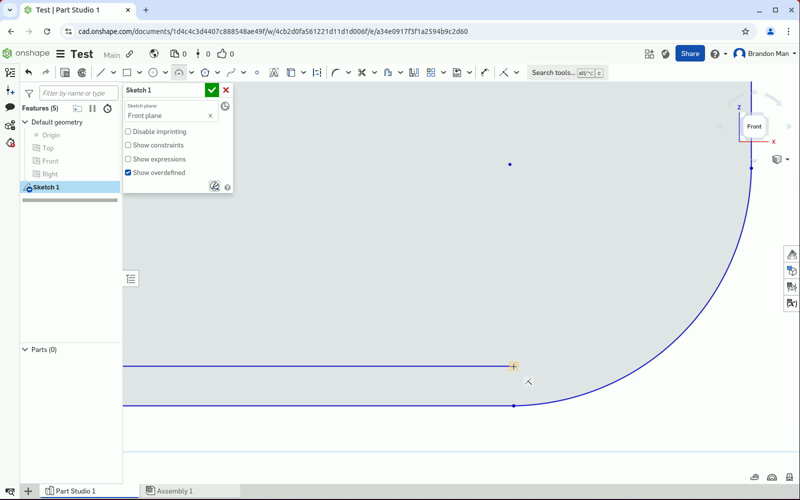
scroll(-6)
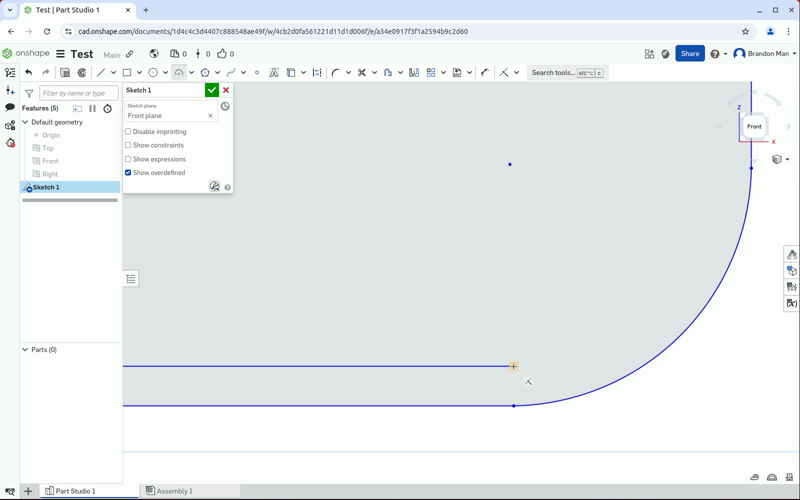
scroll(-6)
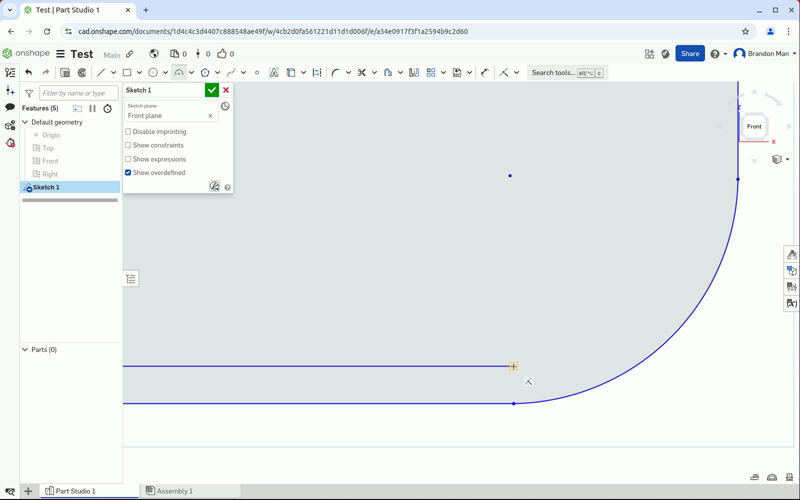
scroll(-6)
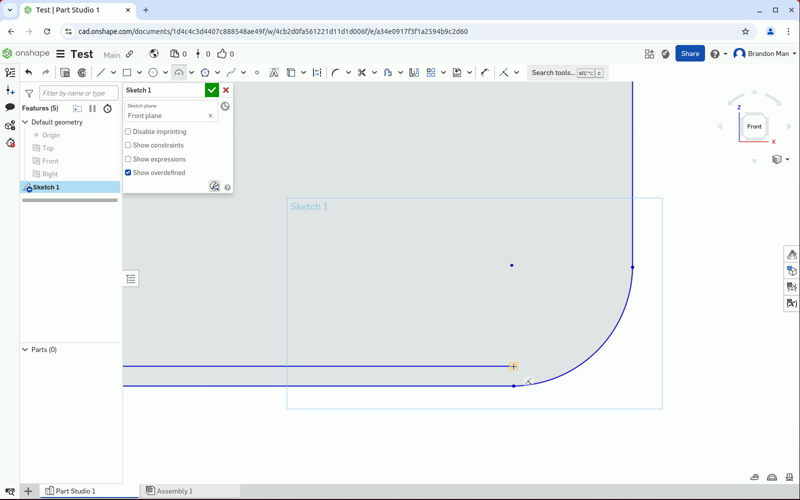
scroll(-6)
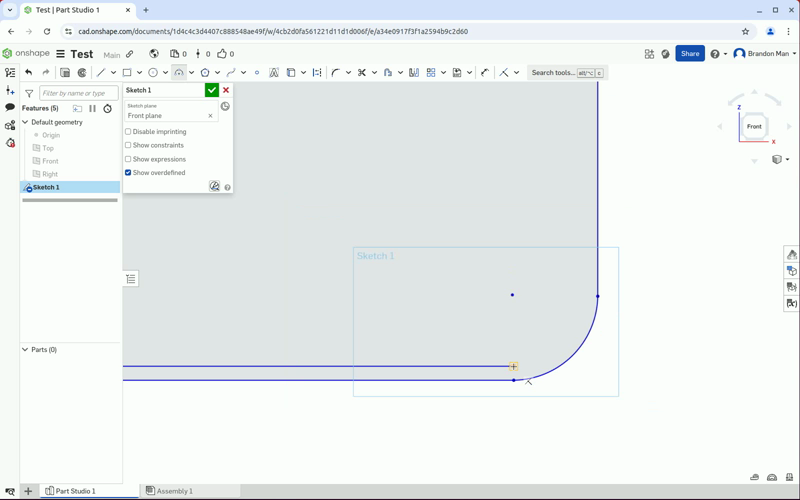
scroll(-6)
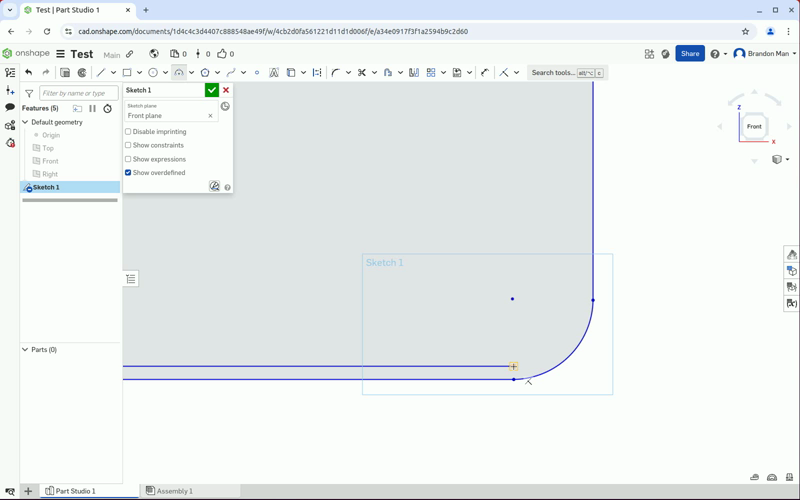
scroll(-6)
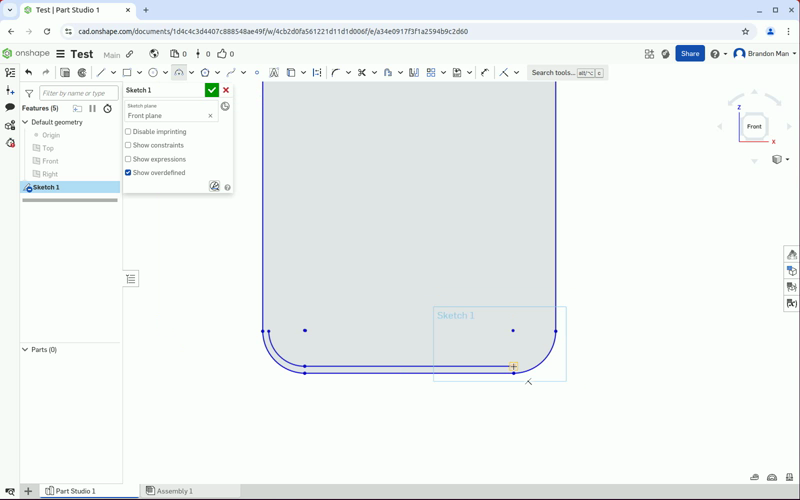
scroll(-6)
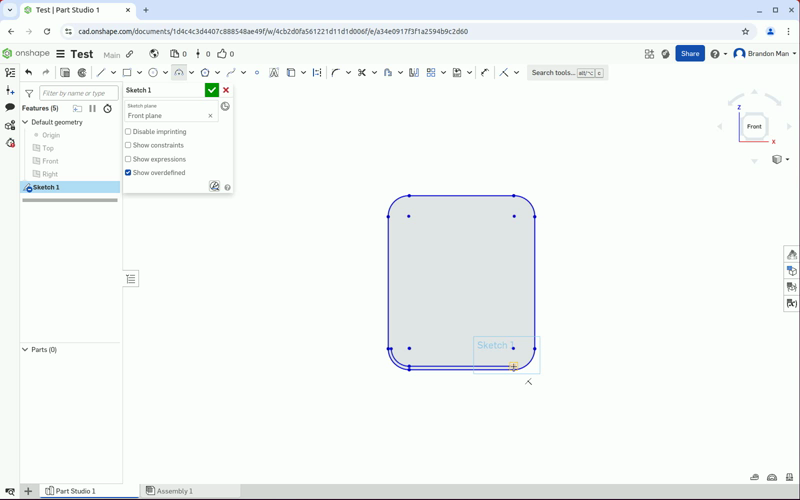
key_down(shift)
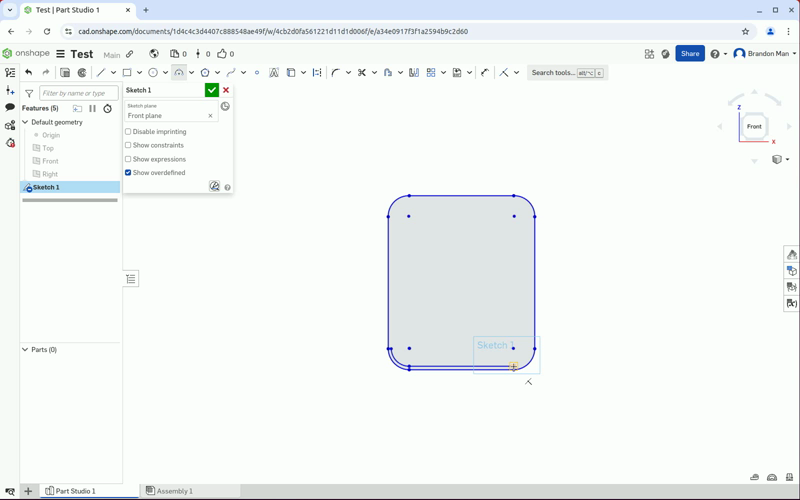
mouse_move(531, 348)
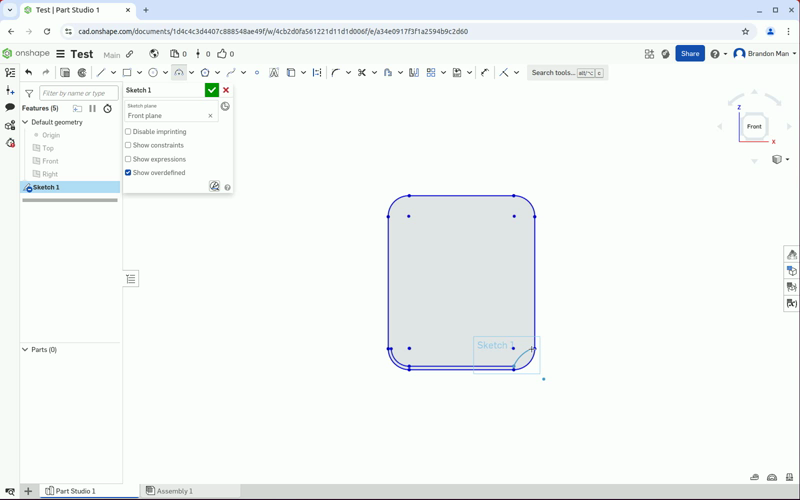
scroll(6)
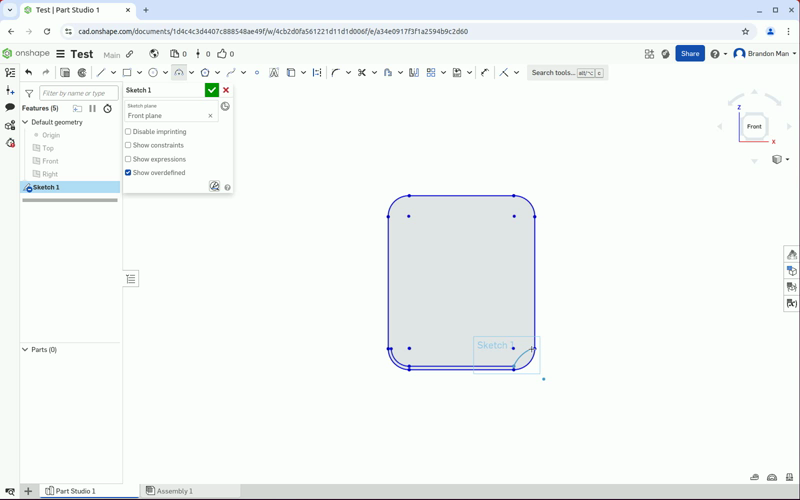
scroll(6)
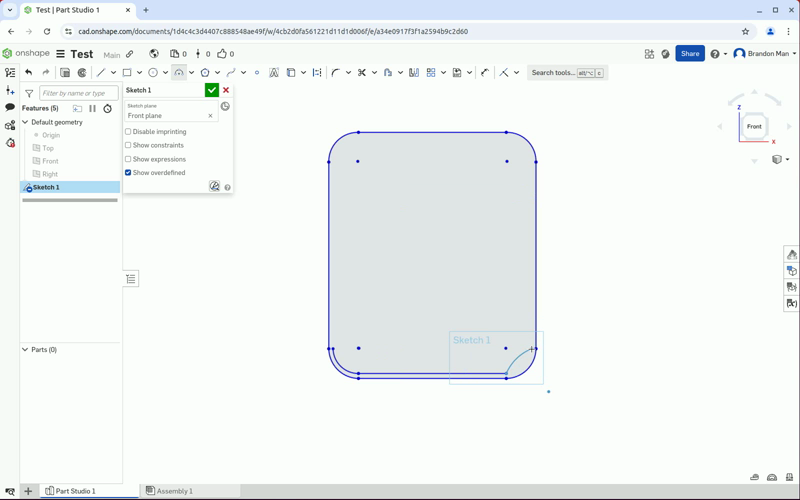
scroll(6)
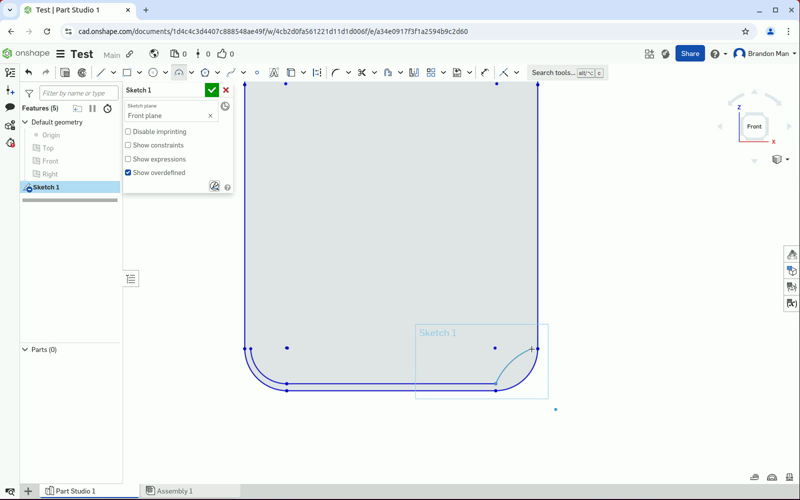
scroll(6)
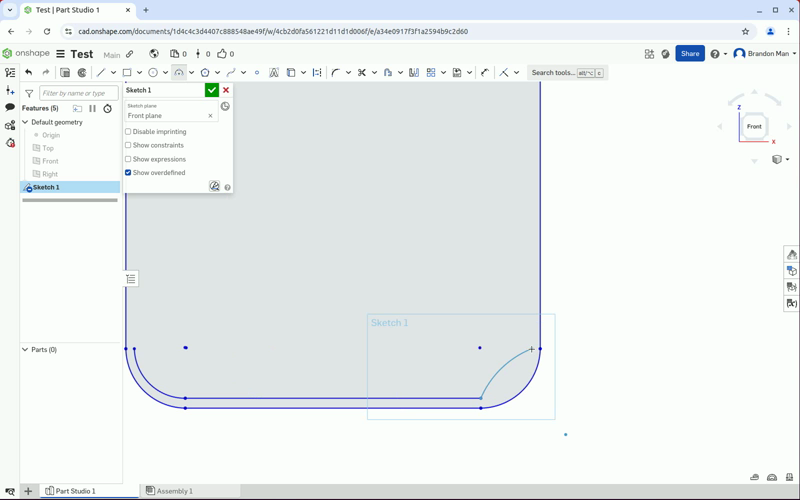
scroll(6)
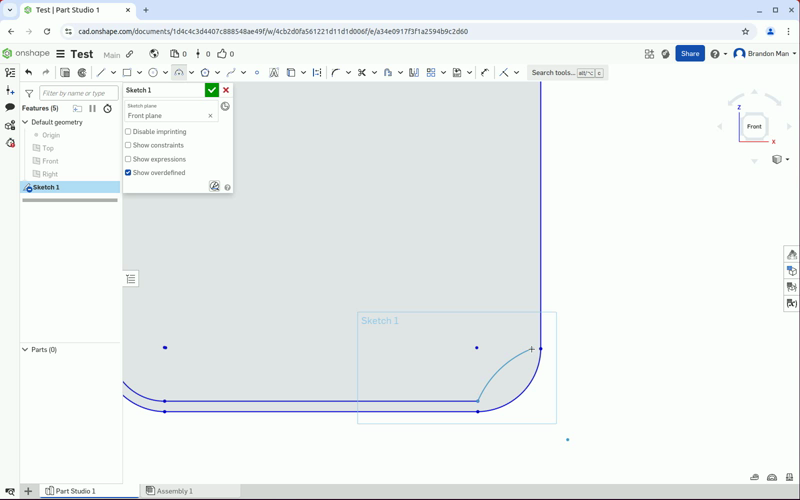
scroll(6)
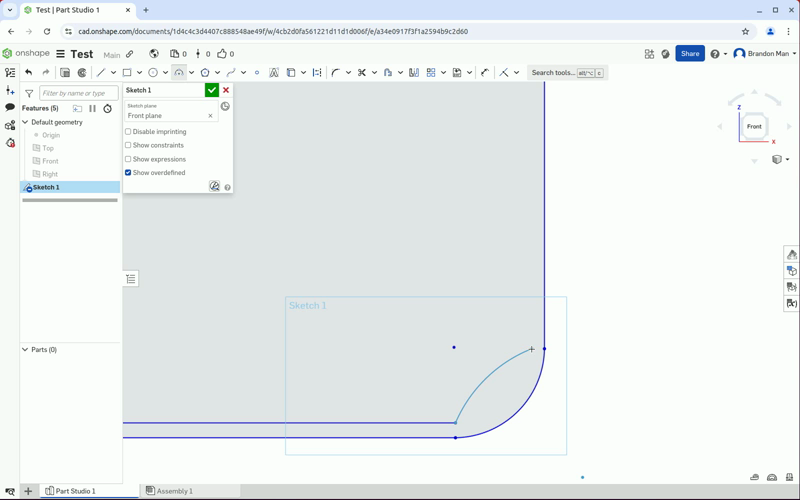
scroll(6)
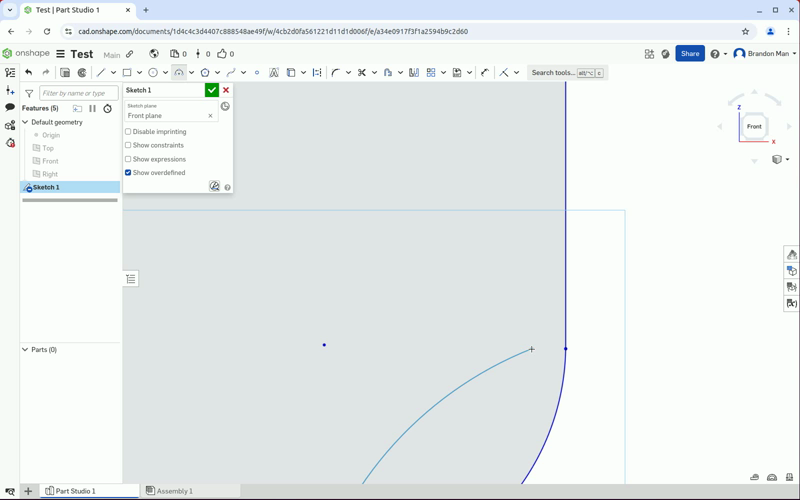
click(531, 348)
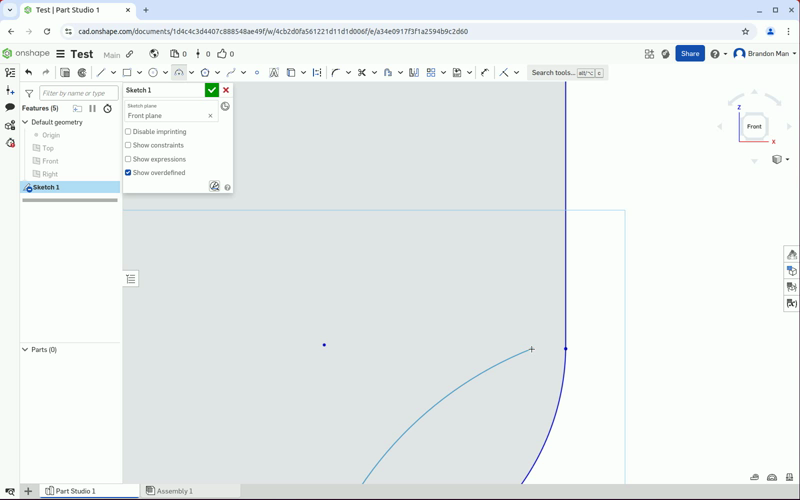
scroll(-6)
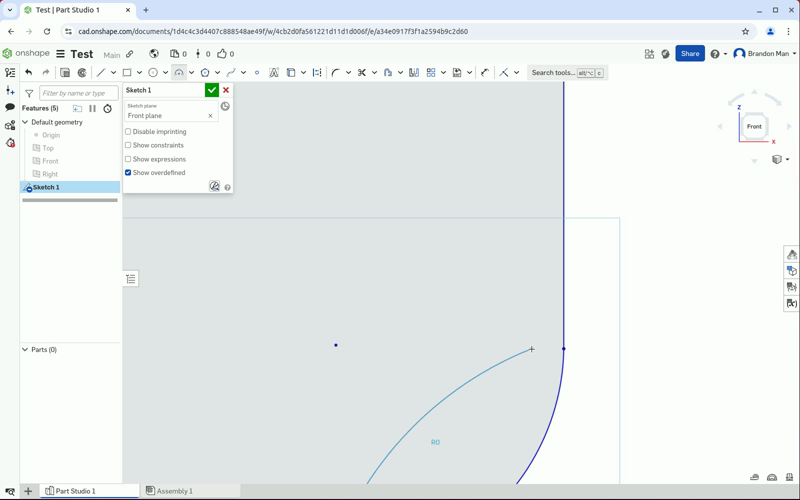
scroll(-6)
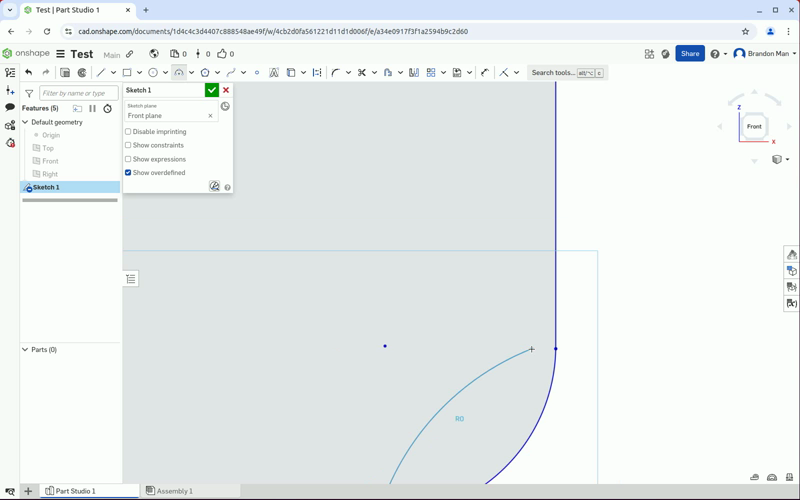
scroll(-6)
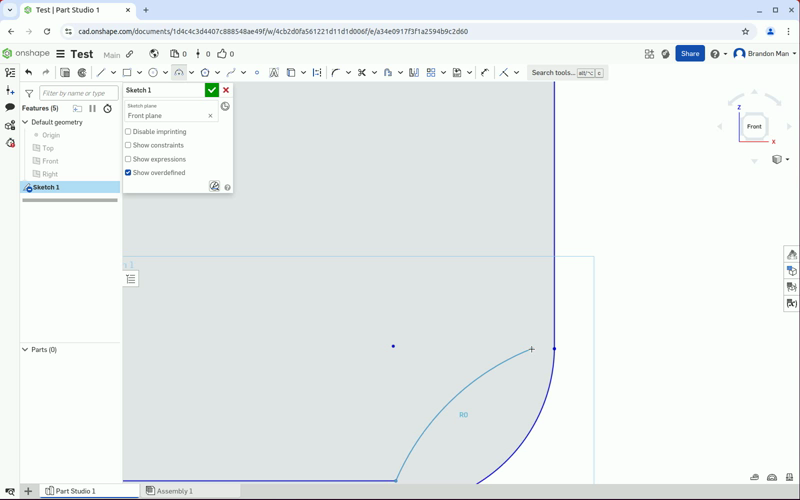
scroll(-6)
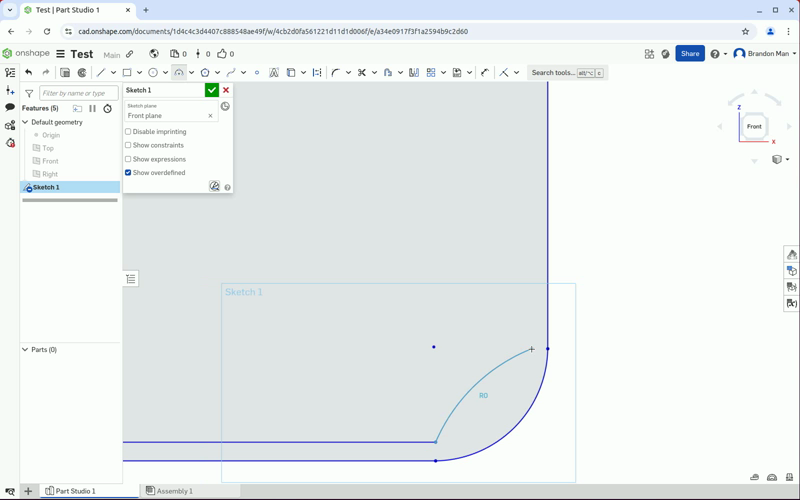
scroll(-6)
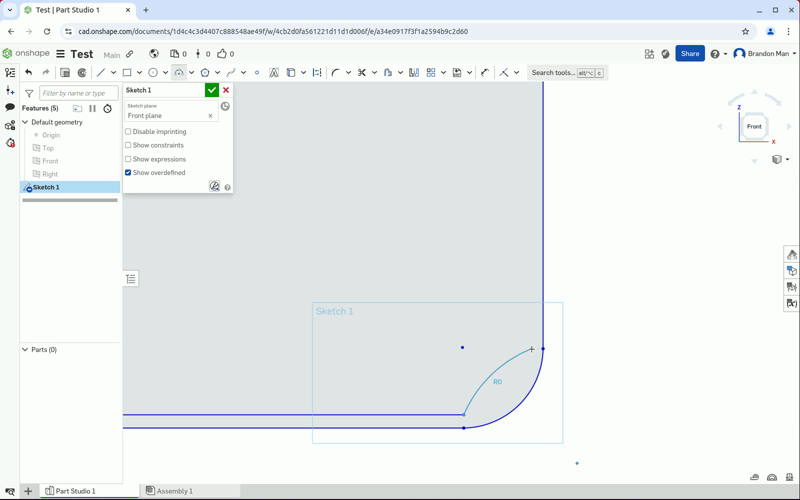
scroll(-6)
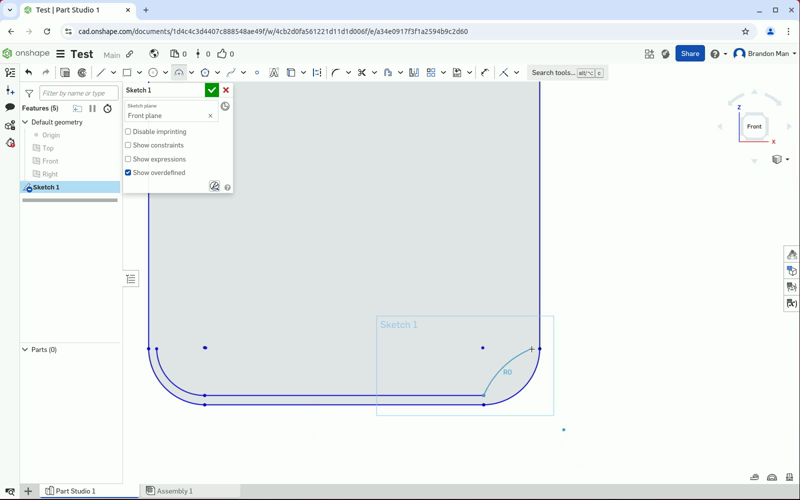
scroll(-6)
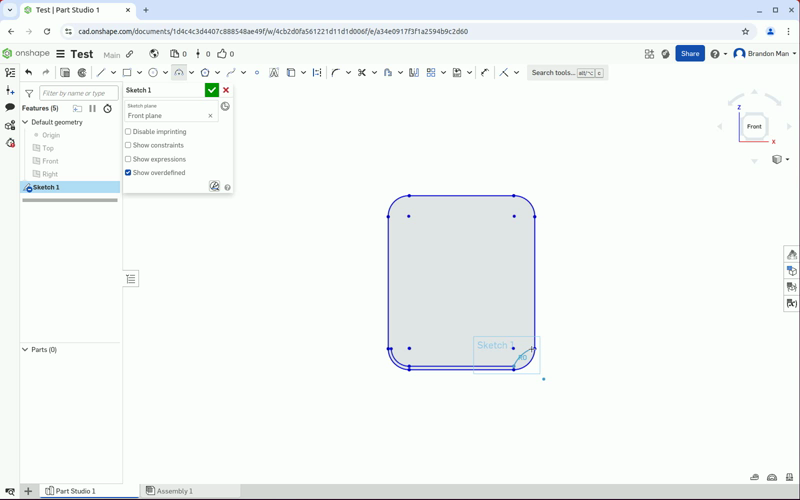
mouse_move(526, 361)
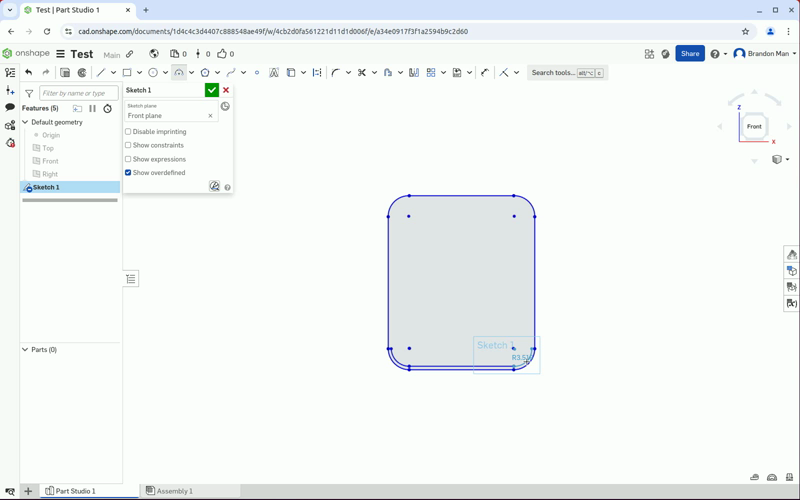
scroll(6)
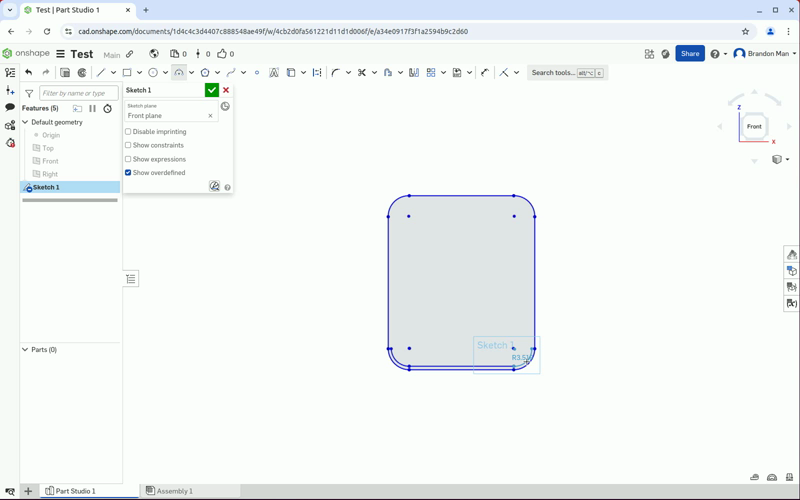
scroll(6)
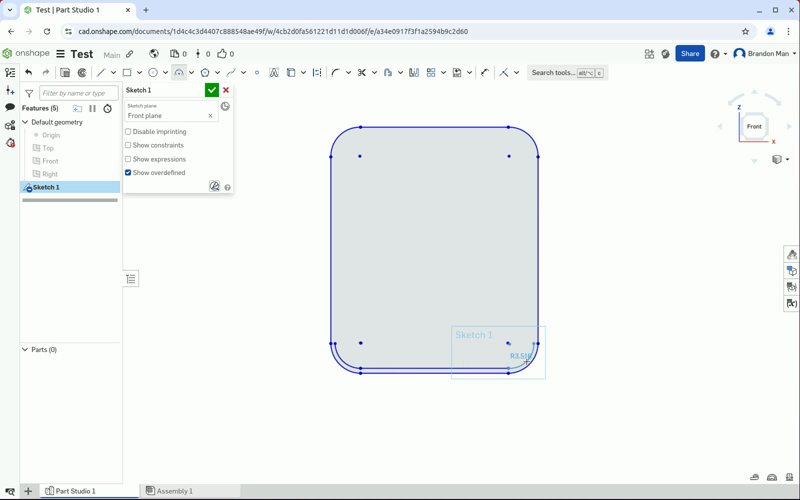
scroll(6)
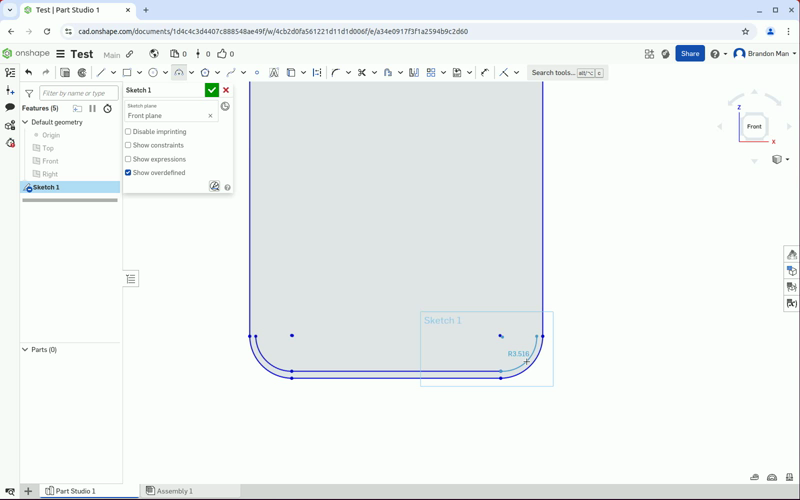
scroll(6)
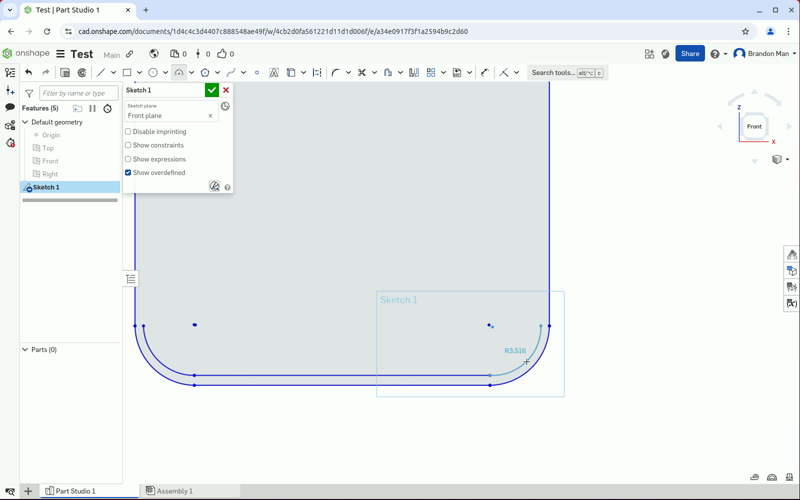
scroll(6)
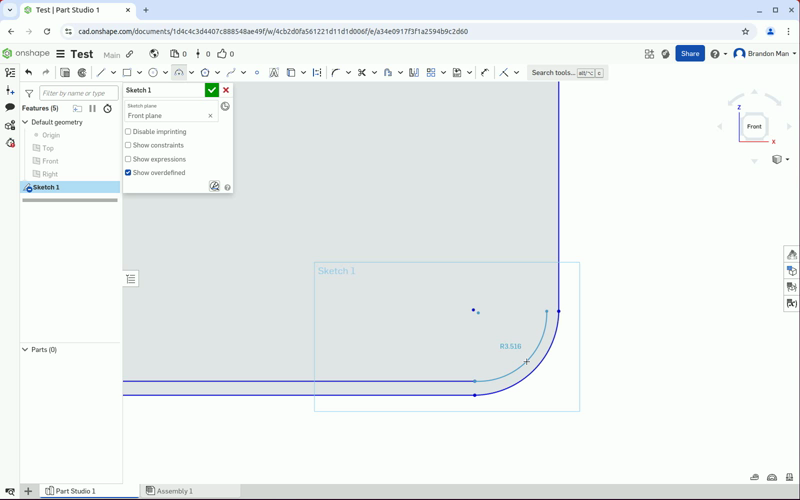
scroll(6)
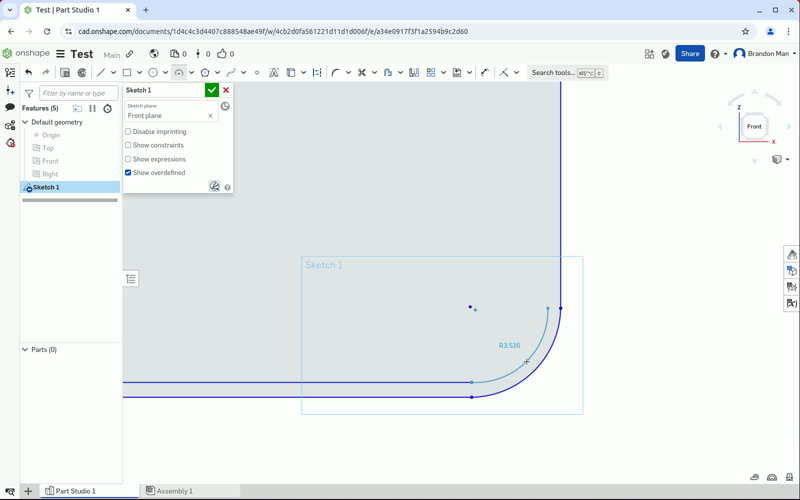
scroll(6)
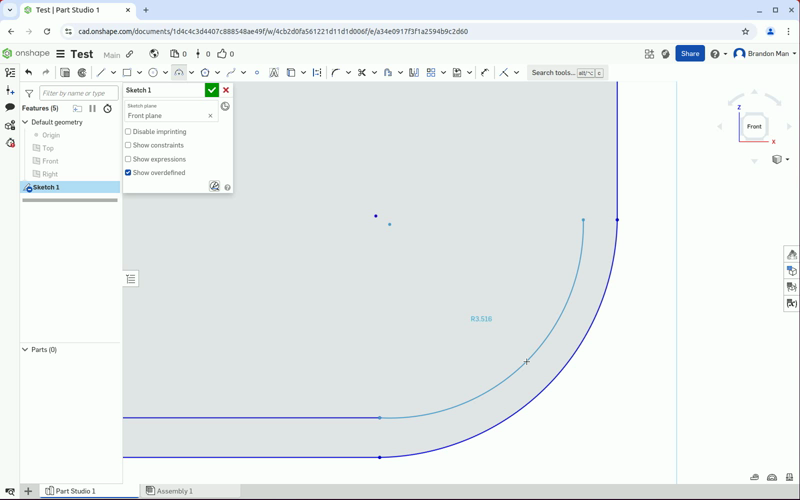
click(526, 361)
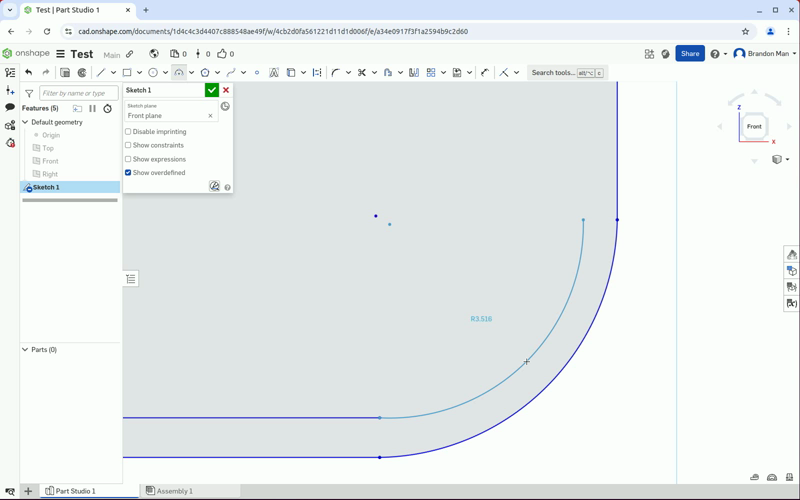
scroll(-6)
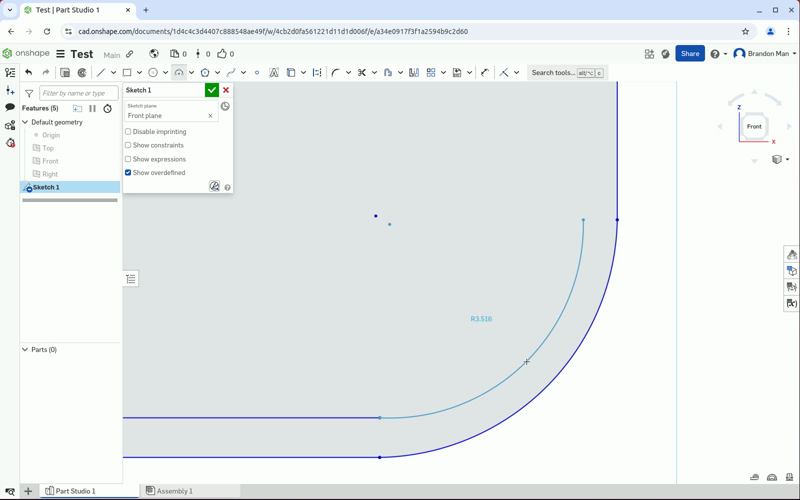
scroll(-6)
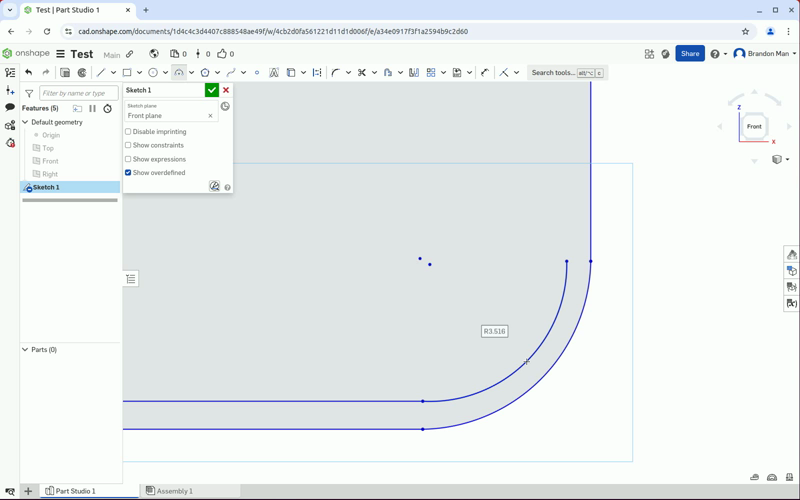
scroll(-6)
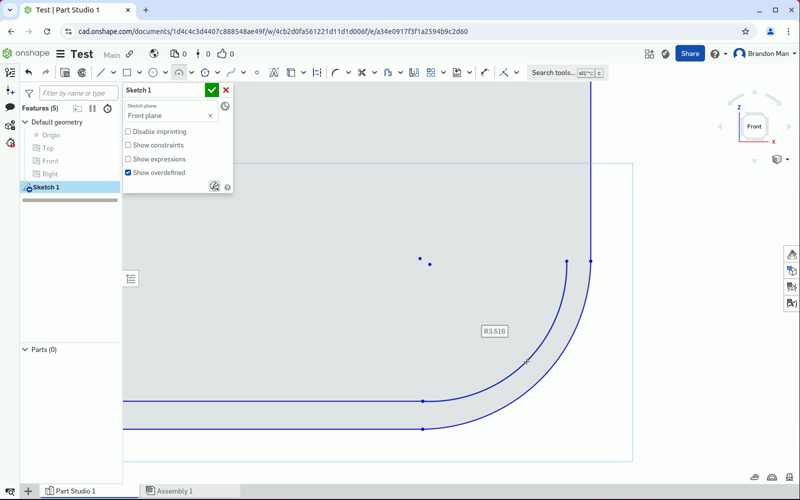
scroll(-6)
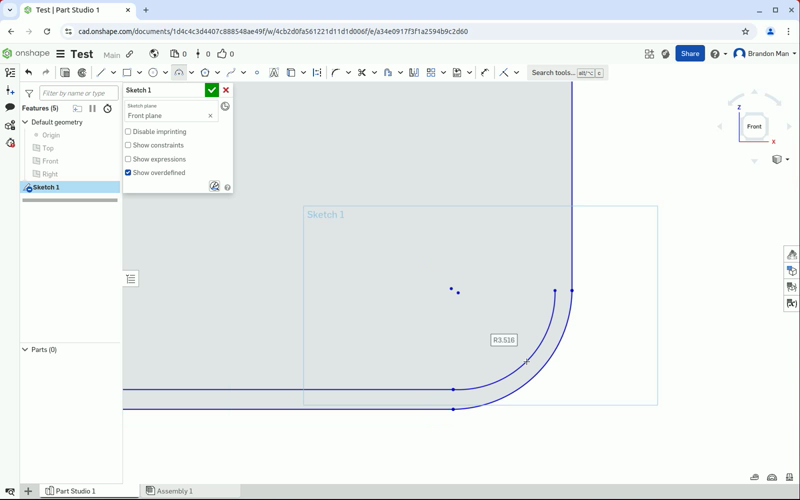
scroll(-6)
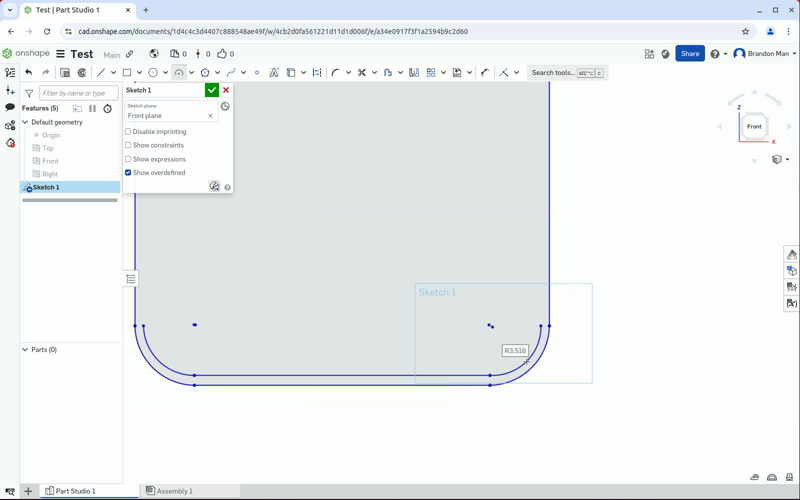
scroll(-6)
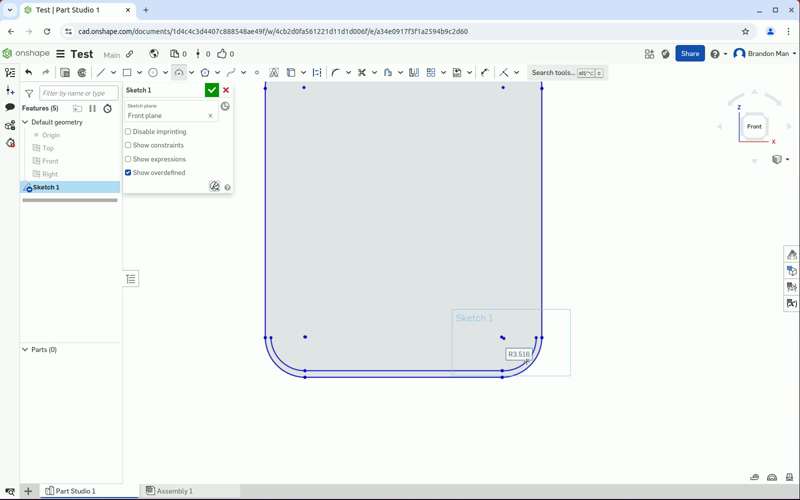
scroll(-6)
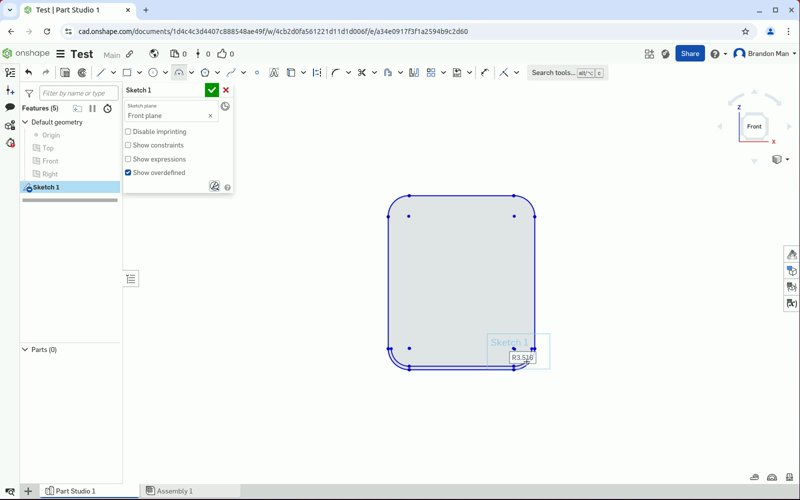
key_up(shift)
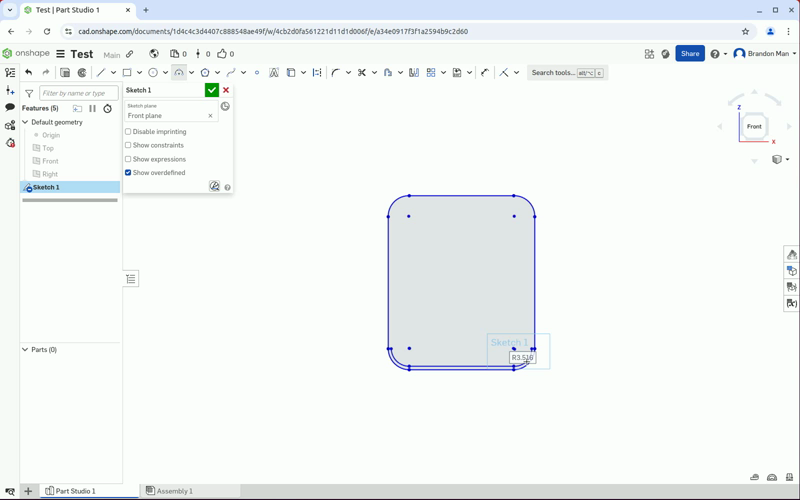
key(esc)
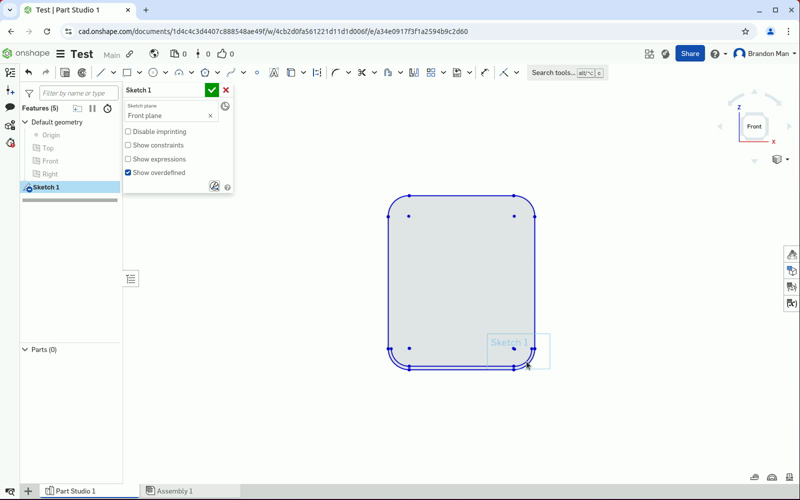
key(l)
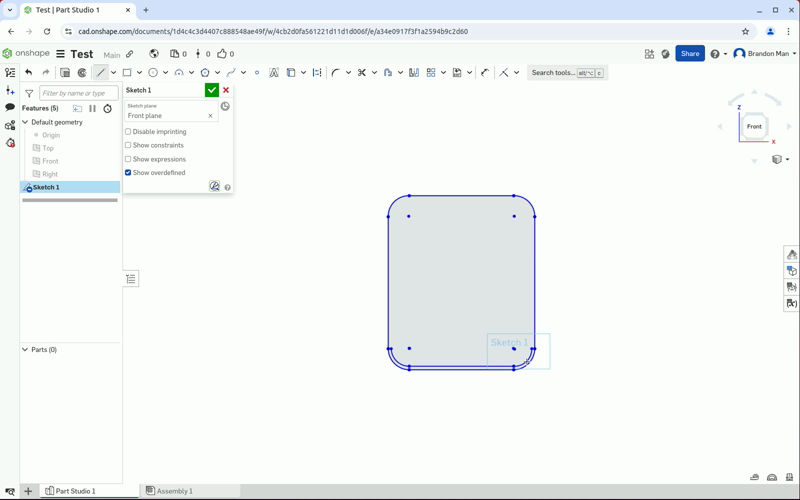
mouse_move(531, 348)
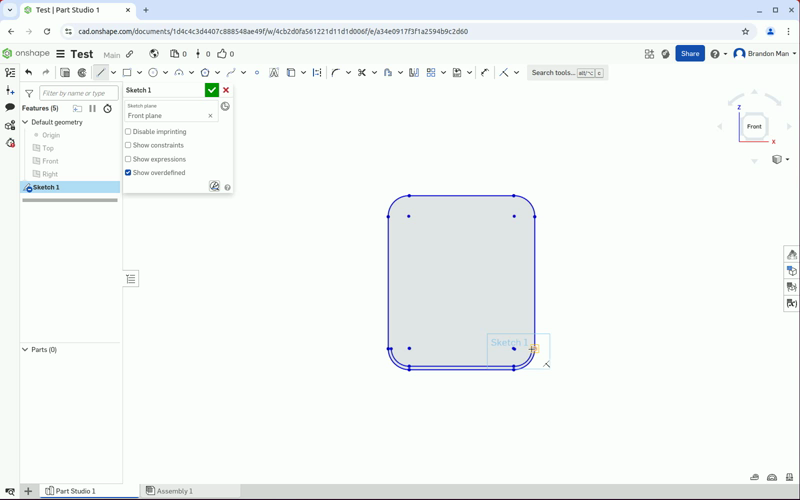
scroll(6)
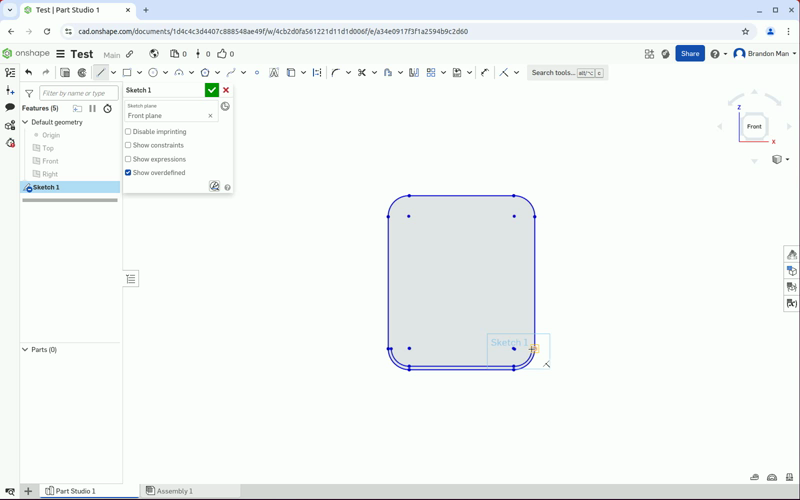
scroll(6)
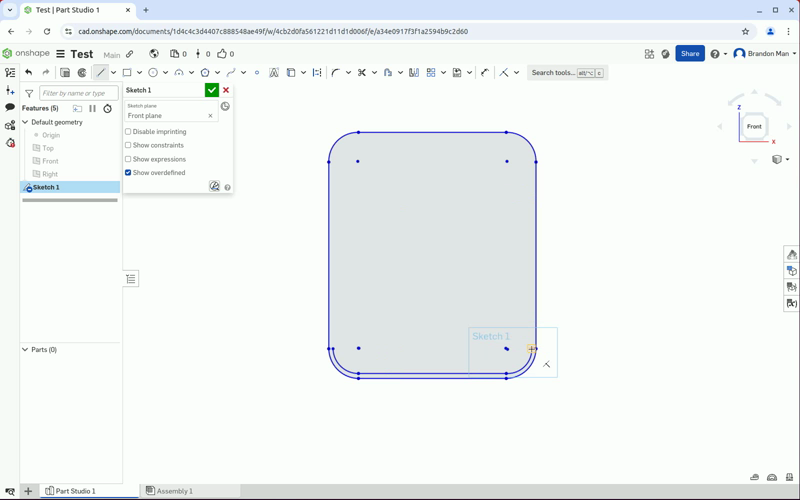
scroll(6)
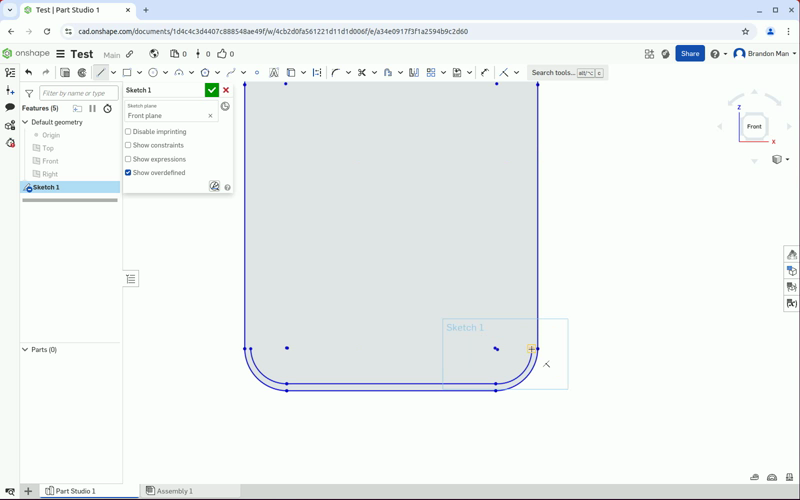
scroll(6)
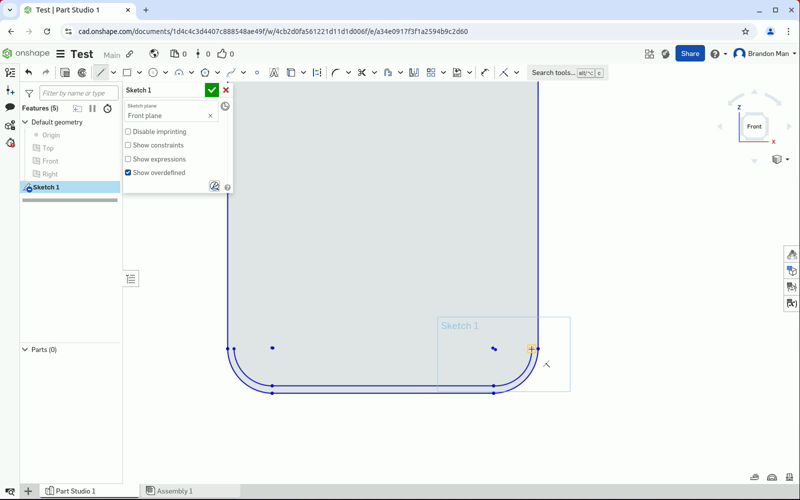
scroll(6)
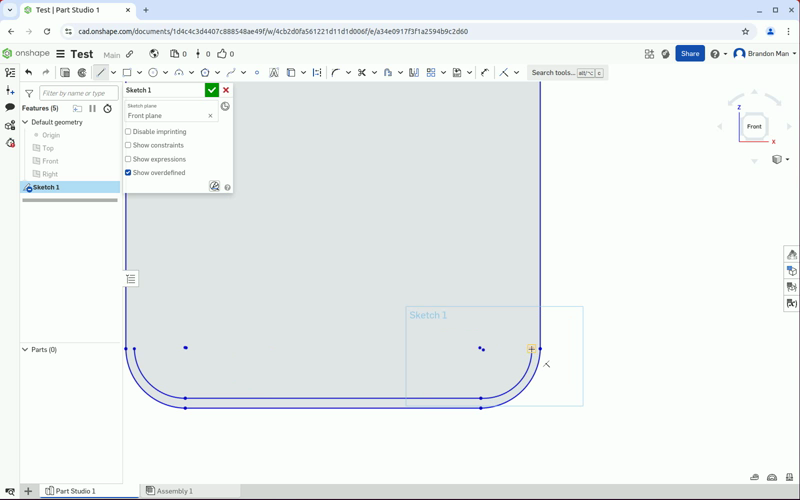
scroll(6)
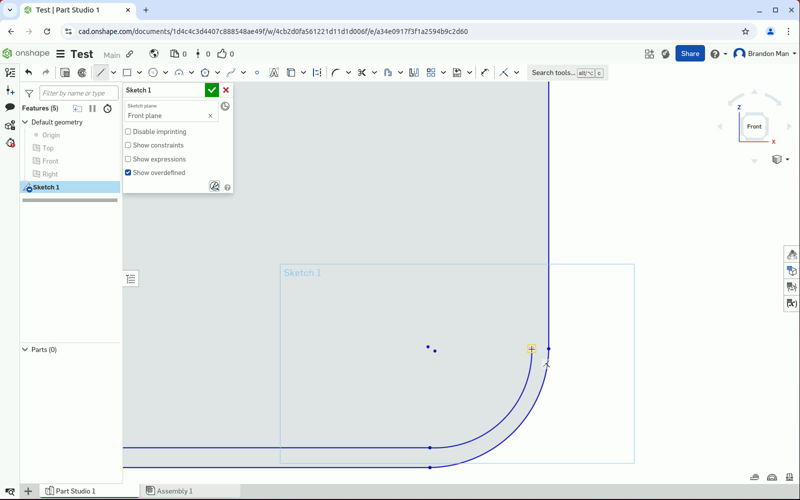
scroll(6)
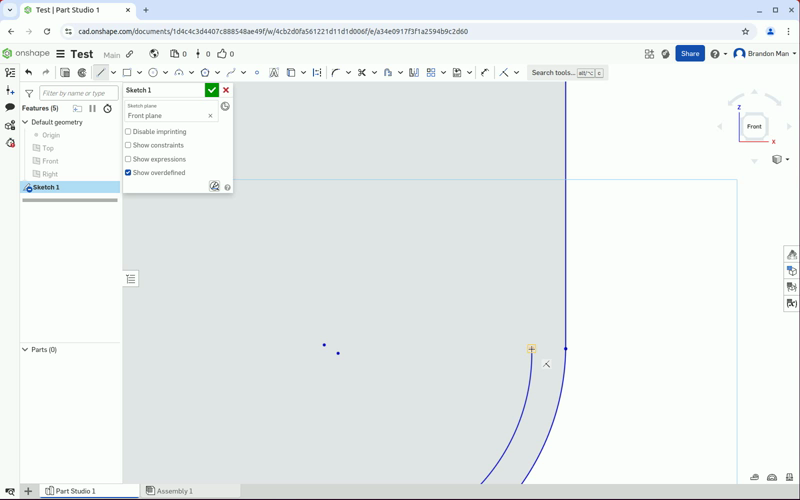
click(531, 348)
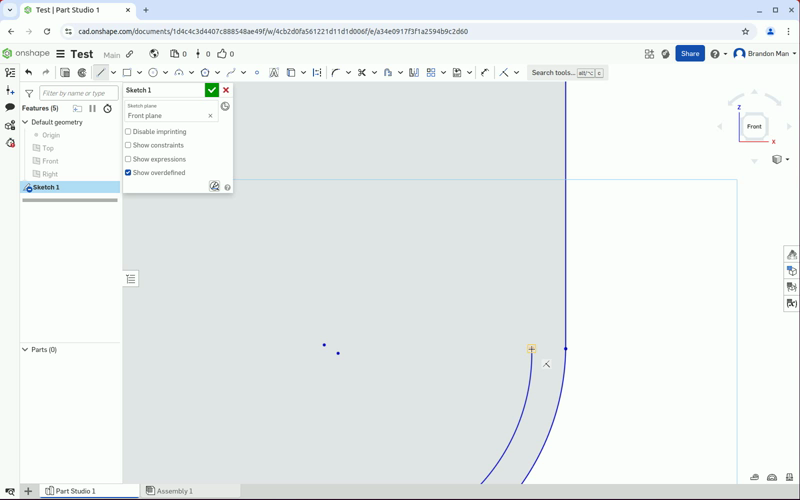
scroll(-6)
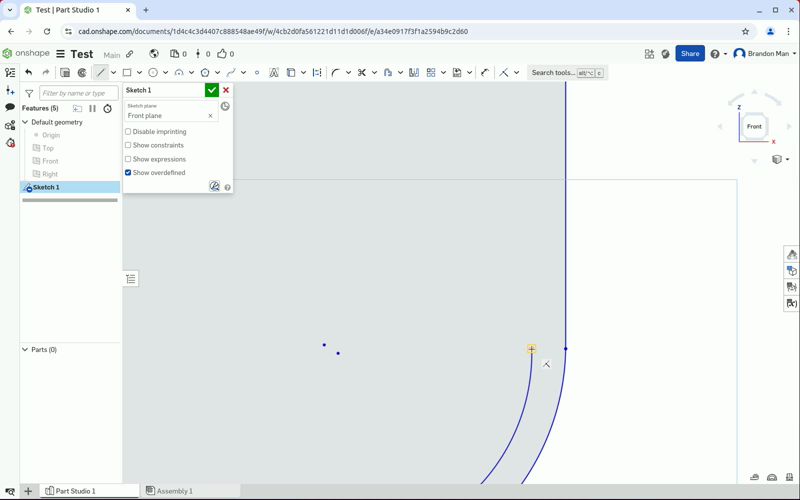
scroll(-6)
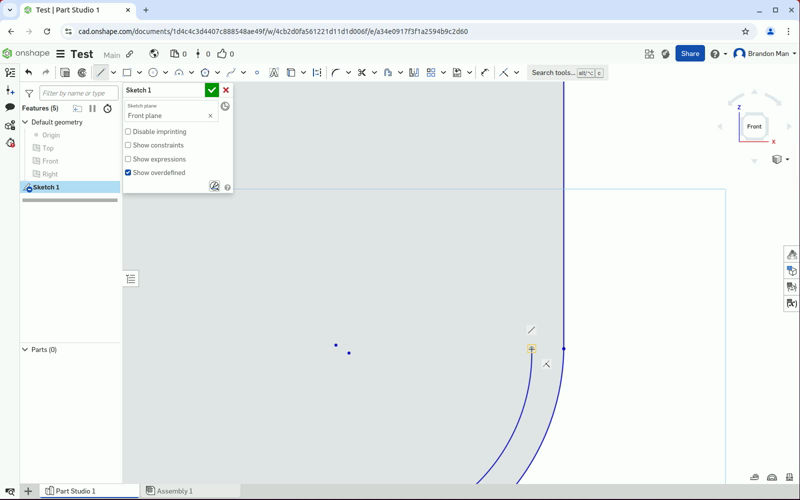
scroll(-6)
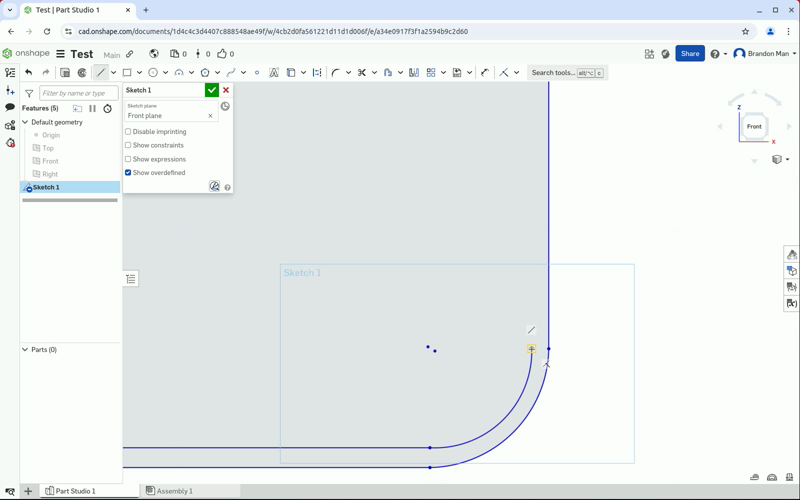
scroll(-6)
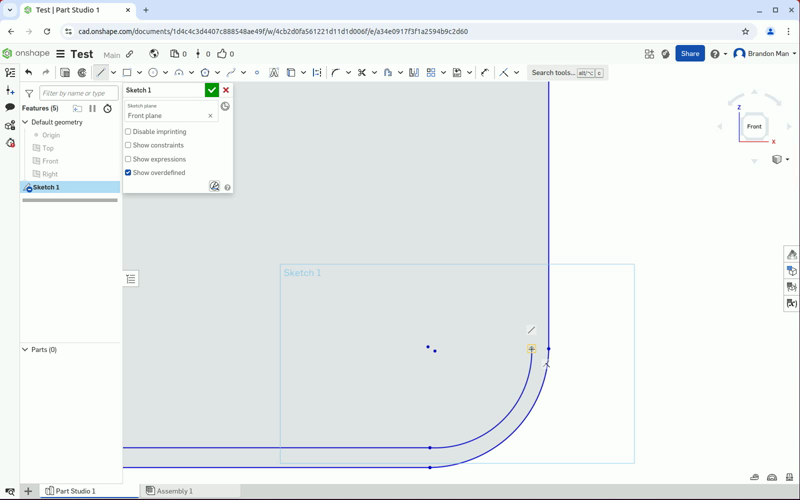
scroll(-6)
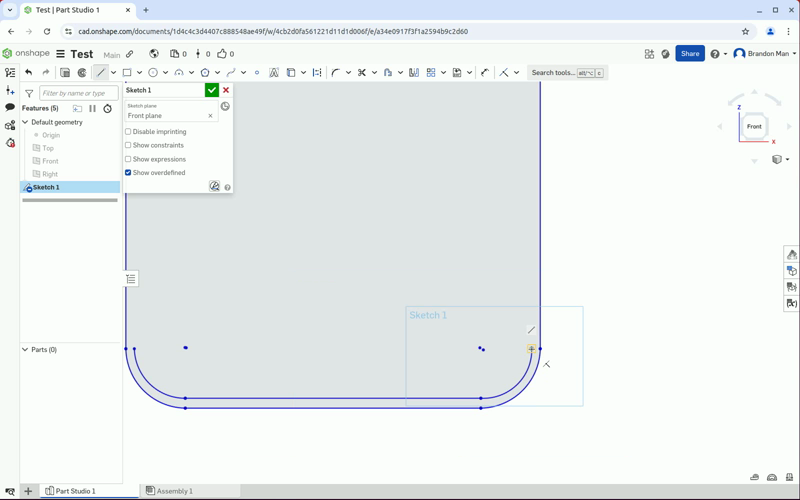
scroll(-6)
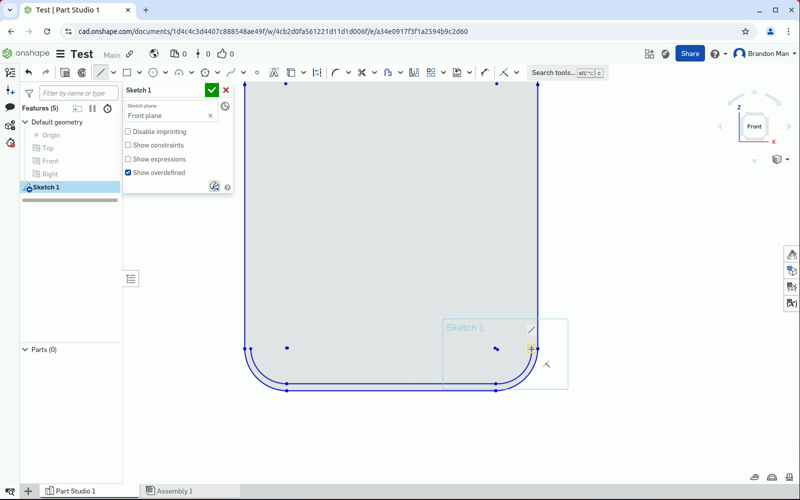
scroll(-6)
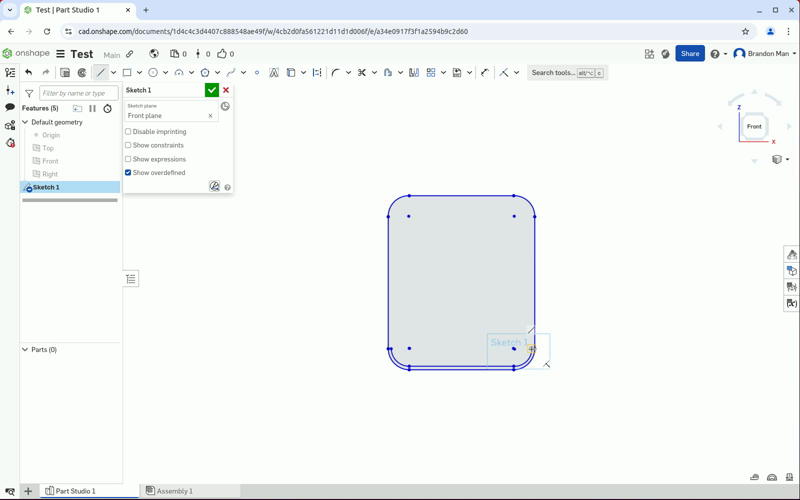
key_down(shift)
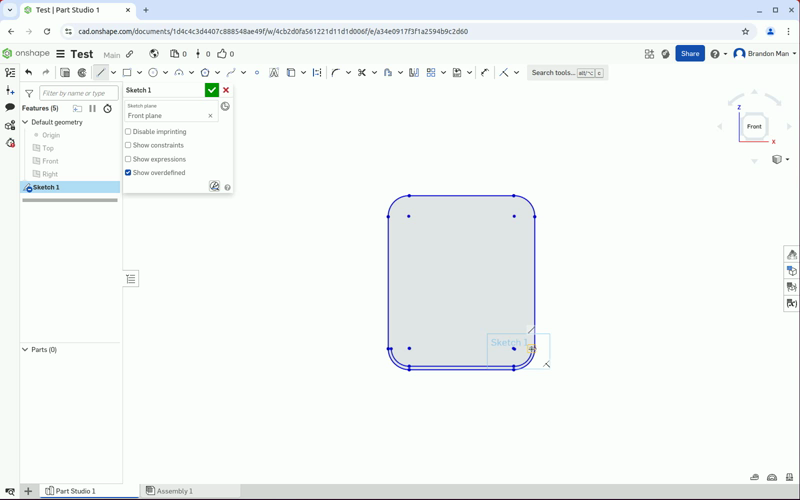
mouse_move(531, 216)
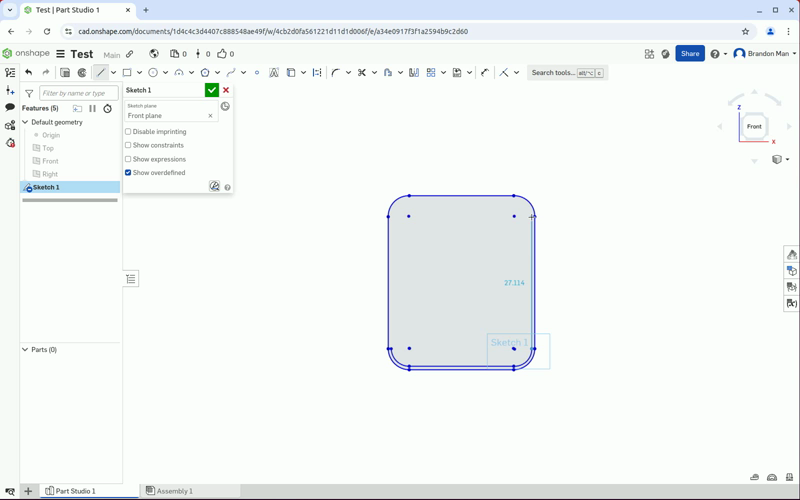
scroll(6)
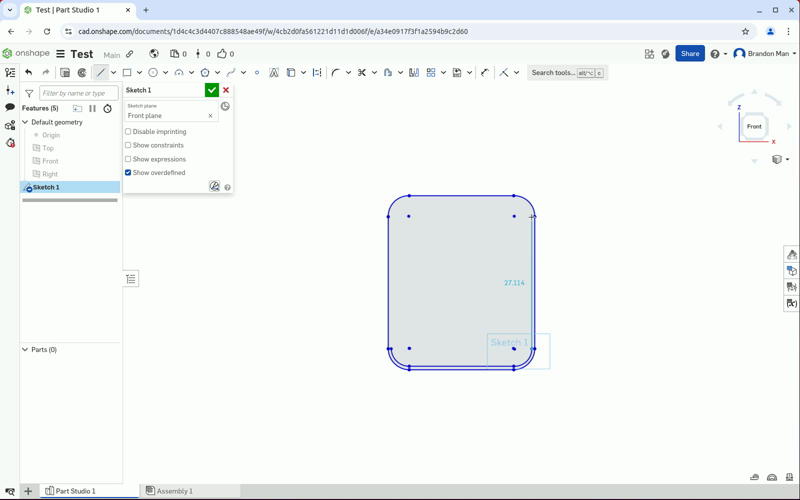
scroll(6)
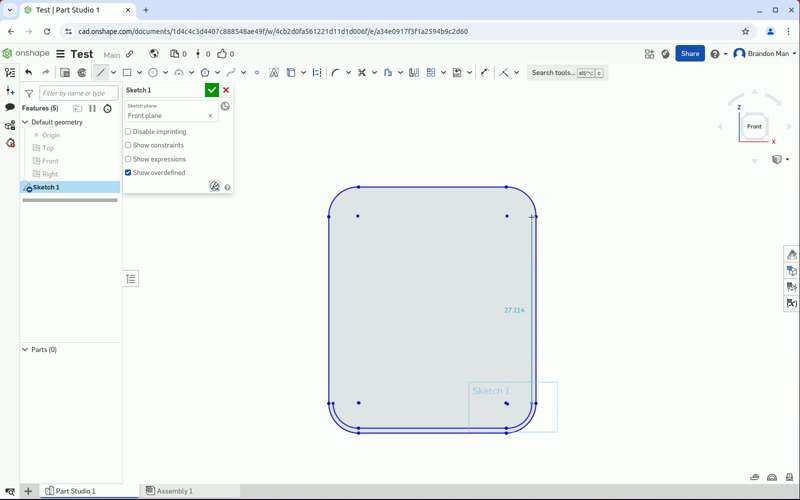
scroll(6)
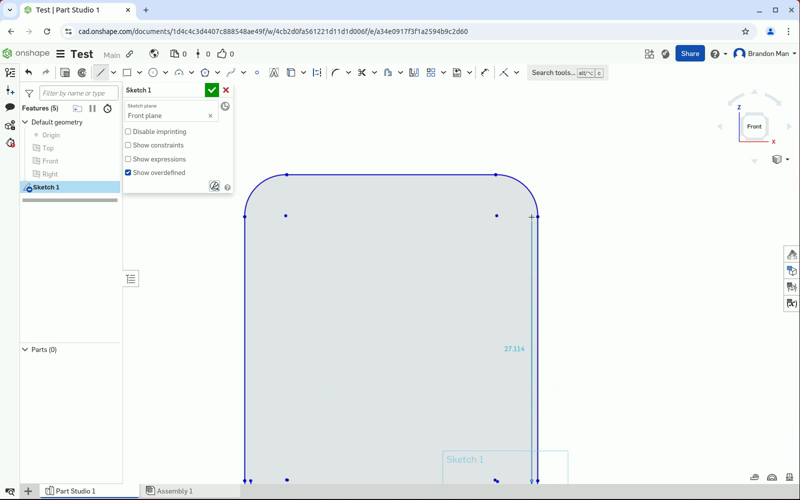
scroll(6)
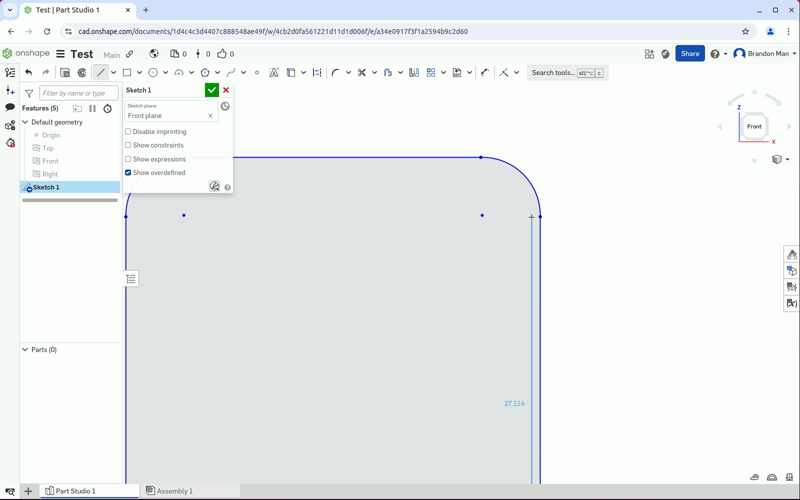
scroll(6)
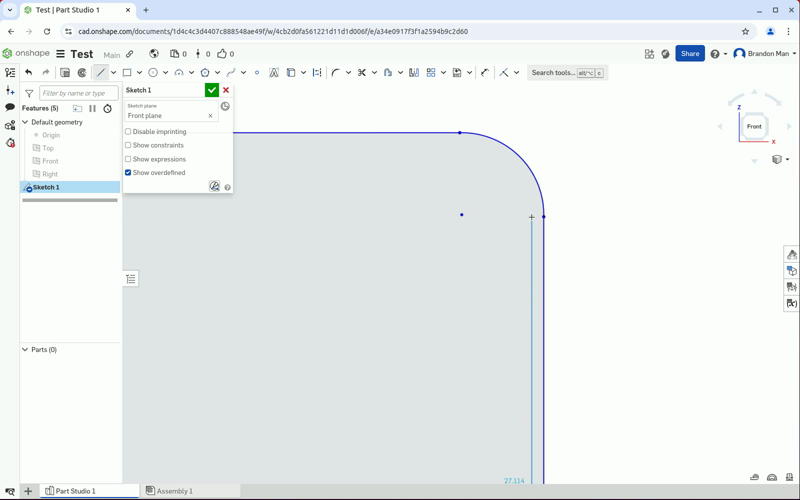
scroll(6)
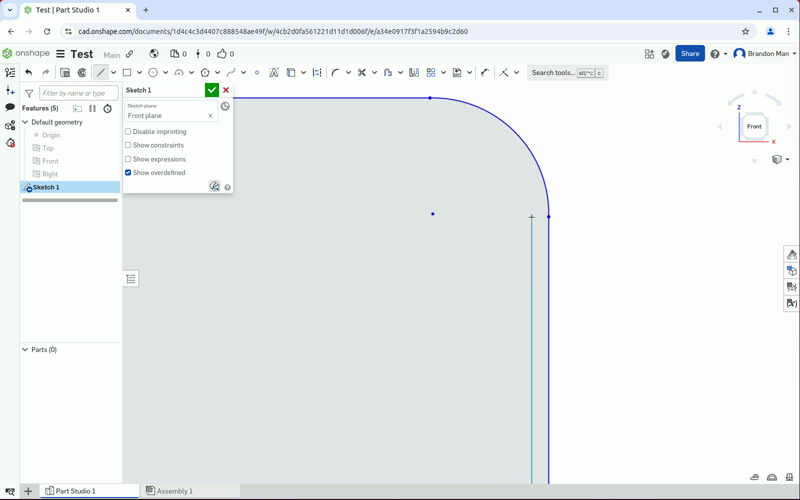
scroll(6)
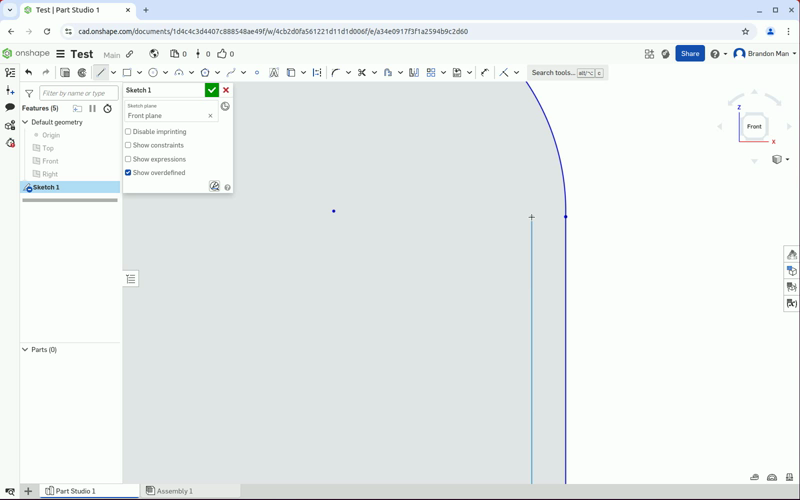
click(531, 216)
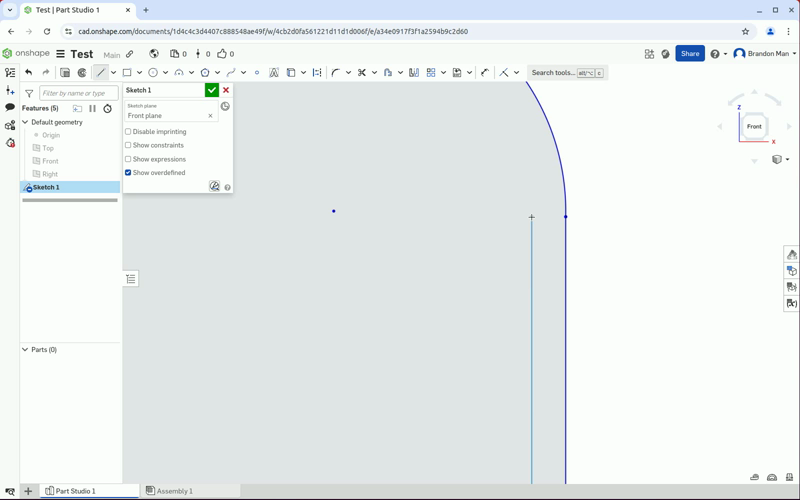
scroll(-6)
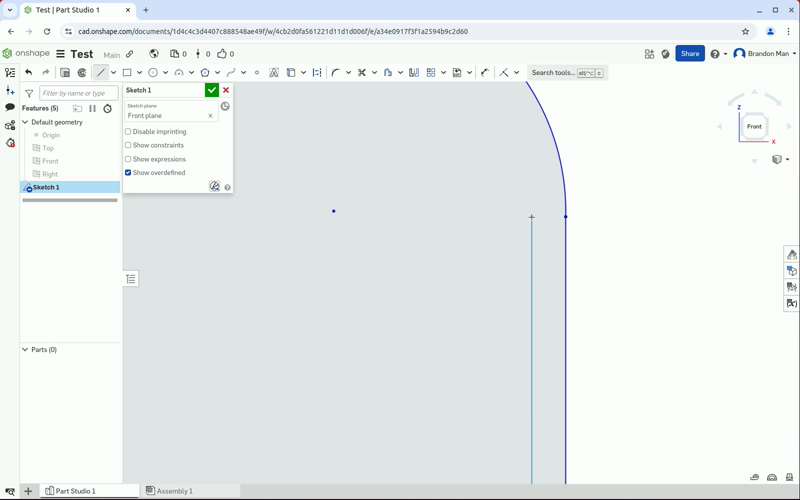
scroll(-6)
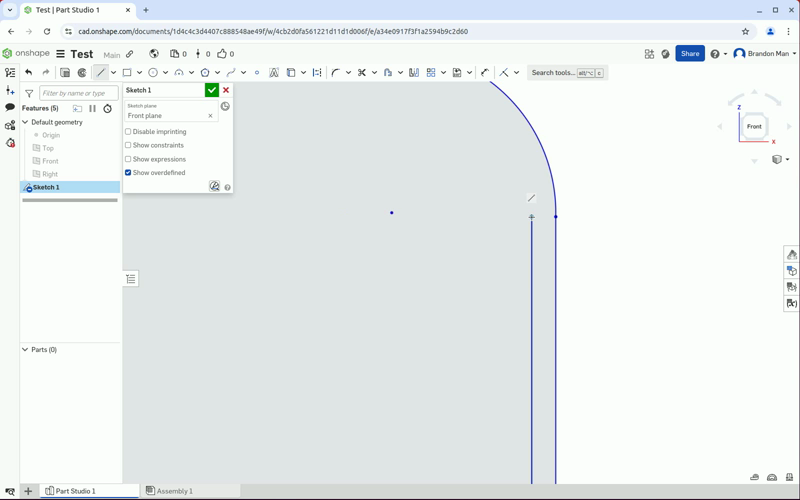
scroll(-6)
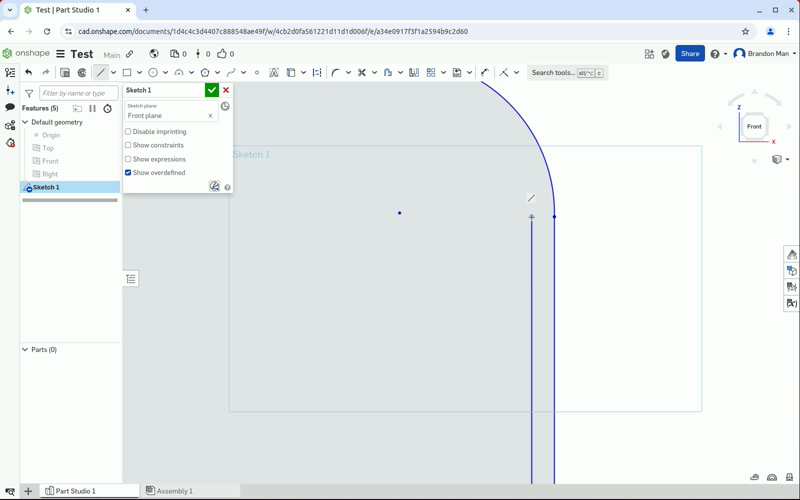
scroll(-6)
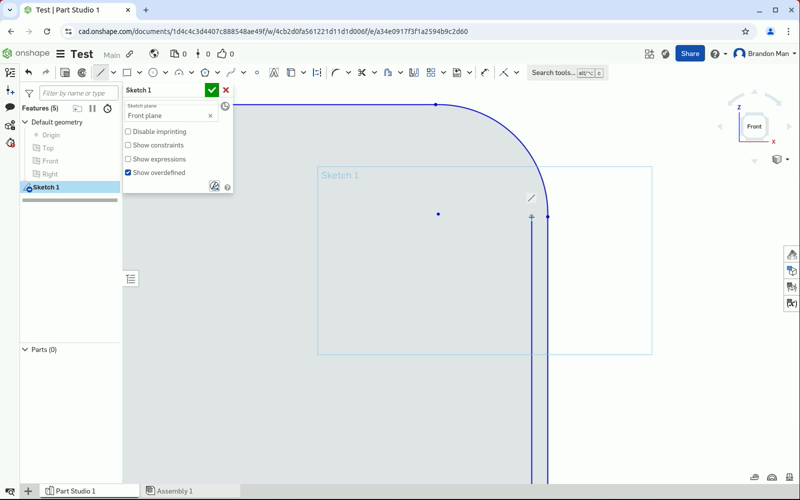
scroll(-6)
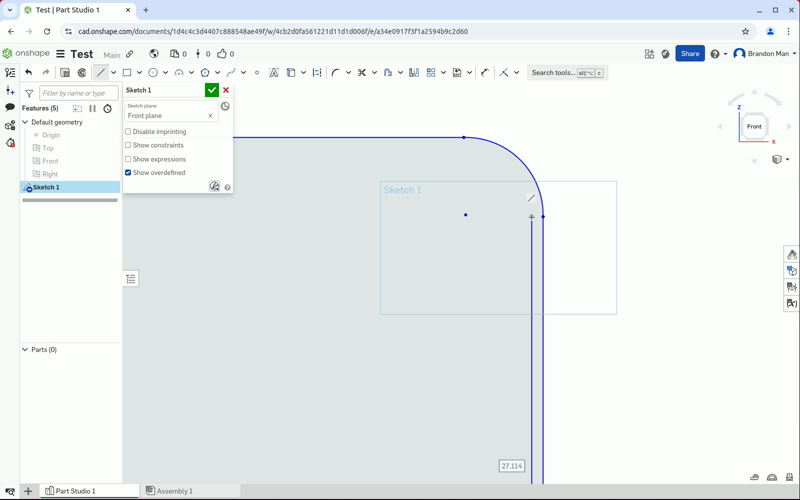
scroll(-6)
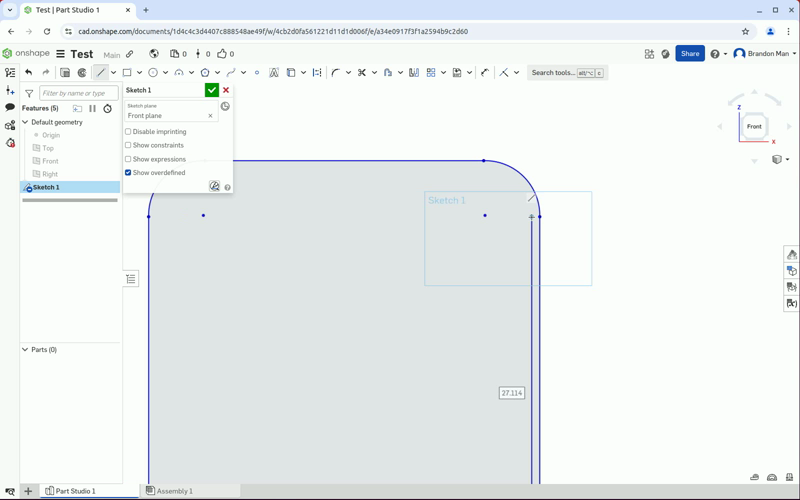
scroll(-6)
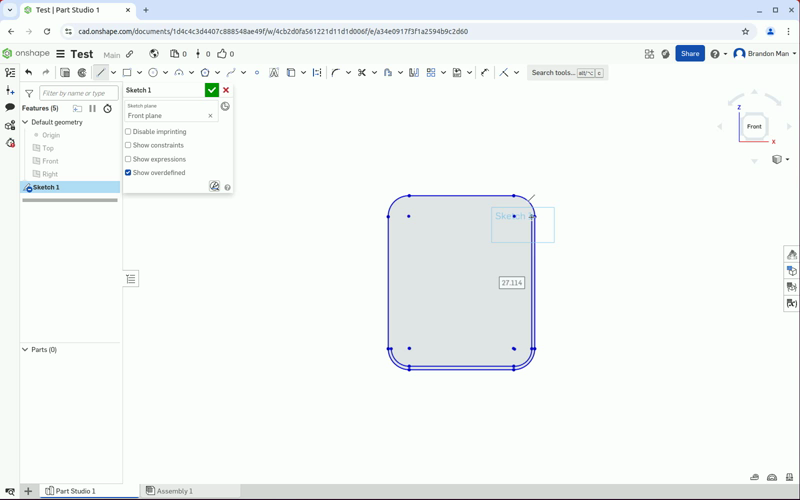
key_up(shift)
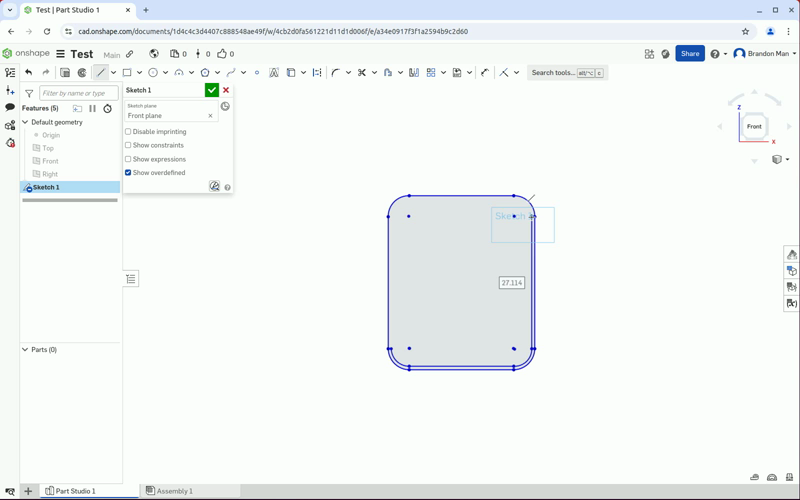
key(esc)
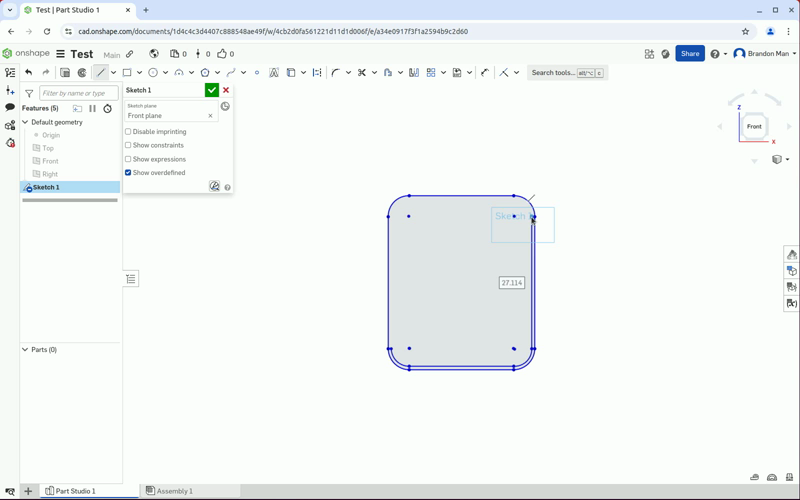
key(a)
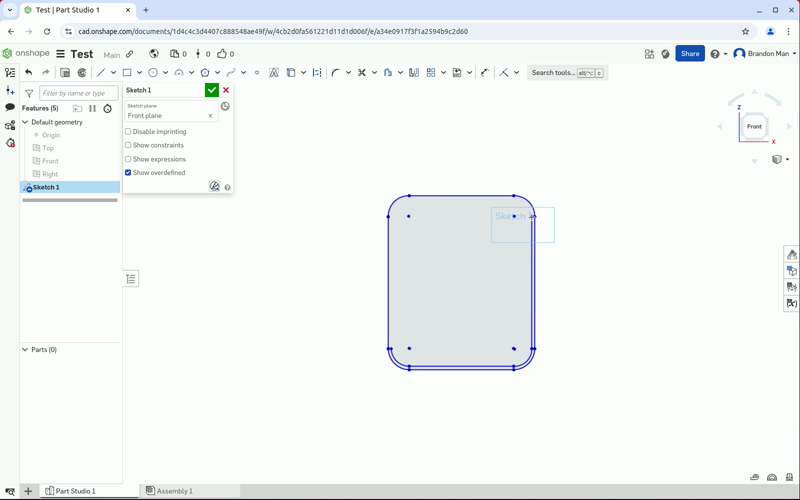
mouse_move(531, 216)
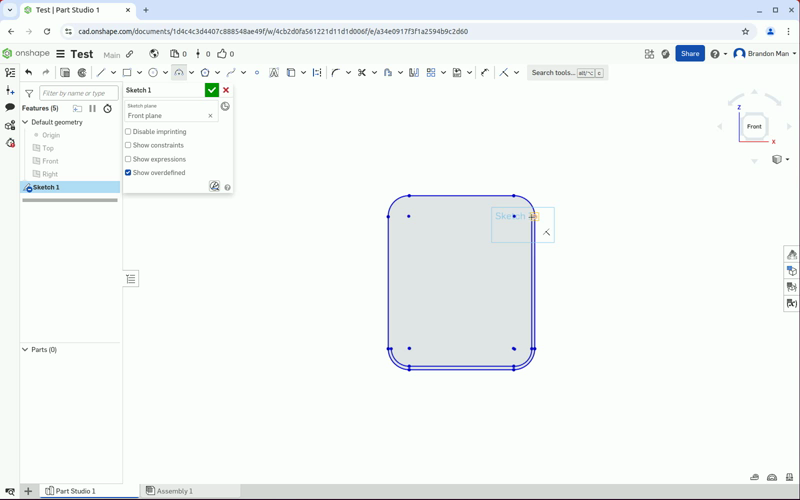
scroll(6)
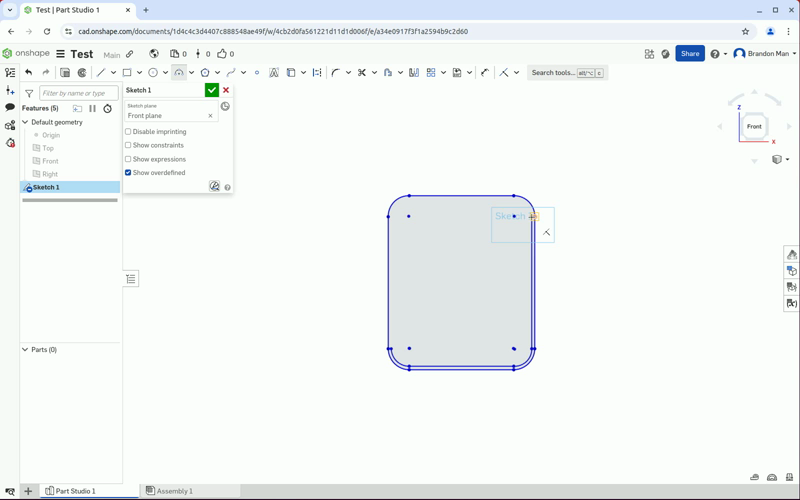
scroll(6)
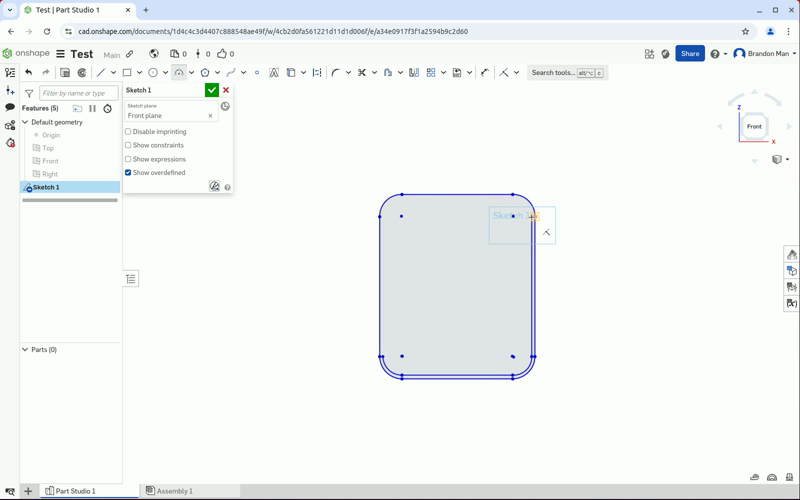
scroll(6)
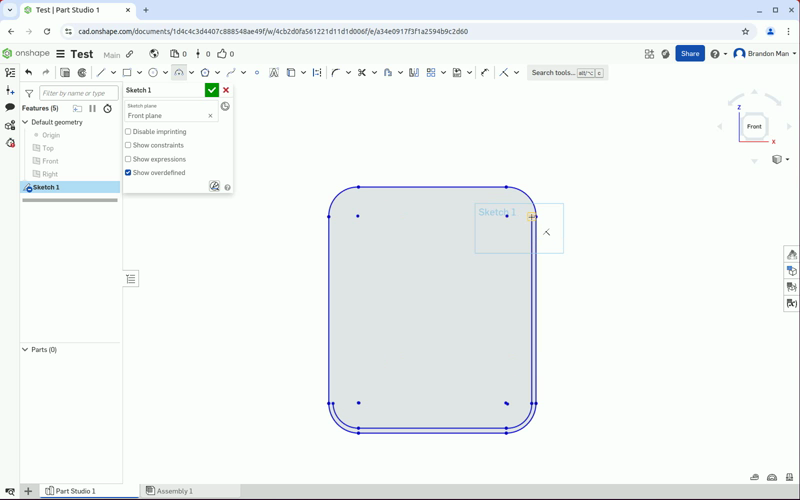
scroll(6)
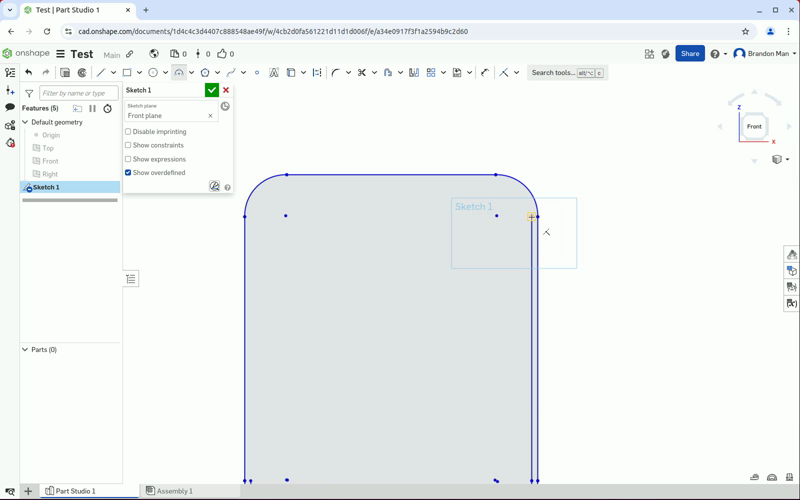
scroll(6)
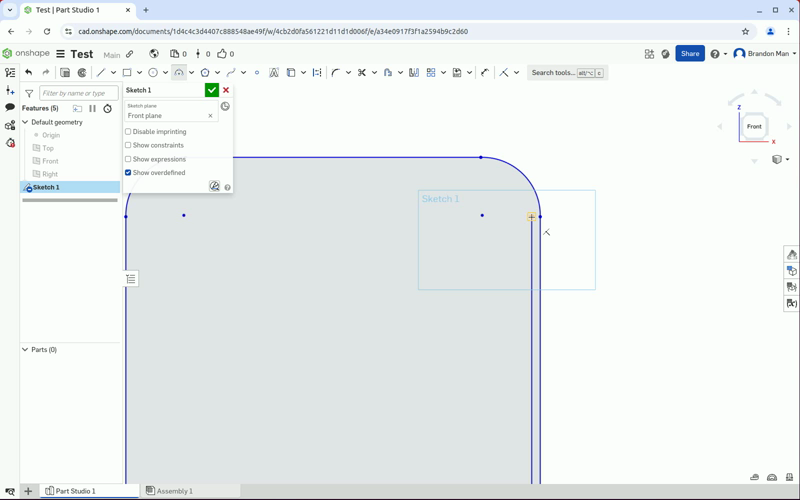
scroll(6)
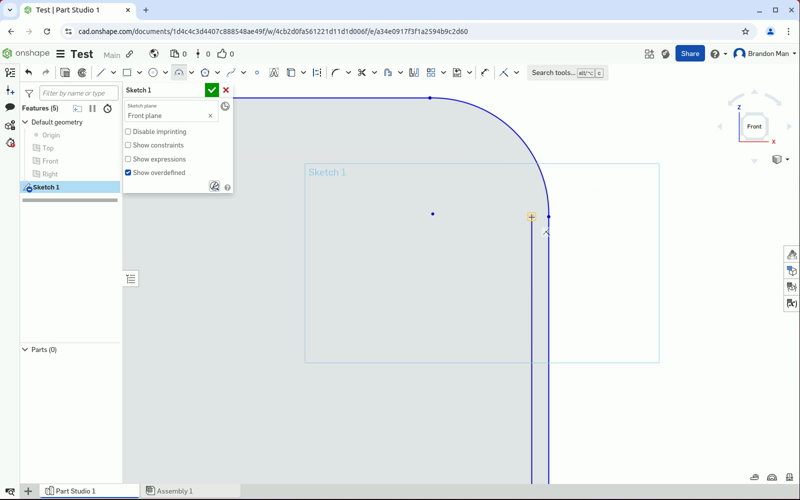
scroll(6)
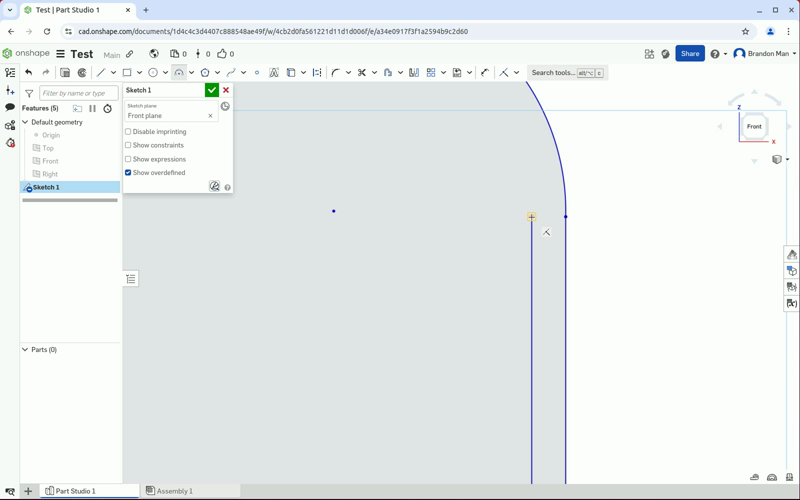
click(531, 216)
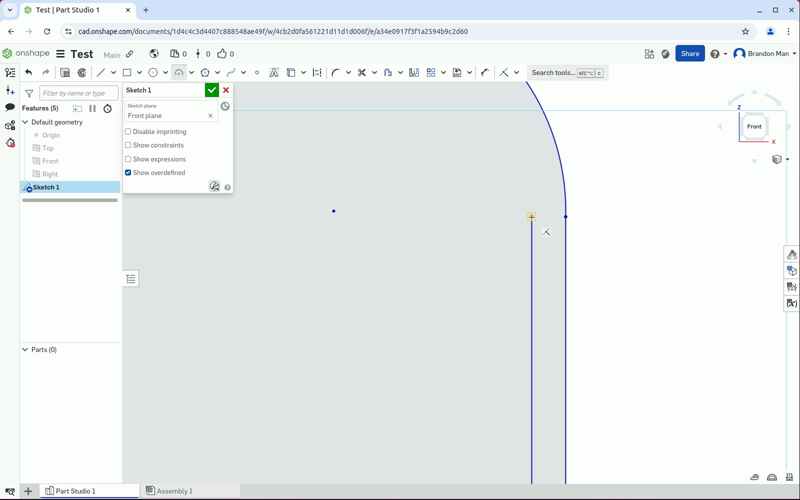
scroll(-6)
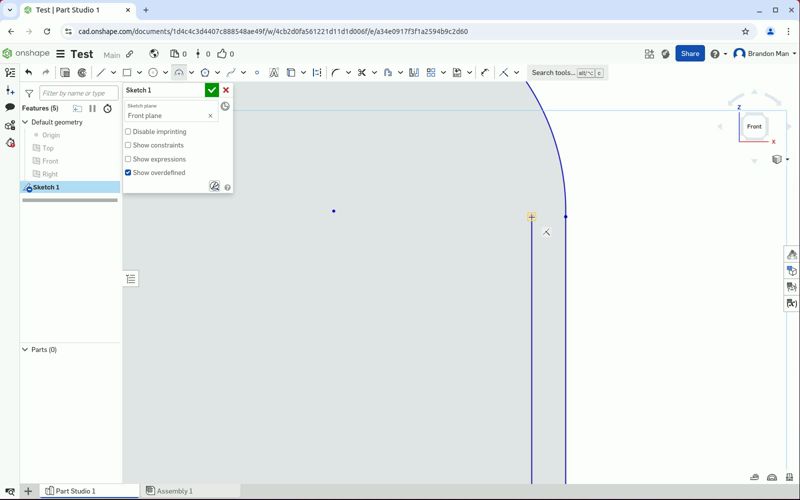
scroll(-6)
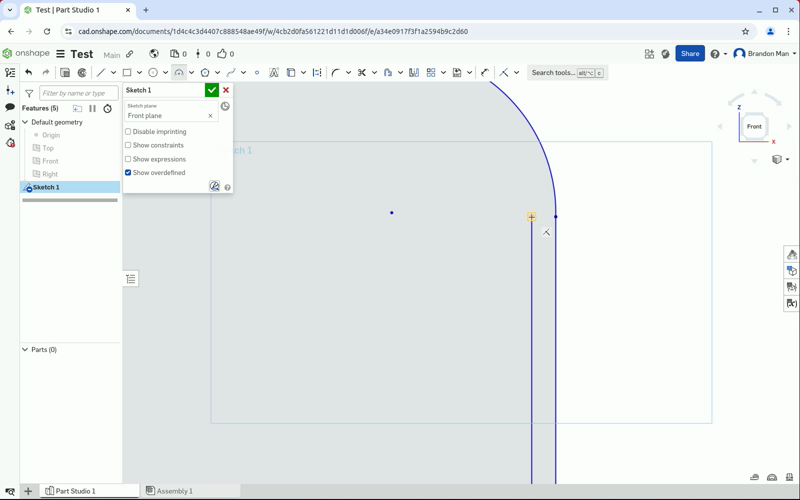
scroll(-6)
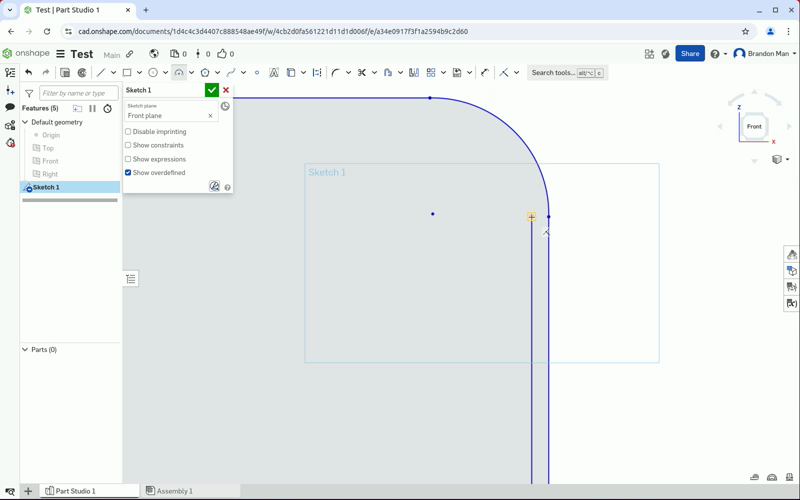
scroll(-6)
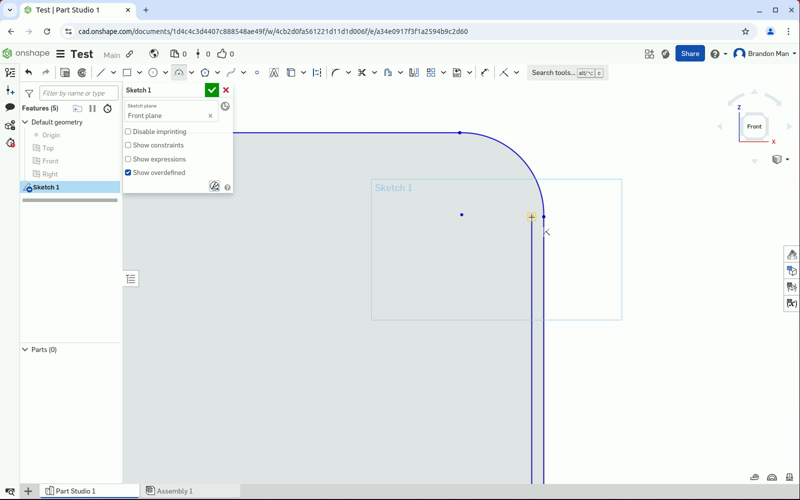
scroll(-6)
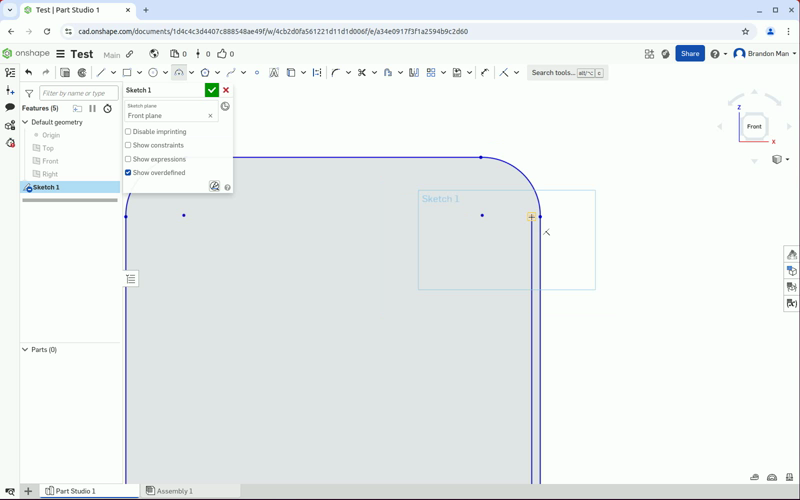
scroll(-6)
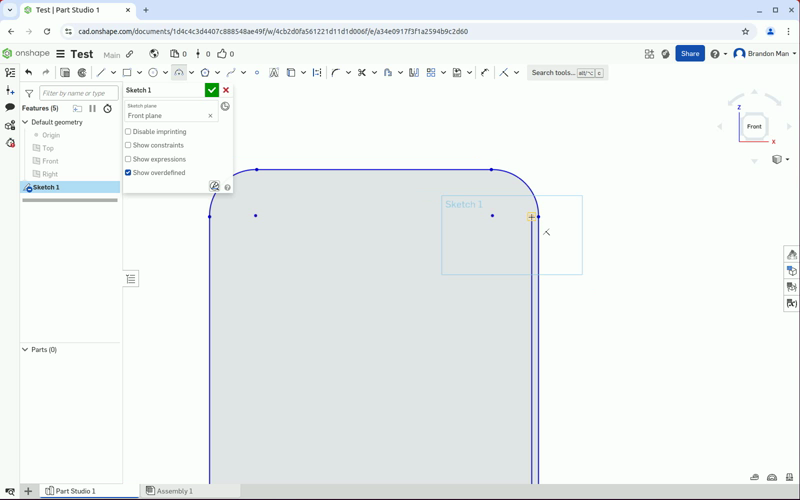
scroll(-6)
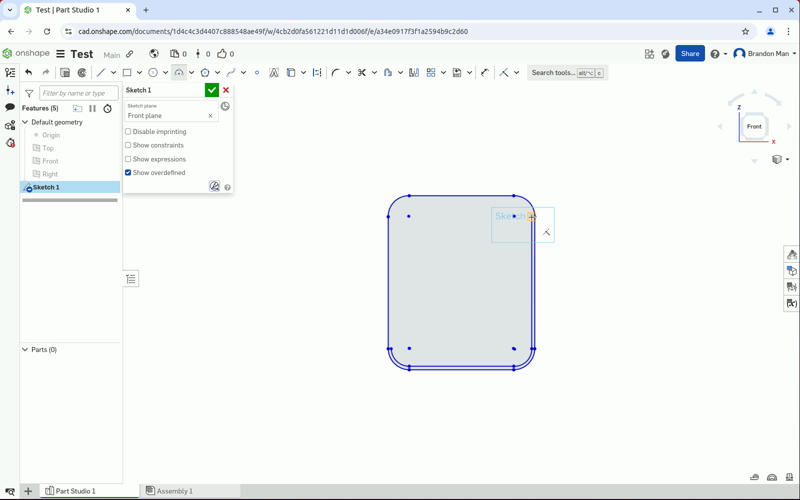
key_down(shift)
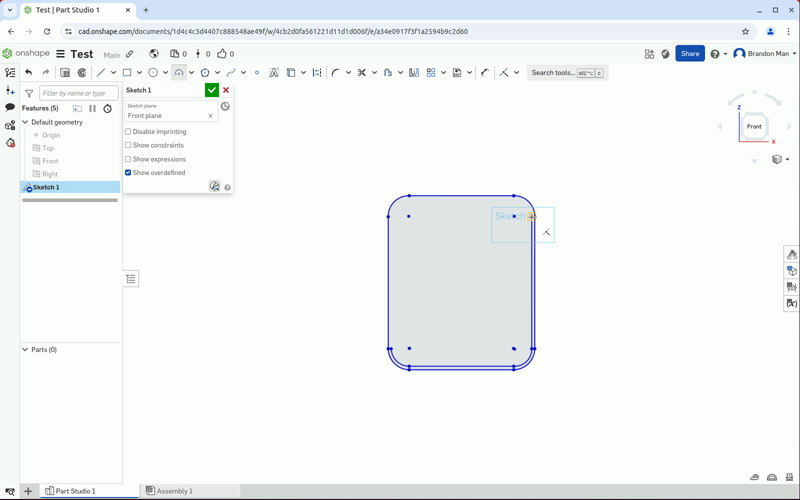
mouse_move(513, 198)
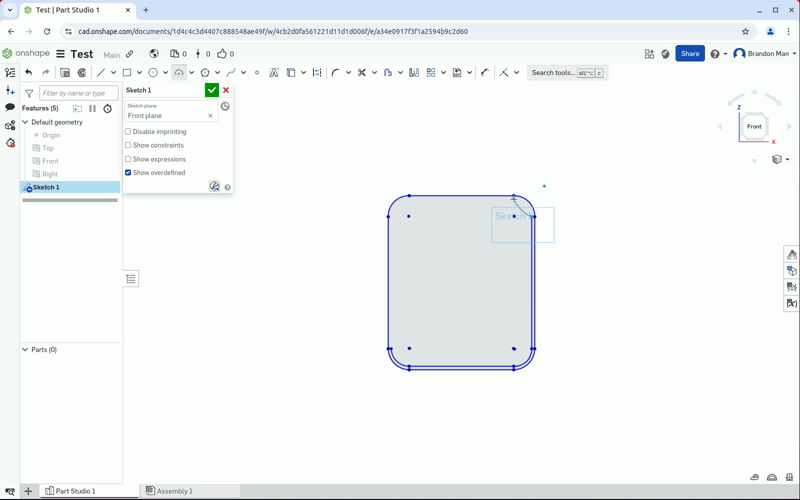
scroll(6)
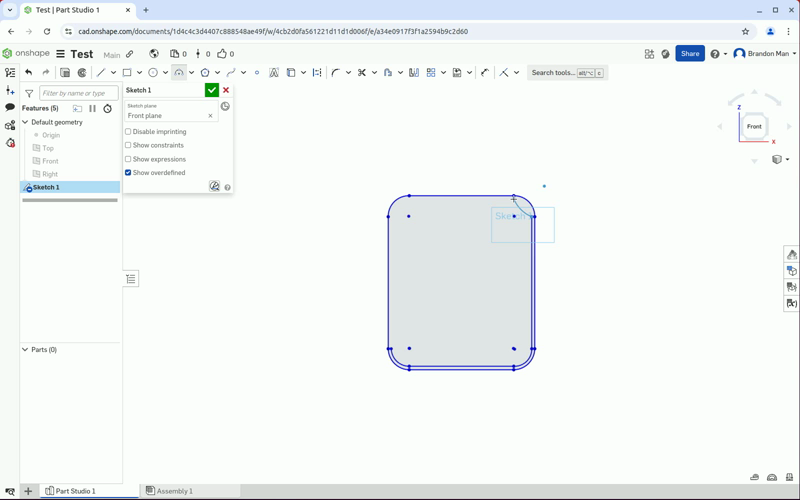
scroll(6)
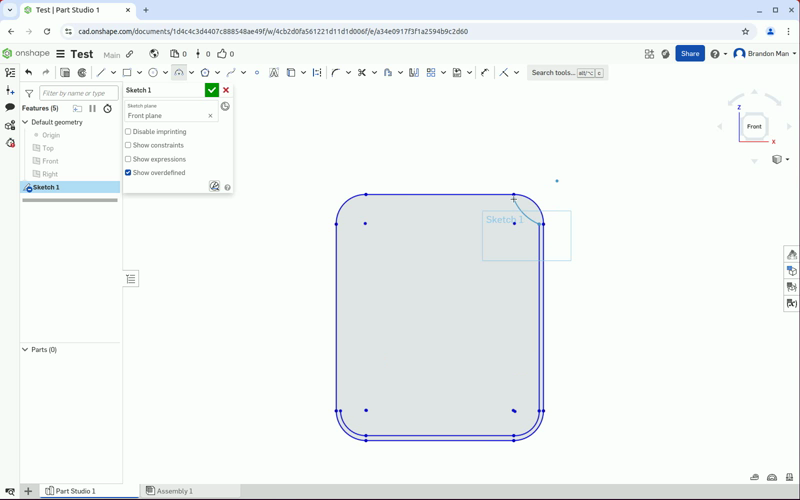
scroll(6)
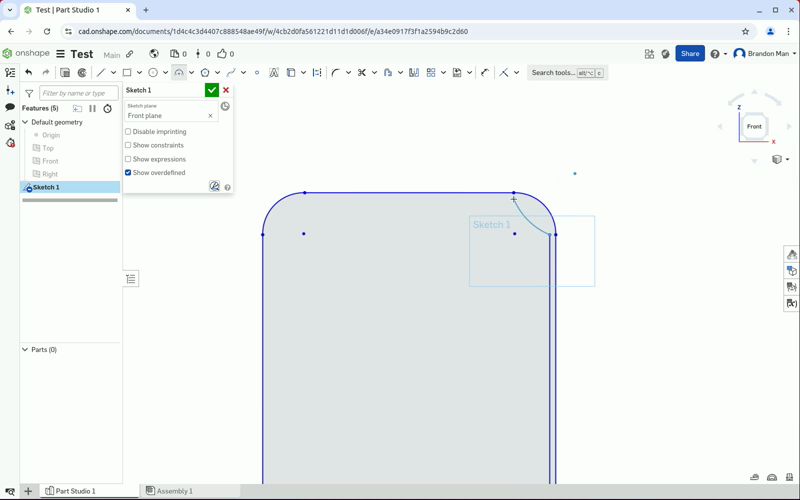
scroll(6)
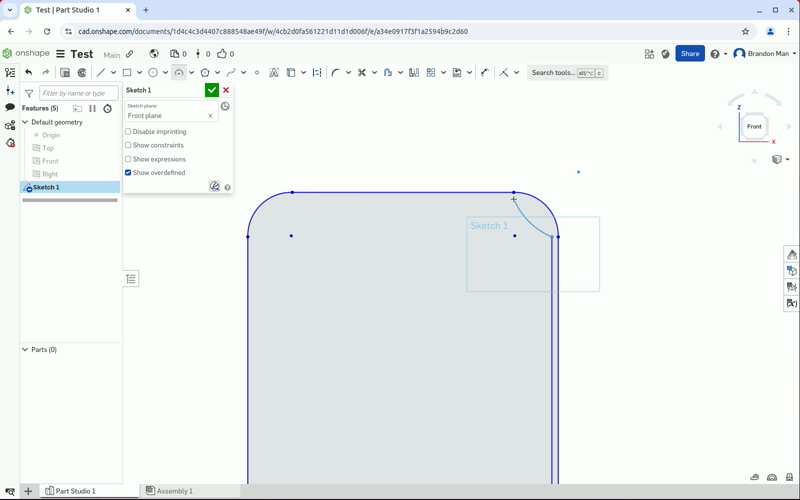
scroll(6)
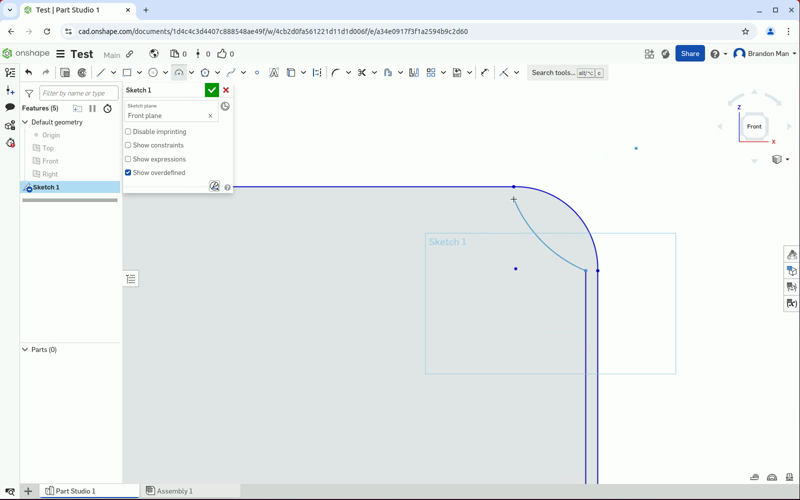
scroll(6)
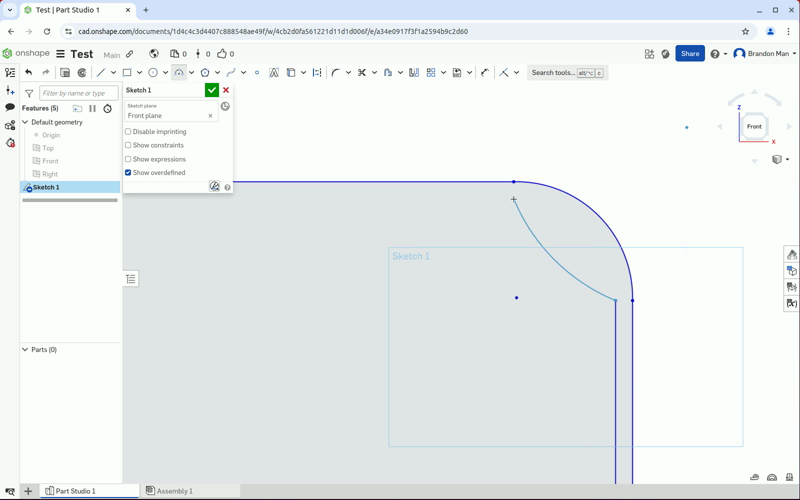
scroll(6)
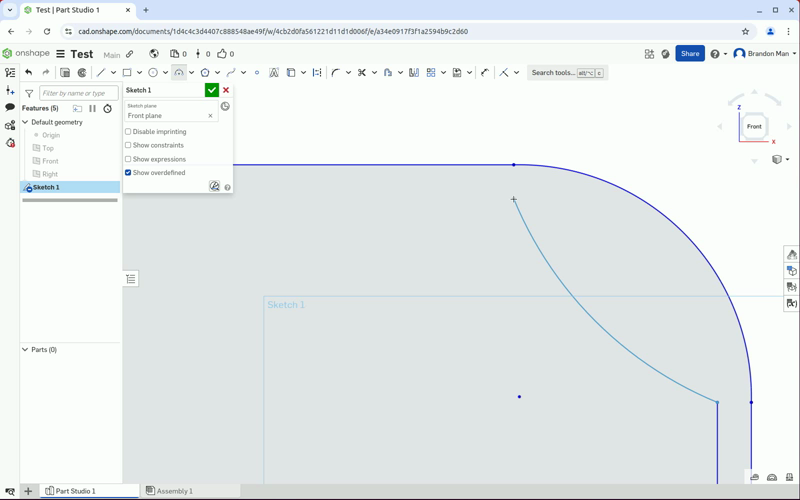
click(513, 198)
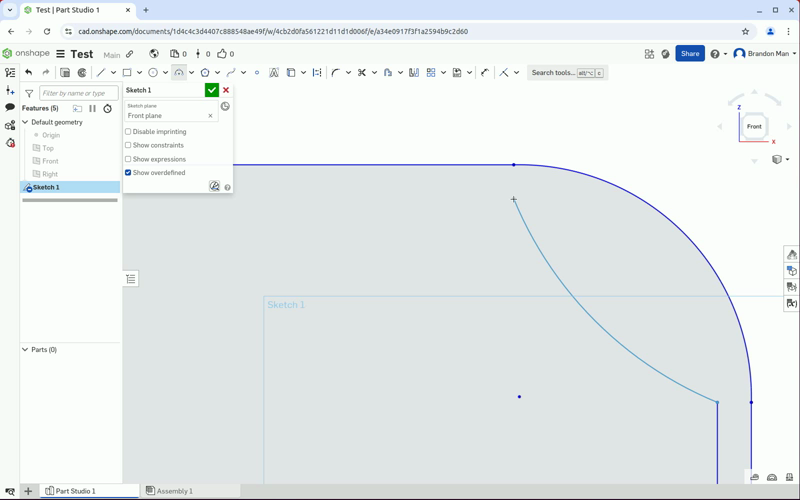
scroll(-6)
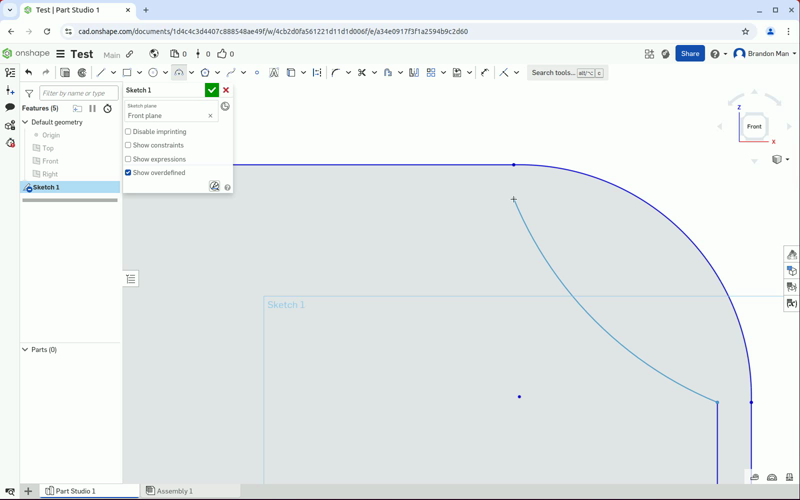
scroll(-6)
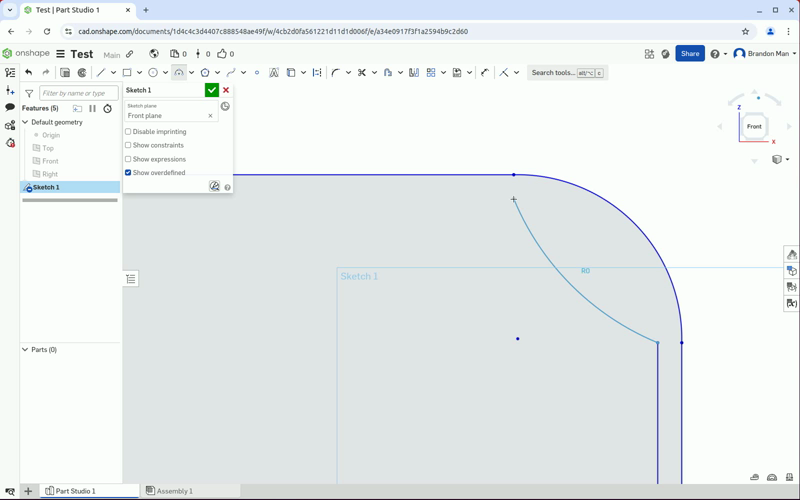
scroll(-6)
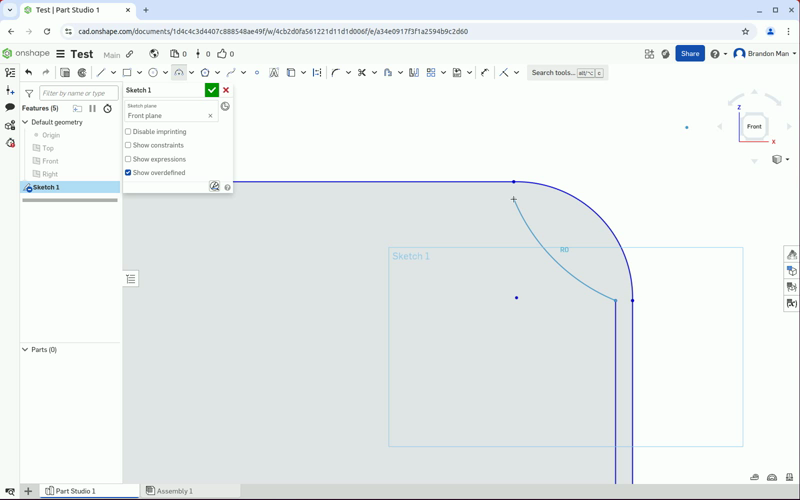
scroll(-6)
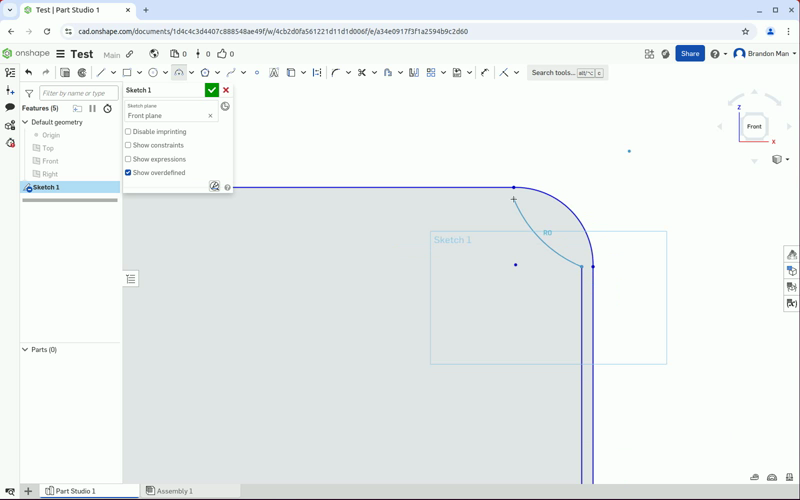
scroll(-6)
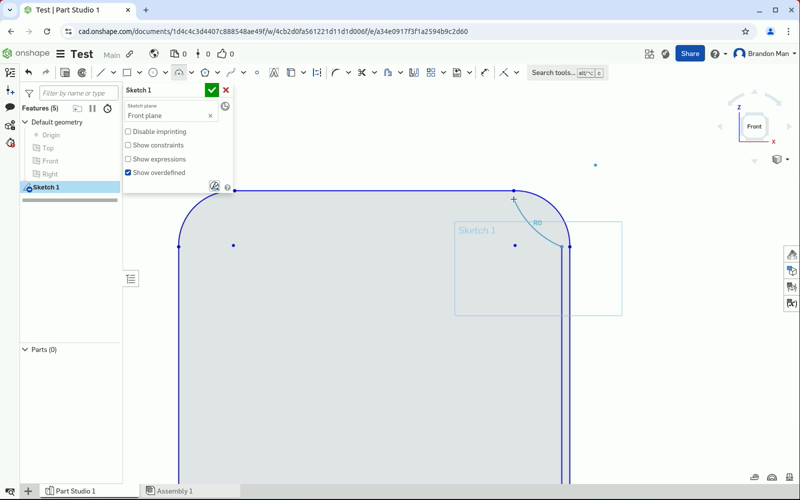
scroll(-6)
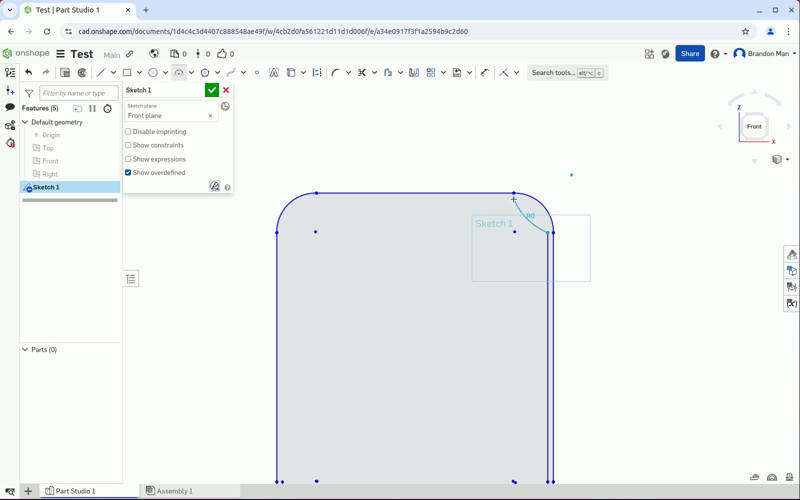
scroll(-6)
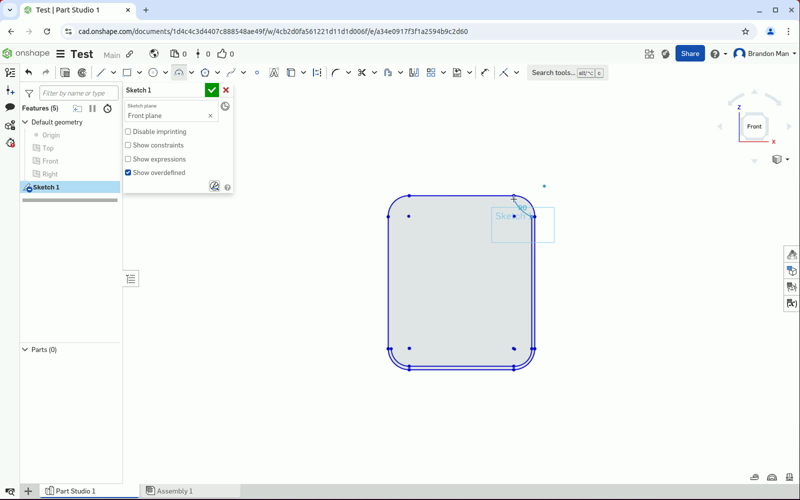
mouse_move(526, 204)
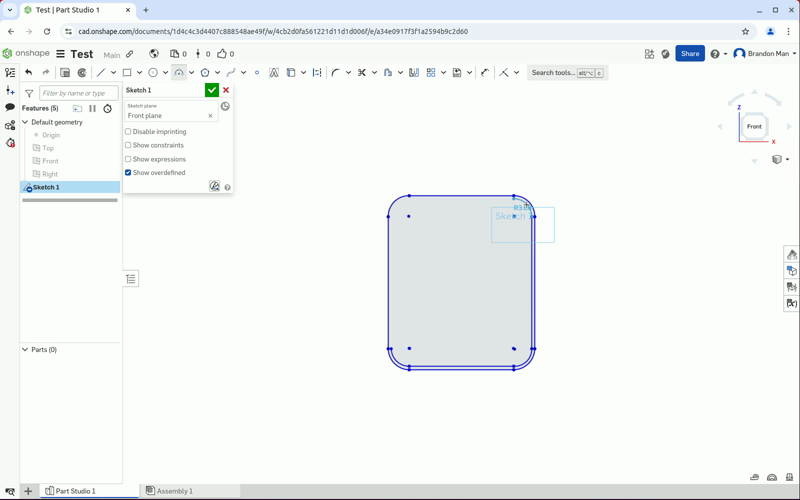
scroll(6)
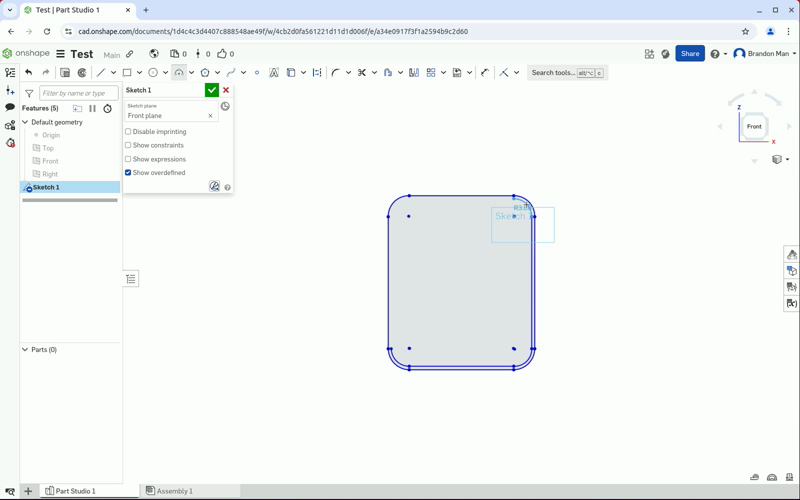
scroll(6)
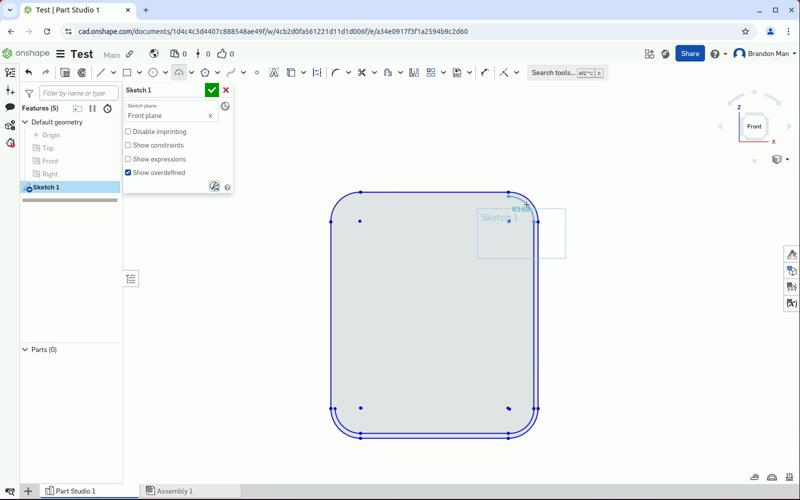
scroll(6)
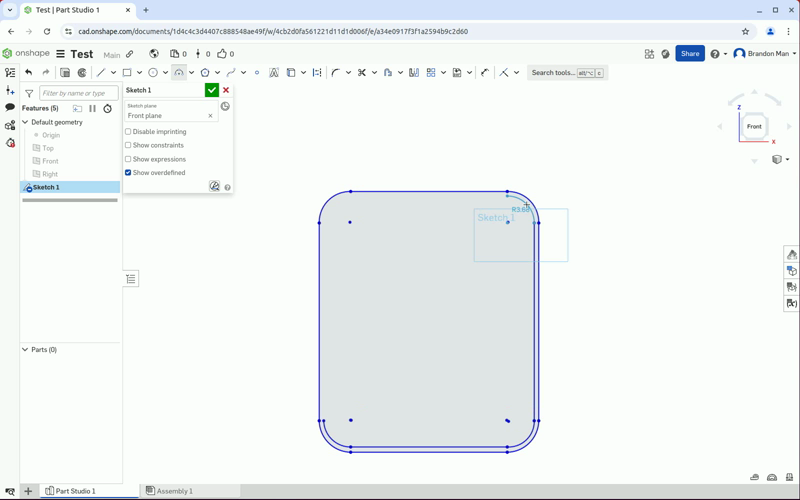
scroll(6)
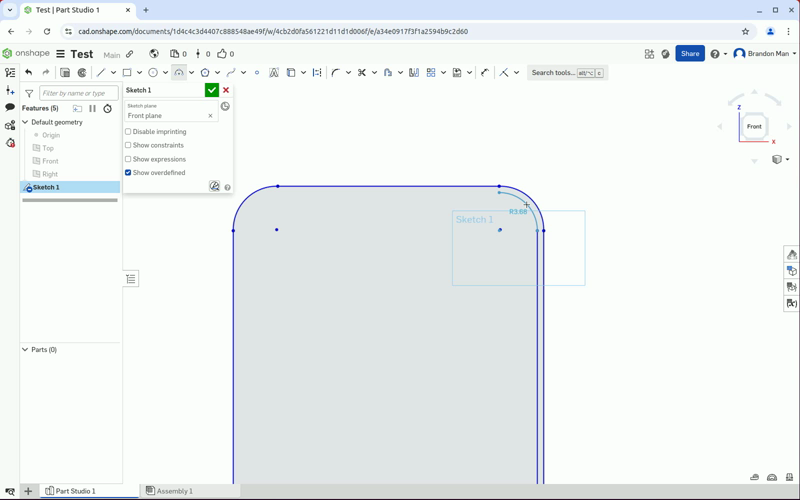
scroll(6)
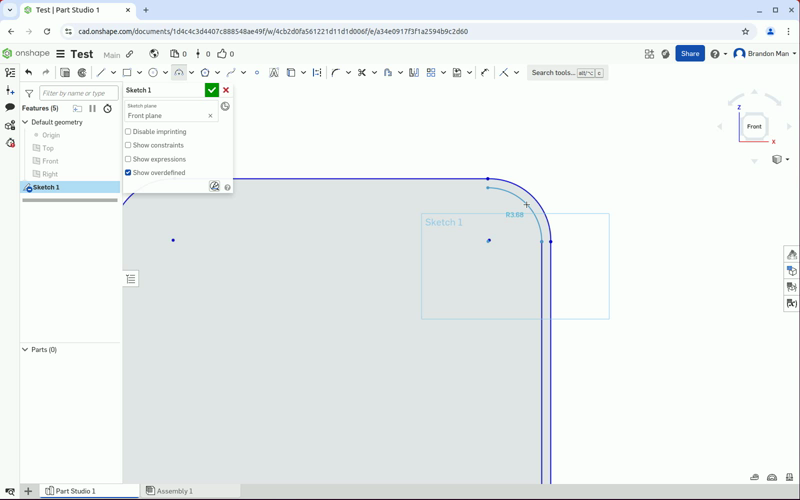
scroll(6)
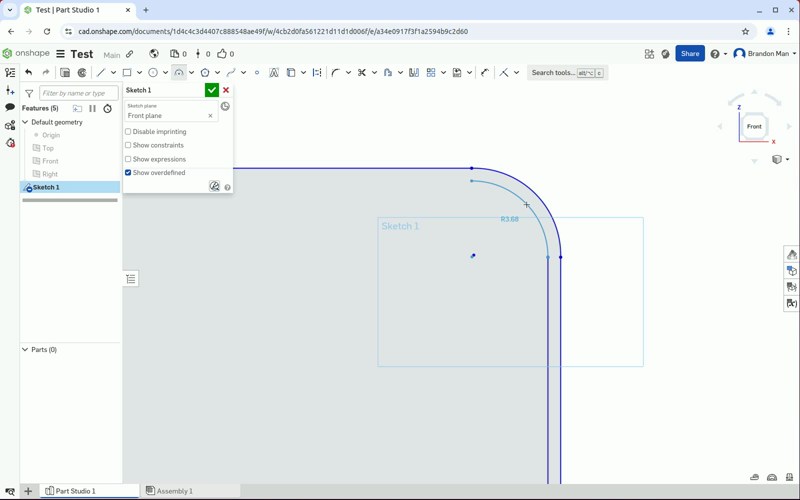
scroll(6)
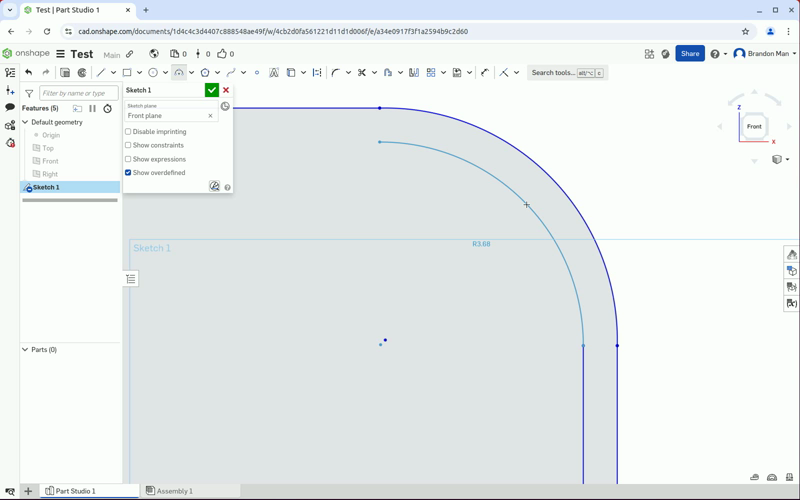
click(526, 204)
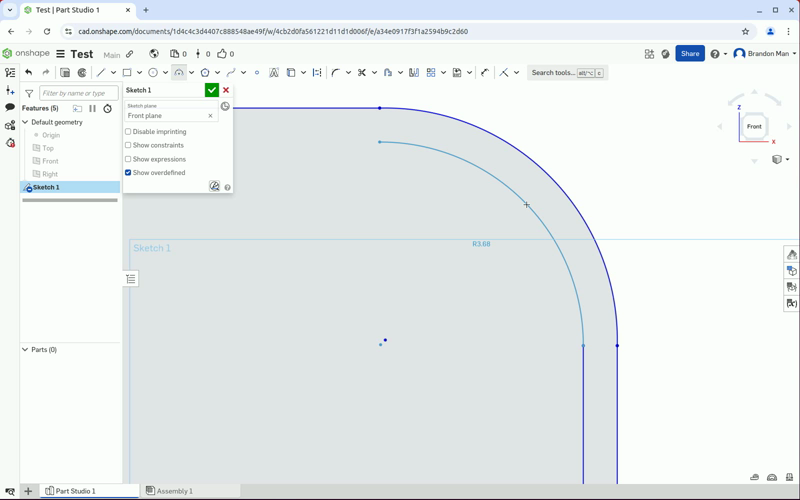
scroll(-6)
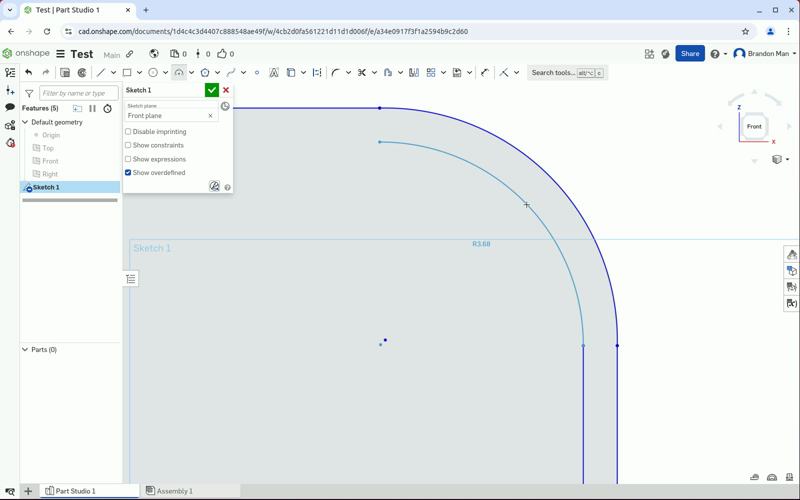
scroll(-6)
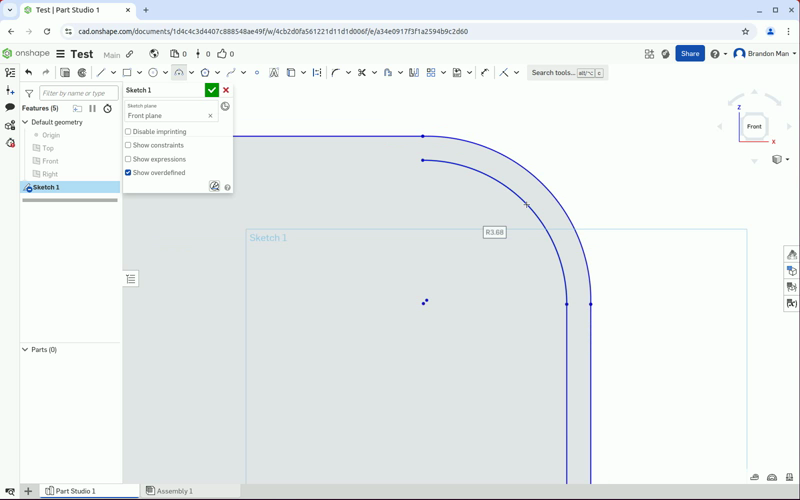
scroll(-6)
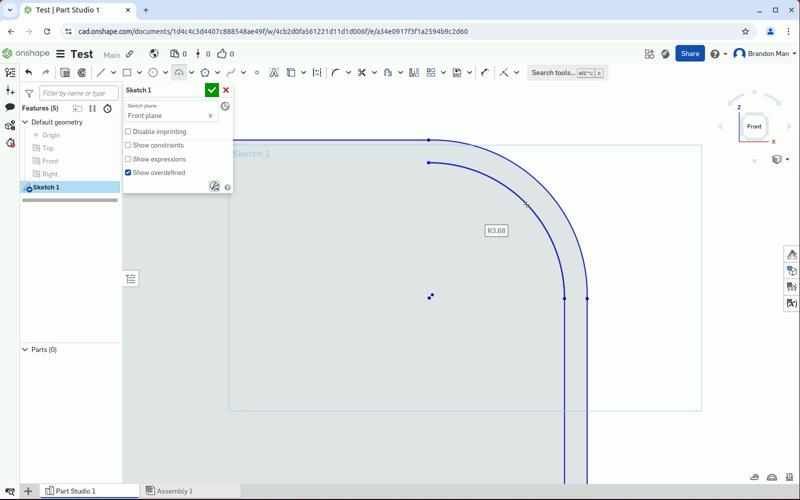
scroll(-6)
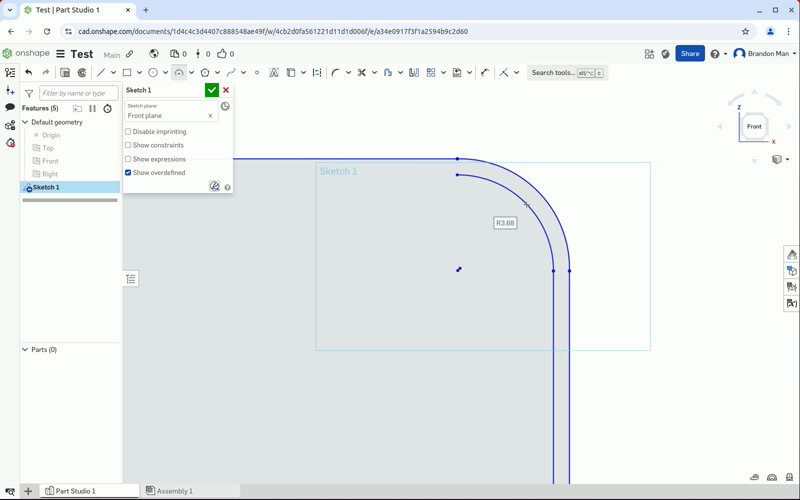
scroll(-6)
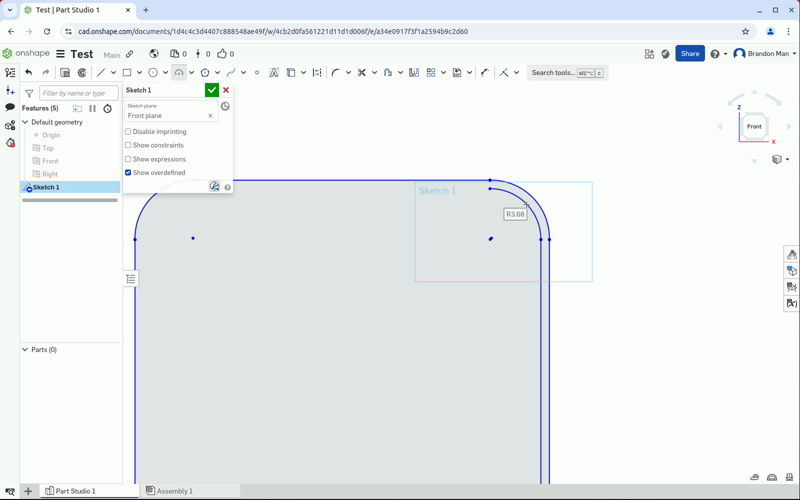
scroll(-6)
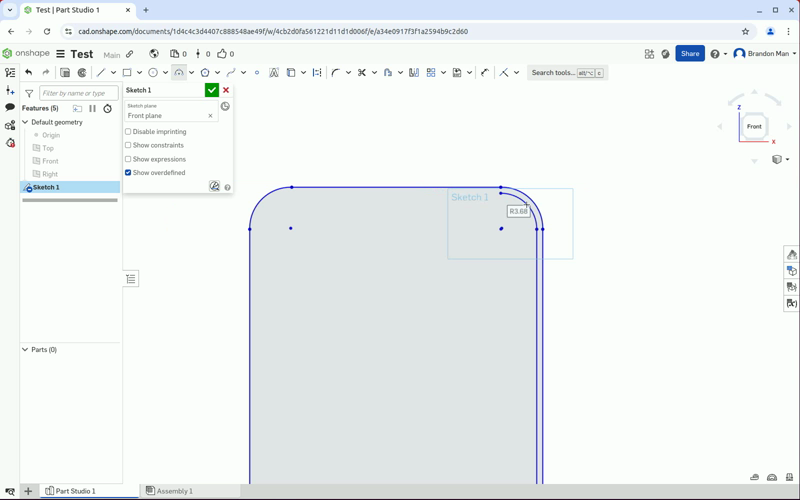
scroll(-6)
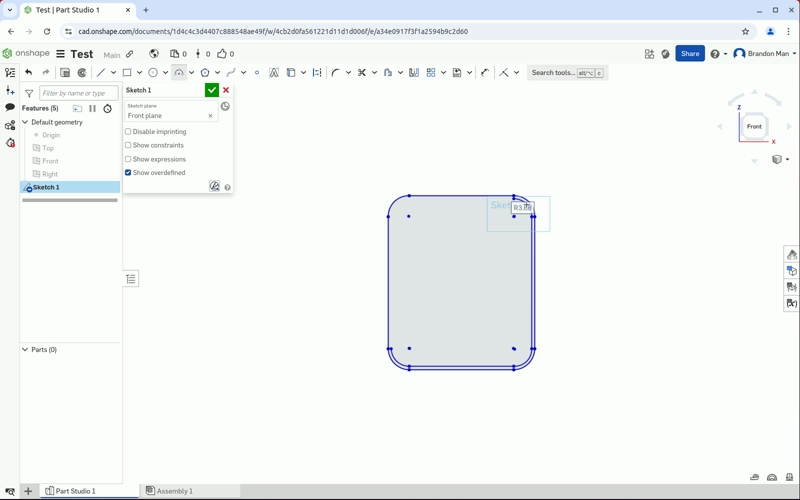
key_up(shift)
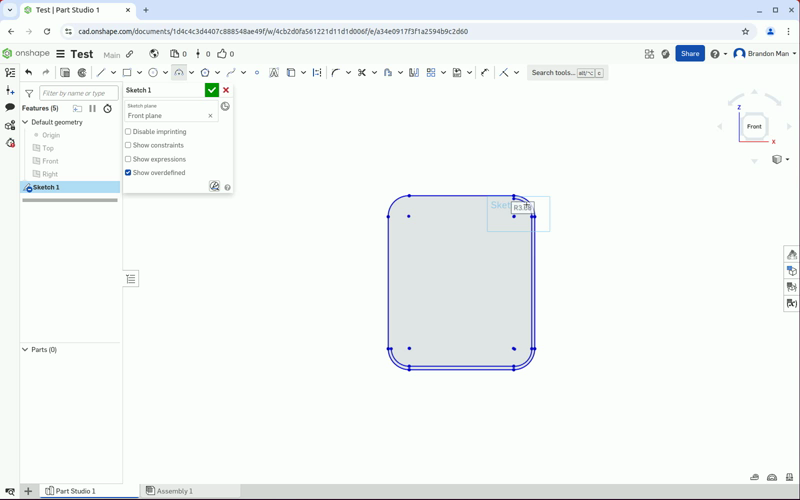
key(esc)
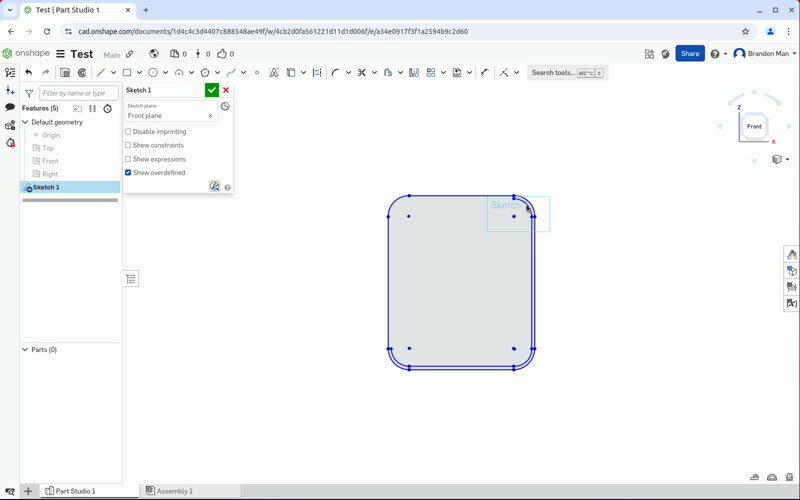
key(l)
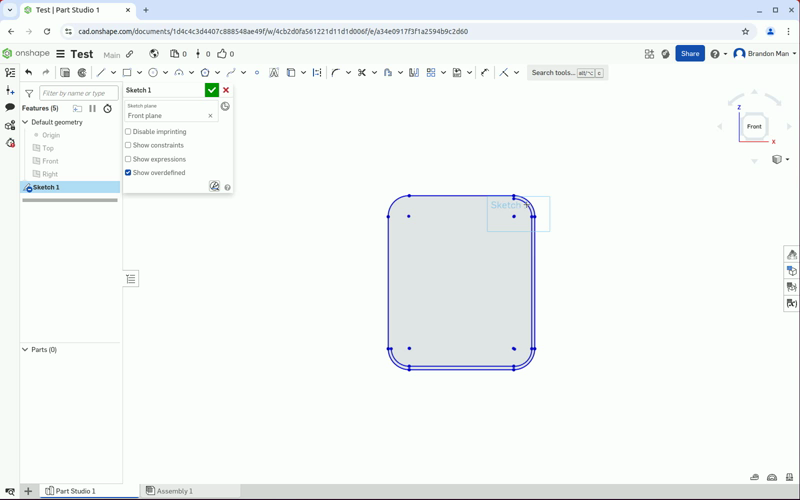
mouse_move(513, 198)
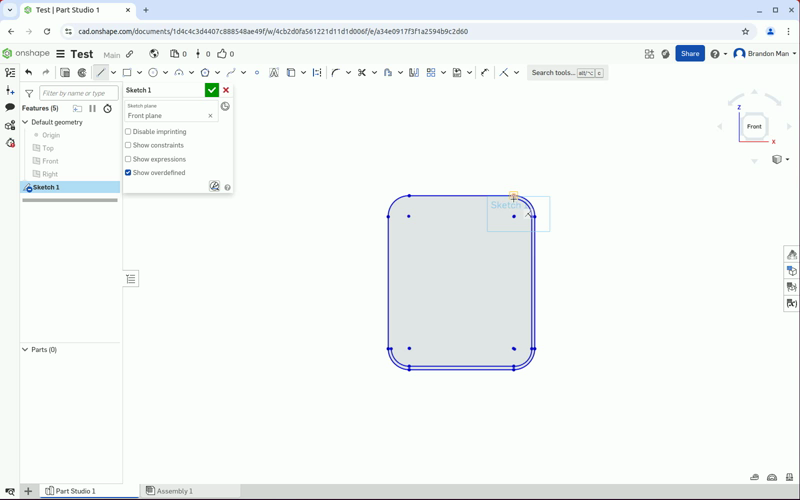
scroll(6)
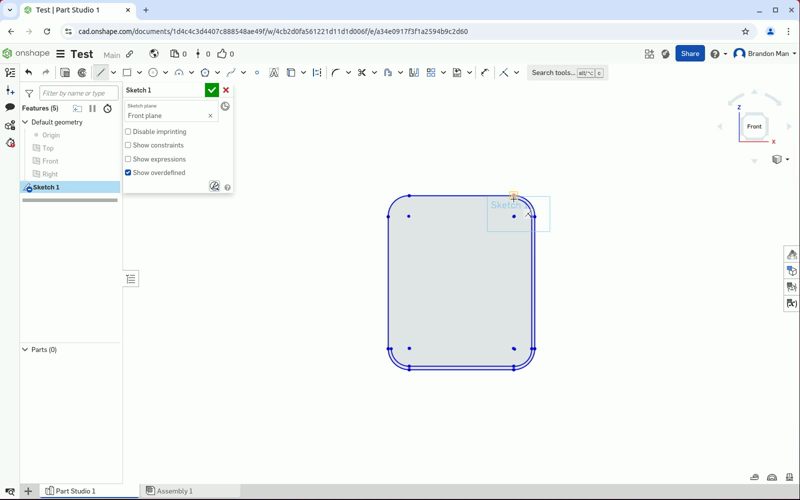
scroll(6)
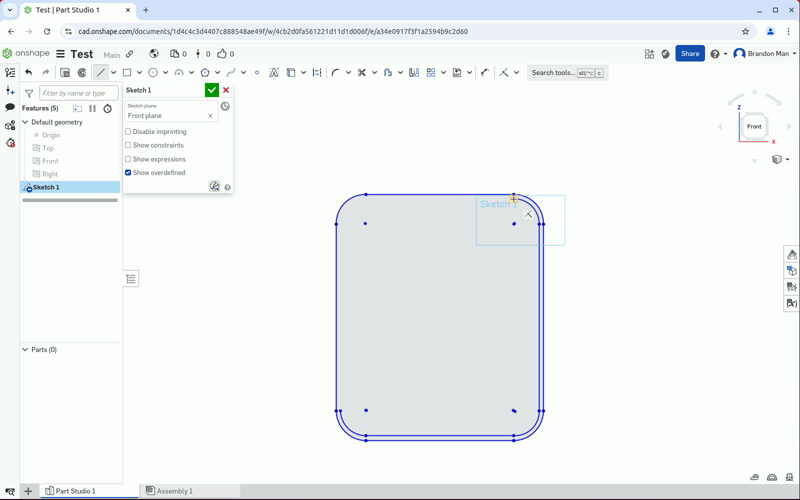
scroll(6)
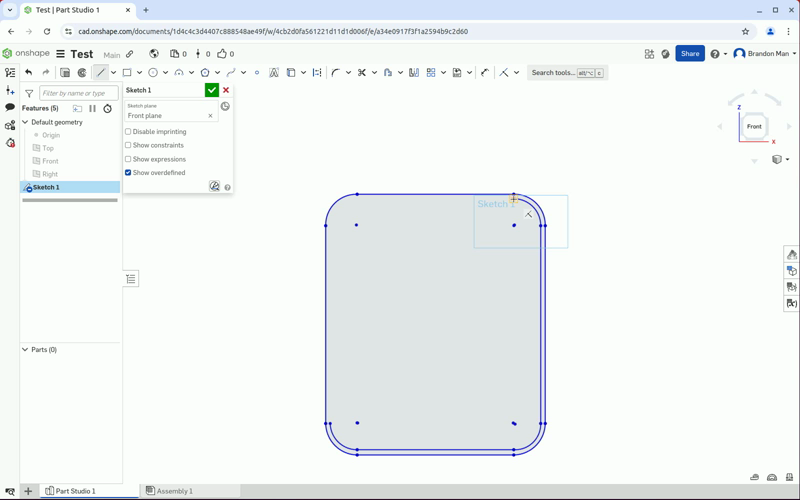
scroll(6)
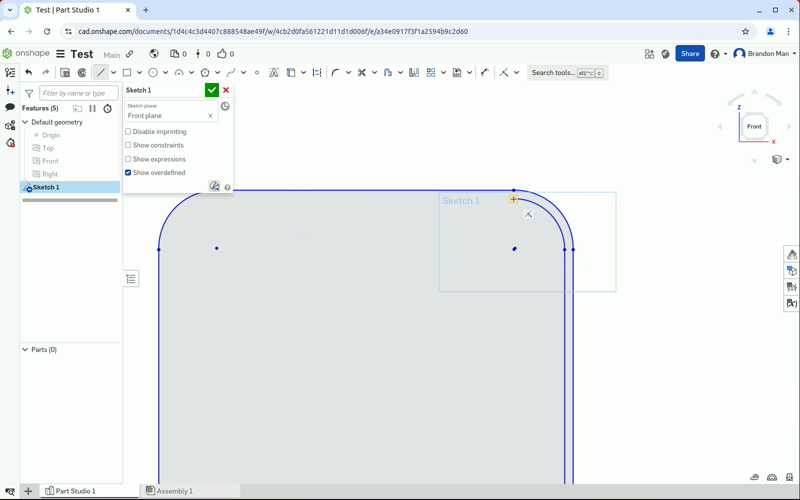
scroll(6)
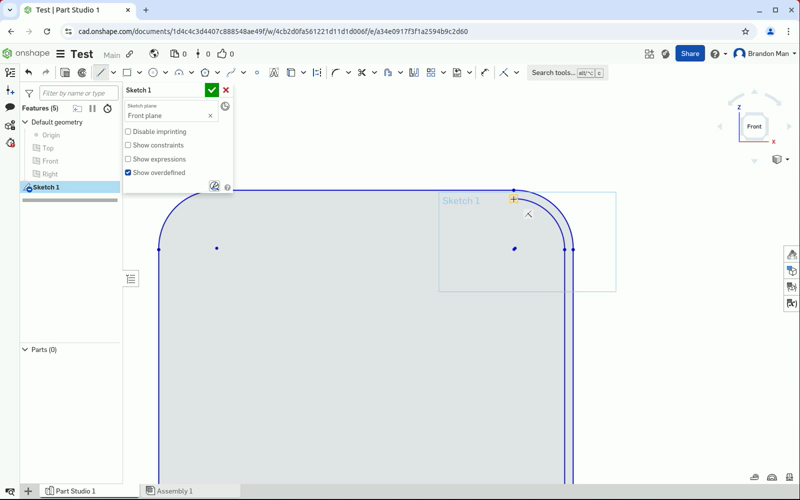
scroll(6)
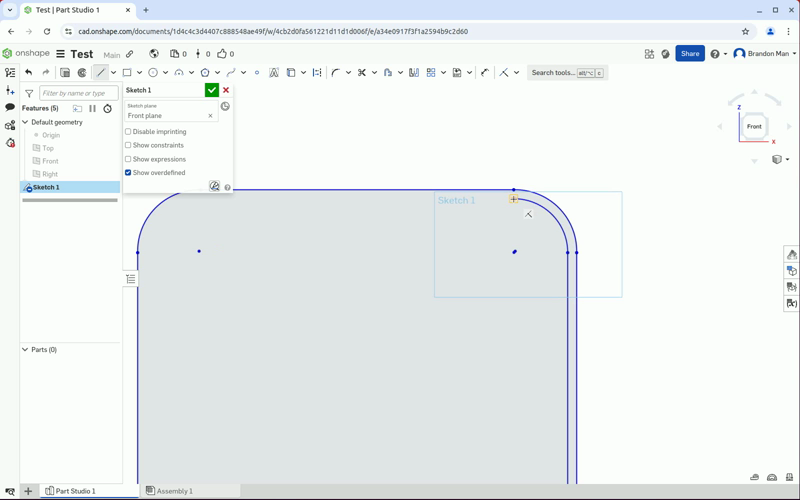
scroll(6)
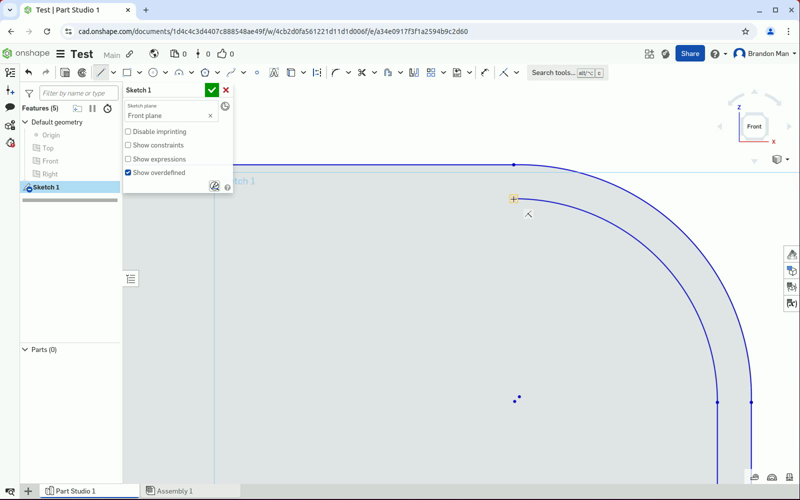
click(513, 198)
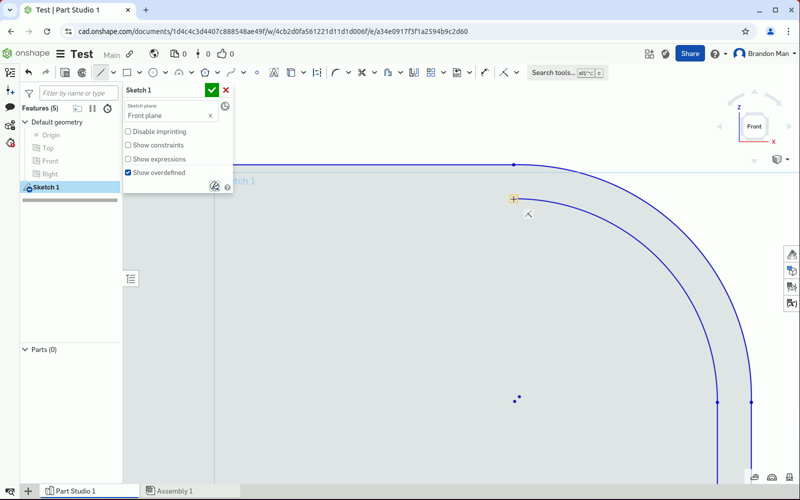
scroll(-6)
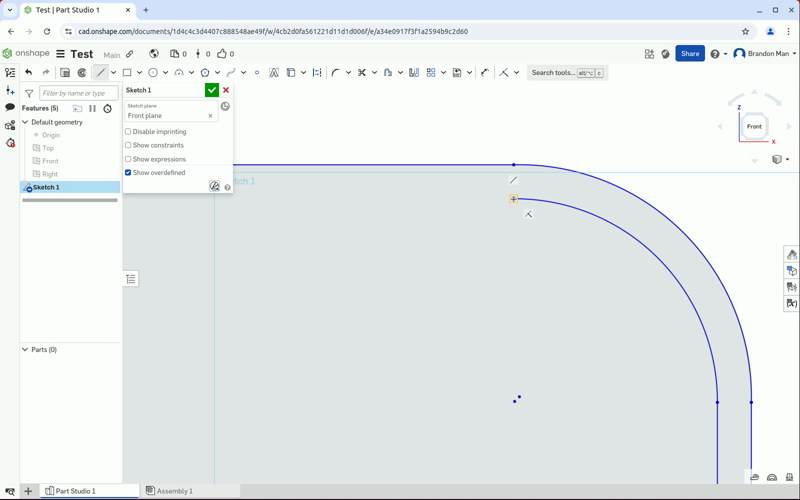
scroll(-6)
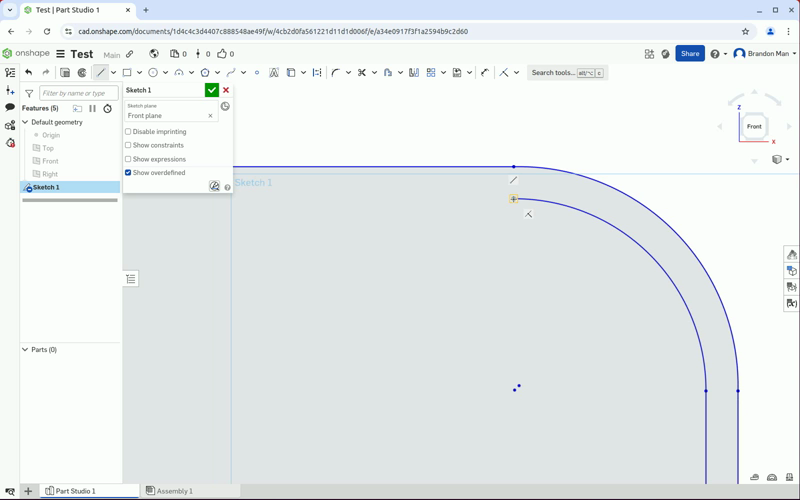
scroll(-6)
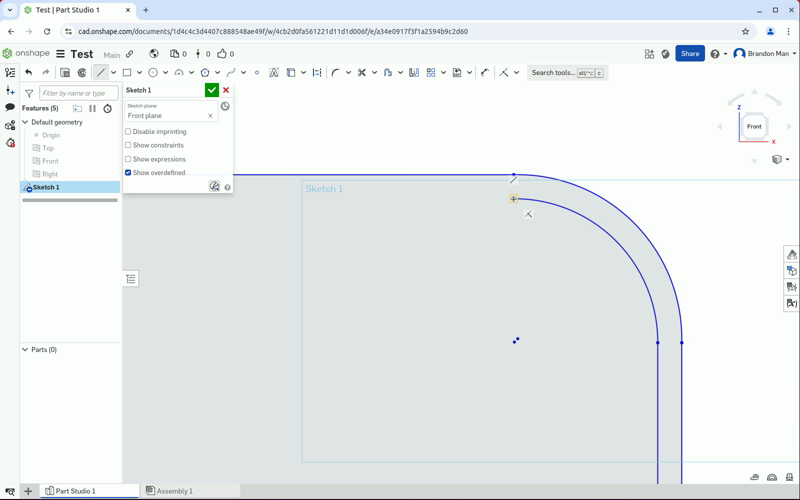
scroll(-6)
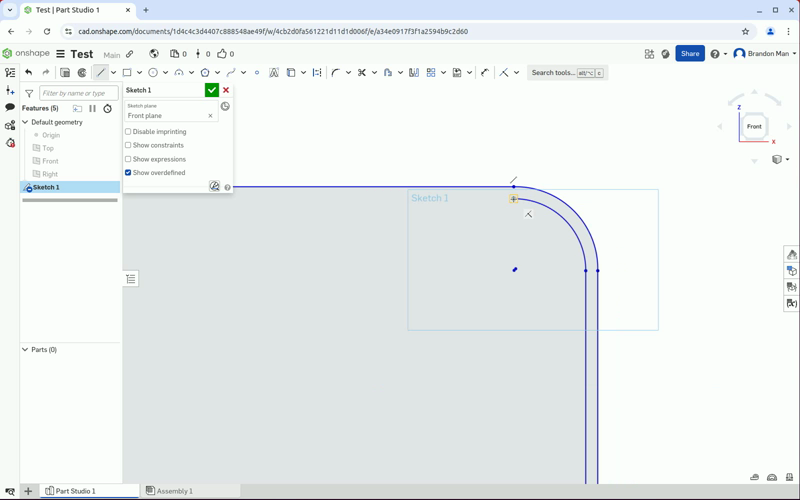
scroll(-6)
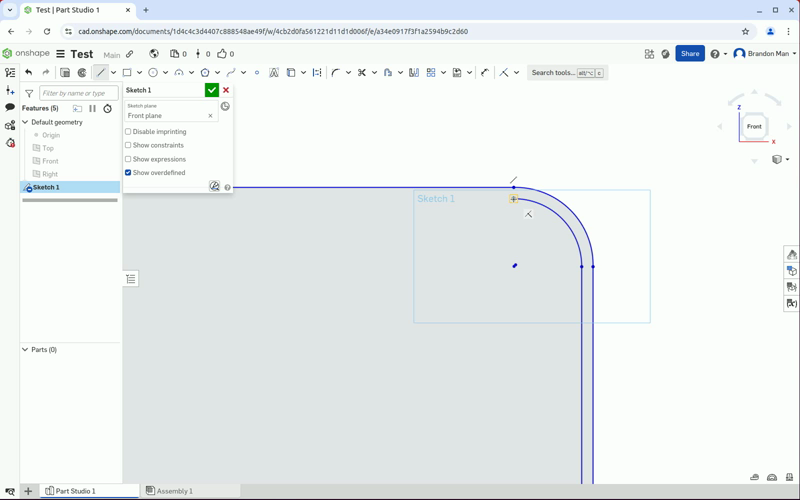
scroll(-6)
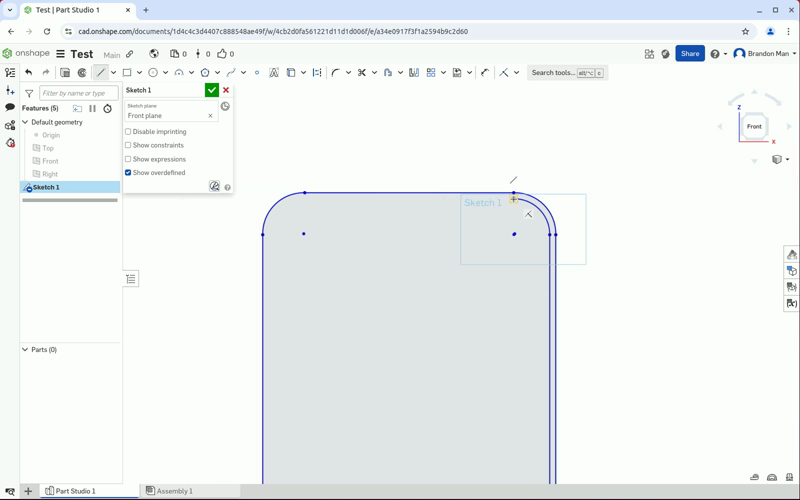
scroll(-6)
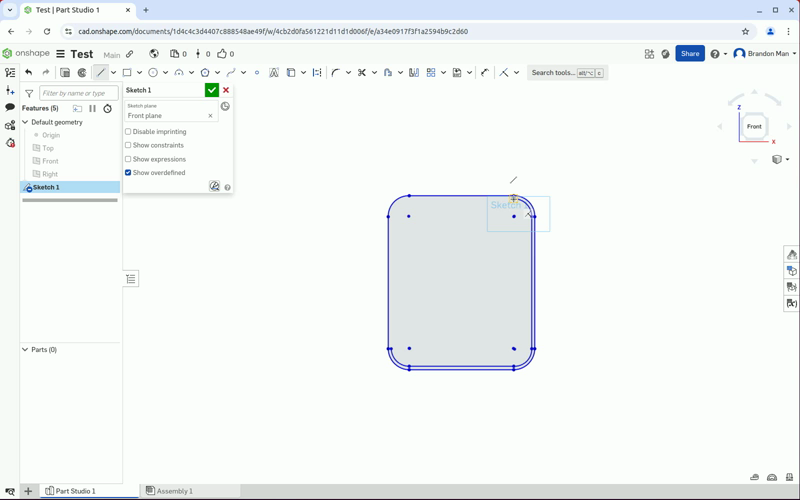
key_down(shift)
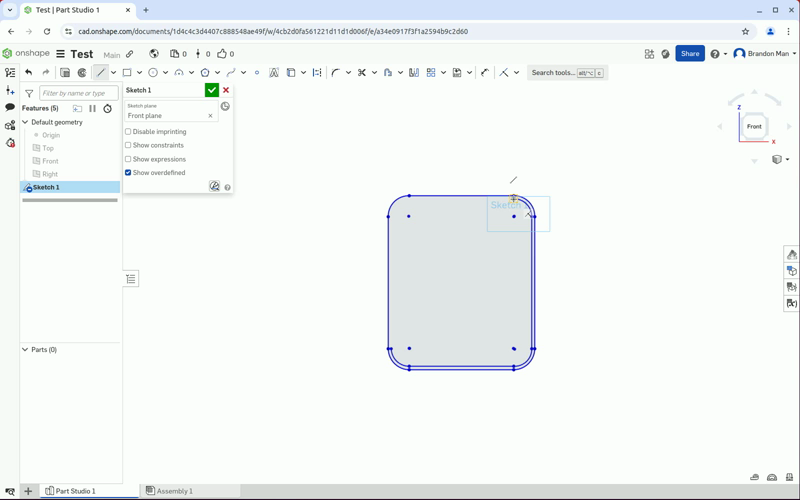
mouse_move(409, 198)
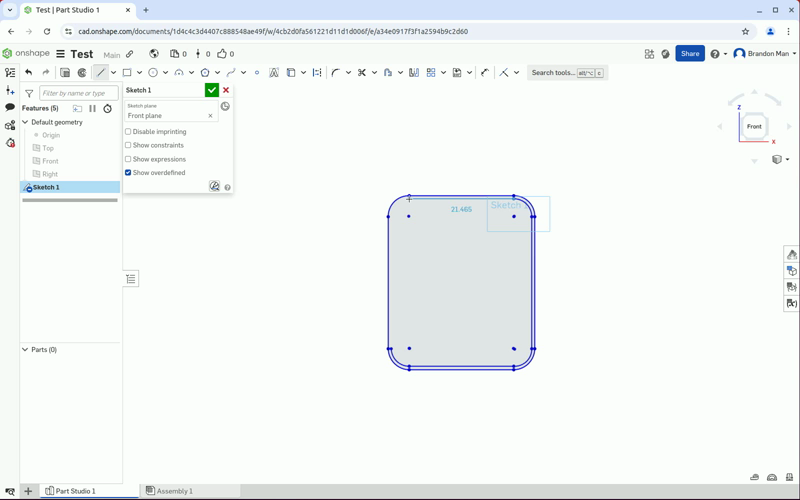
scroll(6)
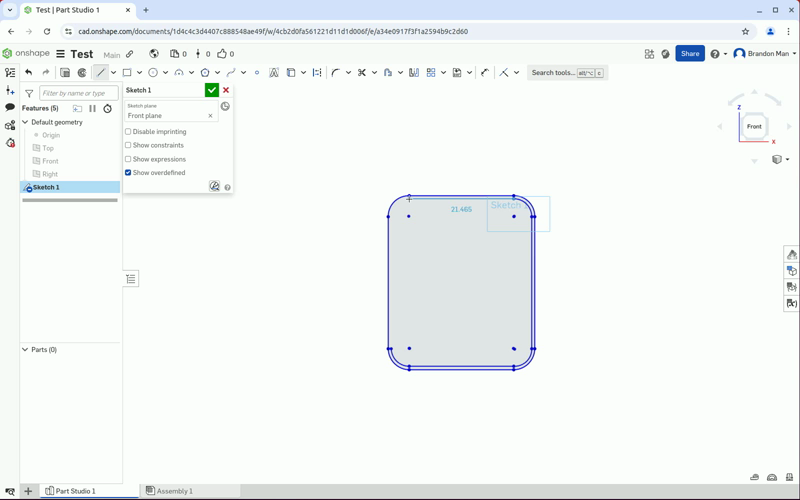
scroll(6)
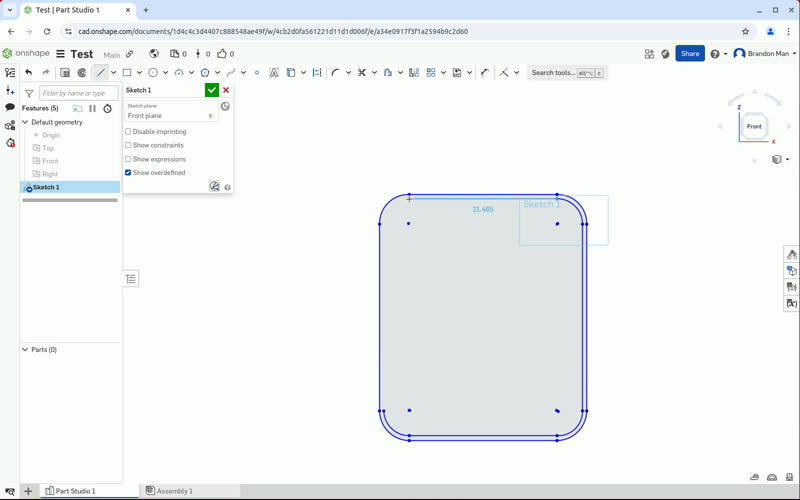
scroll(6)
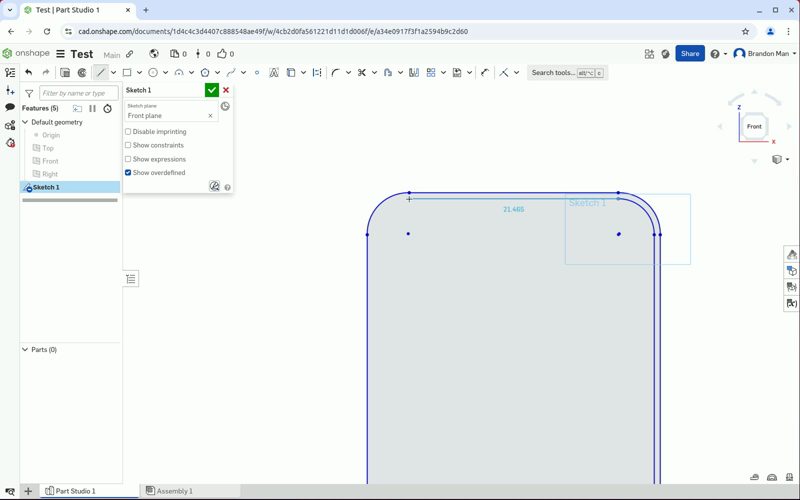
scroll(6)
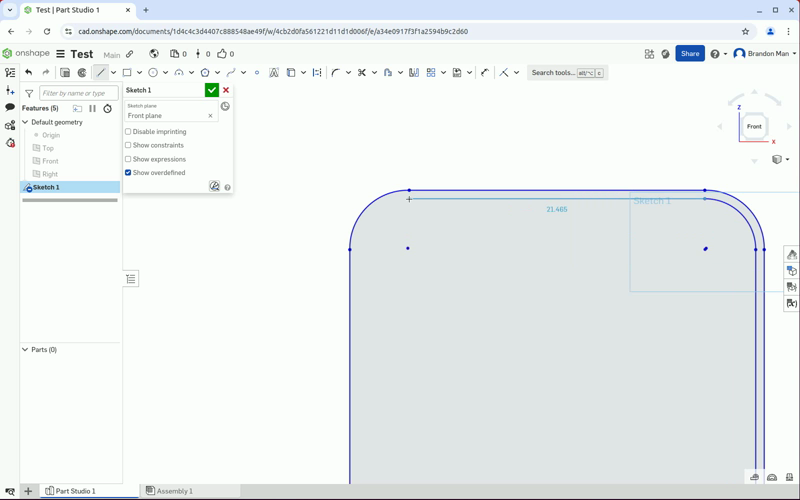
scroll(6)
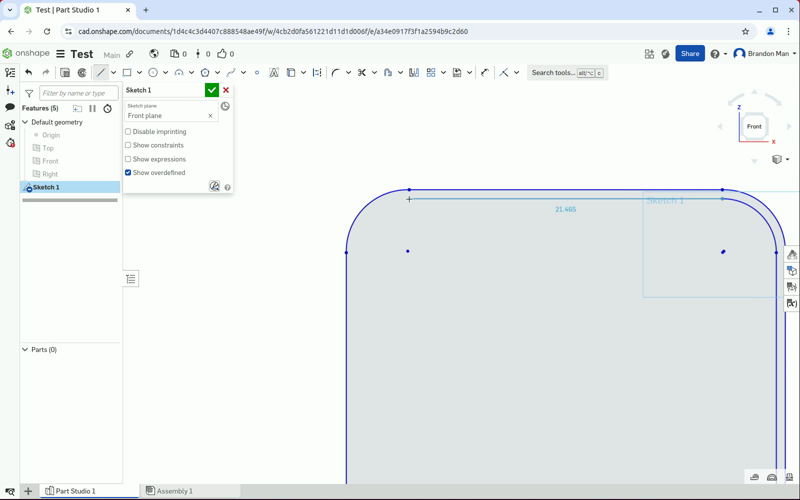
scroll(6)
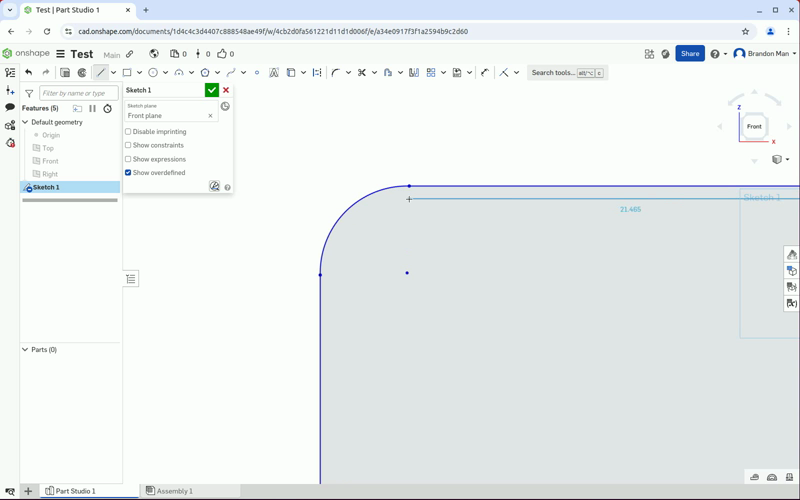
scroll(6)
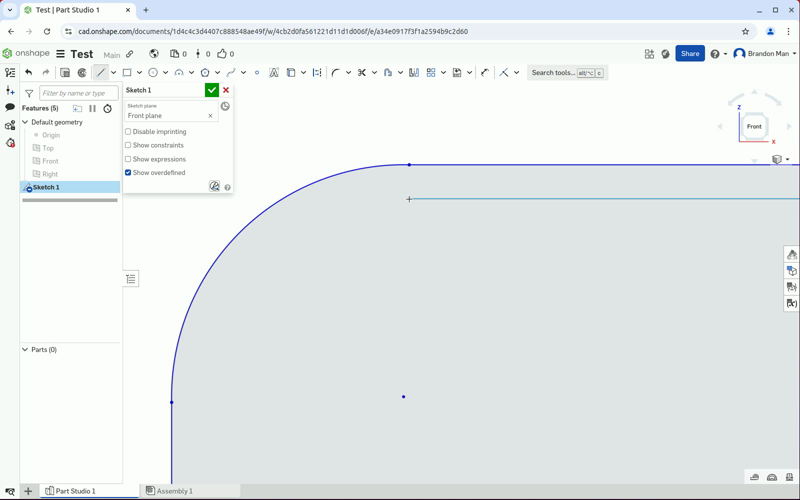
click(409, 198)
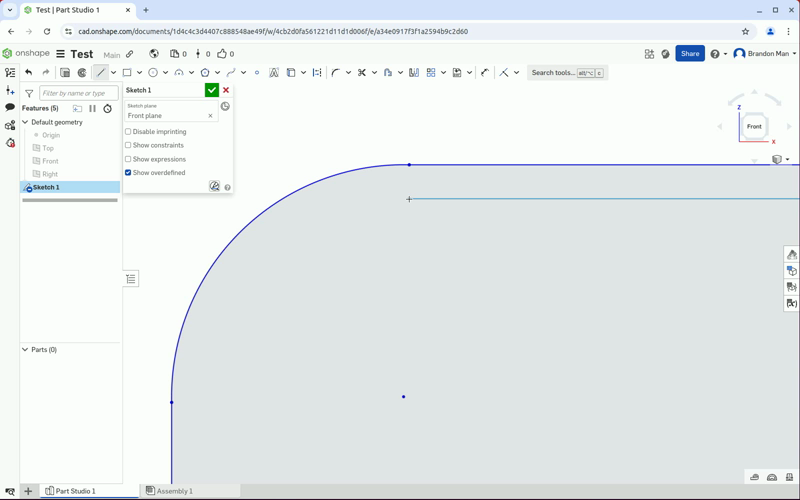
scroll(-6)
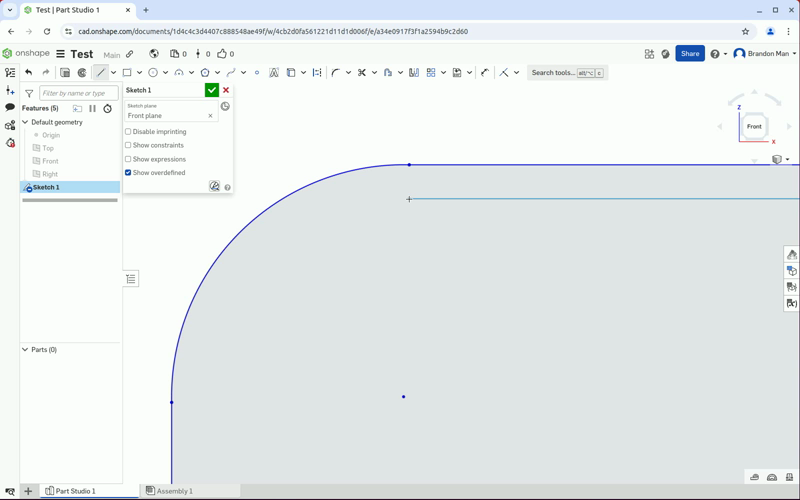
scroll(-6)
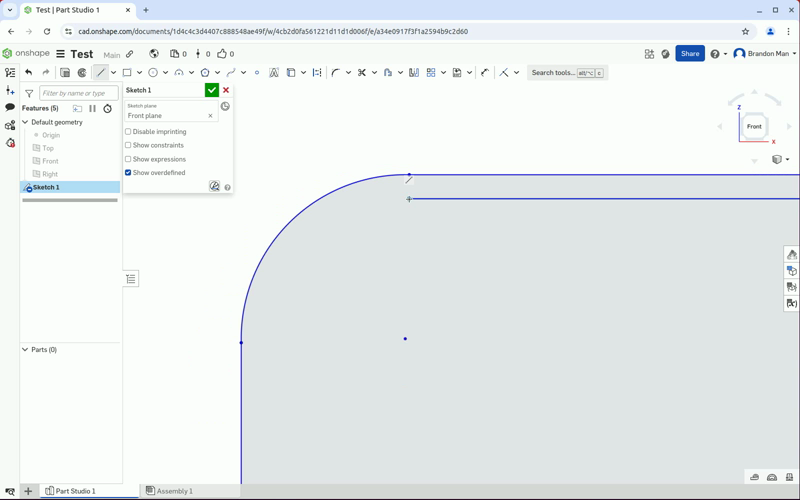
scroll(-6)
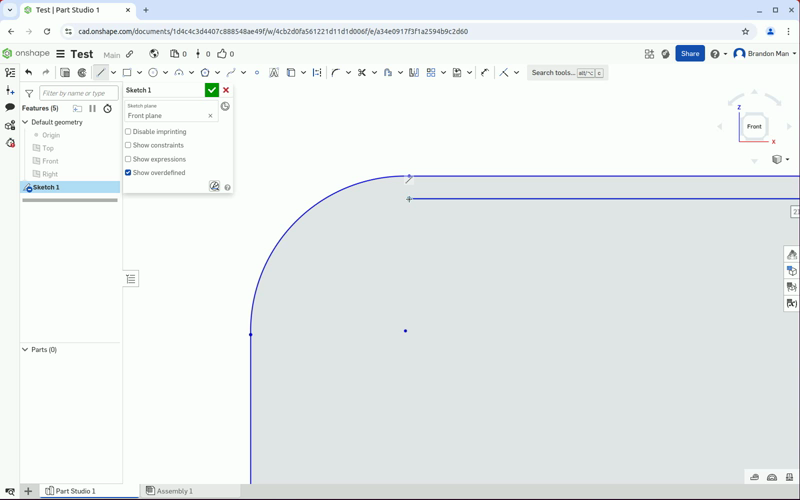
scroll(-6)
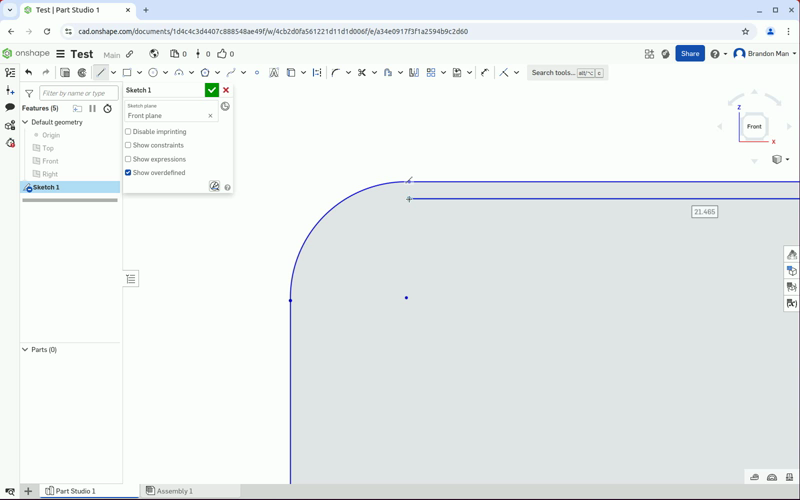
scroll(-6)
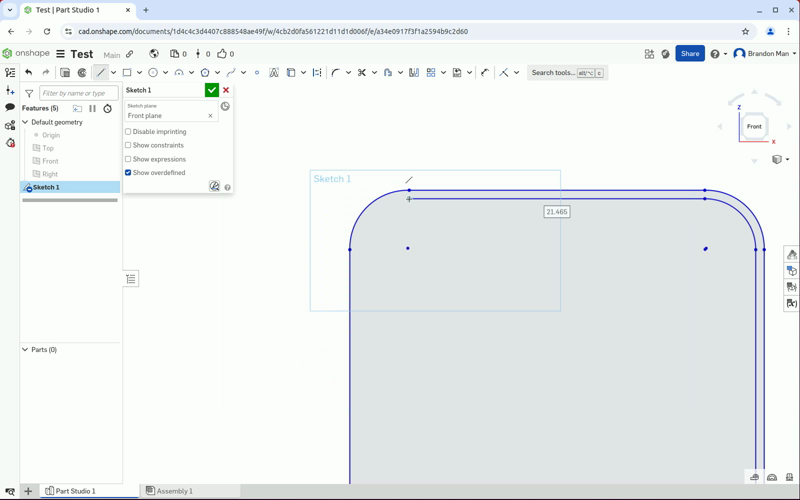
scroll(-6)
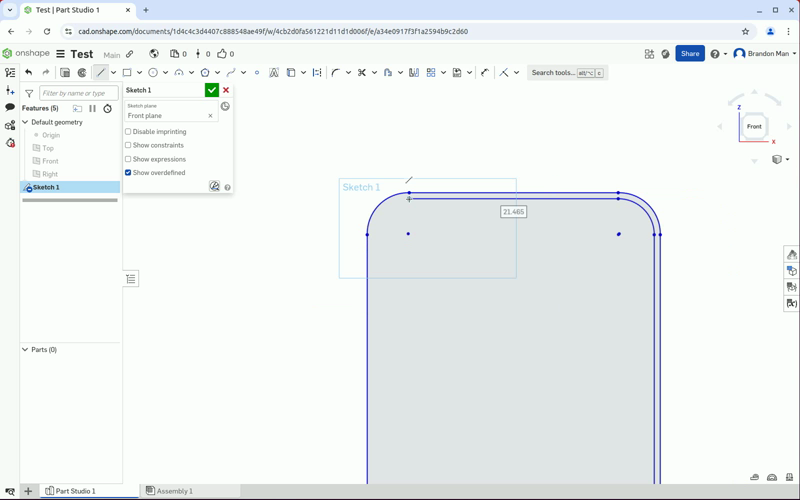
scroll(-6)
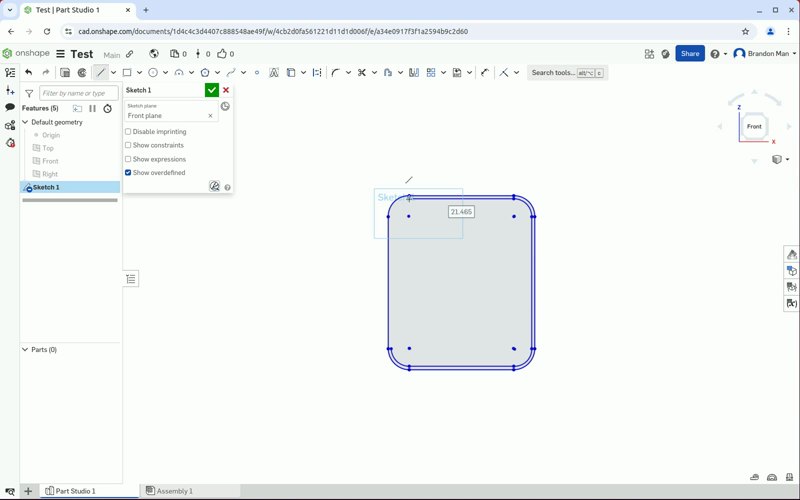
key_up(shift)
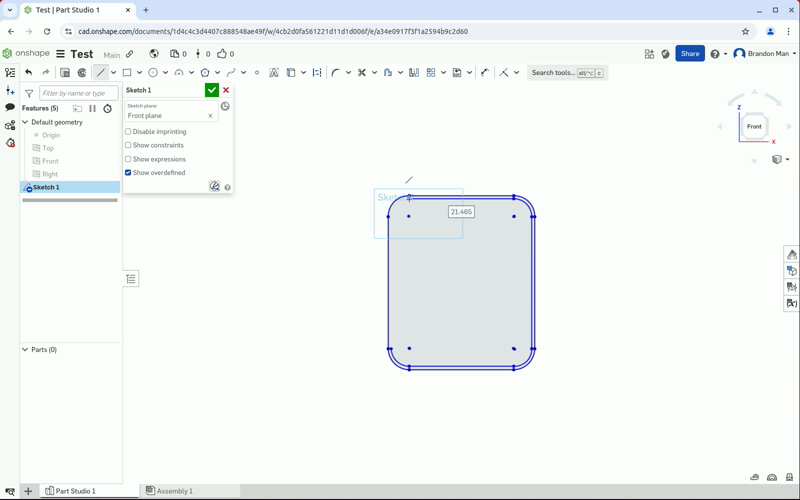
key(esc)
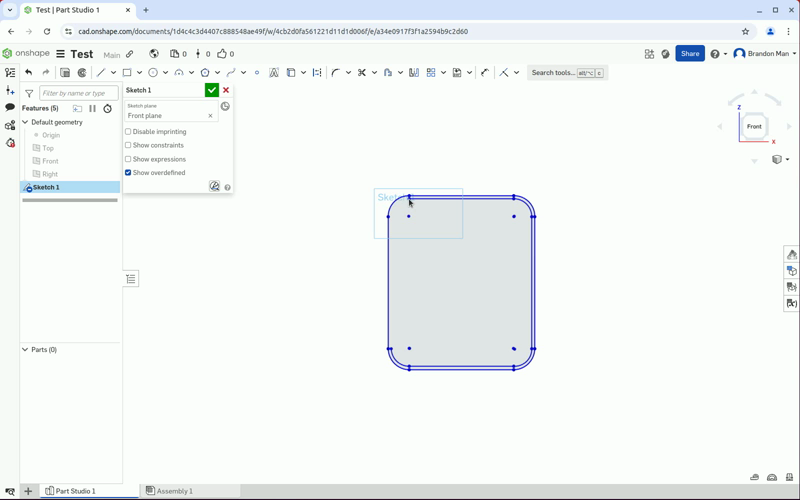
key(a)
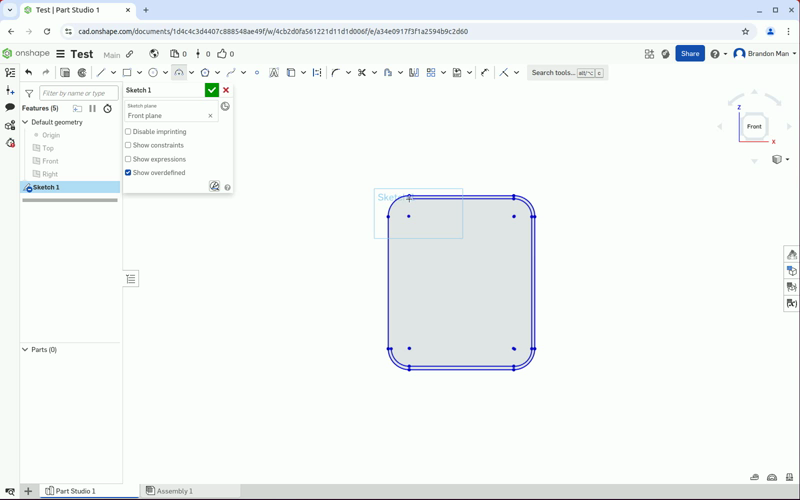
mouse_move(409, 198)
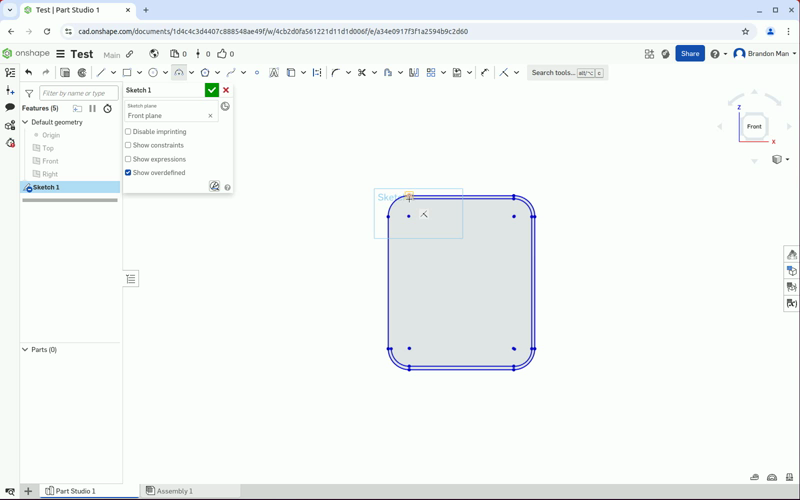
scroll(6)
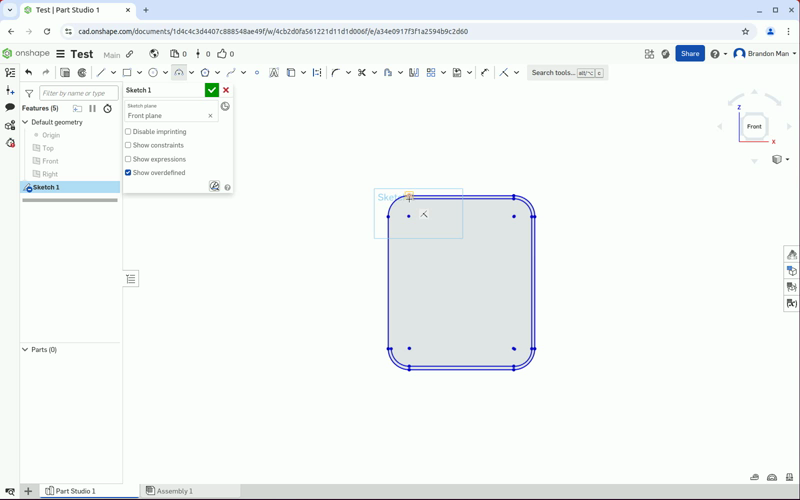
scroll(6)
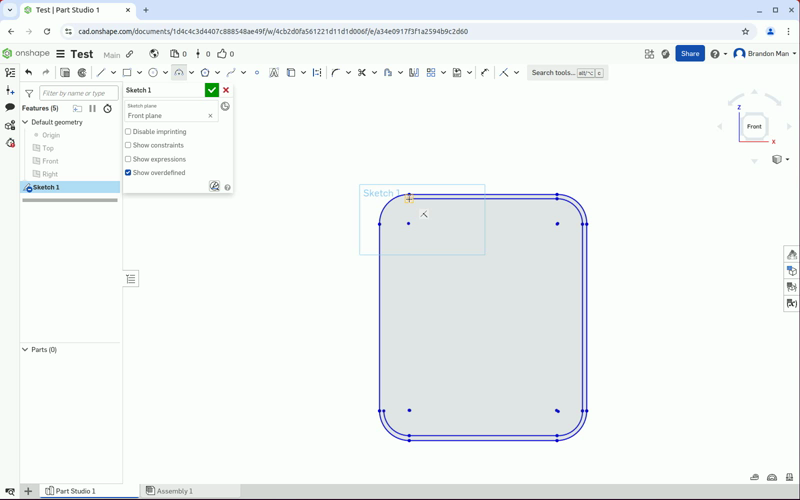
scroll(6)
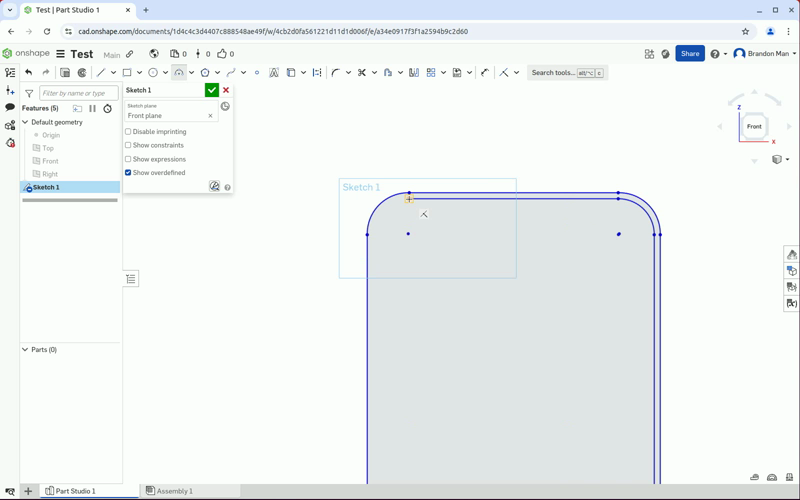
scroll(6)
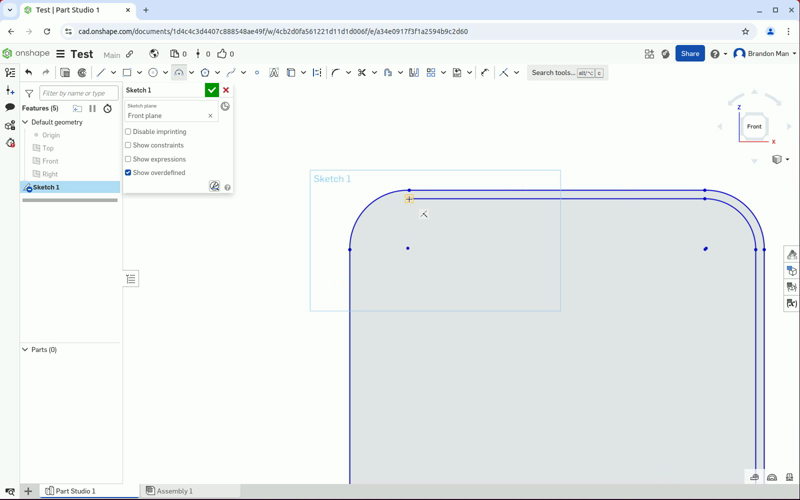
scroll(6)
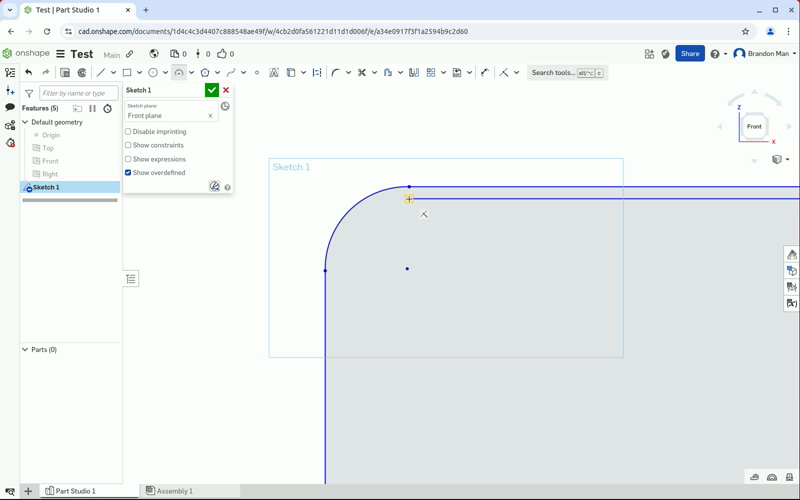
scroll(6)
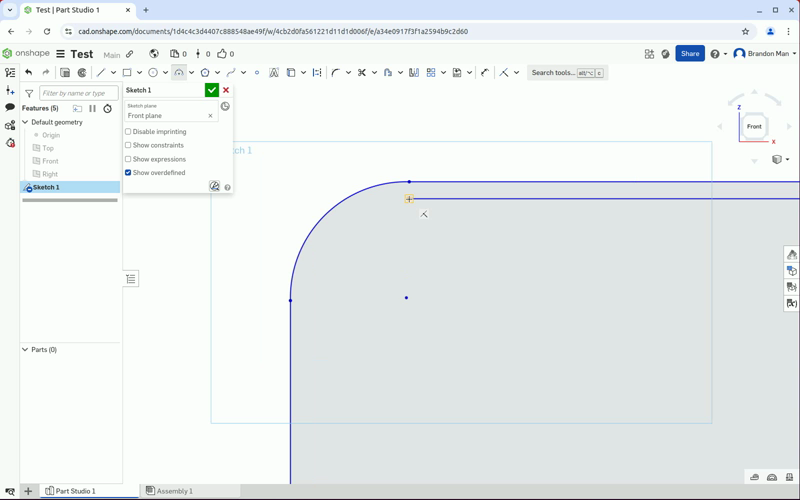
scroll(6)
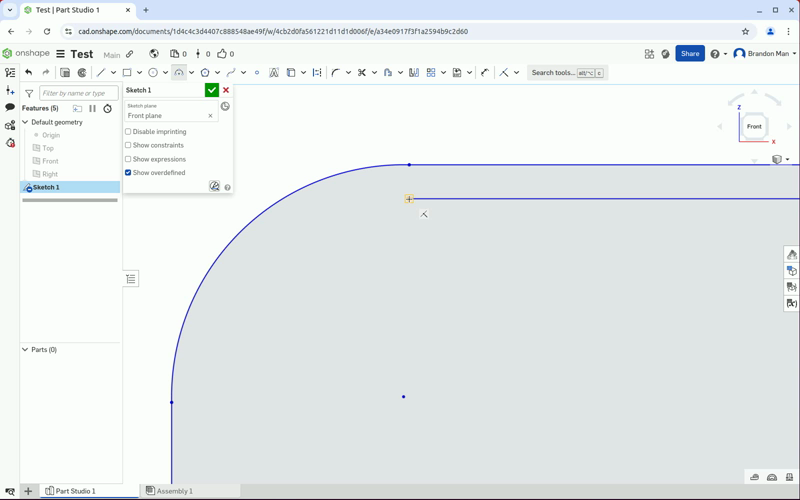
click(409, 198)
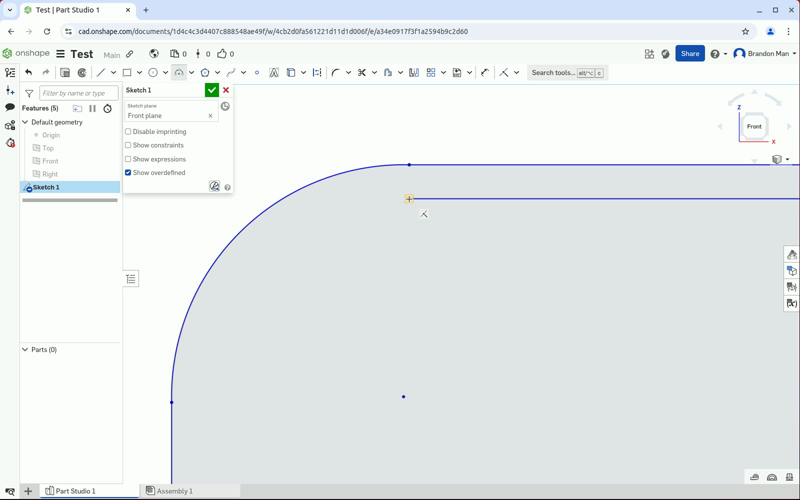
scroll(-6)
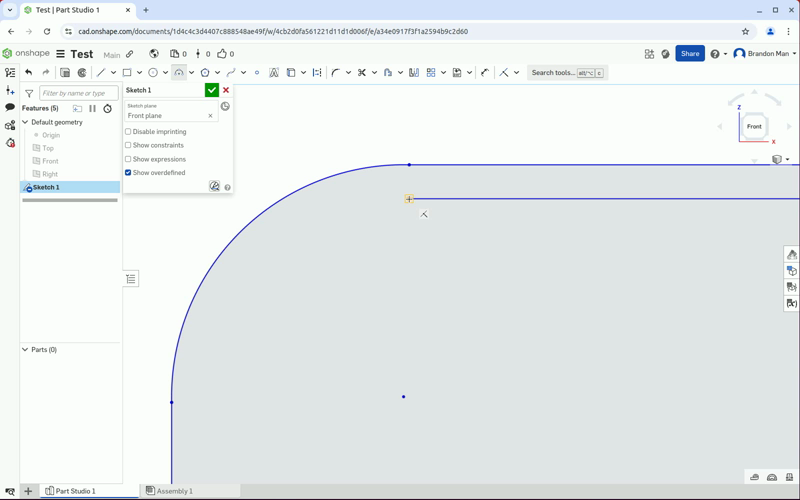
scroll(-6)
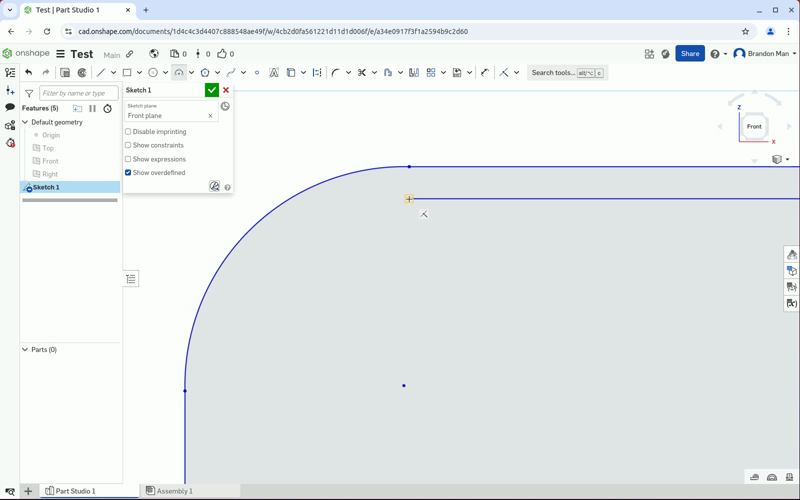
scroll(-6)
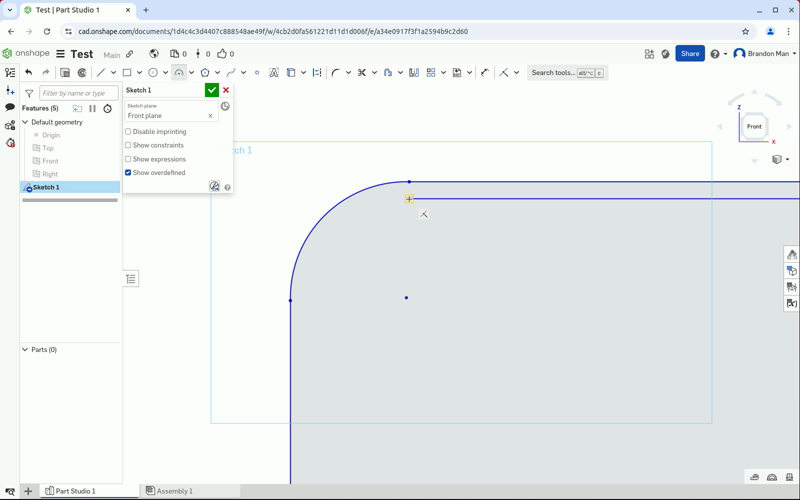
scroll(-6)
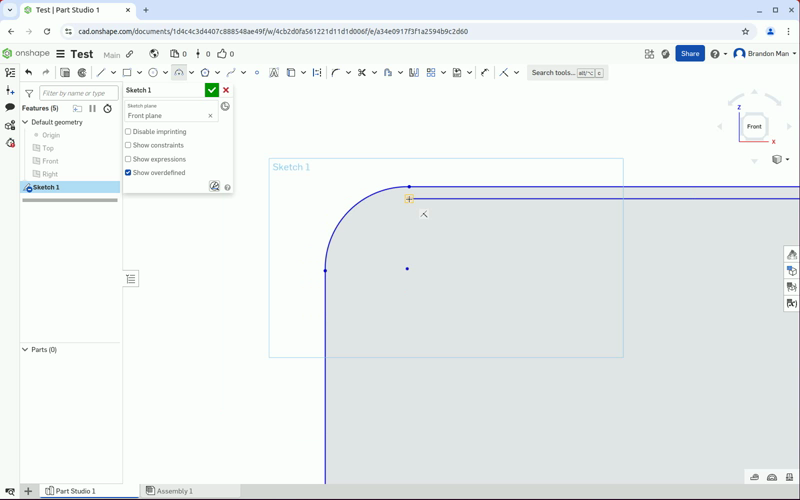
scroll(-6)
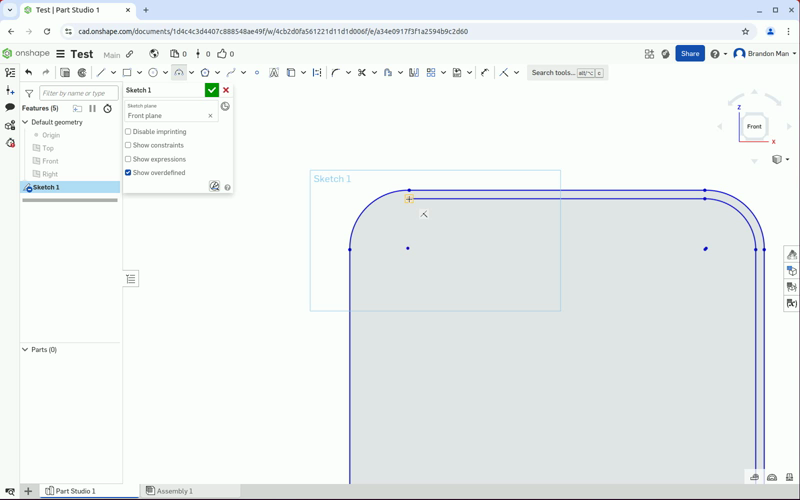
scroll(-6)
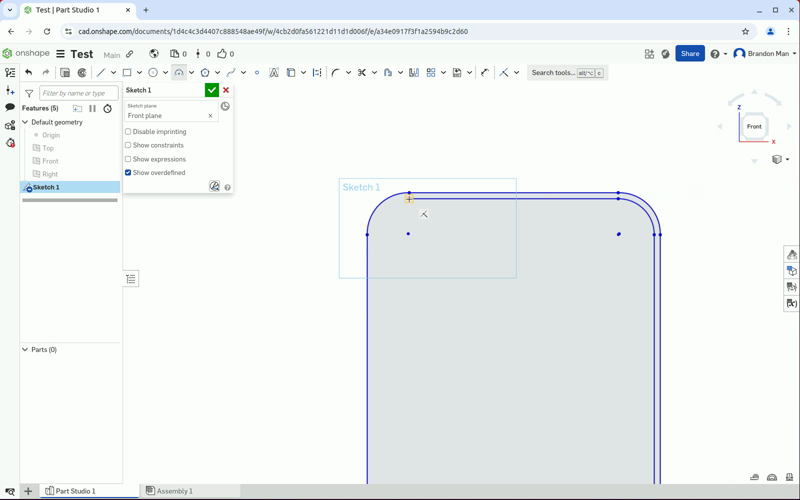
scroll(-6)
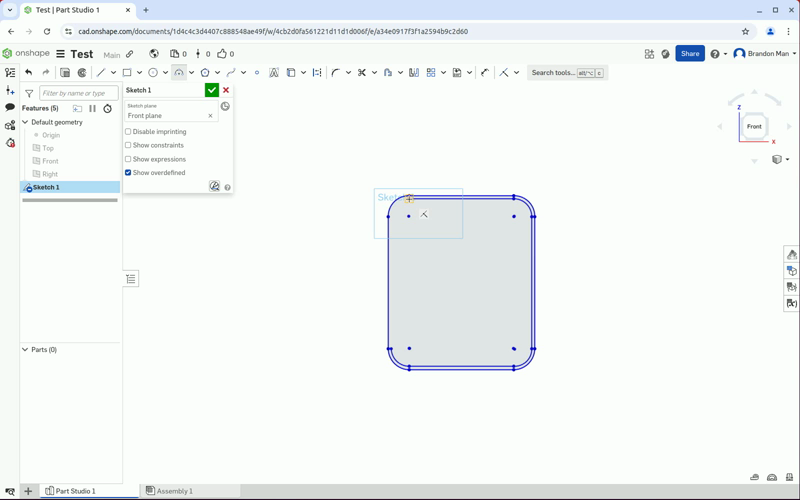
key_down(shift)
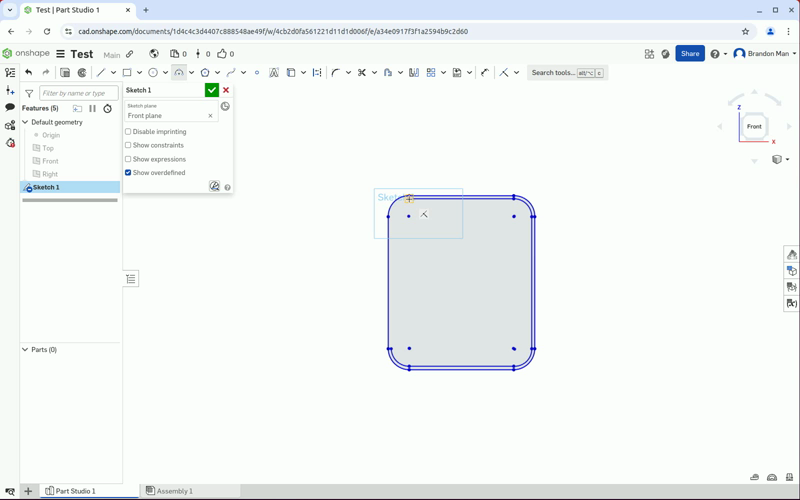
mouse_move(391, 216)
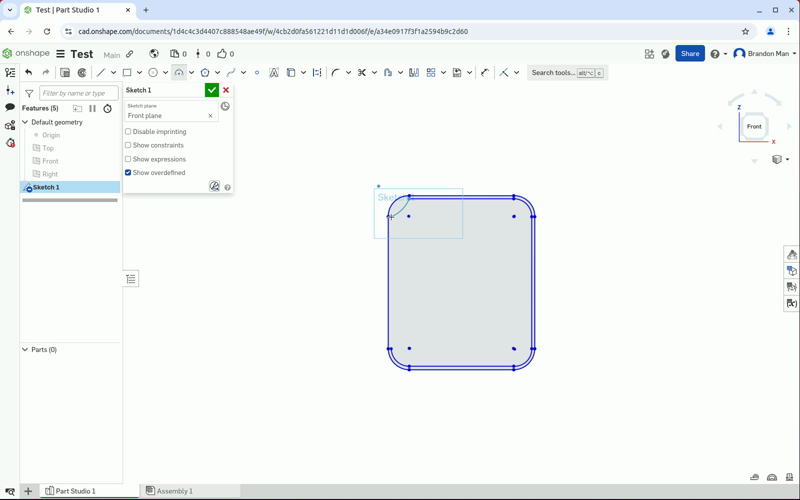
scroll(6)
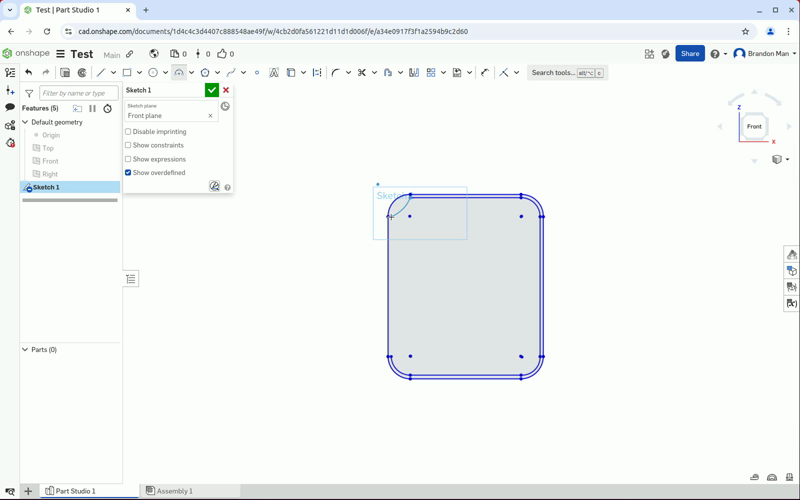
scroll(6)
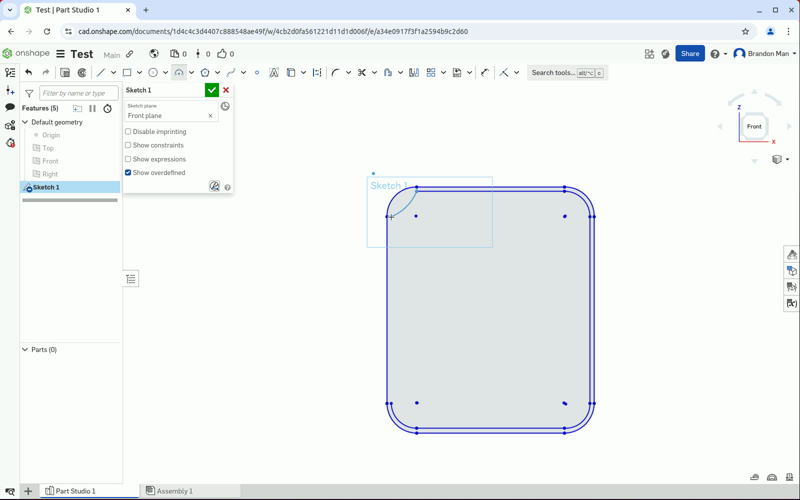
scroll(6)
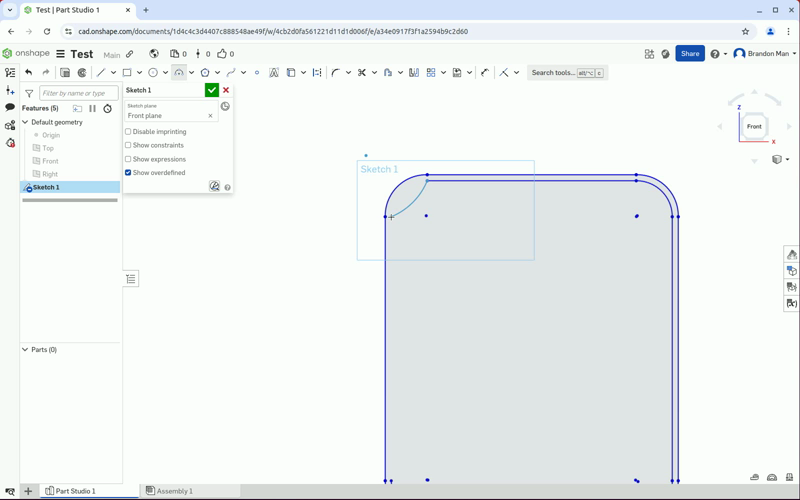
scroll(6)
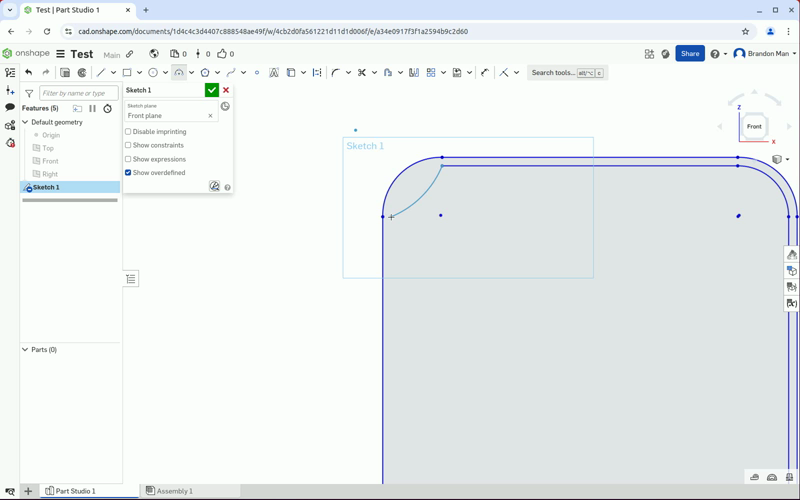
scroll(6)
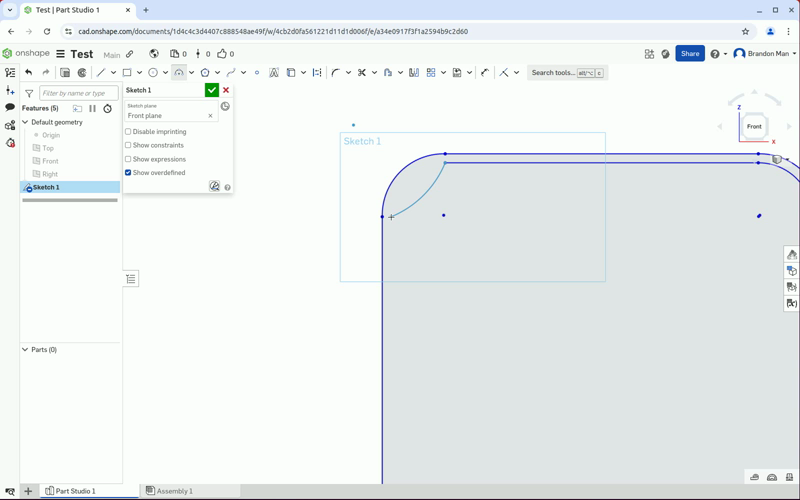
scroll(6)
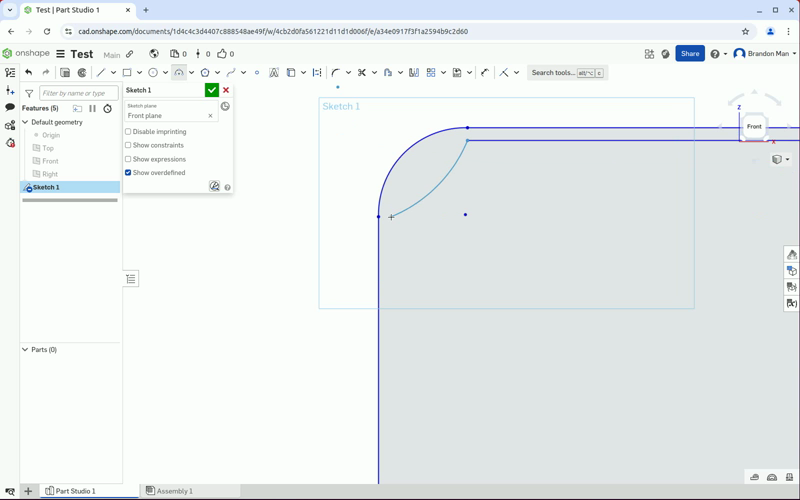
scroll(6)
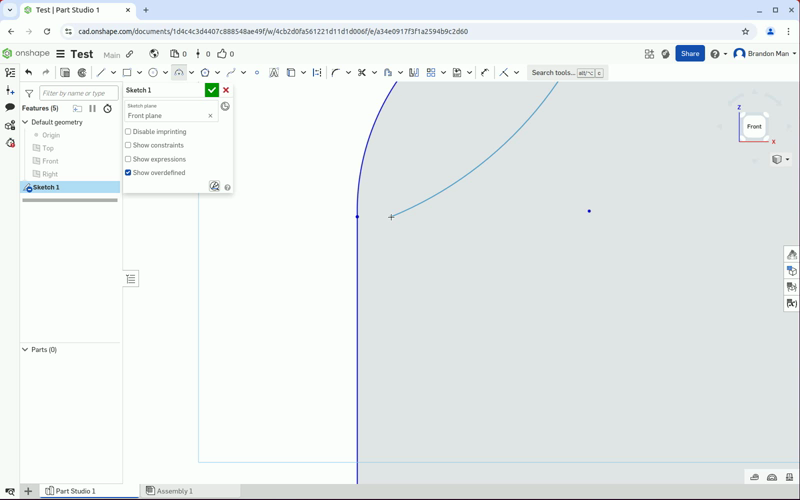
click(391, 216)
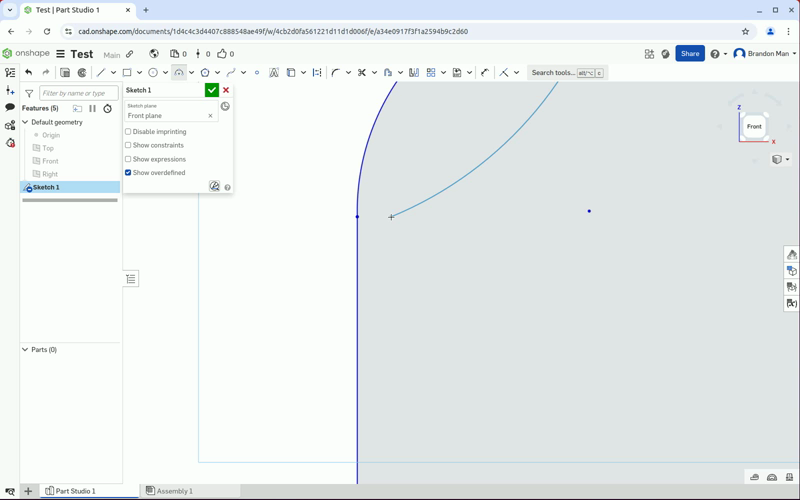
scroll(-6)
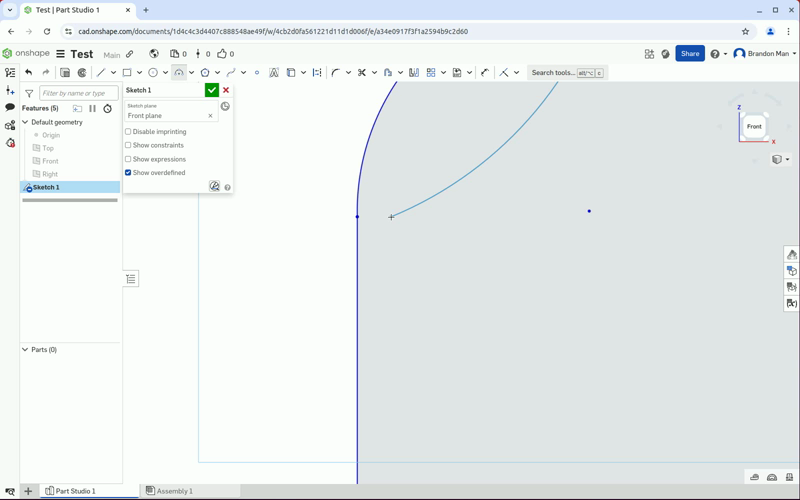
scroll(-6)
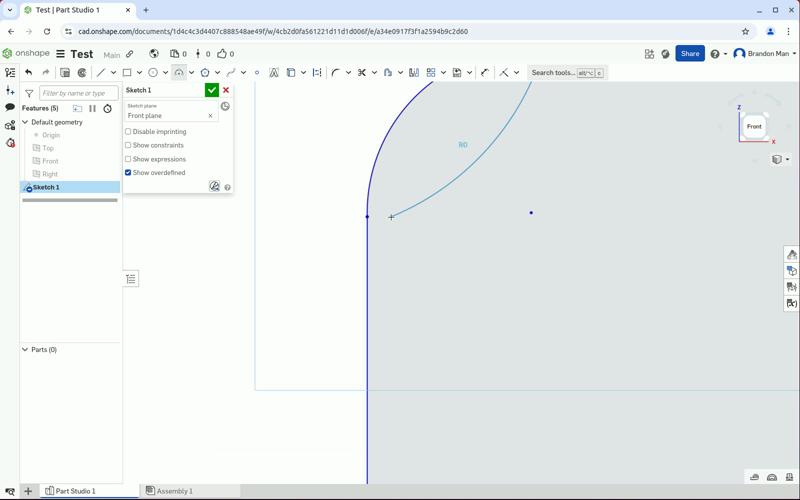
scroll(-6)
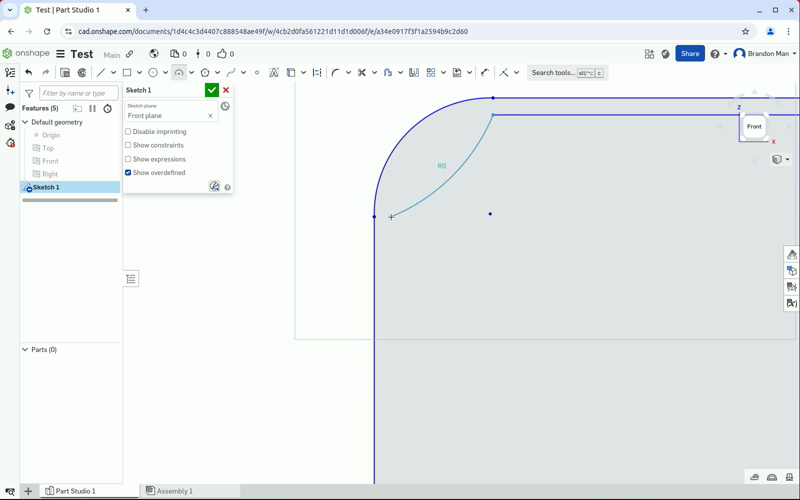
scroll(-6)
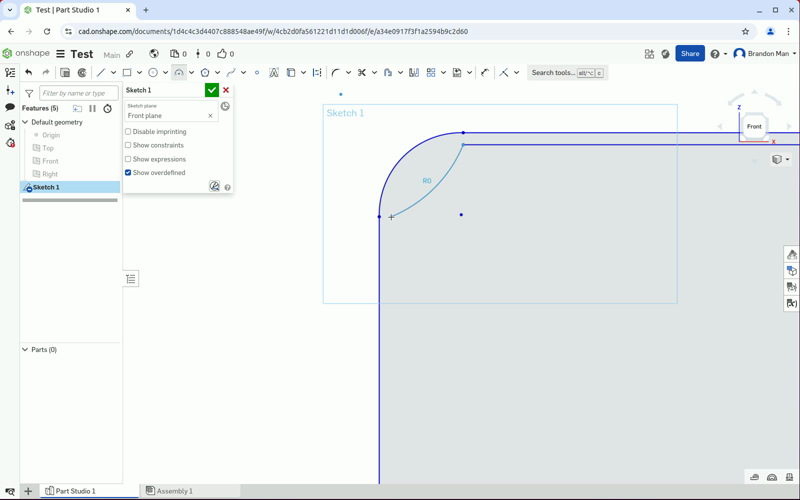
scroll(-6)
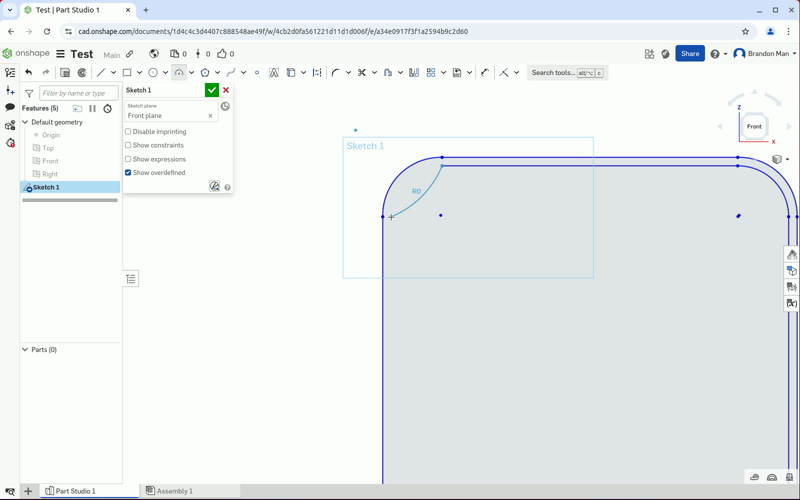
scroll(-6)
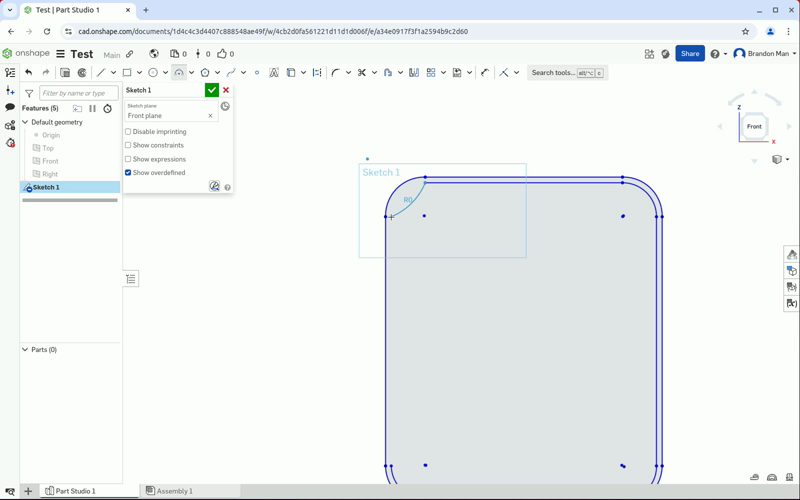
scroll(-6)
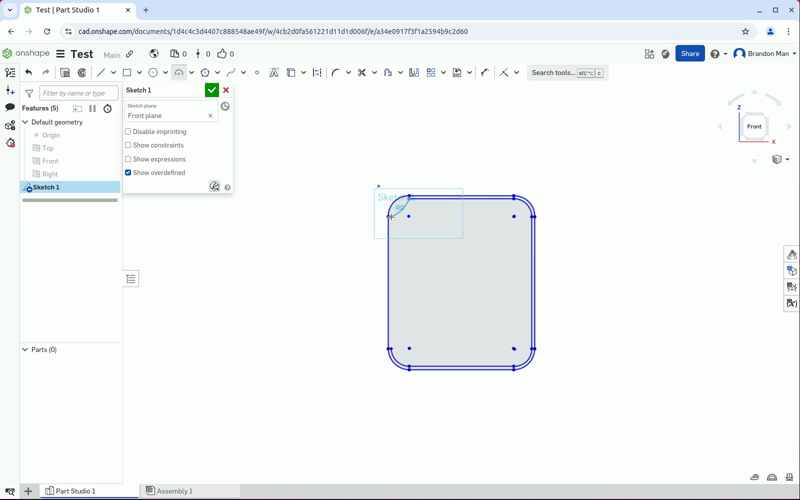
mouse_move(396, 204)
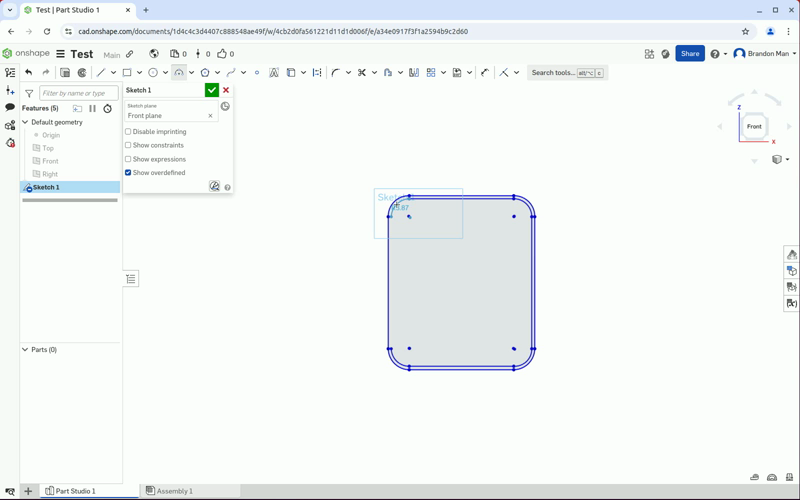
scroll(6)
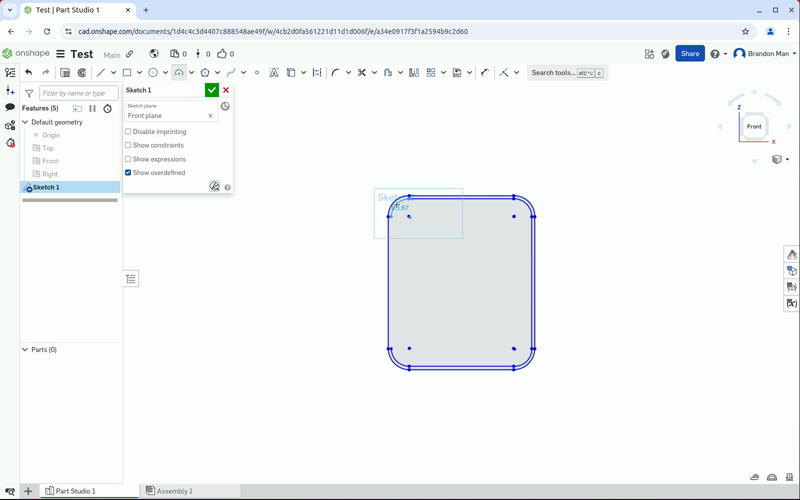
scroll(6)
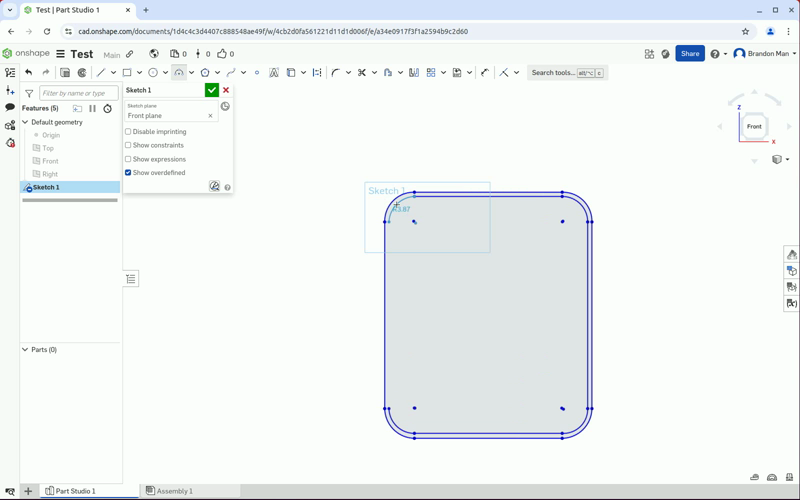
scroll(6)
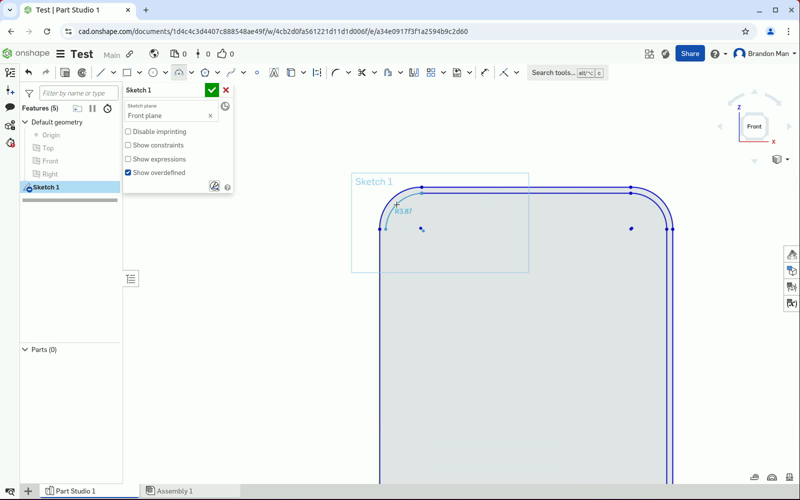
scroll(6)
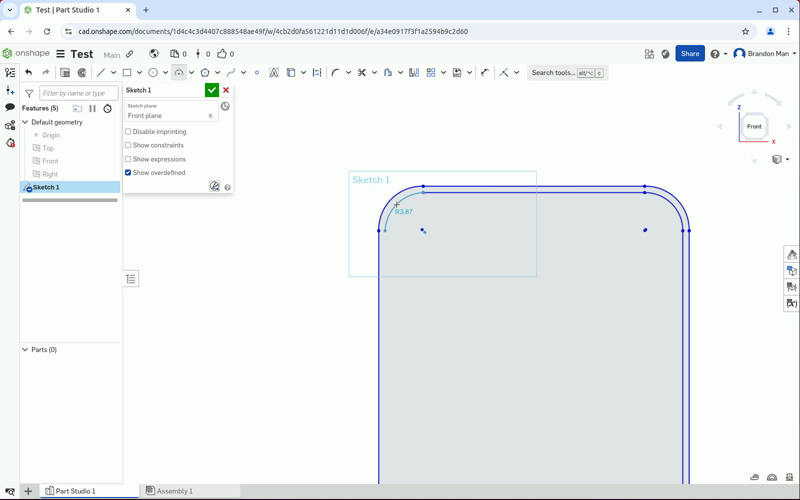
scroll(6)
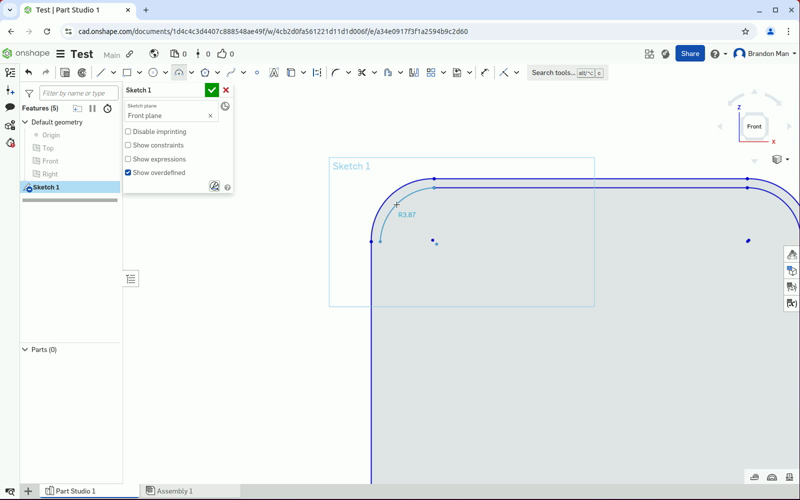
scroll(6)
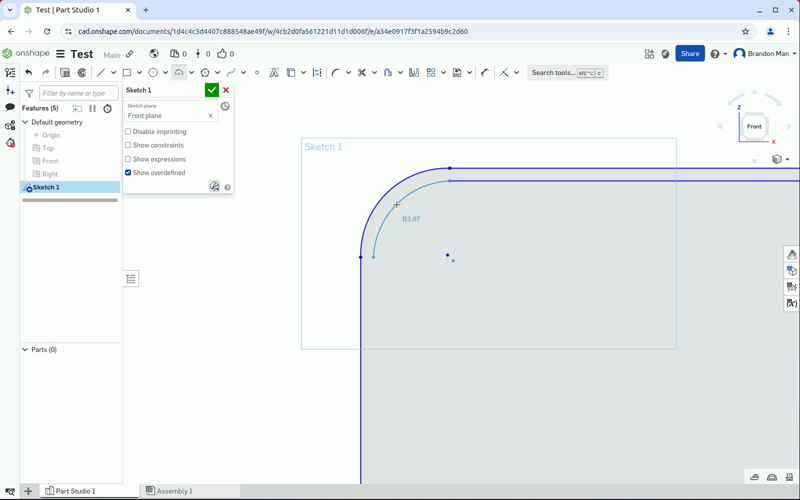
scroll(6)
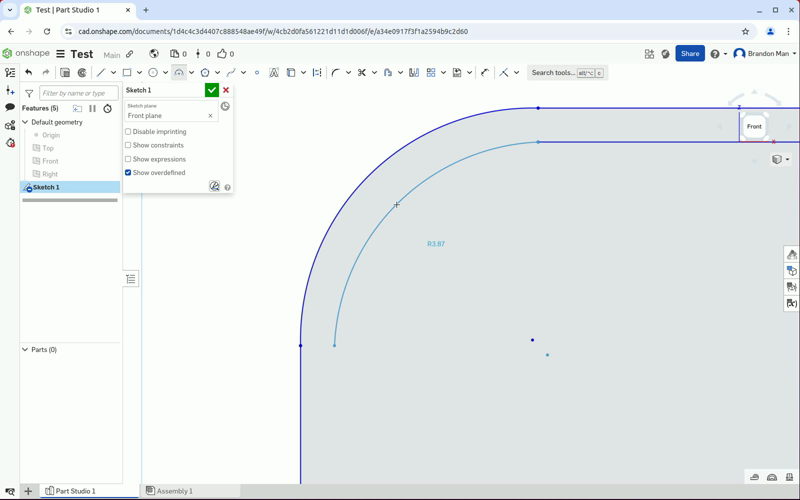
click(396, 204)
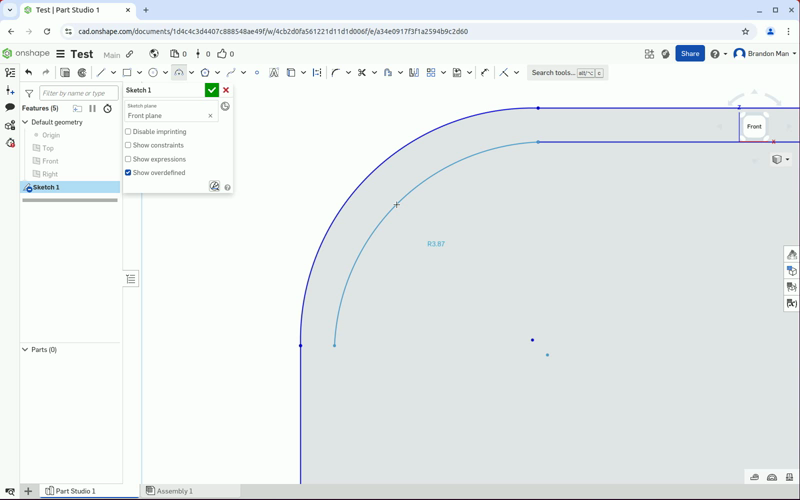
scroll(-6)
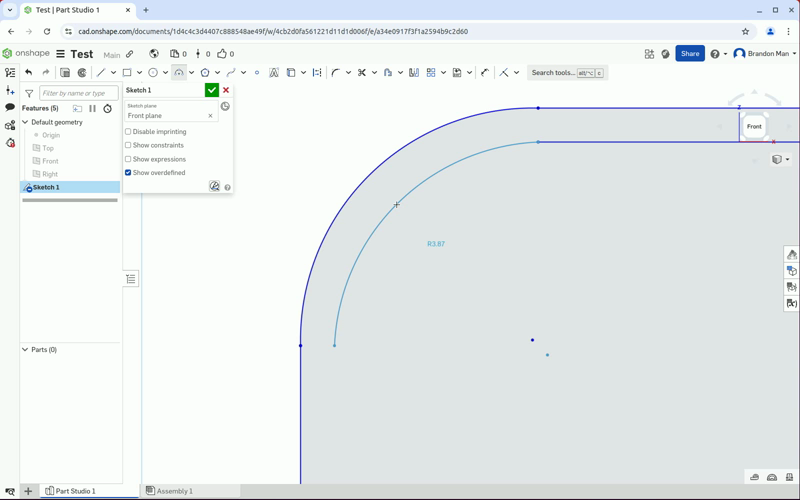
scroll(-6)
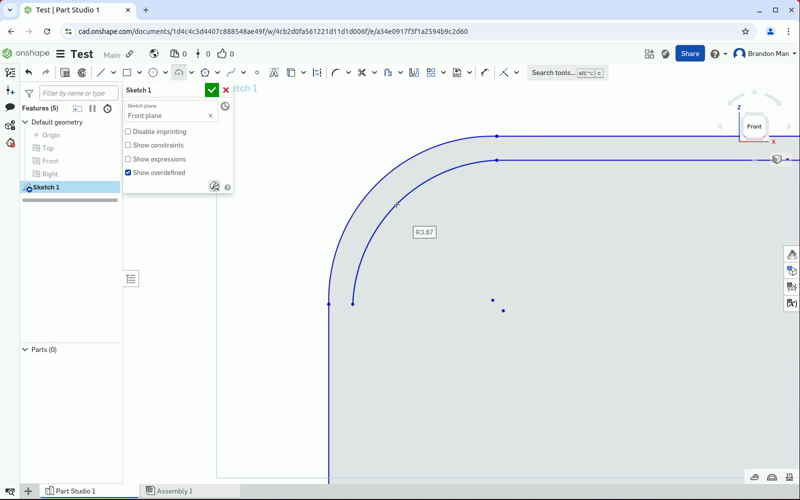
scroll(-6)
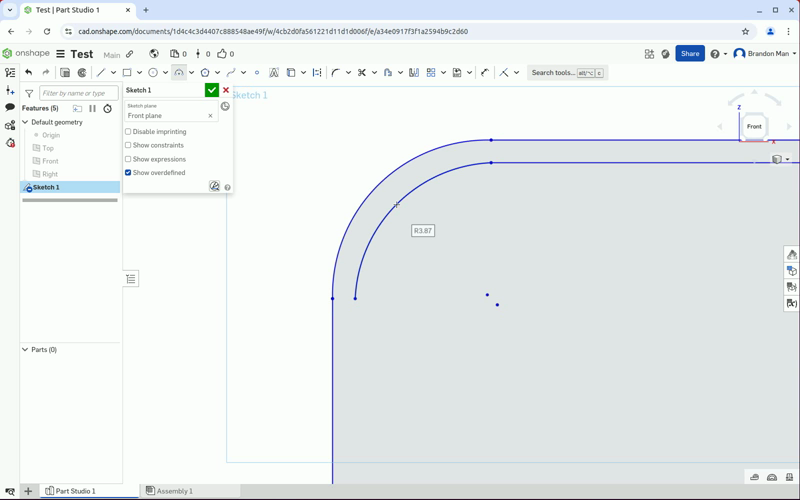
scroll(-6)
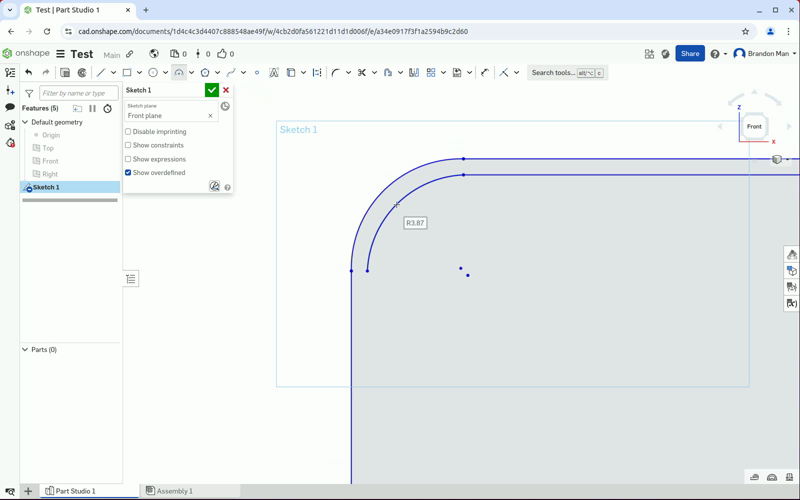
scroll(-6)
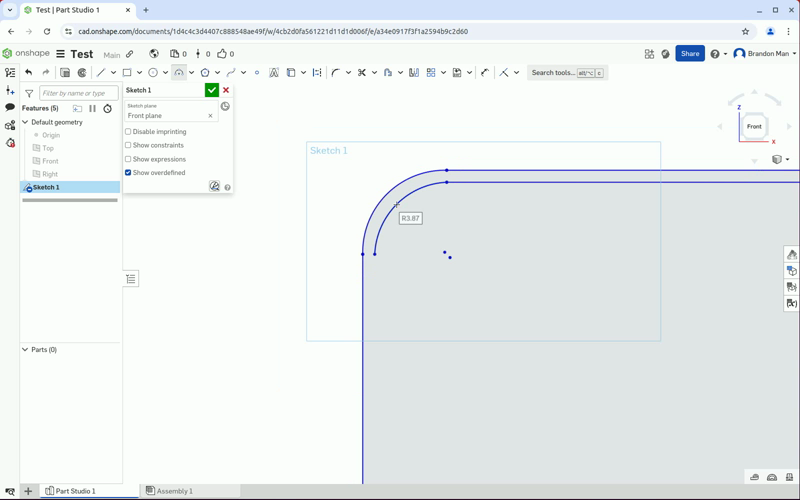
scroll(-6)
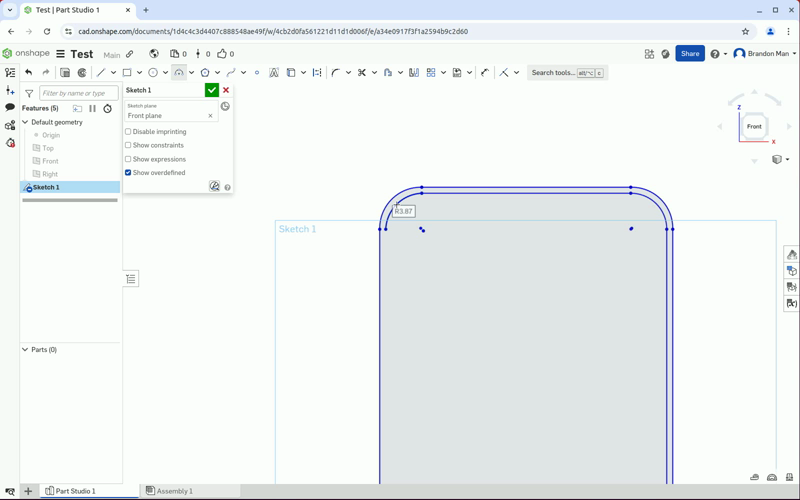
scroll(-6)
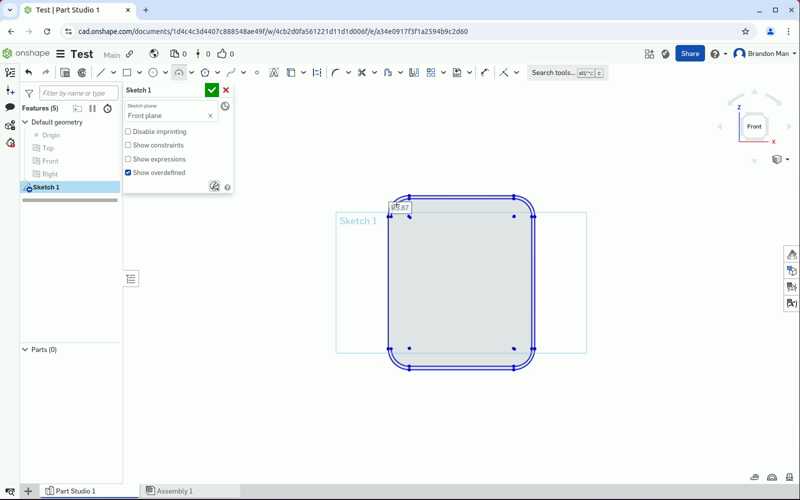
key_up(shift)
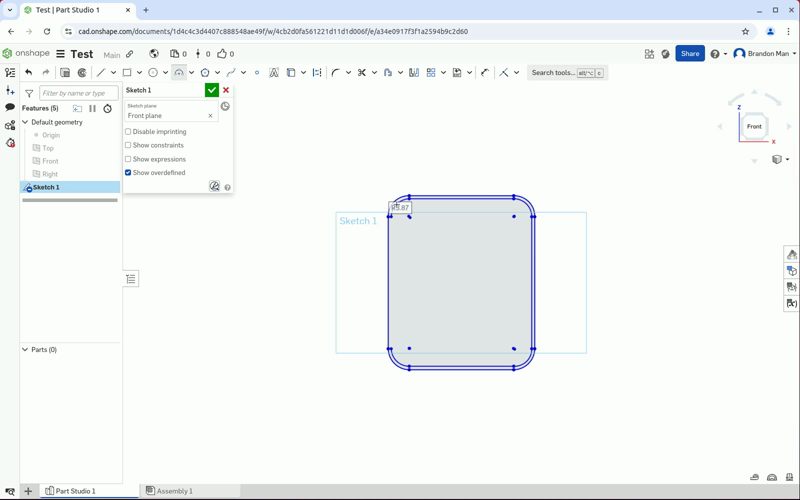
key(esc)
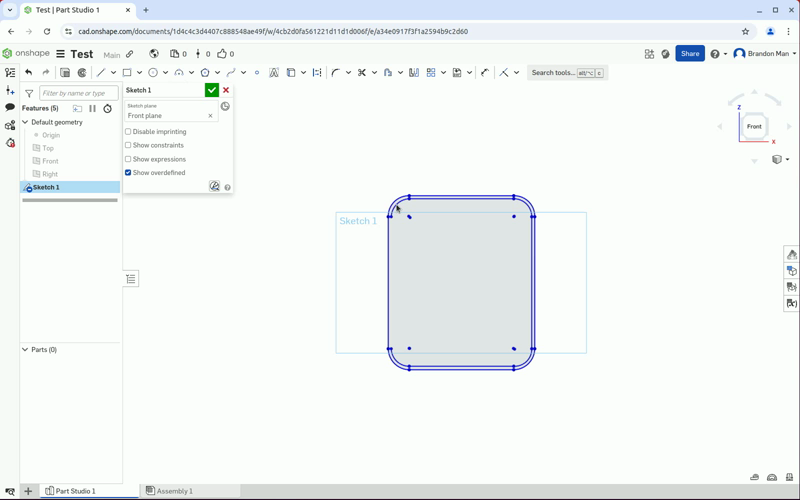
key(l)
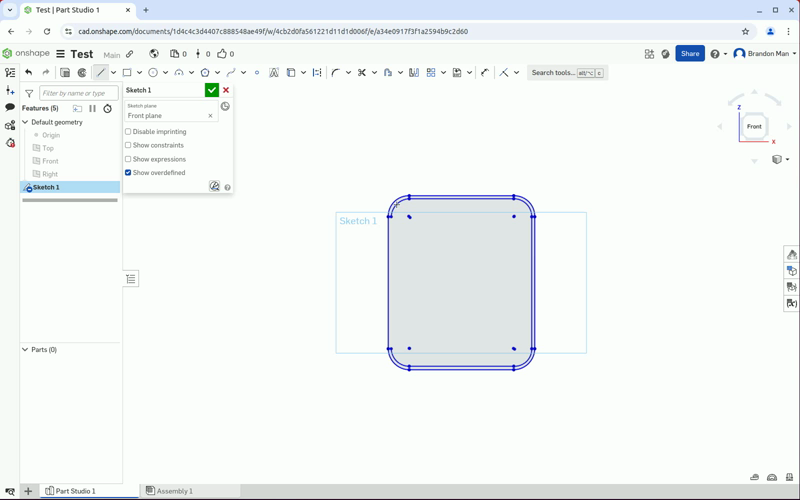
mouse_move(391, 216)
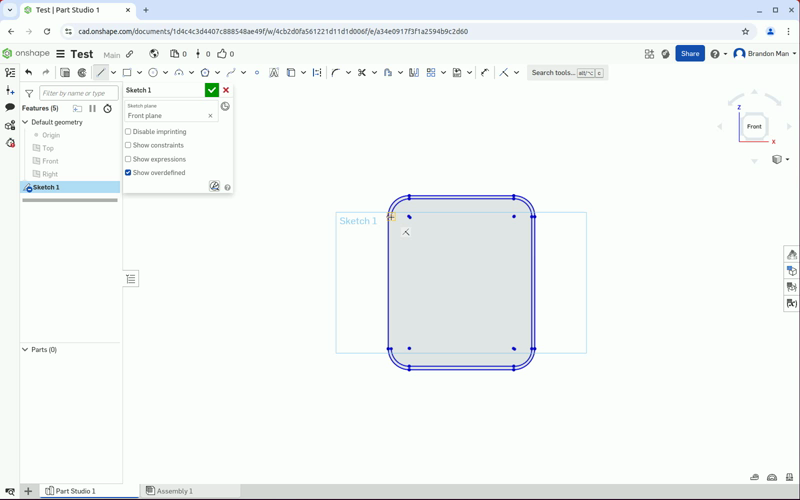
scroll(6)
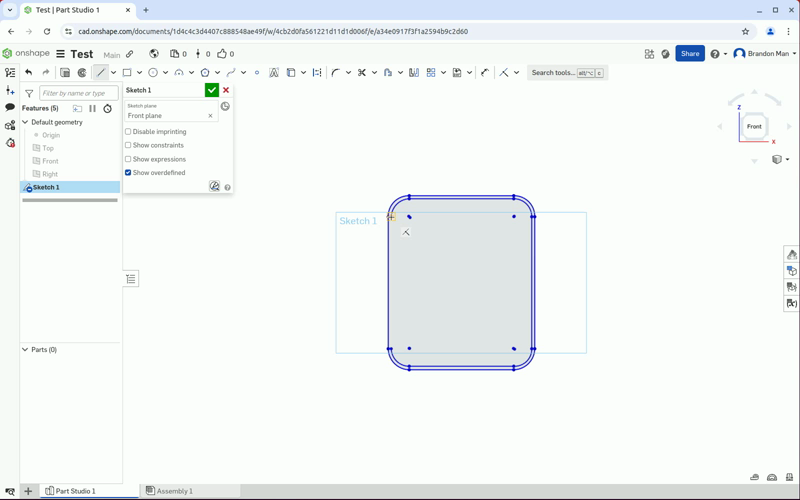
scroll(6)
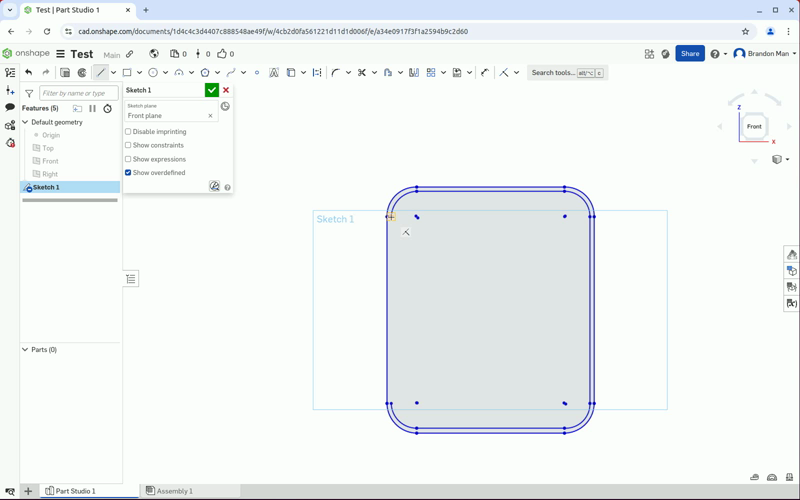
scroll(6)
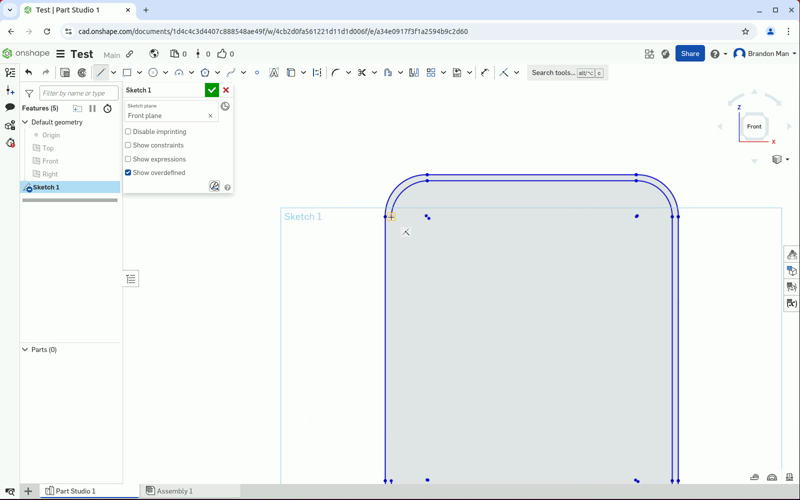
scroll(6)
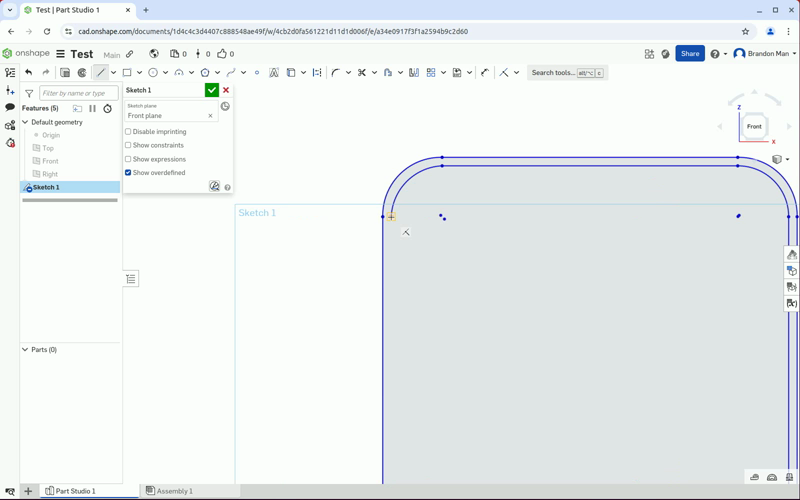
scroll(6)
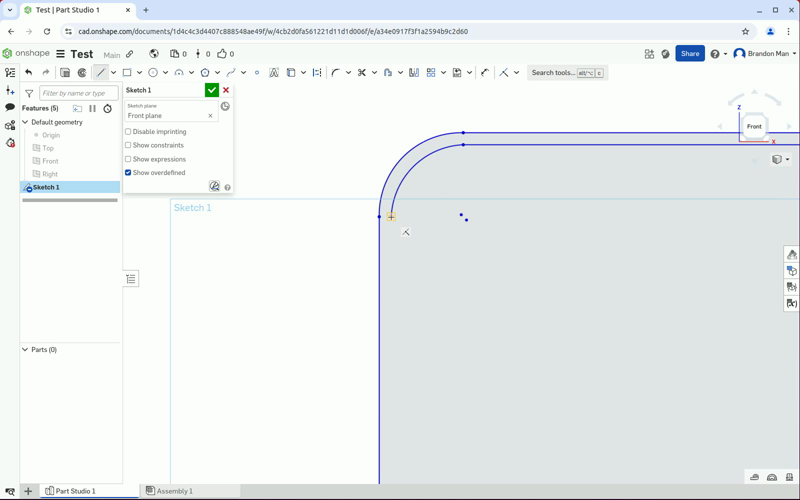
scroll(6)
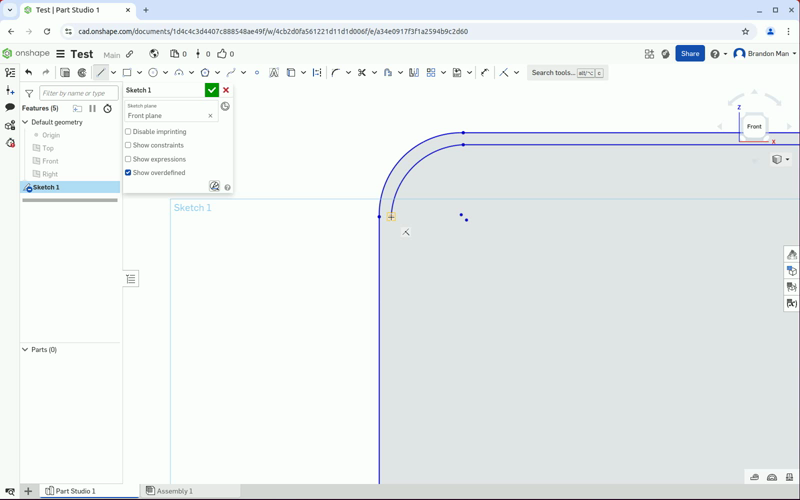
scroll(6)
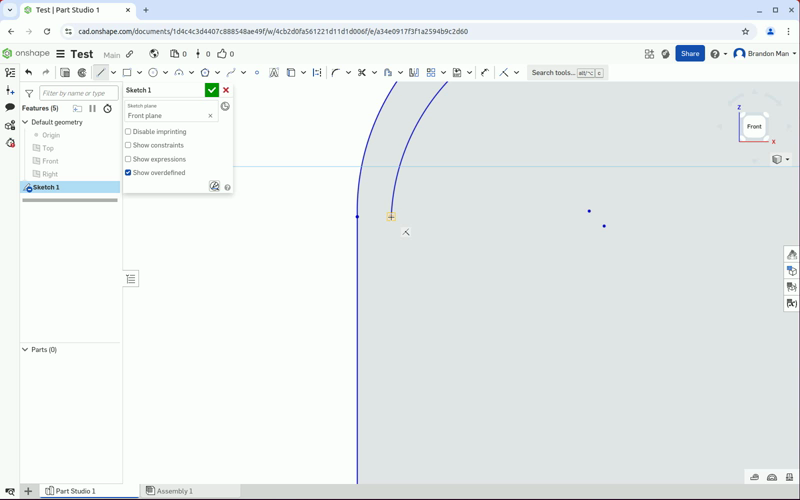
click(391, 216)
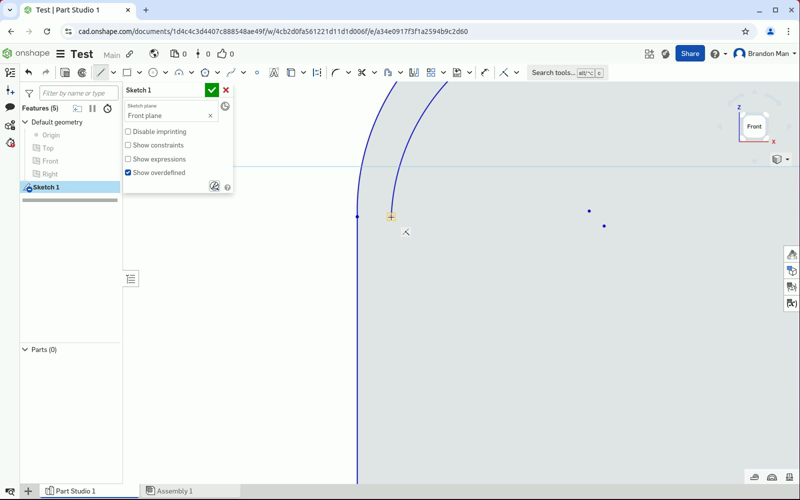
scroll(-6)
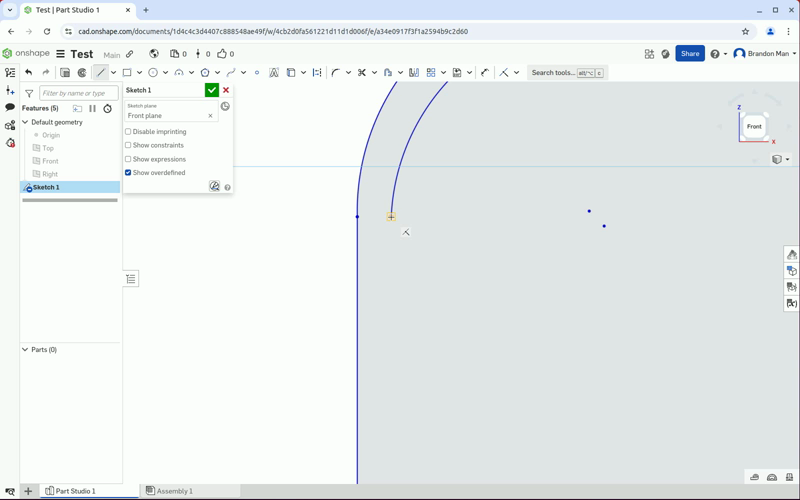
scroll(-6)
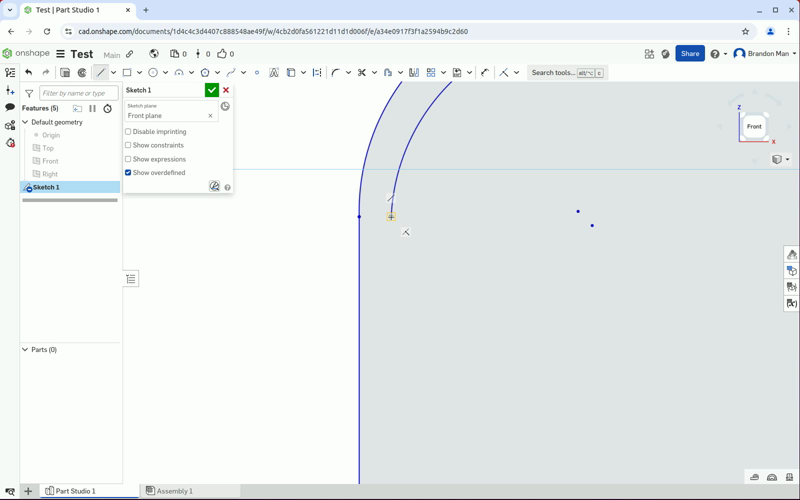
scroll(-6)
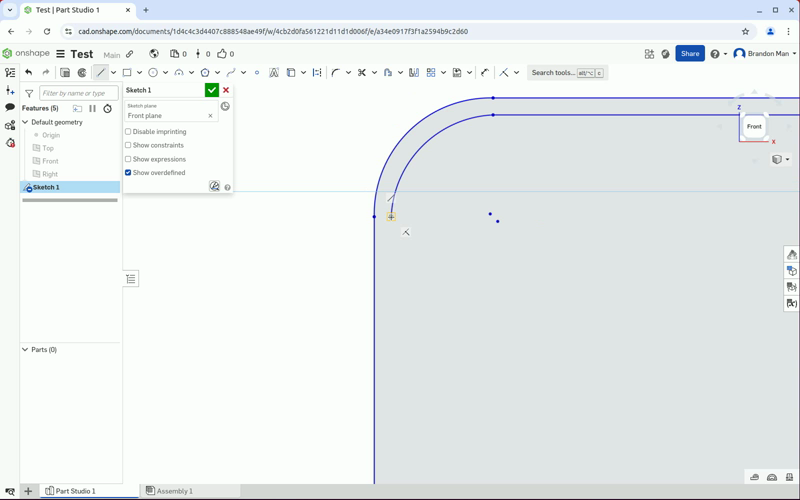
scroll(-6)
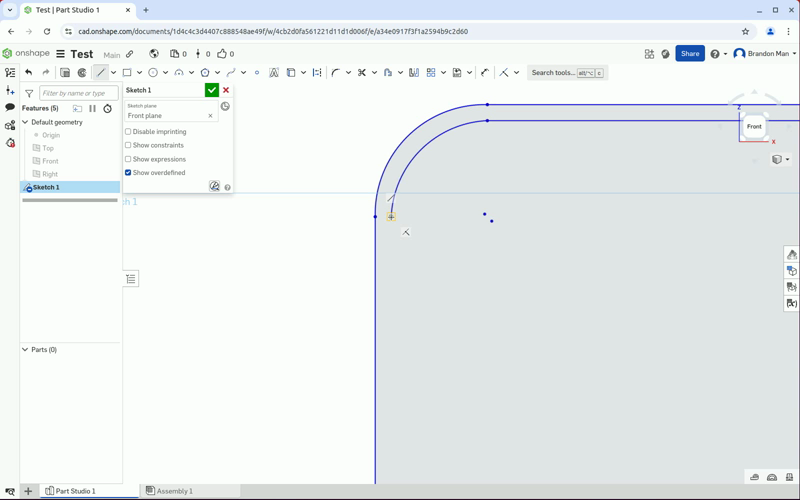
scroll(-6)
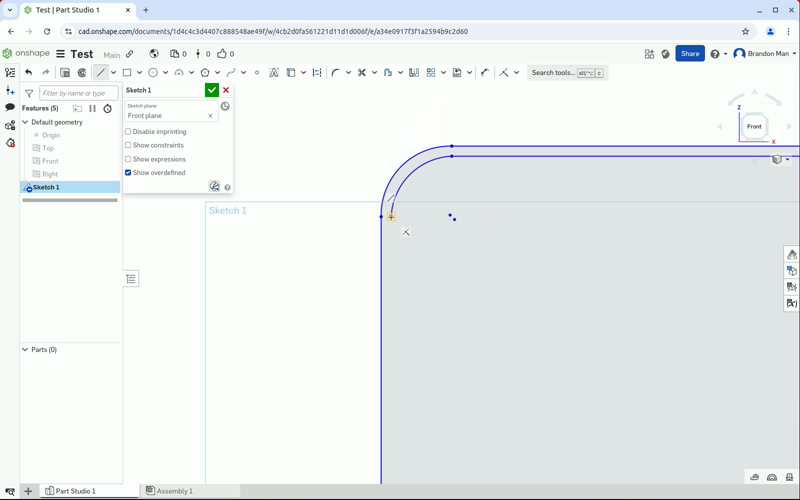
scroll(-6)
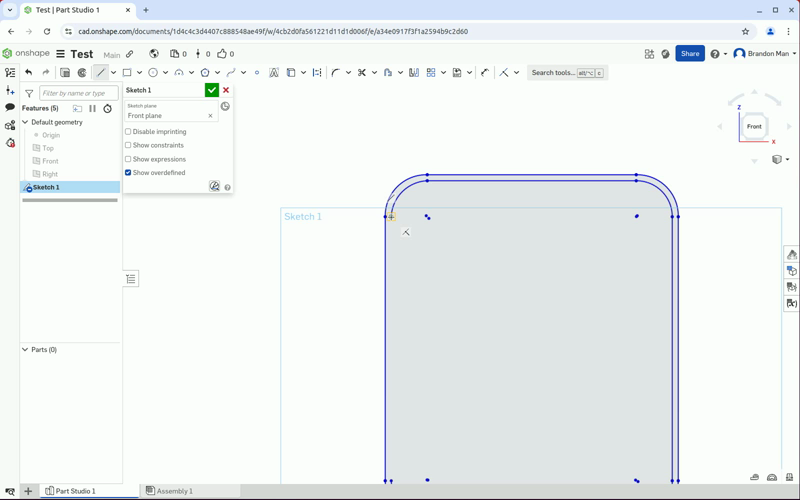
scroll(-6)
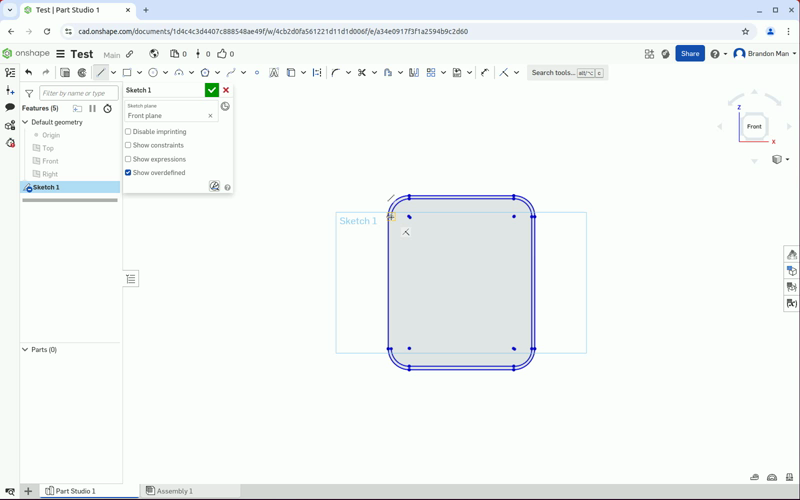
key_down(shift)
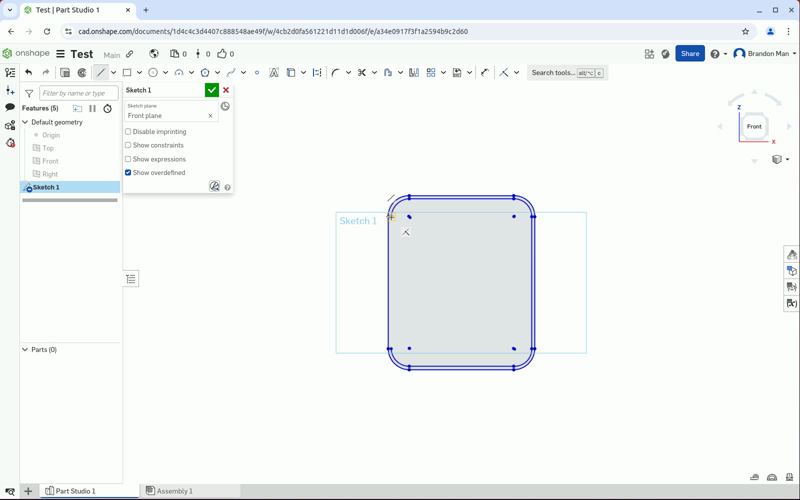
mouse_move(391, 348)
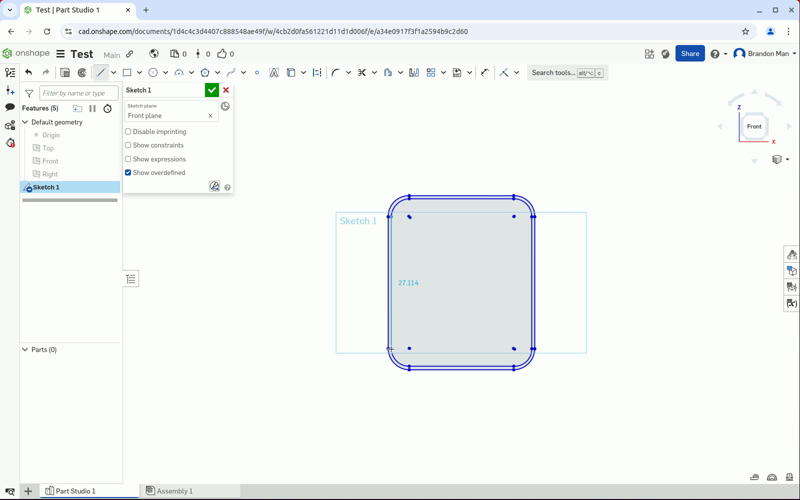
scroll(6)
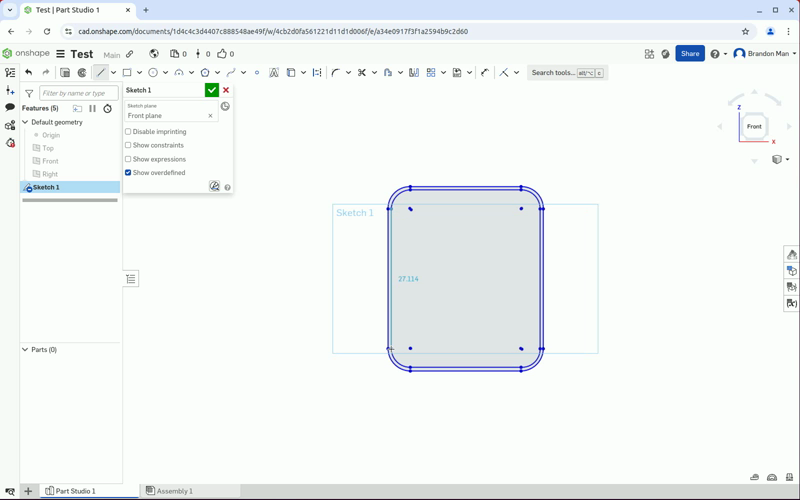
scroll(6)
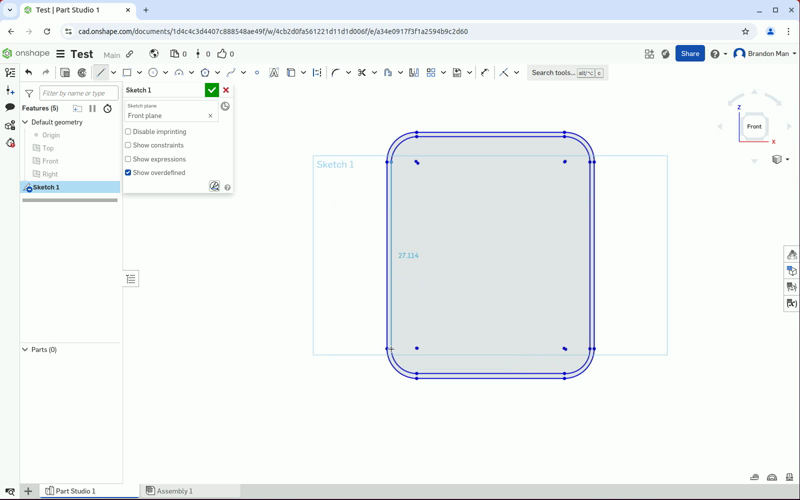
scroll(6)
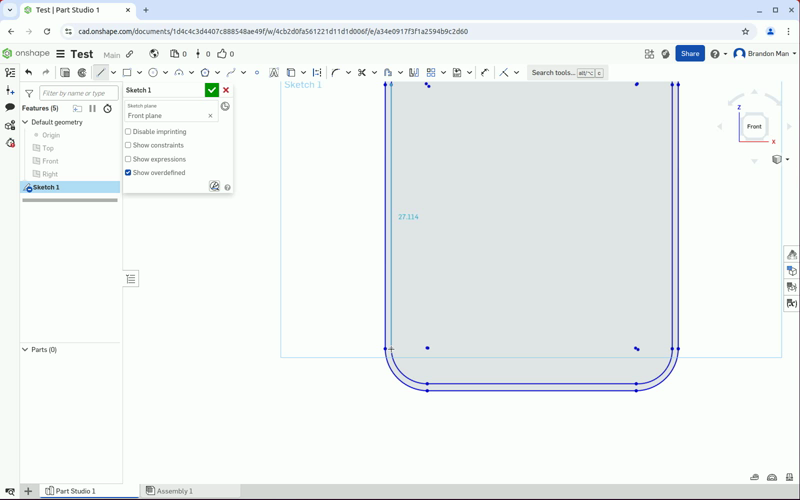
scroll(6)
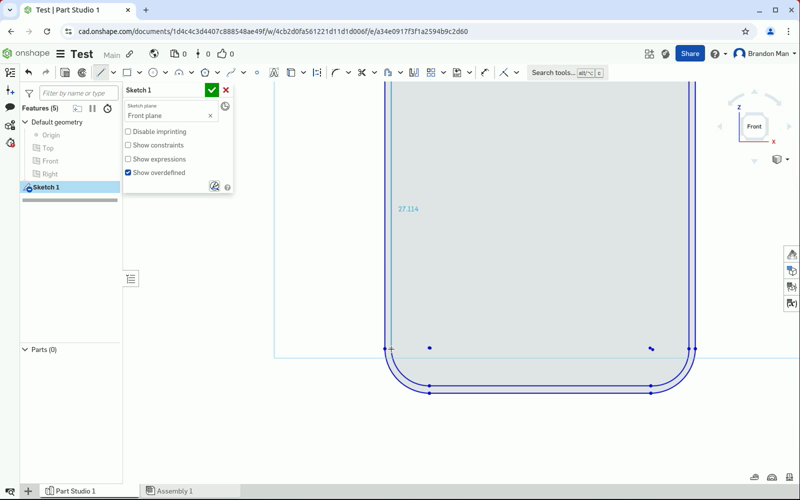
scroll(6)
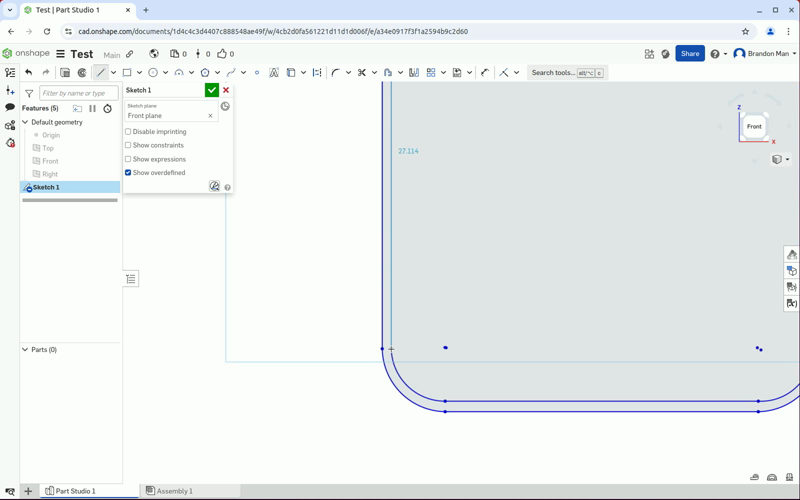
scroll(6)
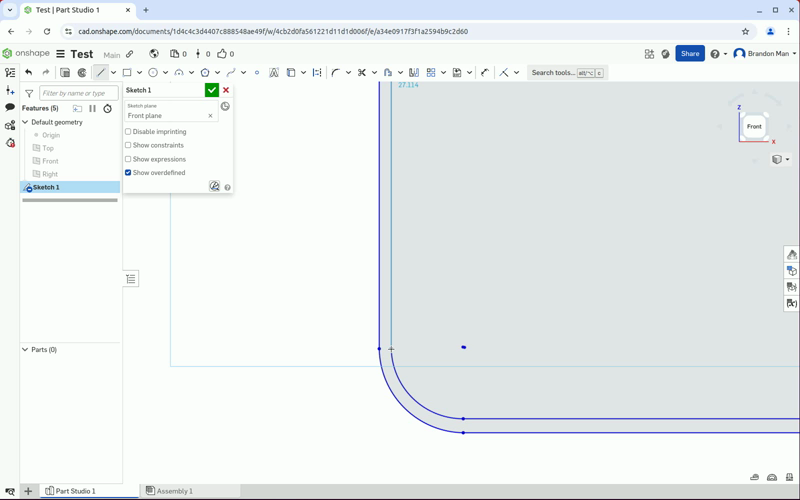
scroll(6)
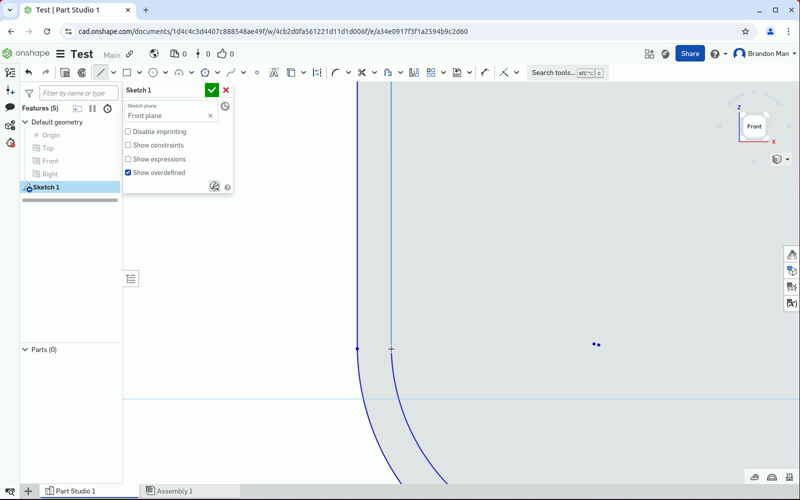
key_up(shift)
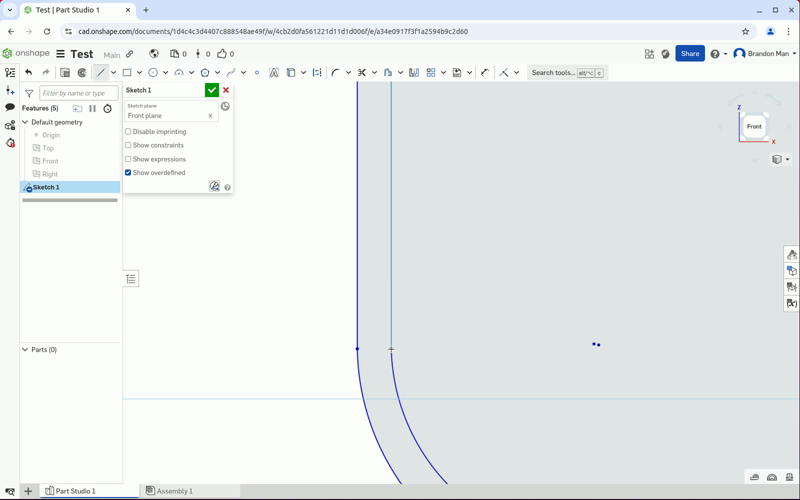
click(391, 348)
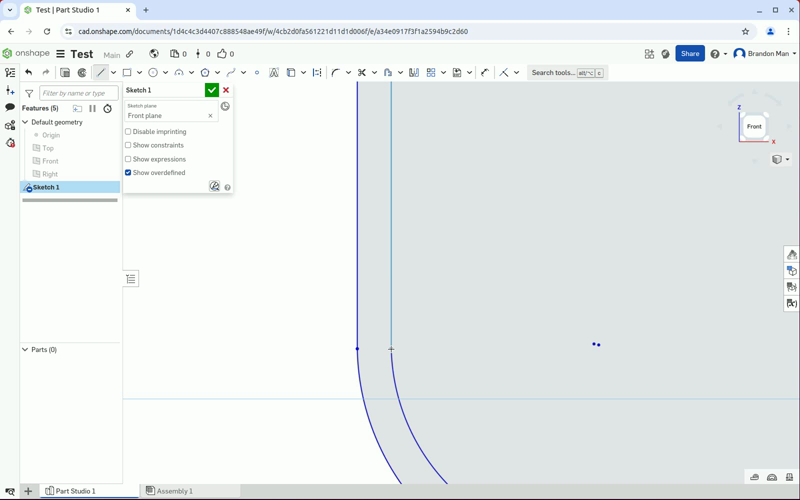
scroll(-6)
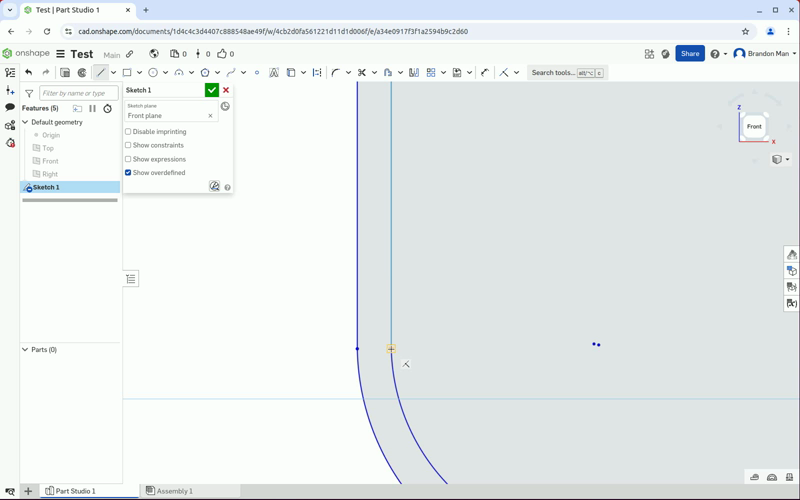
scroll(-6)
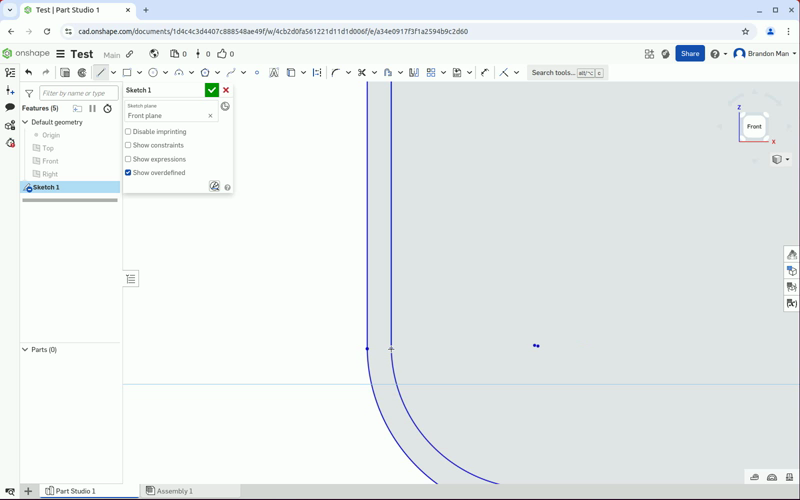
scroll(-6)
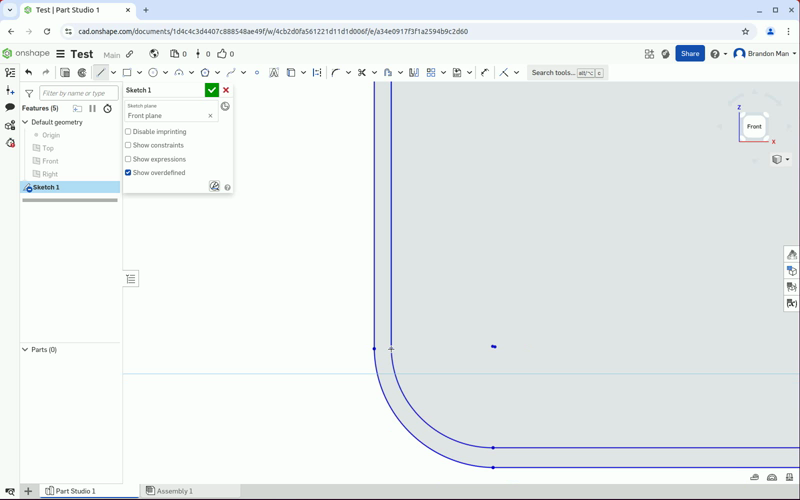
scroll(-6)
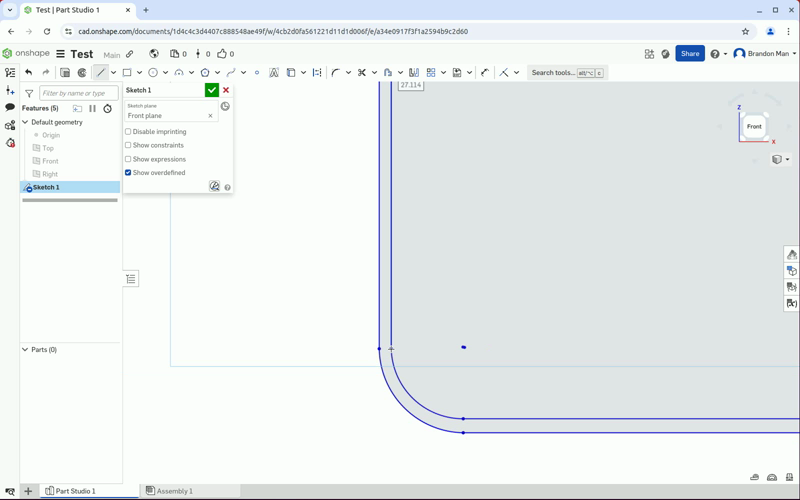
scroll(-6)
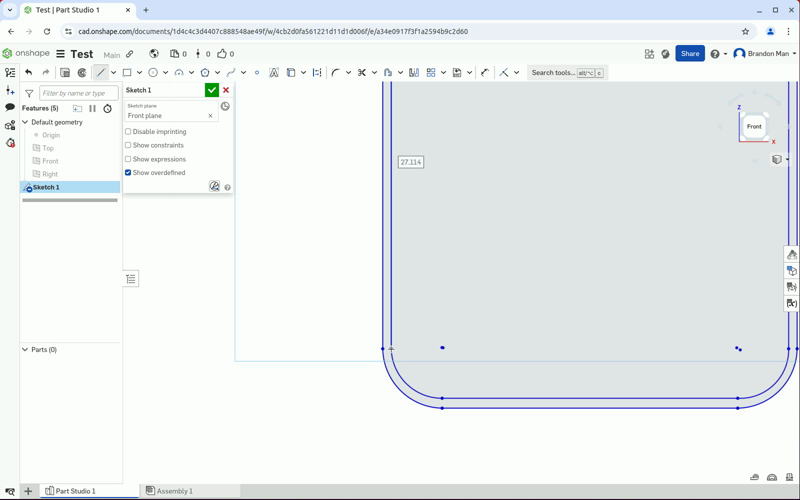
scroll(-6)
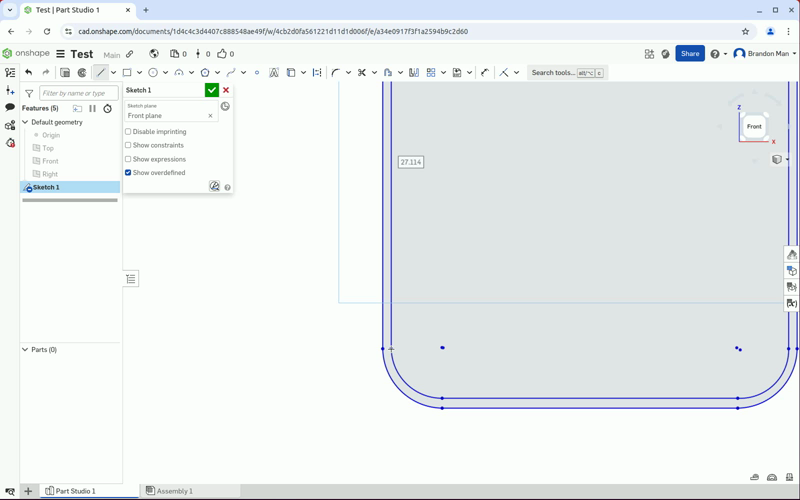
scroll(-6)
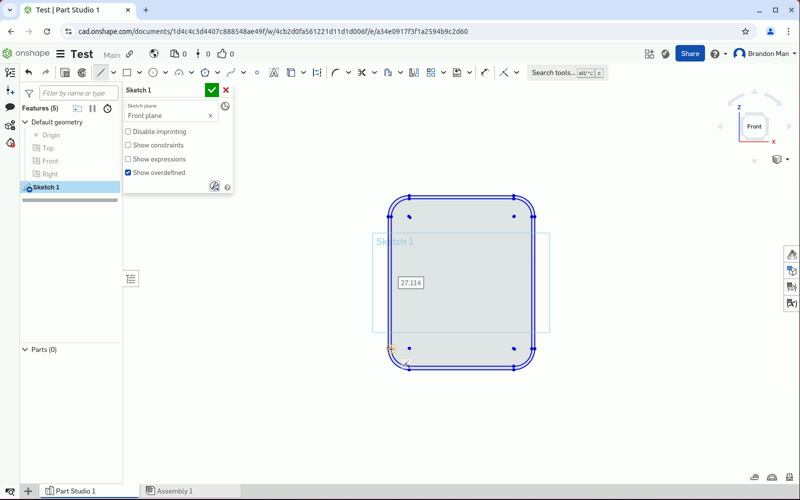
key(esc)
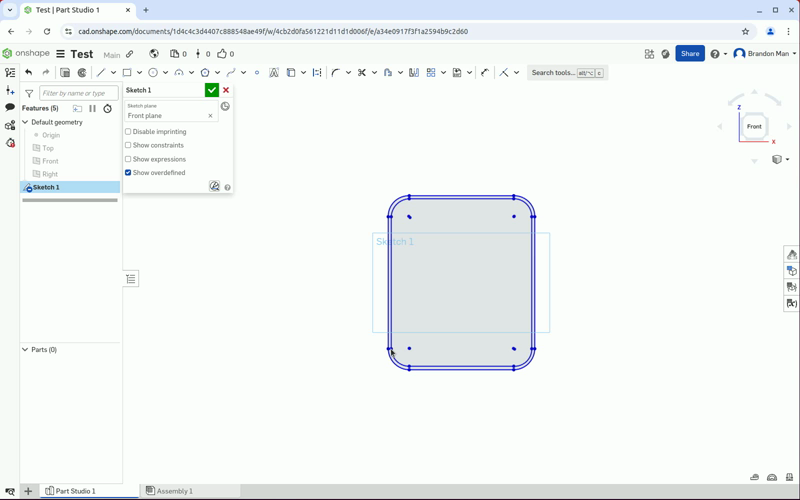
mouse_move(533, 292)
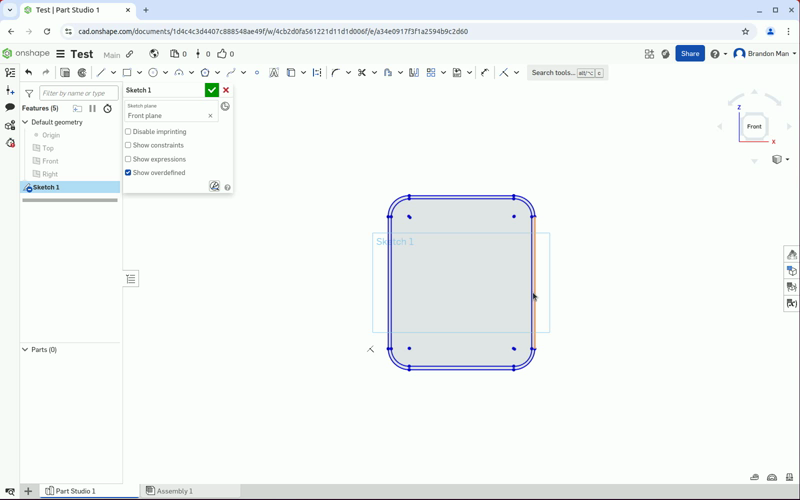
click(533, 292)
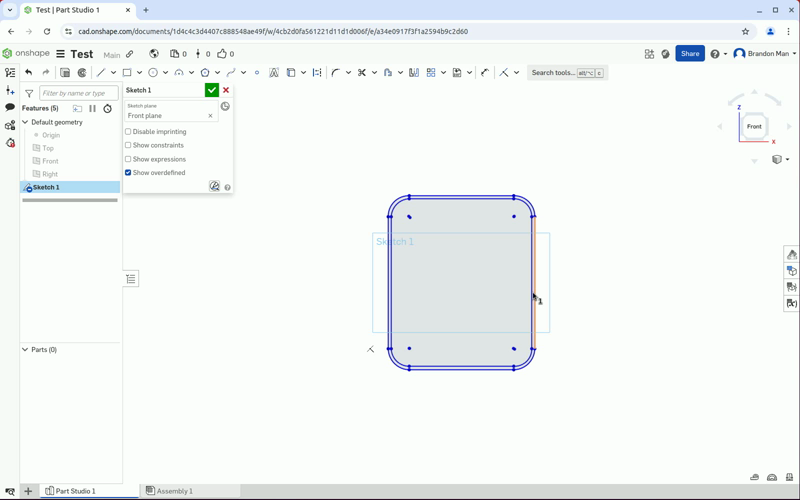
mouse_move(73, 352)
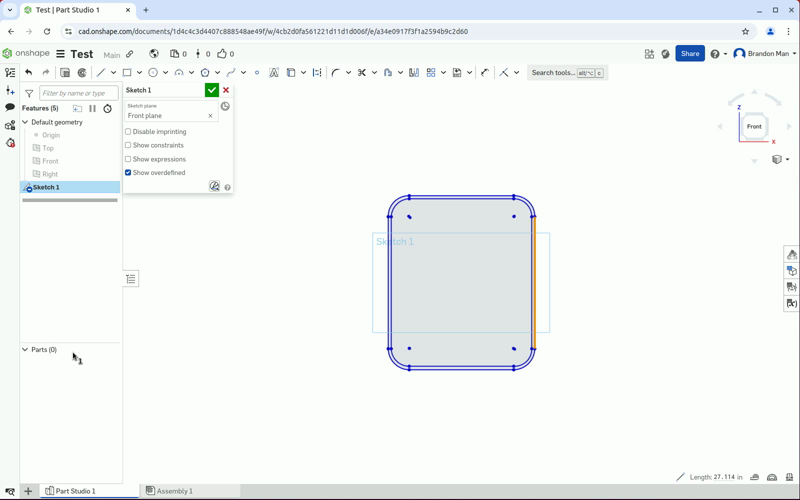
key(shift+y)
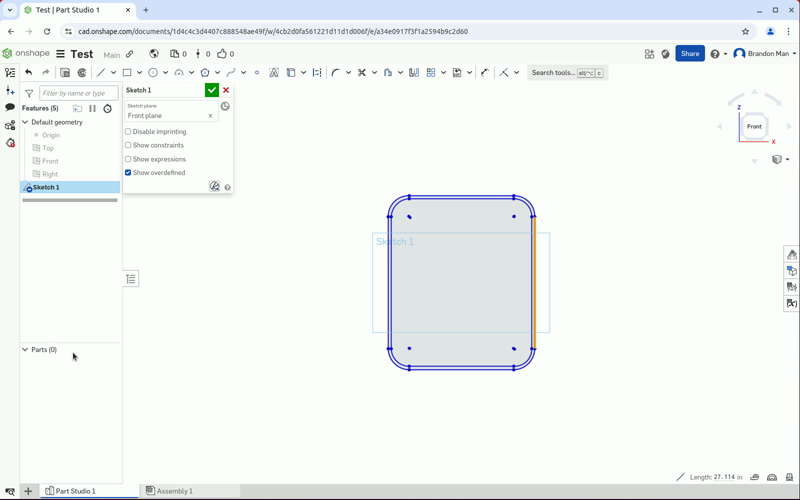
key(shift+e)
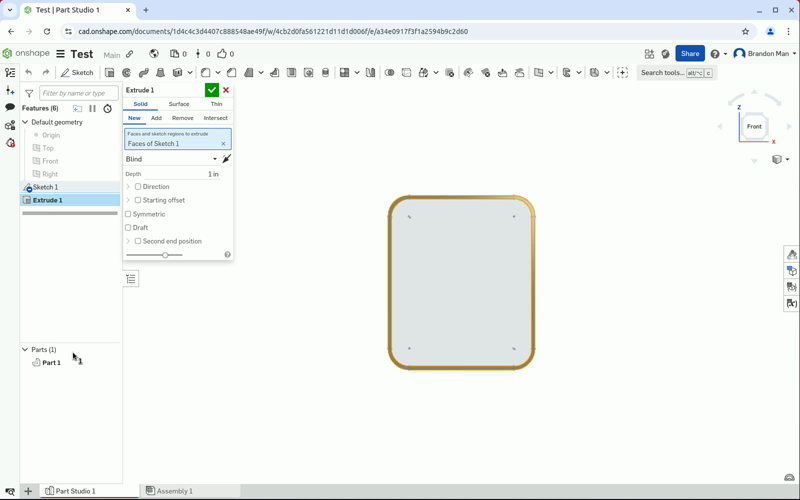
mouse_move(143, 106)
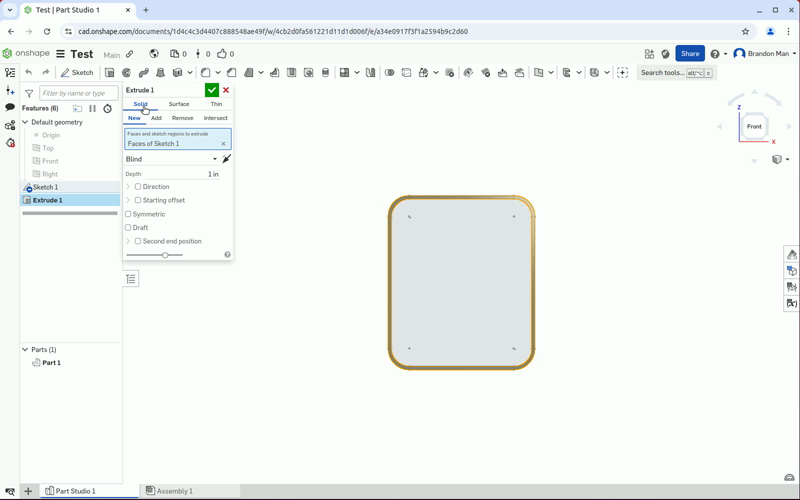
click(143, 106)
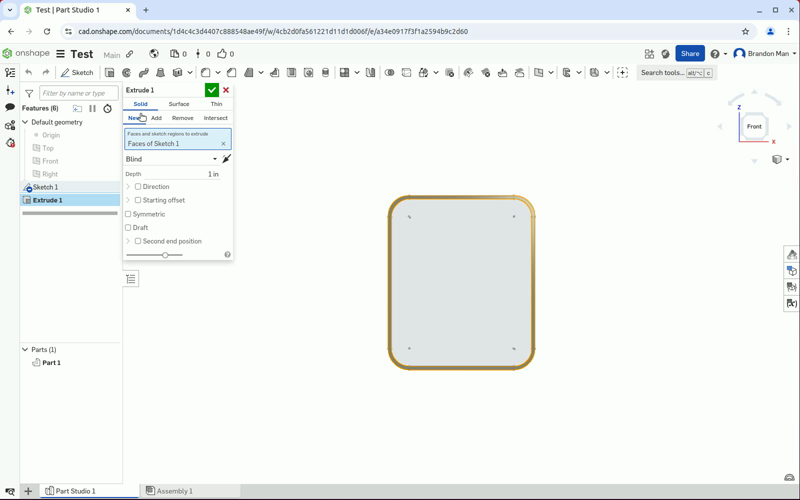
mouse_move(137, 120)
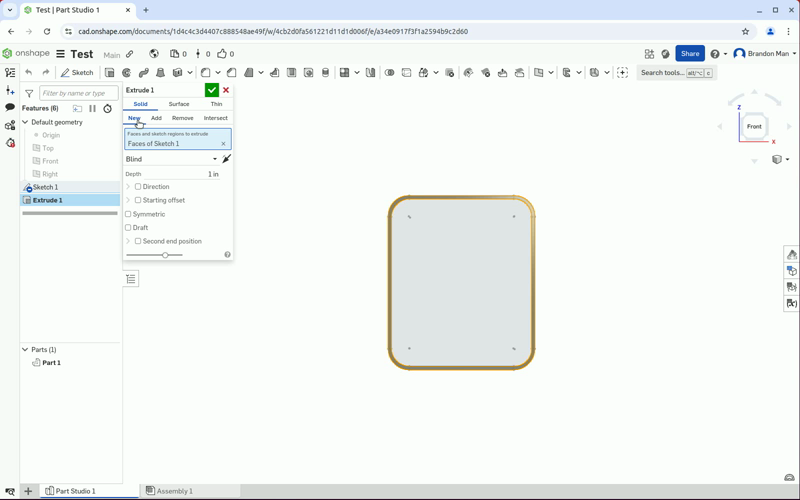
click(137, 120)
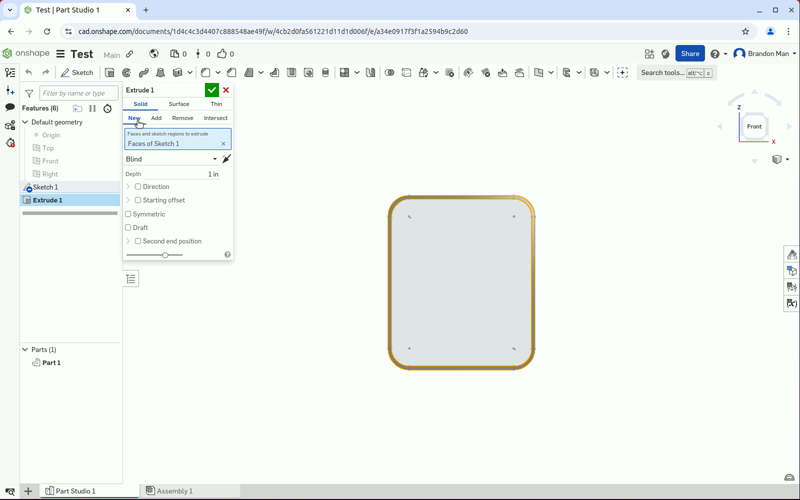
key(tab, 4)
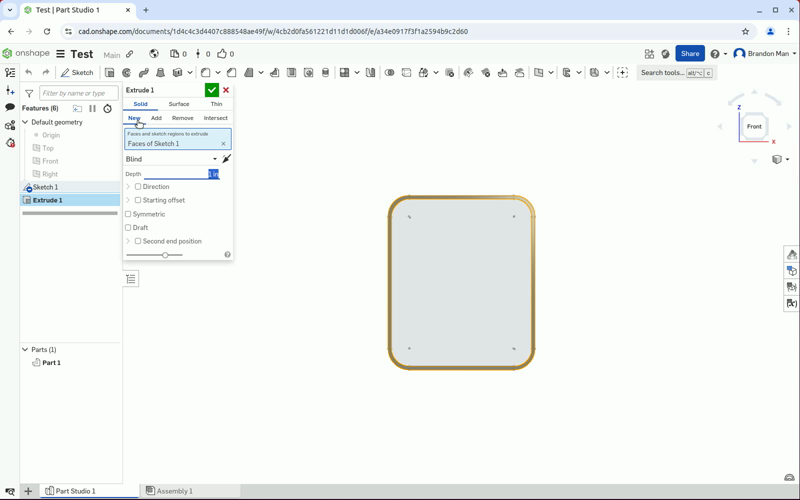
text(23.108)
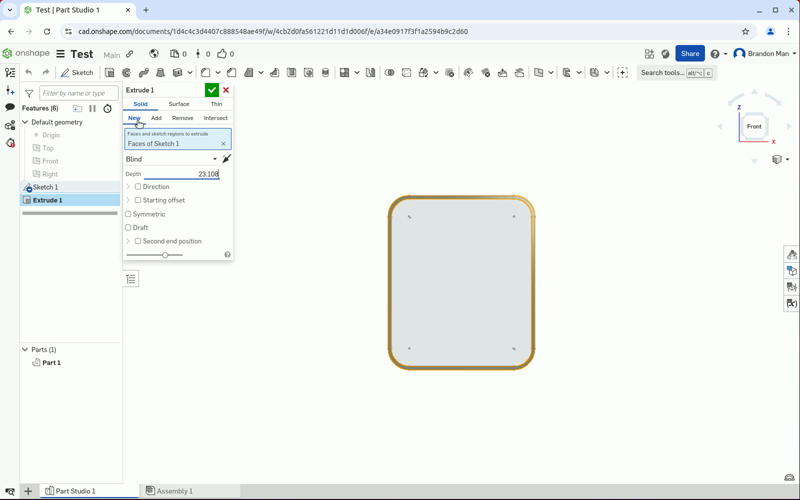
key(enter)
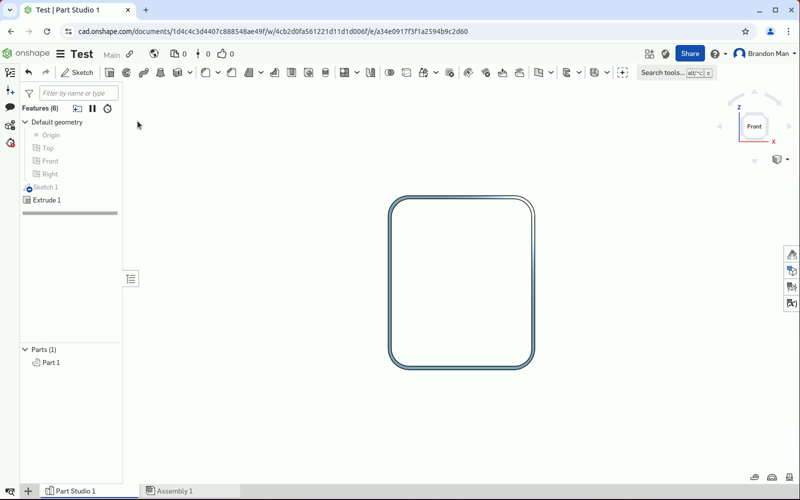
key(shift+h)
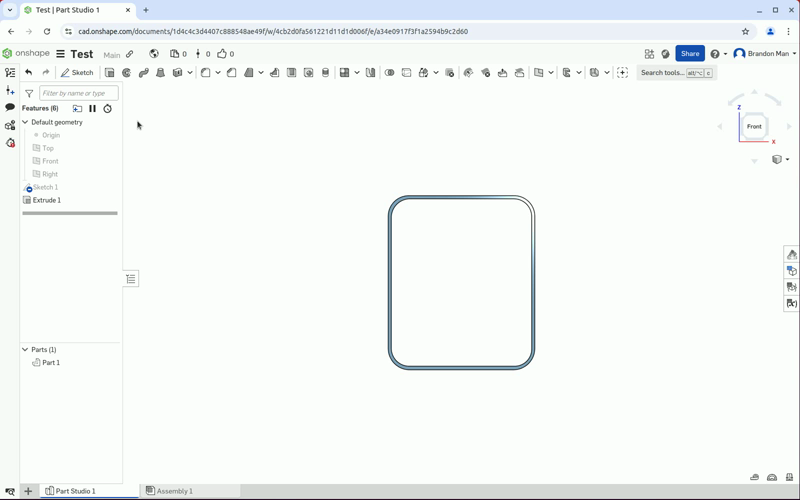
key(shift+h)
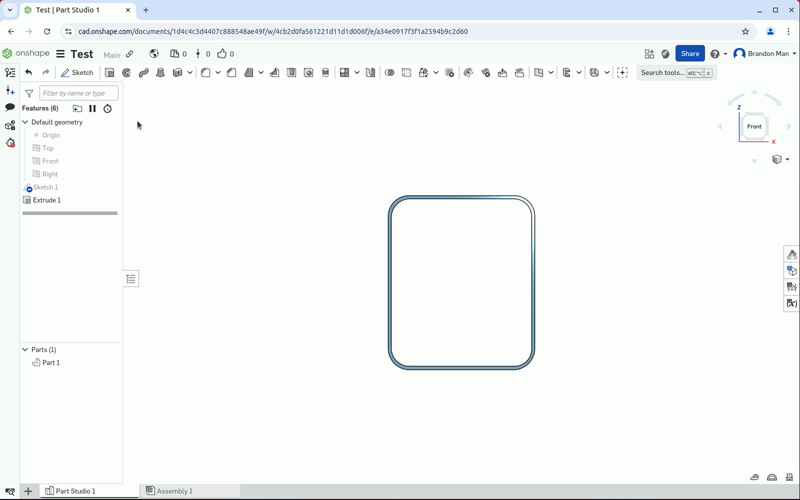
mouse_move(73, 189)
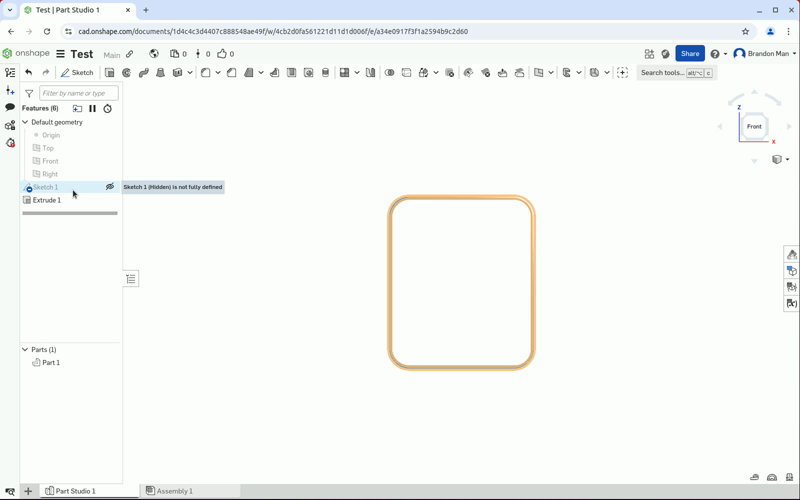
click(73, 189)
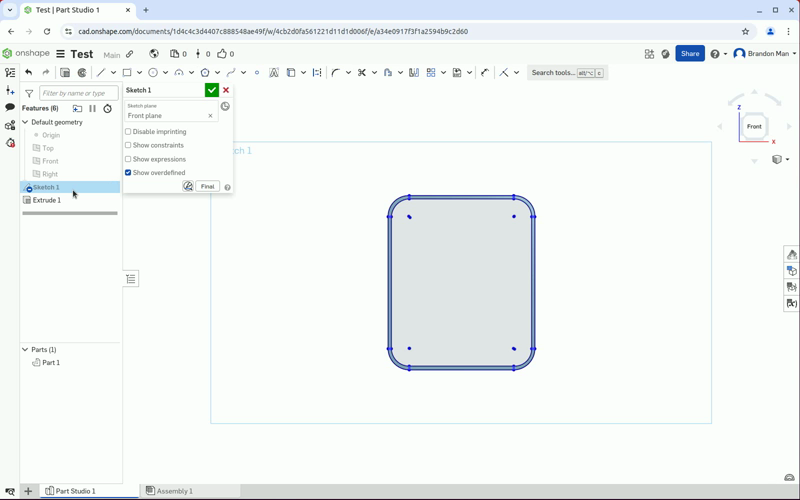
mouse_move(229, 92)
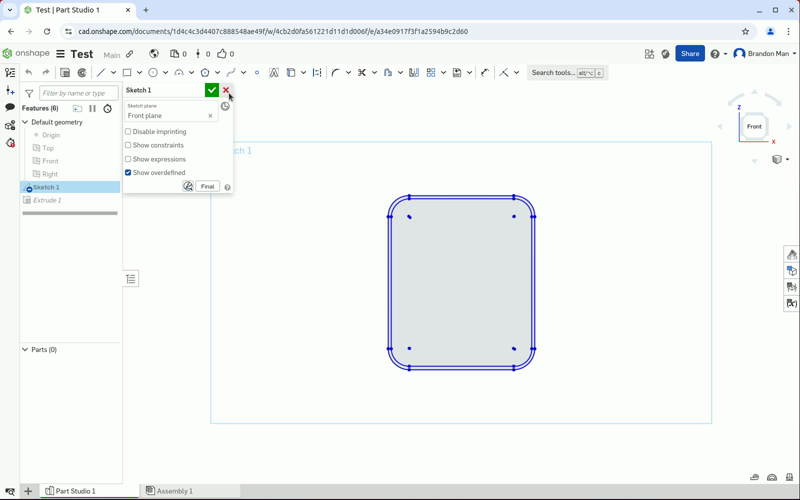
click(229, 92)
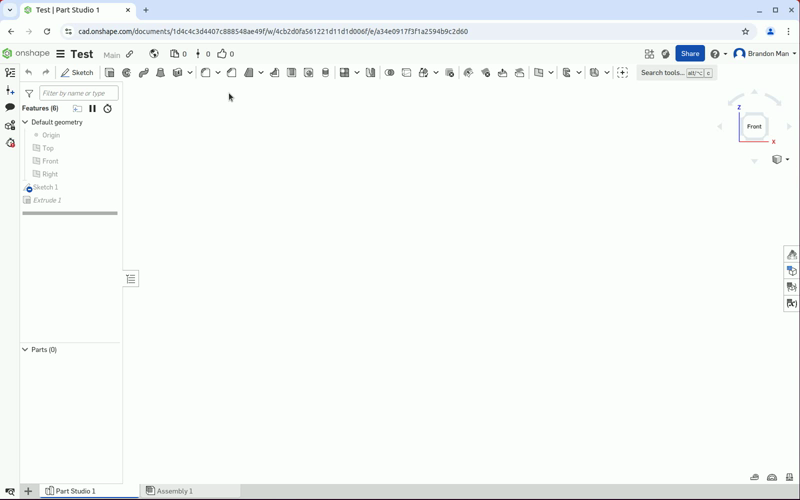
mouse_move(73, 352)
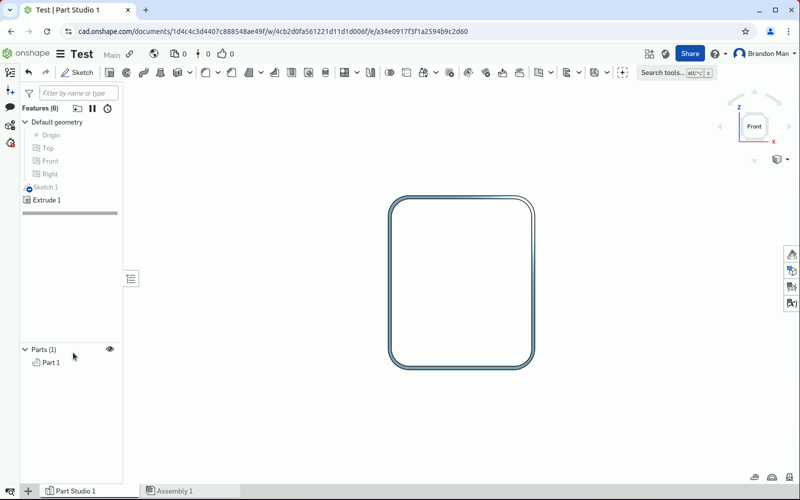
key(y)
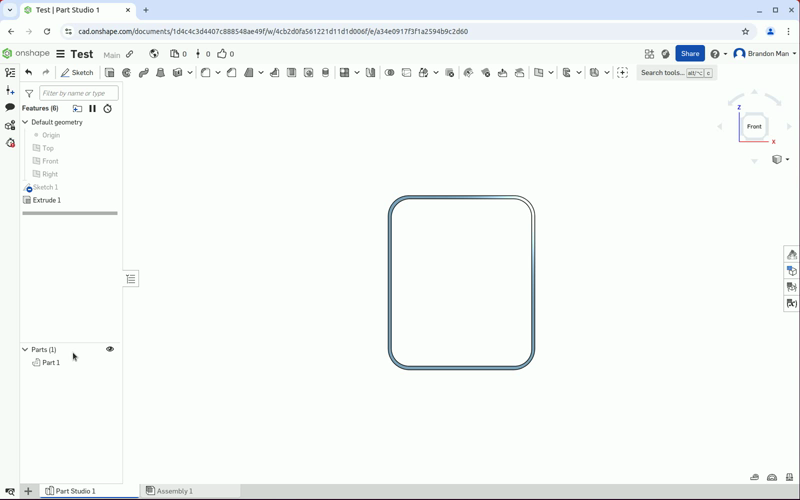
key(shift+p)
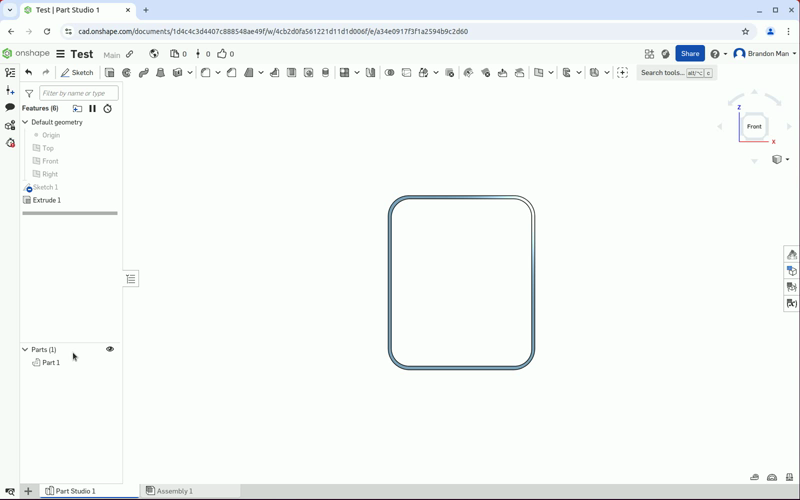
key(space)
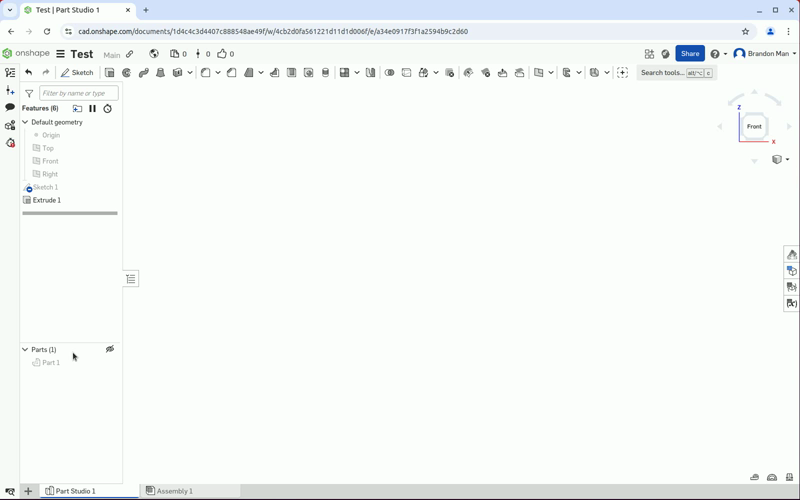
key_down(shift)
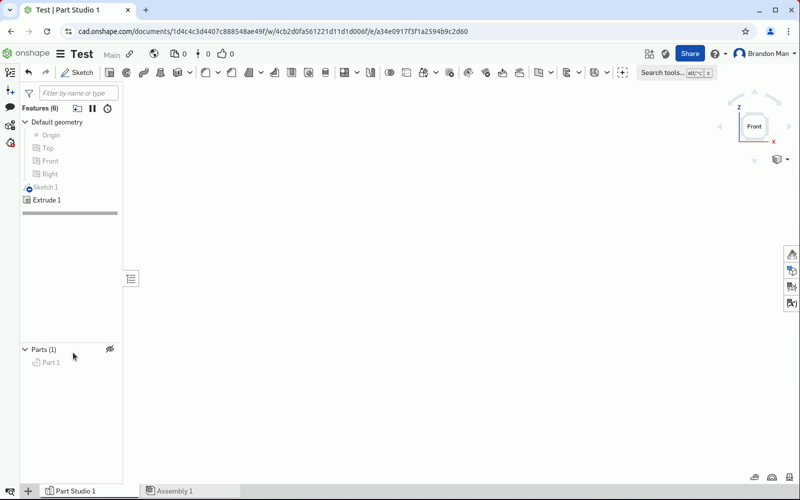
key(down)
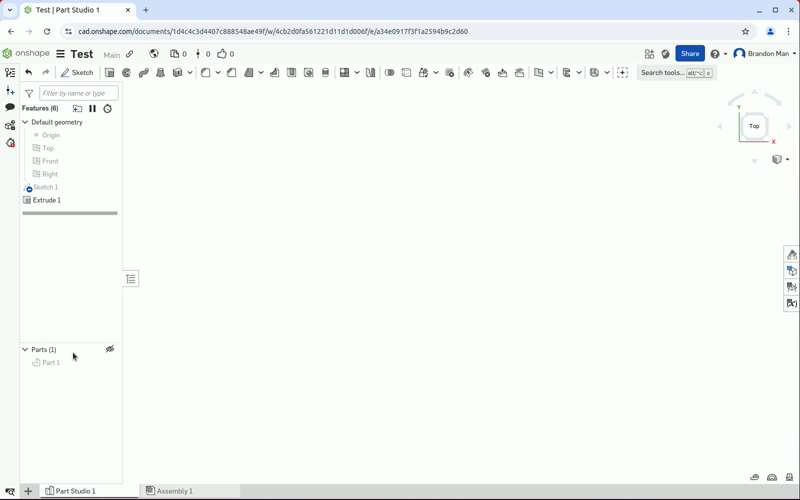
key_up(shift)
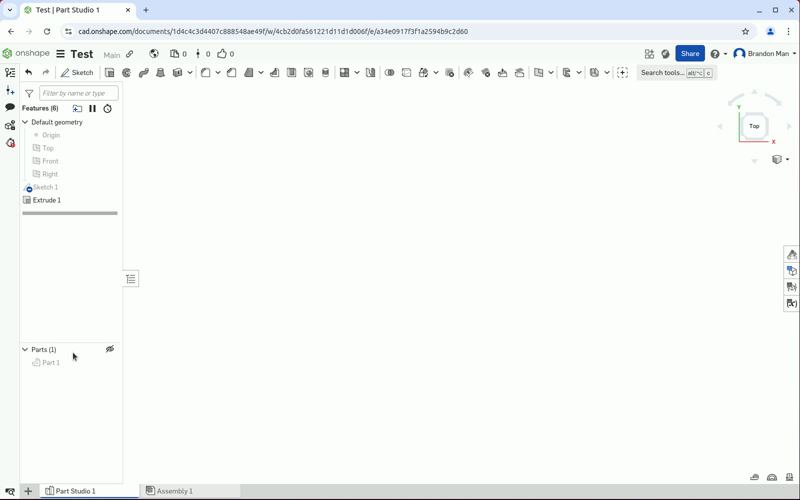
mouse_move(73, 352)
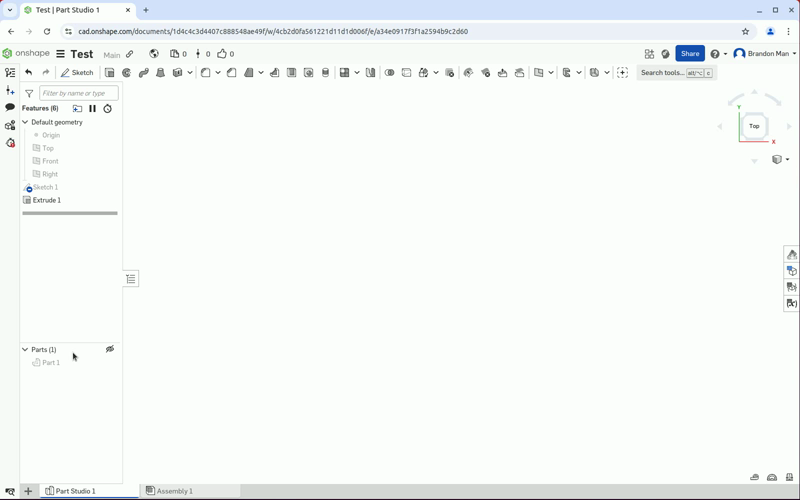
key(shift+y)
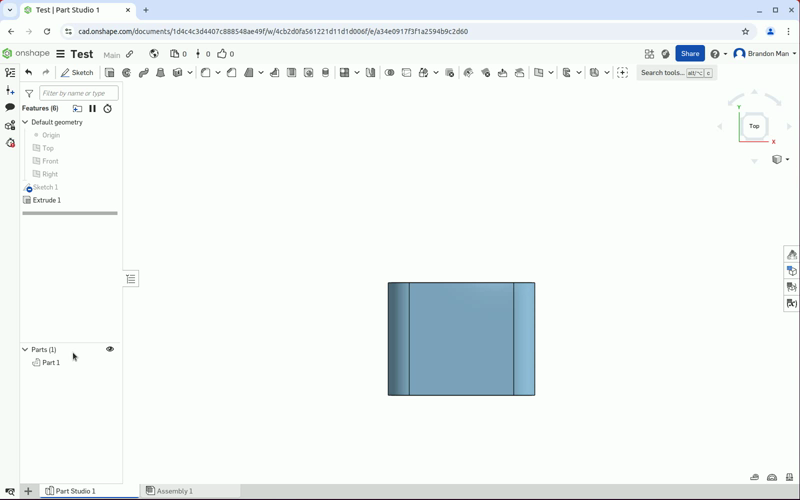
mouse_move(541, 75)
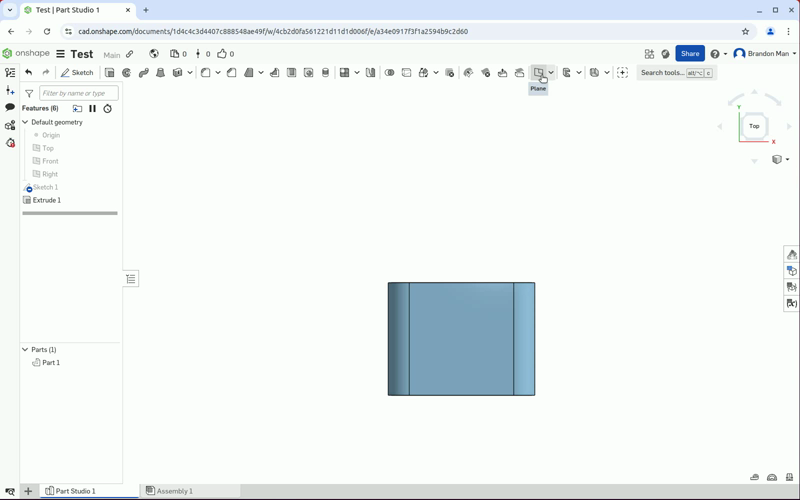
click(541, 75)
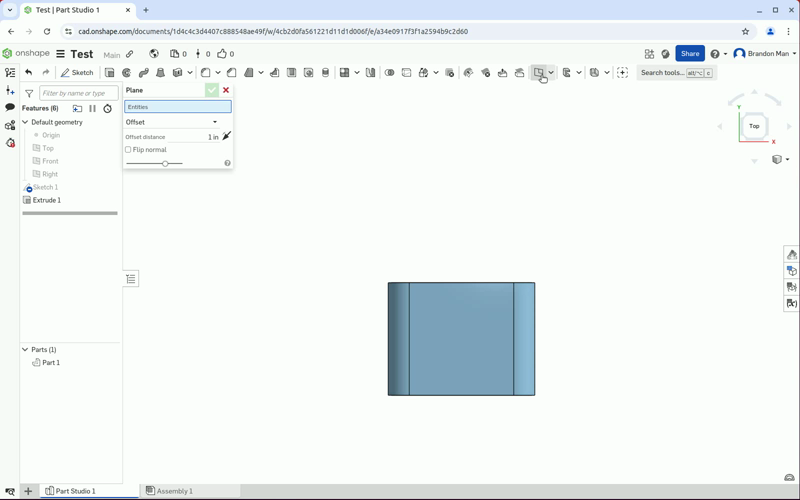
mouse_move(73, 150)
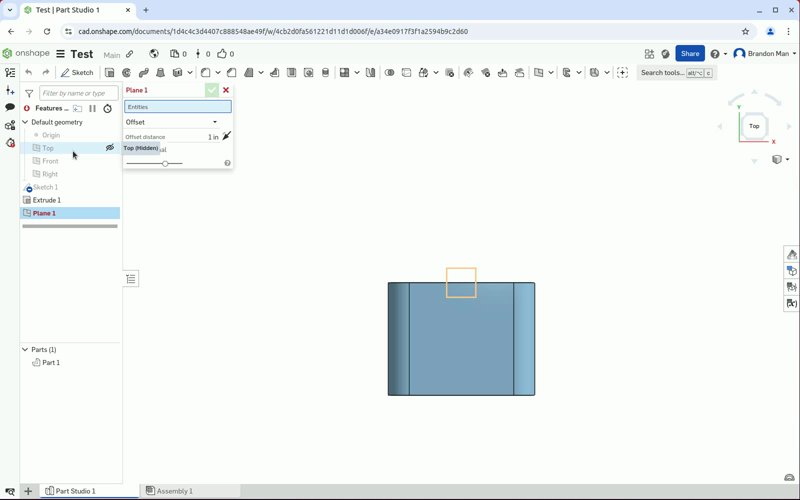
click(73, 150)
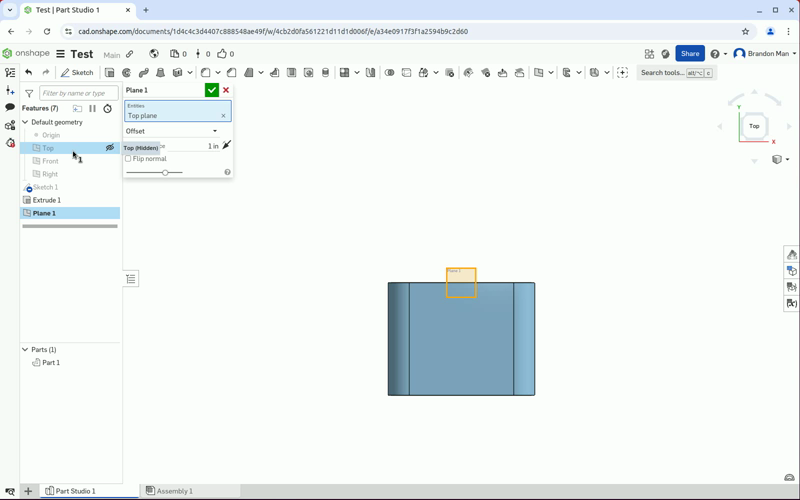
key(tab, 2)
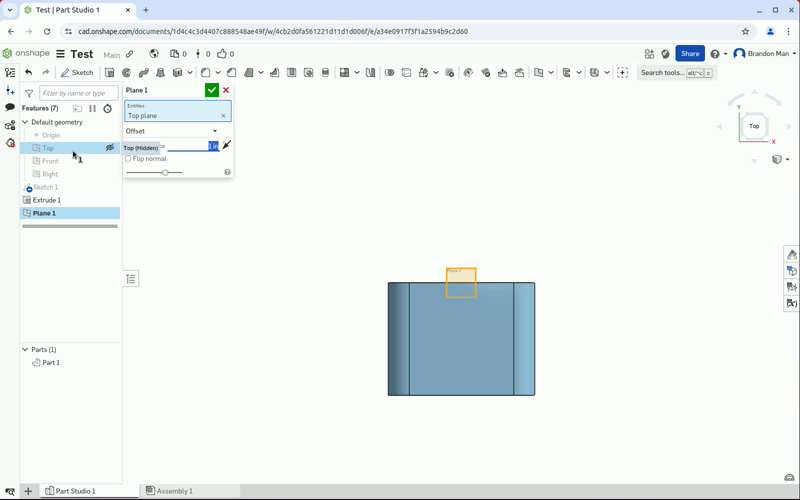
text(17.809)
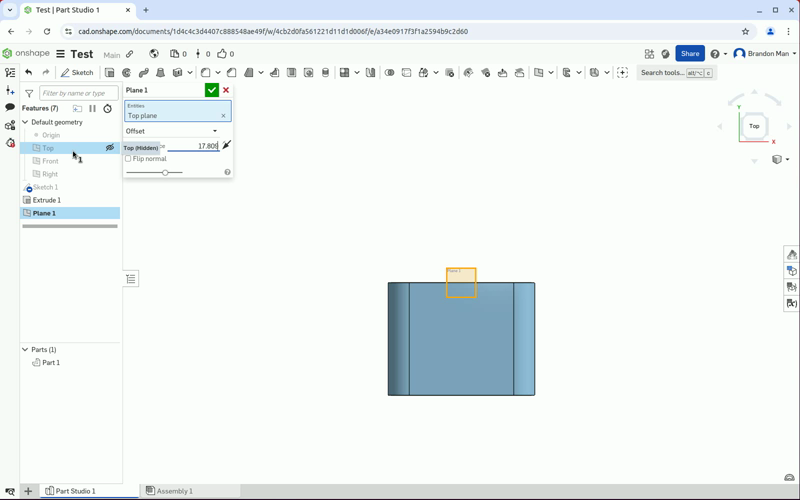
key(enter, 2)
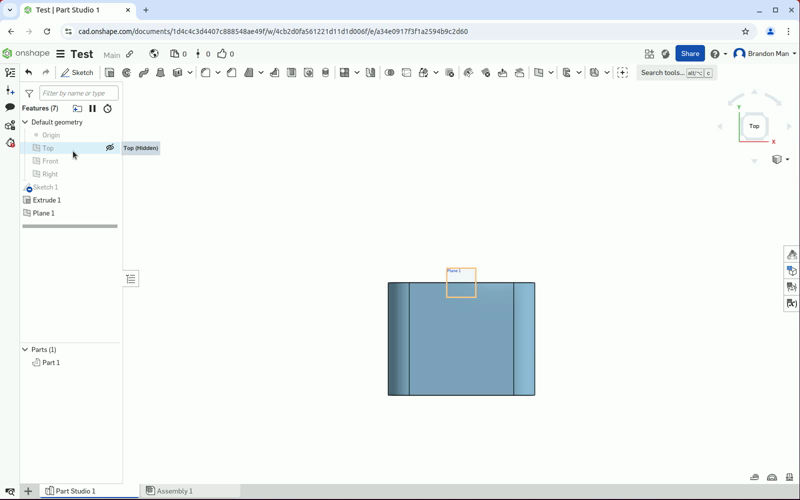
key(shift+s)
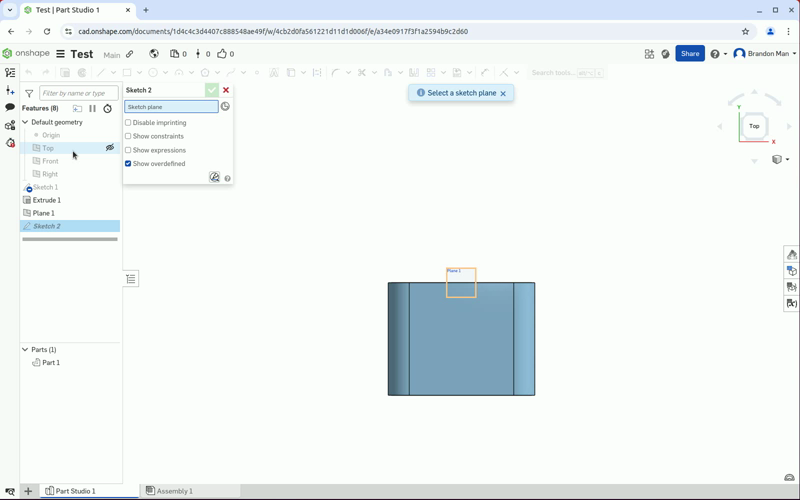
mouse_move(73, 215)
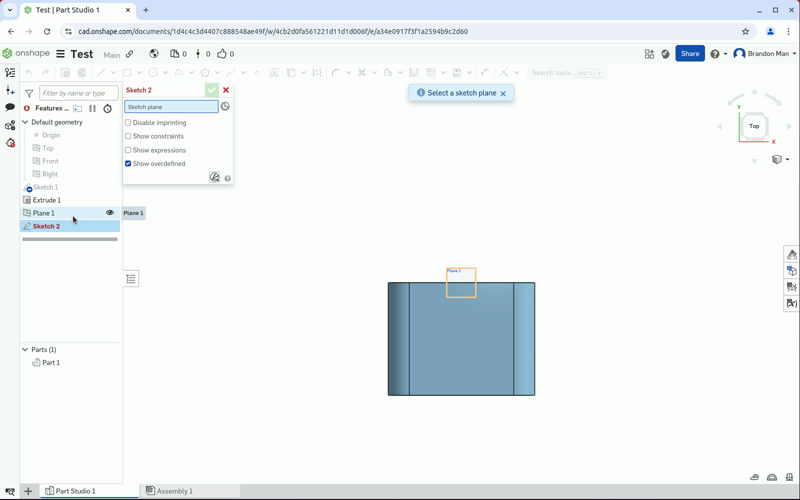
click(73, 215)
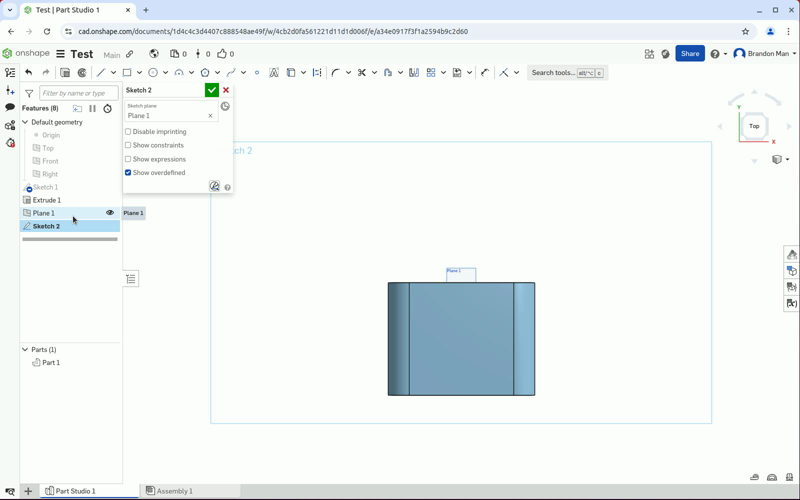
mouse_move(73, 352)
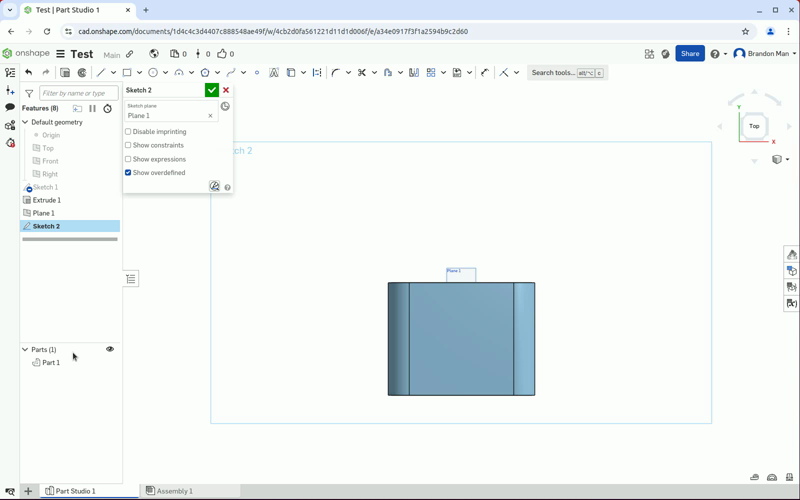
key(y)
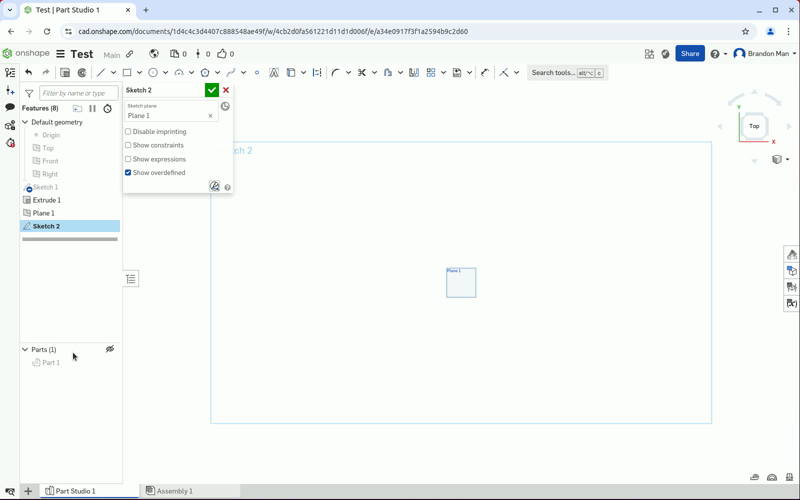
key(c)
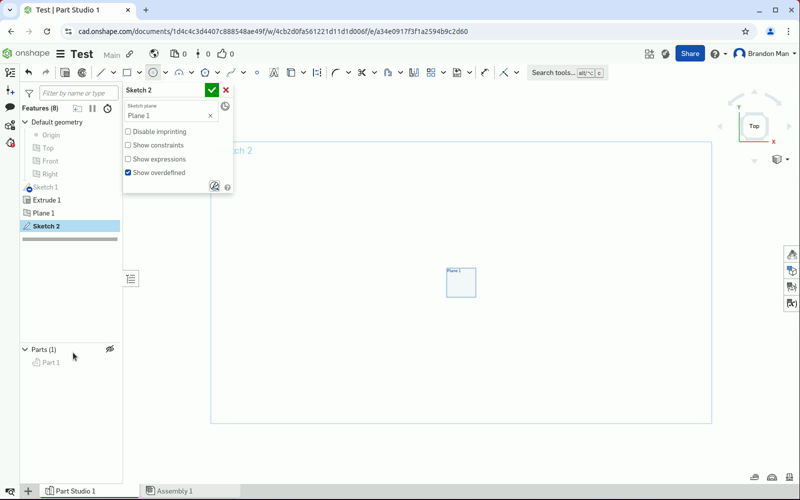
key_down(shift)
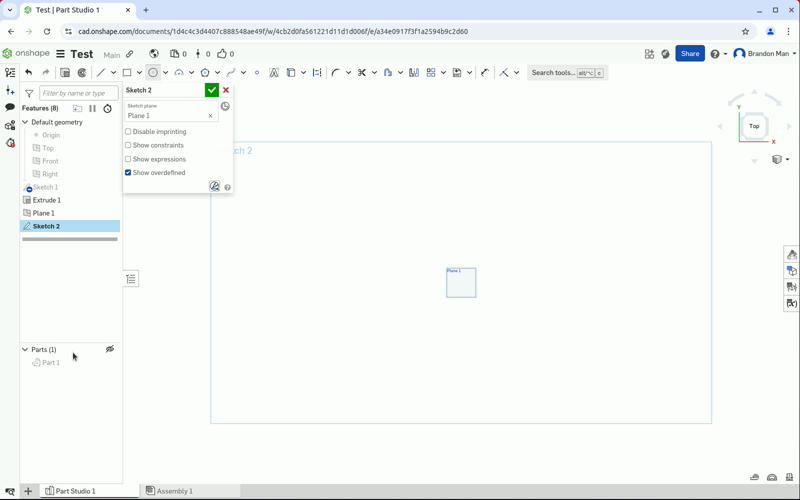
mouse_move(494, 339)
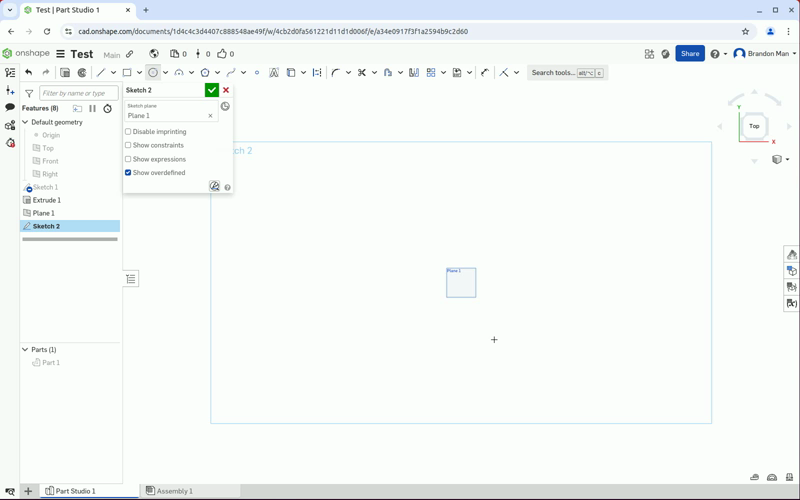
click(494, 339)
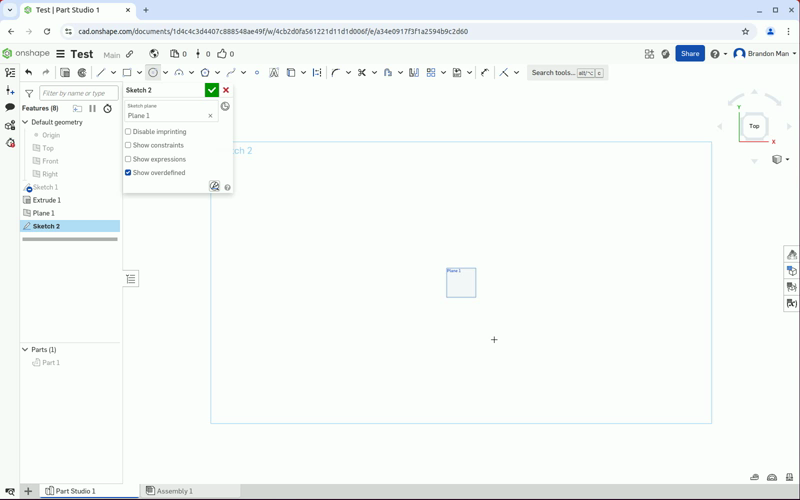
key_up(shift)
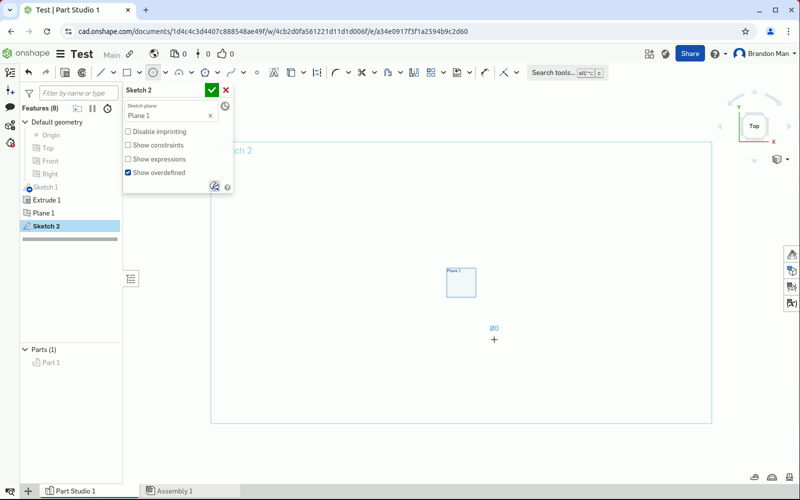
mouse_move(508, 339)
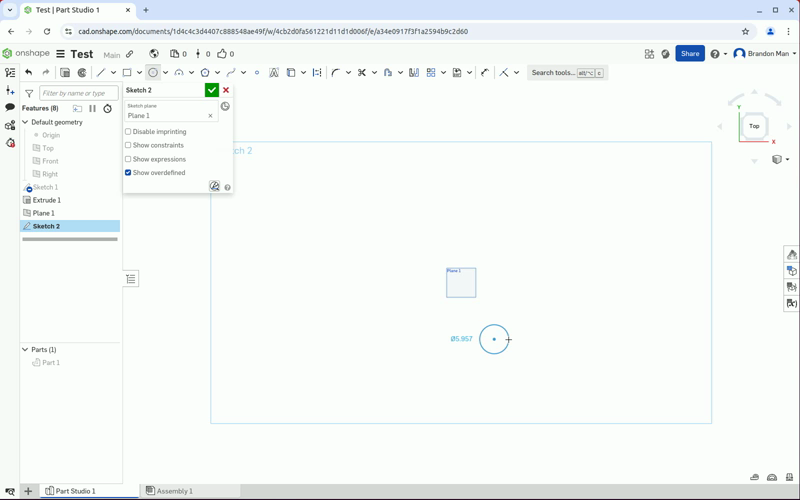
click(508, 339)
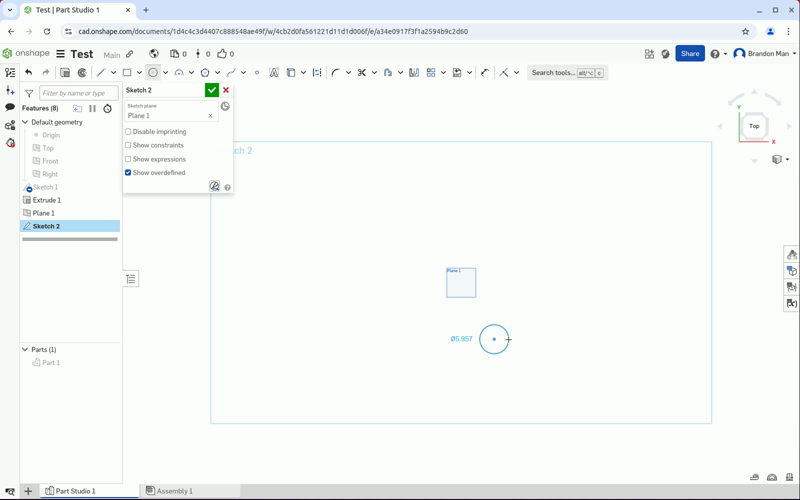
key(esc)
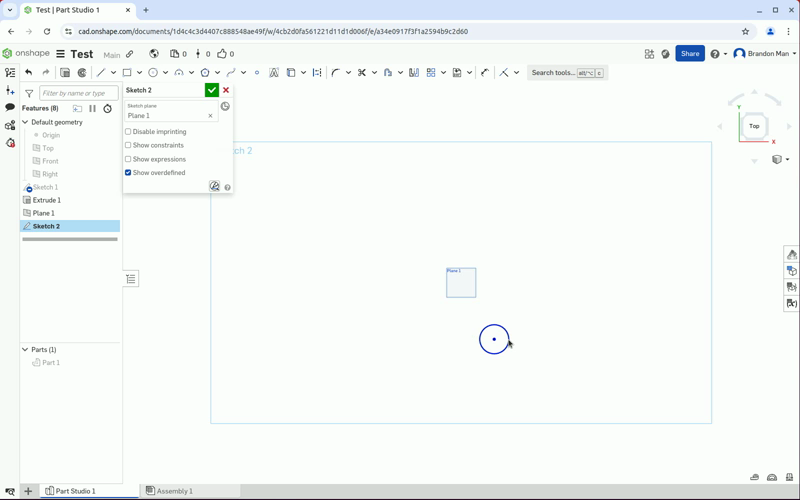
mouse_move(495, 328)
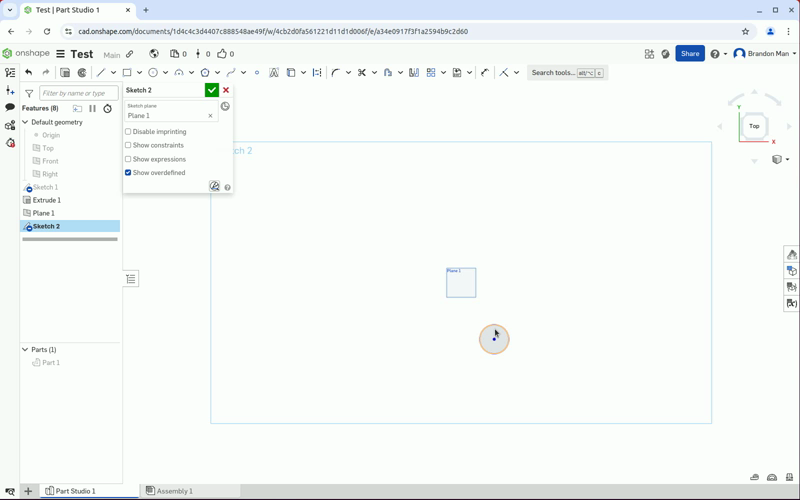
scroll(6)
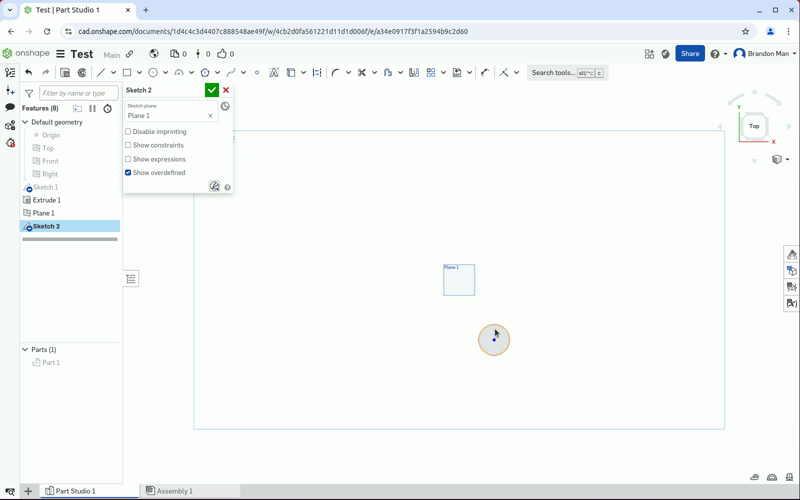
scroll(6)
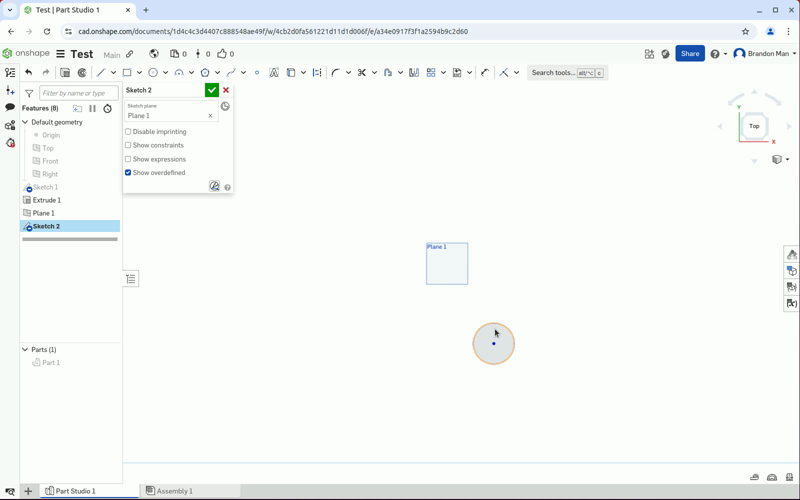
scroll(6)
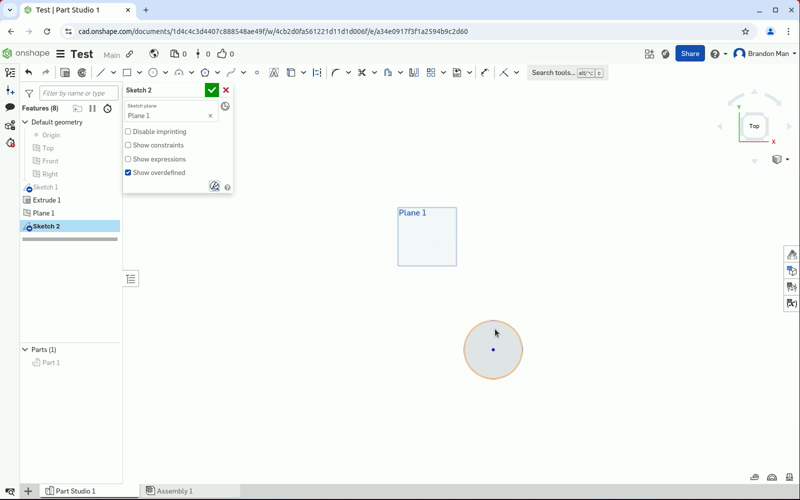
scroll(6)
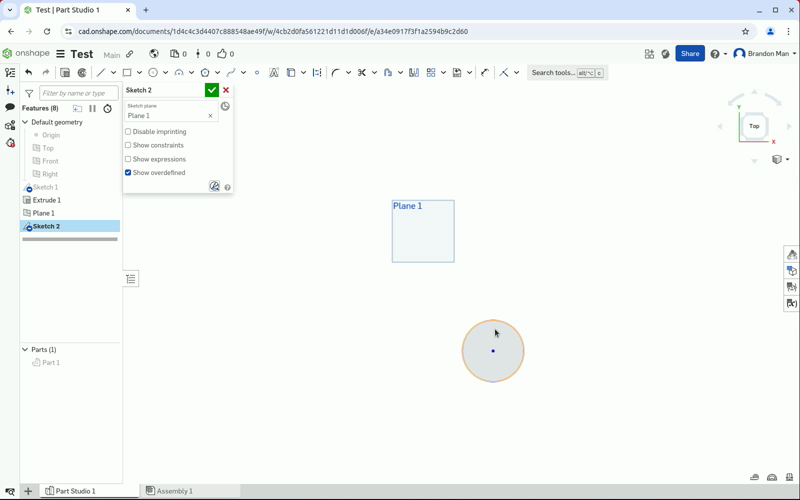
scroll(6)
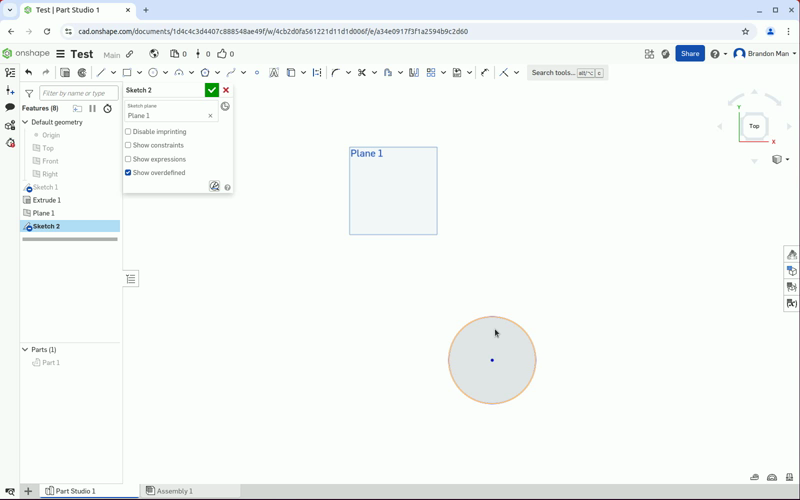
scroll(6)
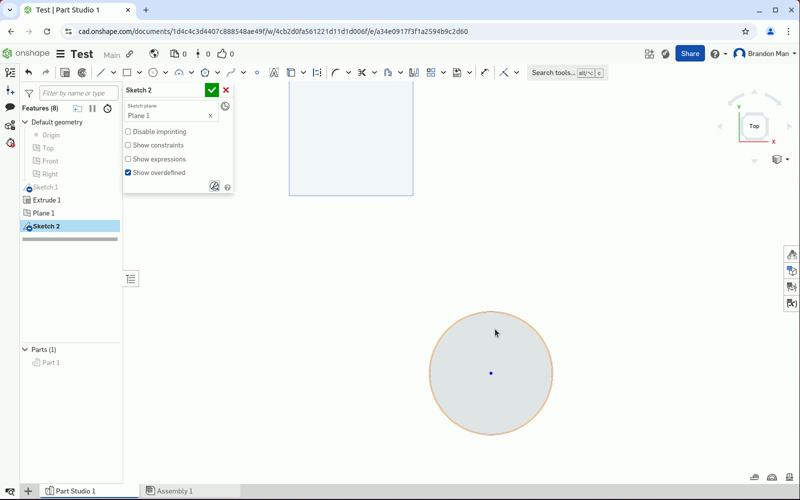
scroll(6)
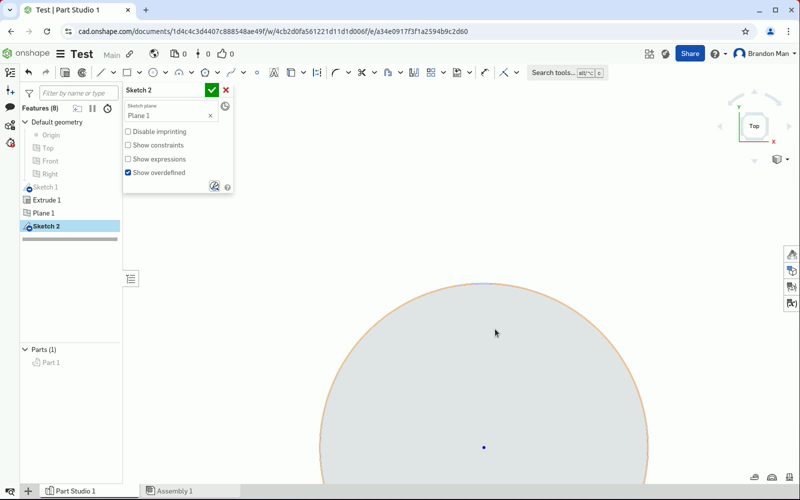
click(495, 328)
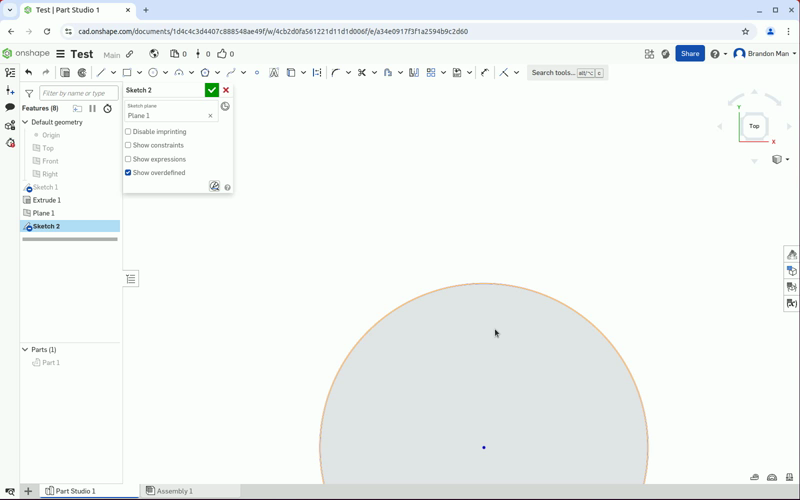
scroll(-6)
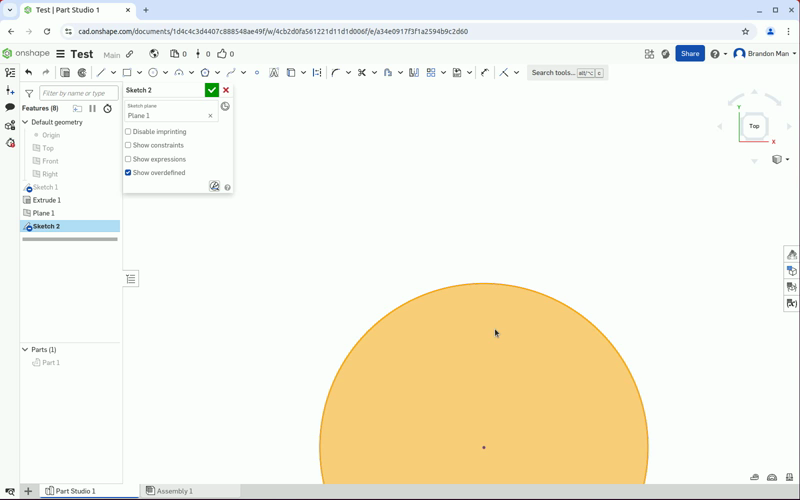
scroll(-6)
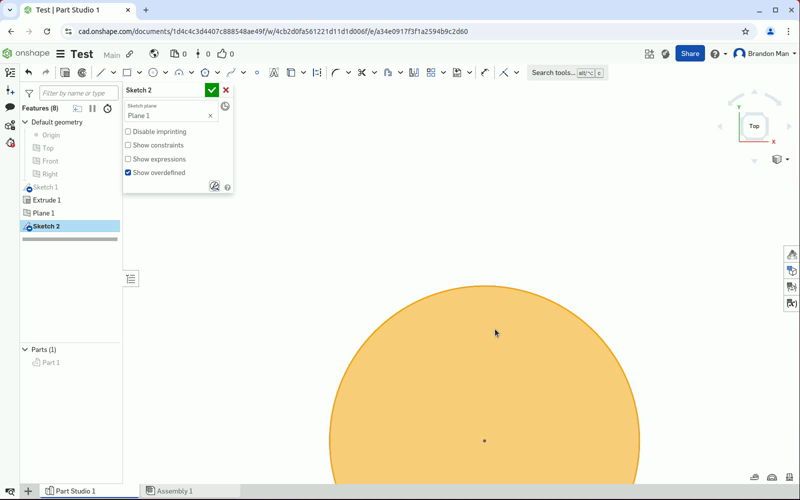
scroll(-6)
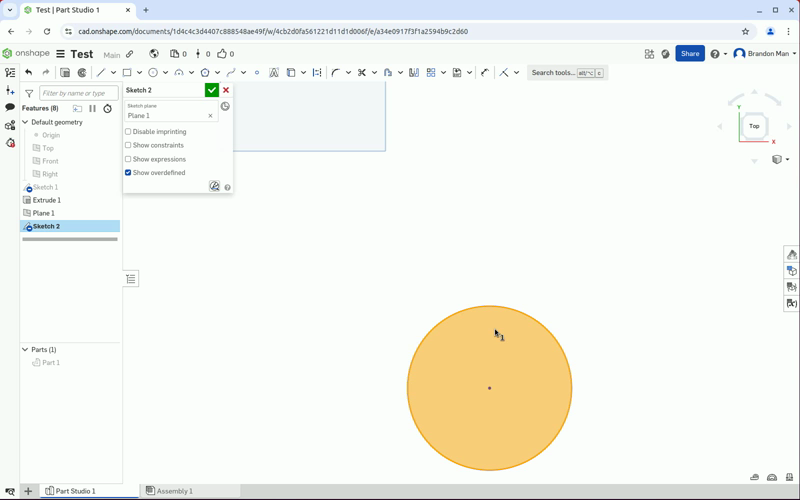
scroll(-6)
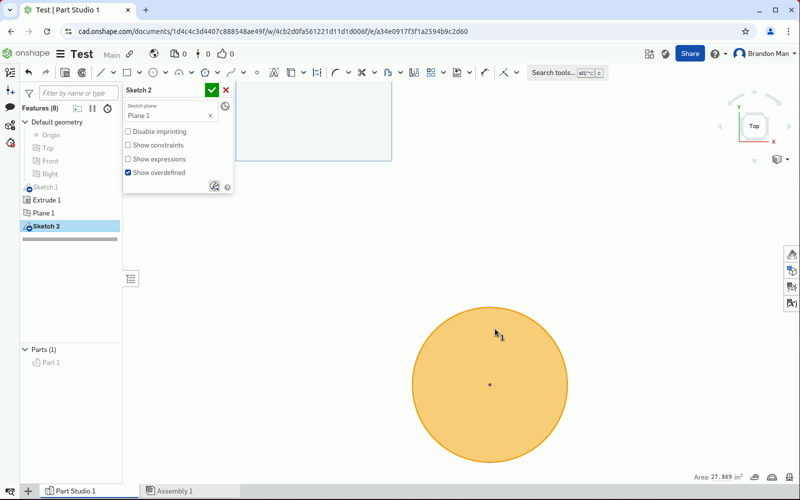
scroll(-6)
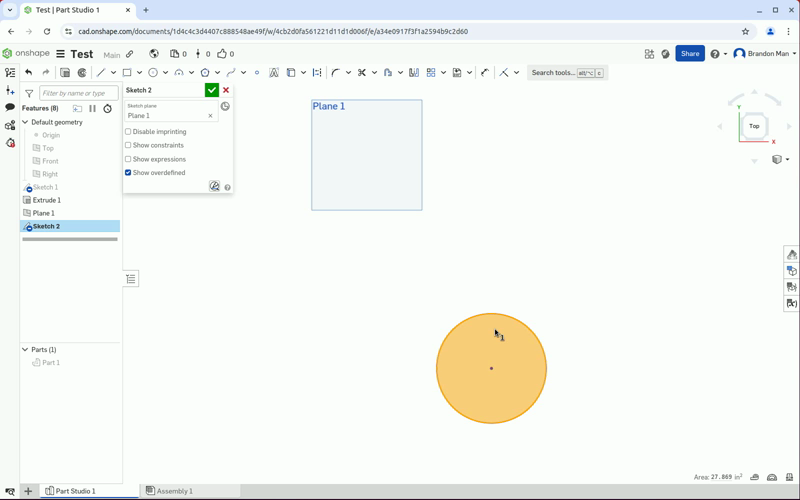
scroll(-6)
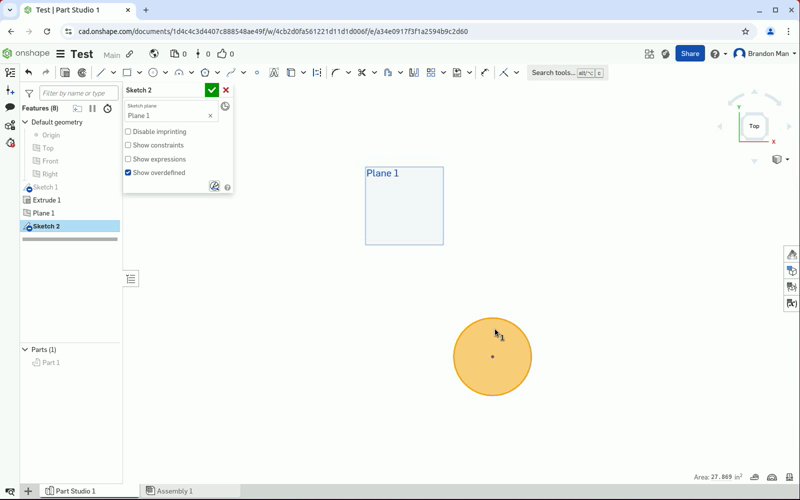
scroll(-6)
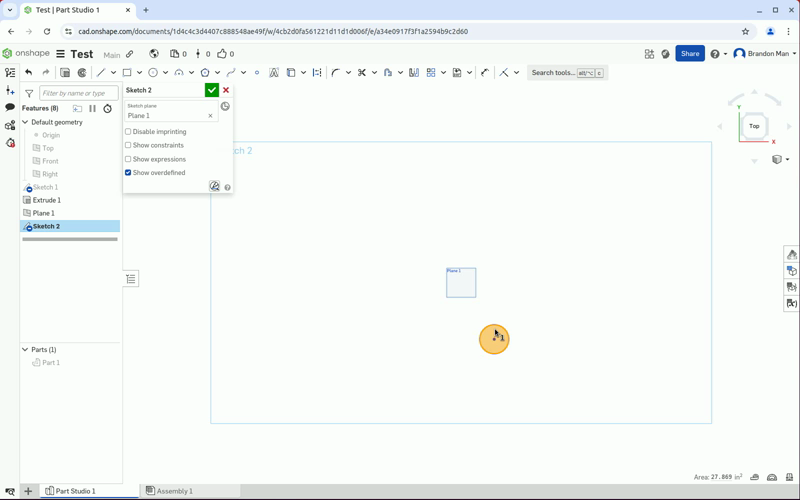
mouse_move(73, 352)
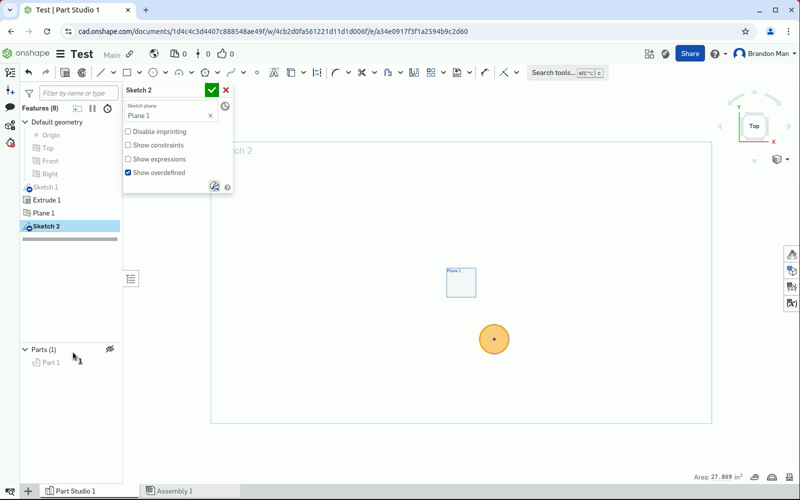
key(shift+y)
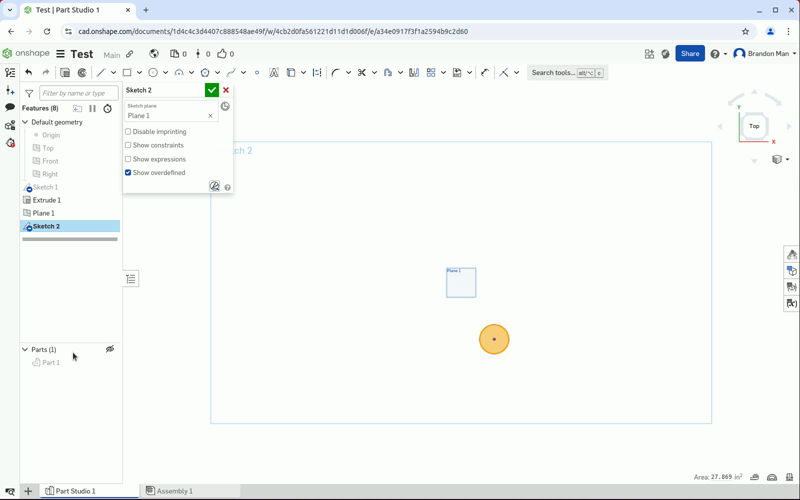
key(shift+e)
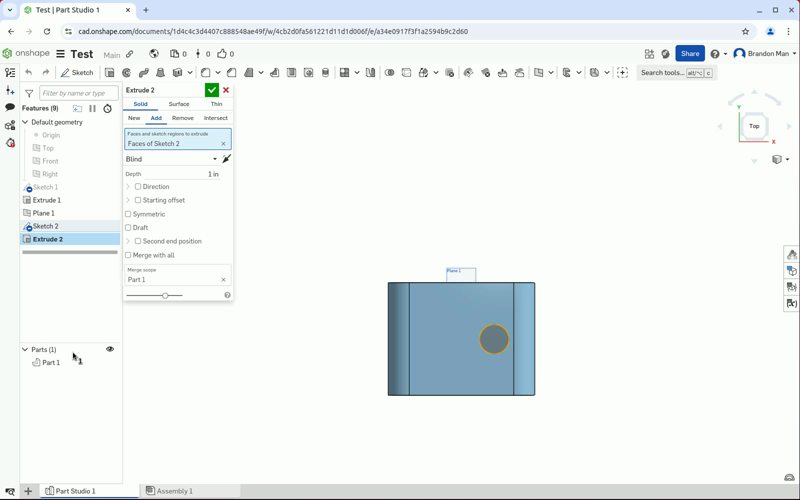
mouse_move(143, 106)
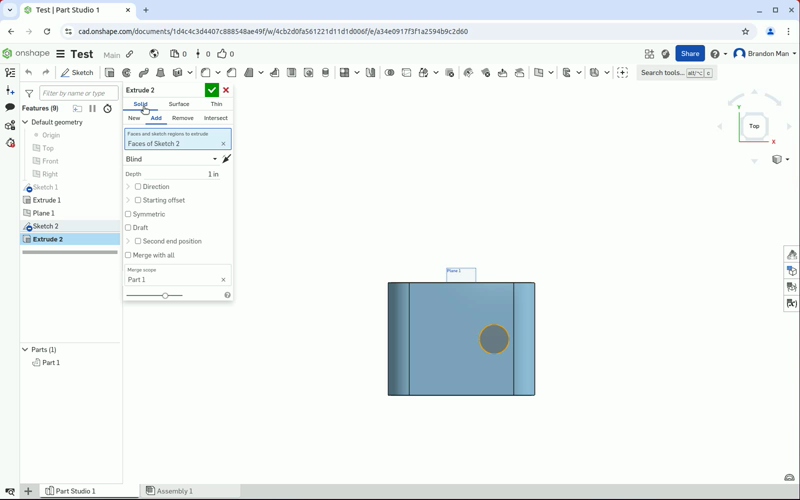
click(143, 106)
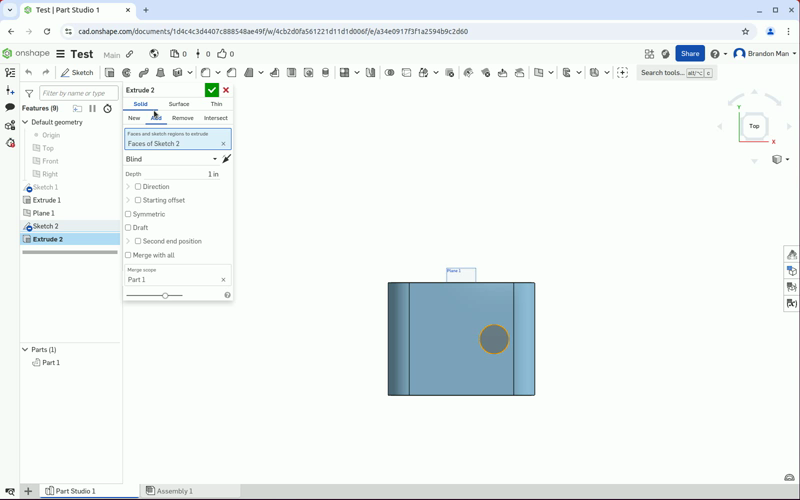
mouse_move(186, 120)
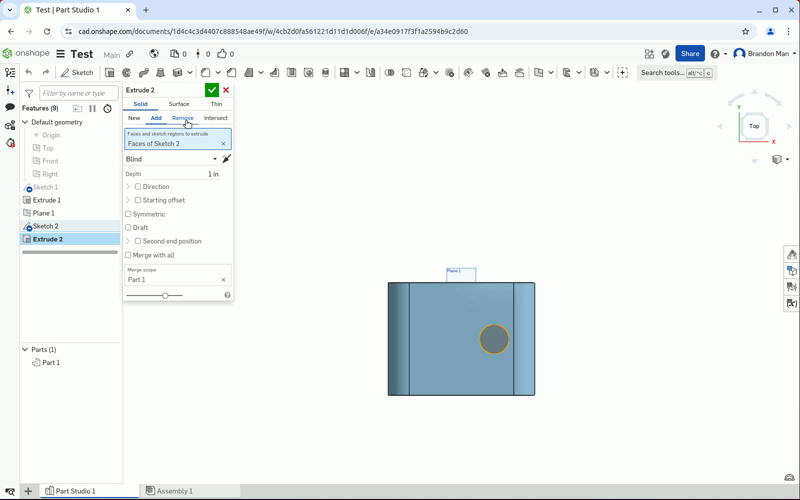
click(186, 120)
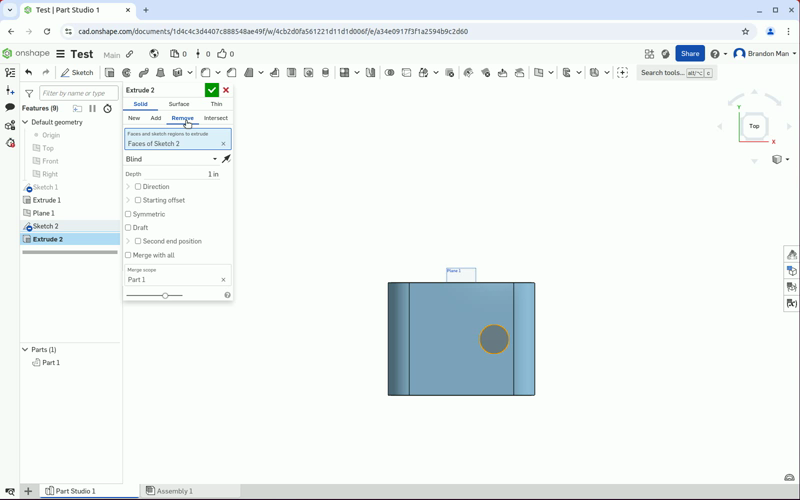
key(tab, 4)
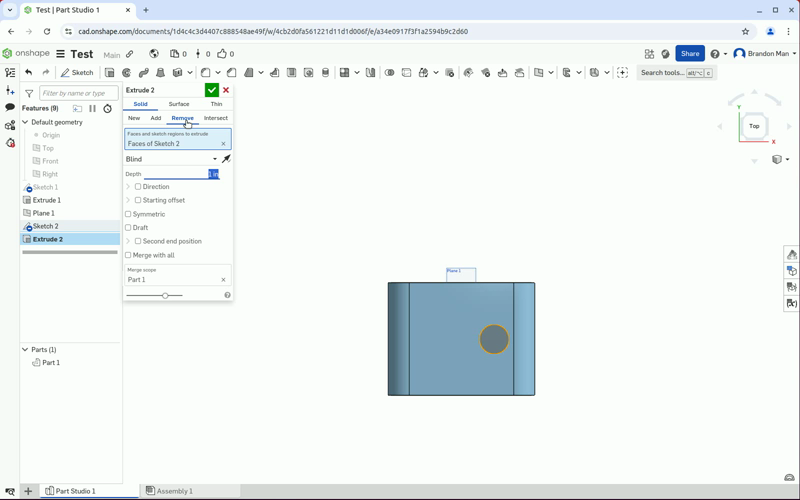
text(1.444)
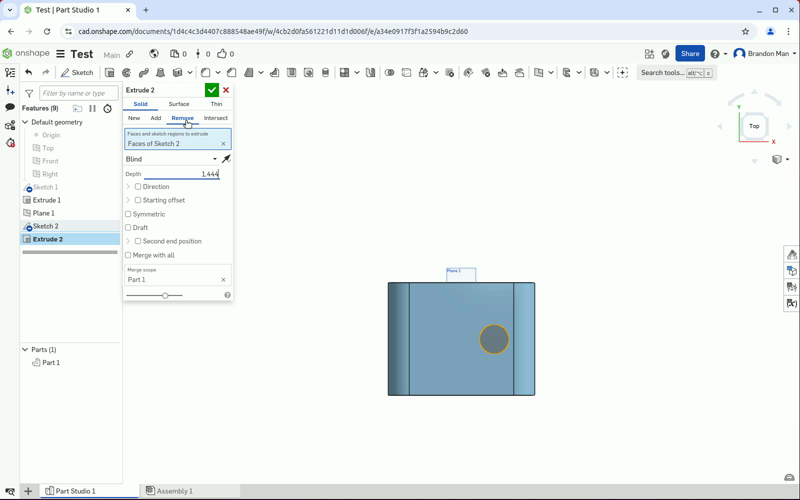
key(tab, 6)
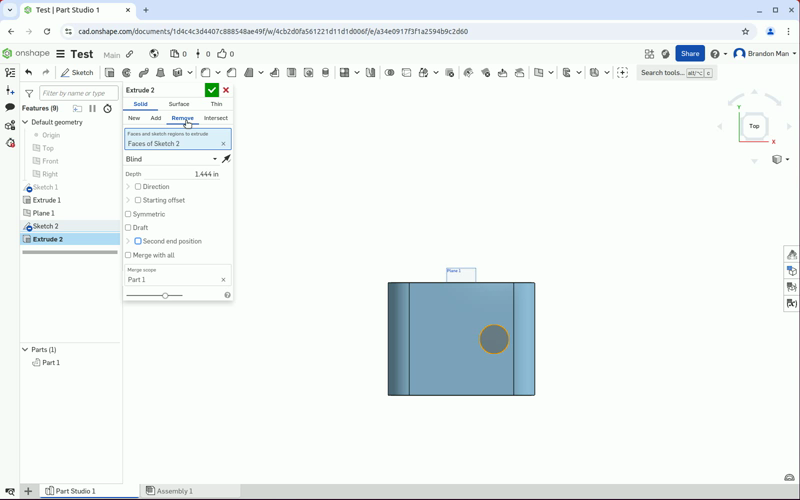
key(space)
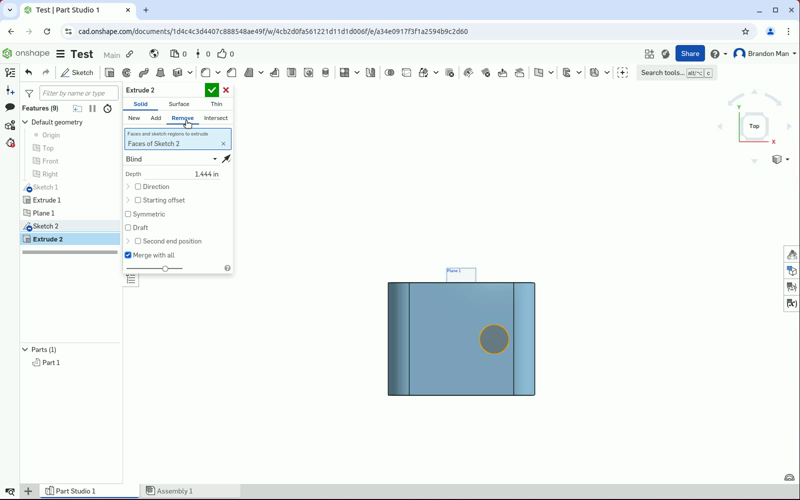
key(enter)
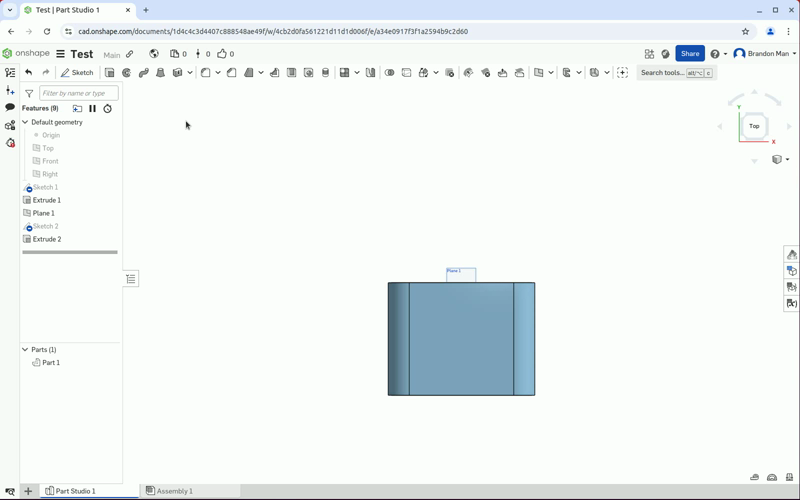
key(shift+h)
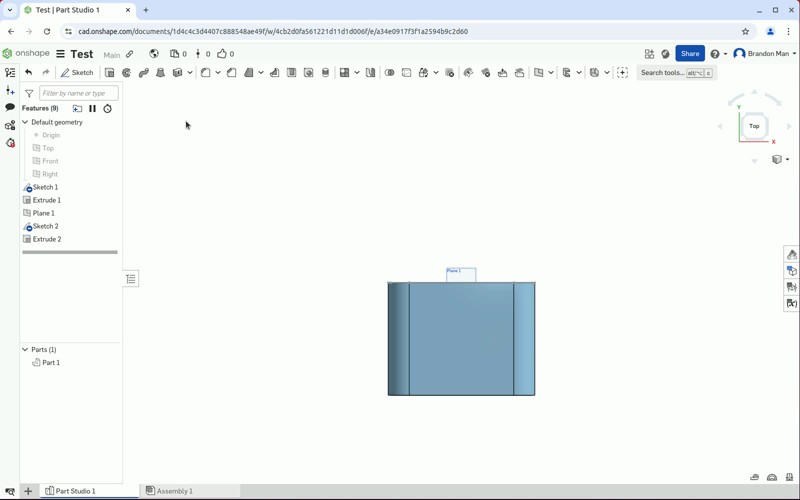
key(shift+h)
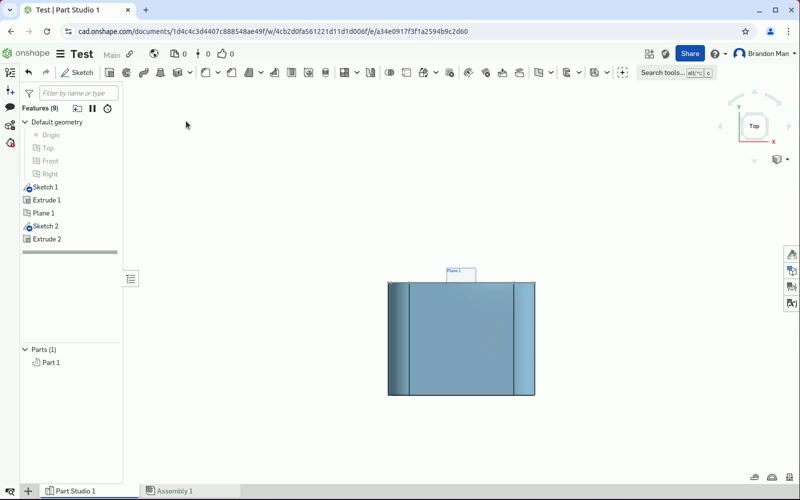
key(shift+7)
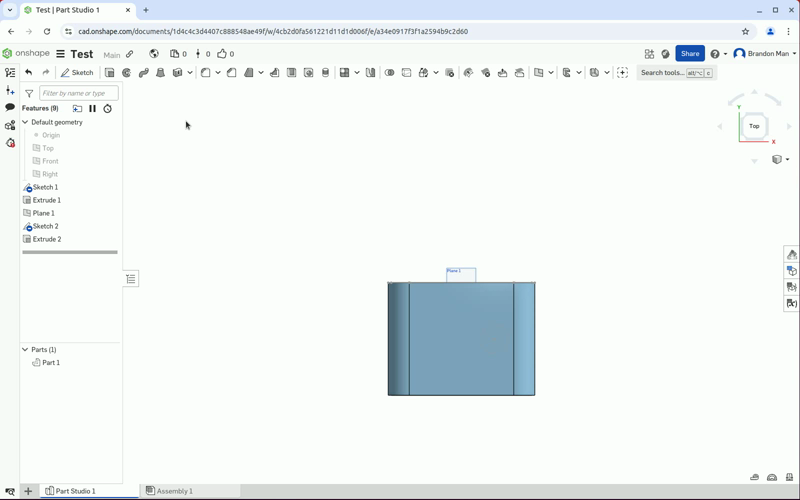
key(up, 3)
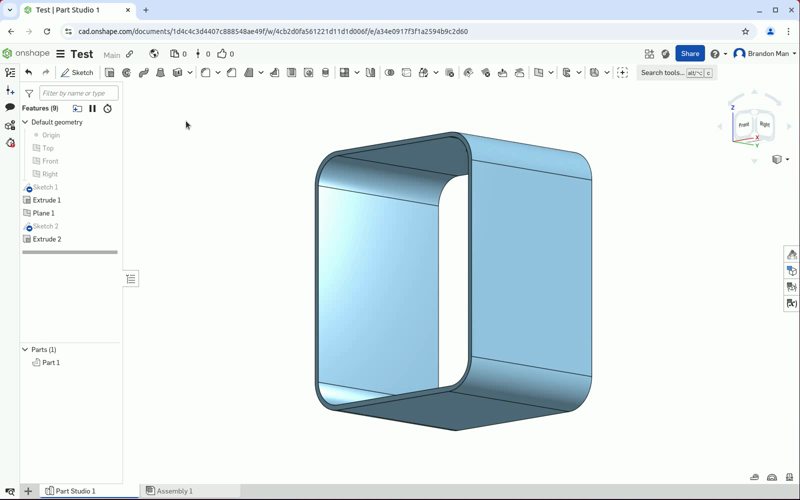
key(left, 3)
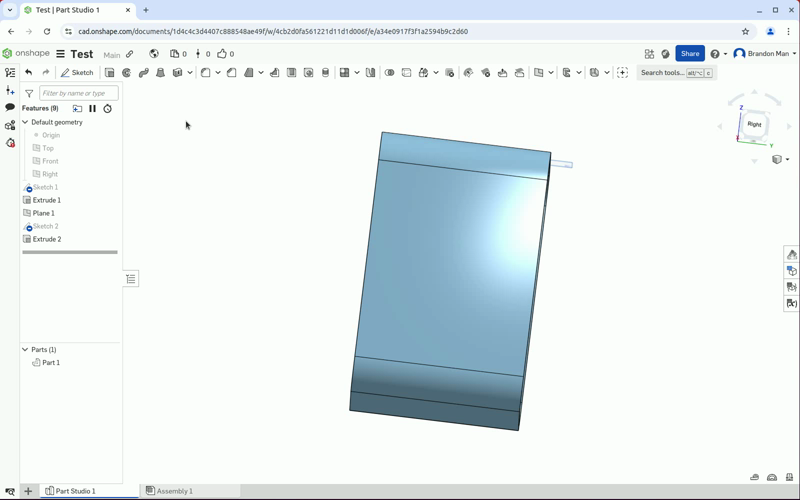
key(right, 3)
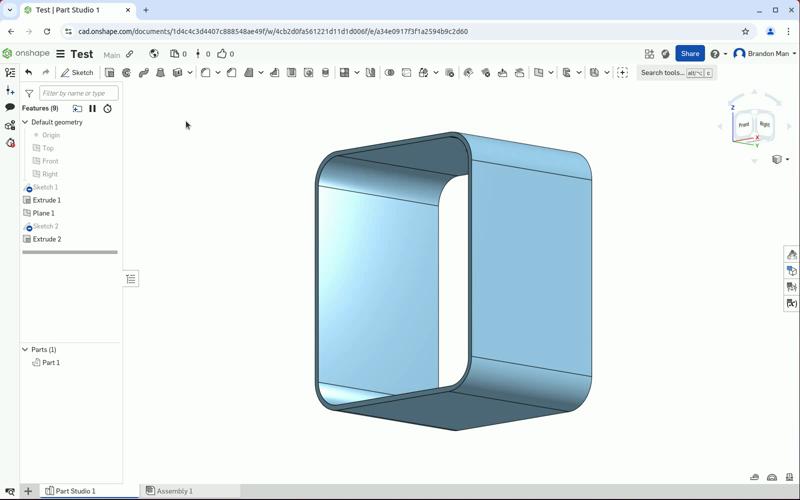
key(down, 3)
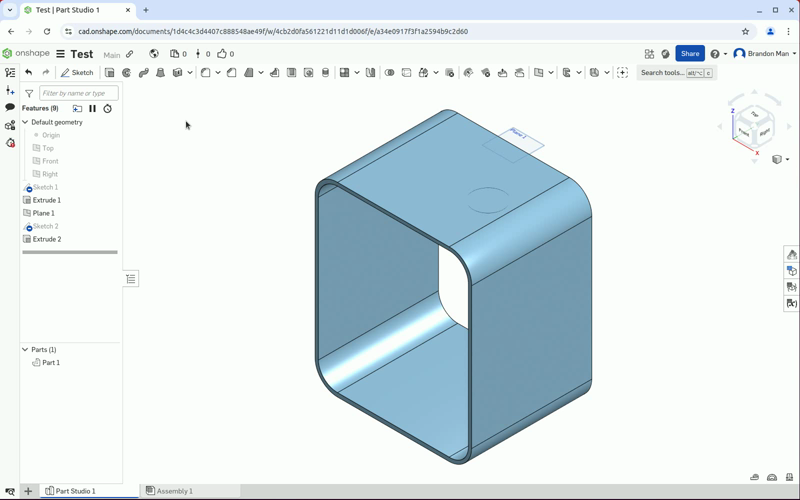
mouse_move(73, 189)
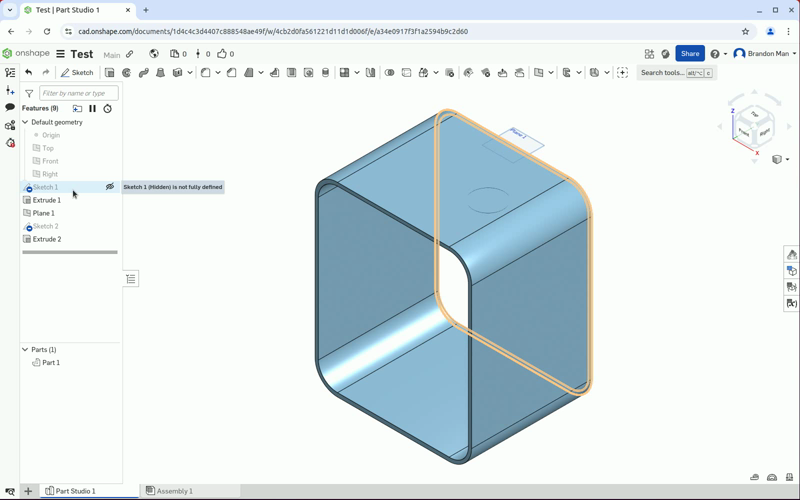
click(73, 189)